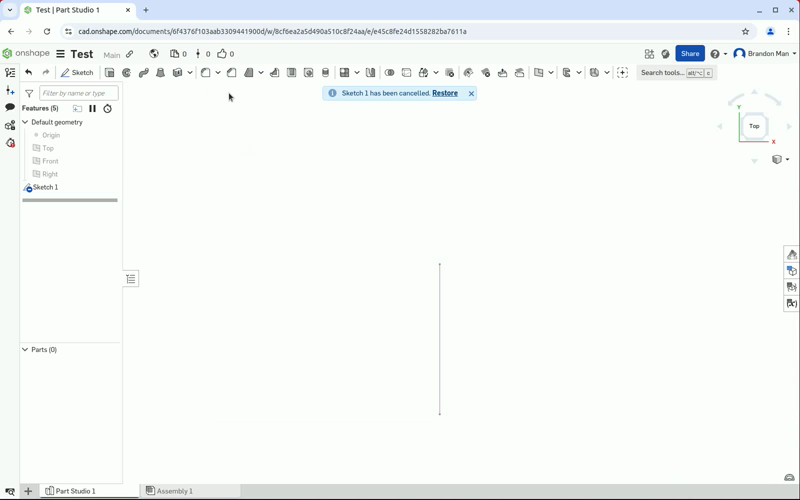
key(shift+h)
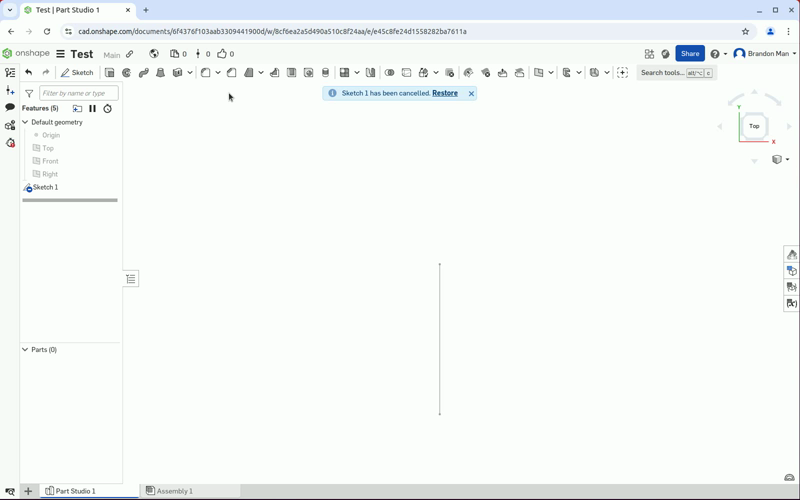
key(shift+s)
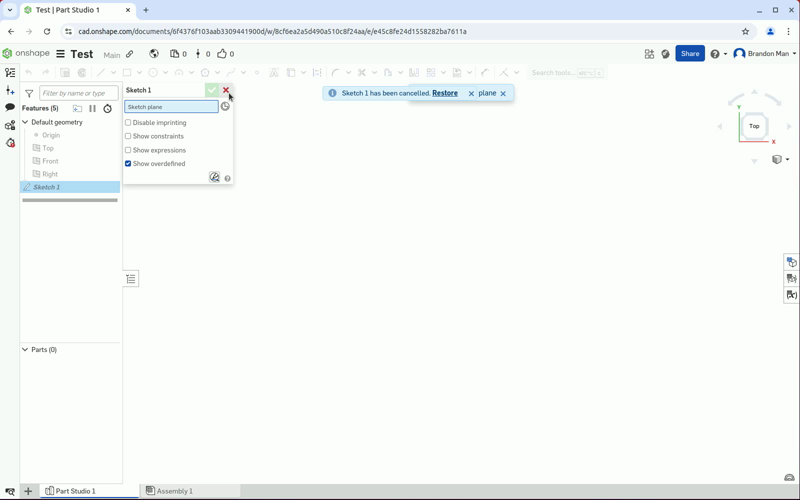
mouse_move(73, 150)
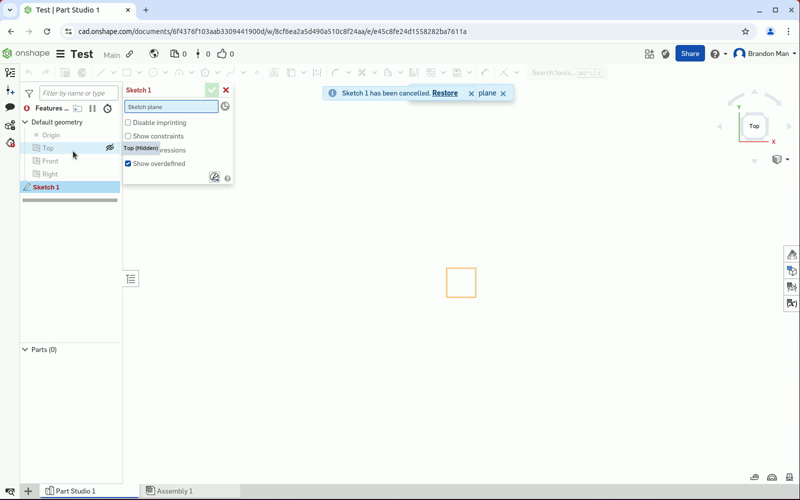
click(73, 150)
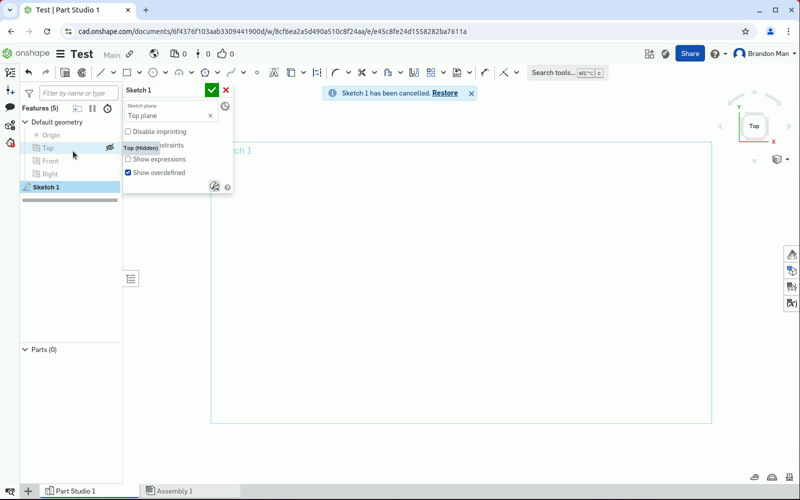
mouse_move(73, 352)
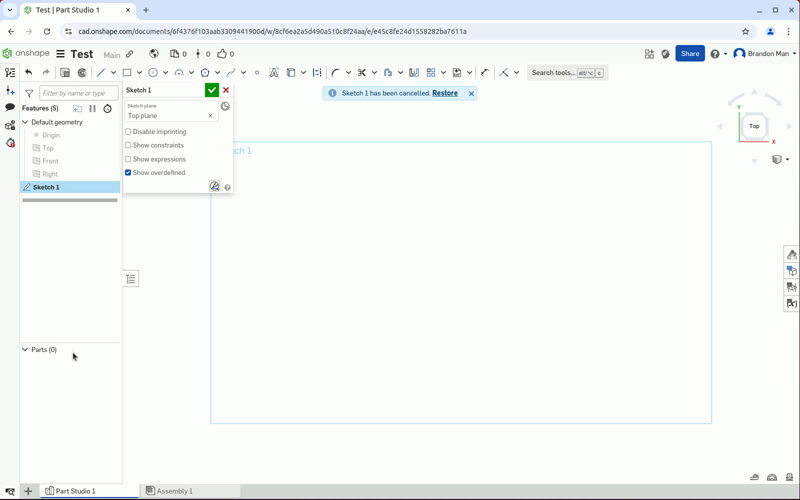
key(y)
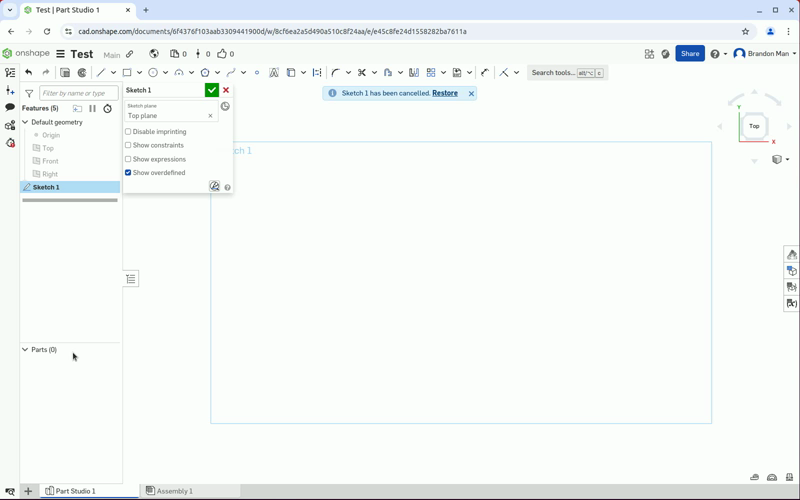
key(l)
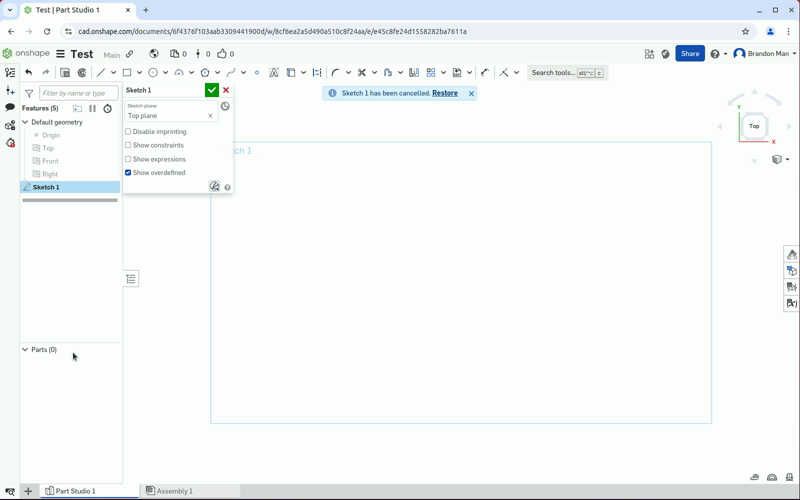
key_down(shift)
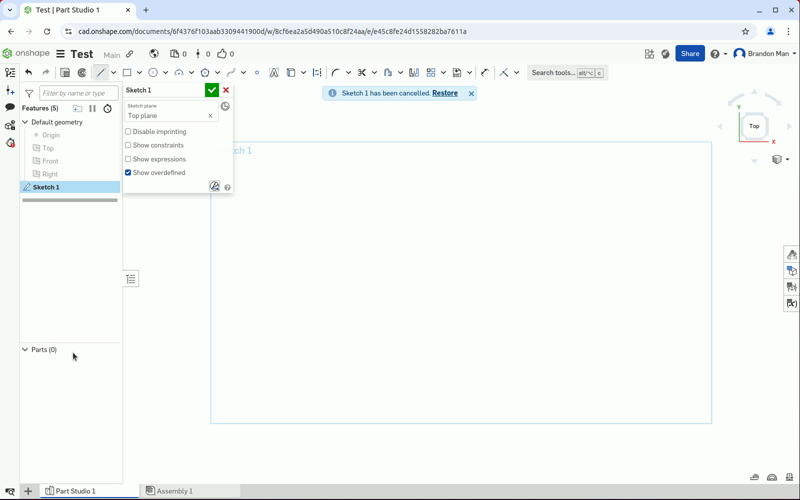
mouse_move(351, 335)
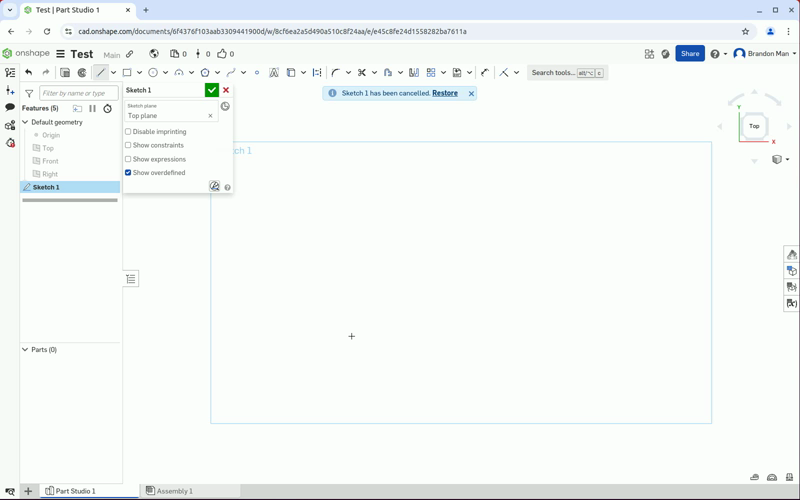
click(351, 335)
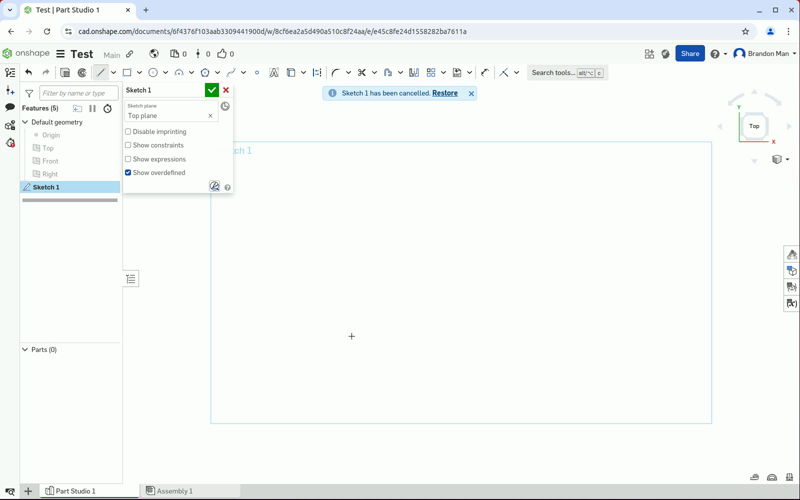
key_up(shift)
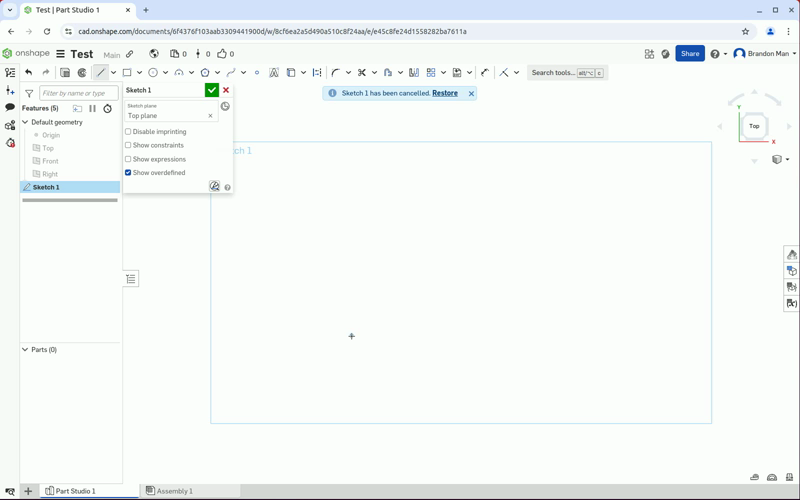
key_down(shift)
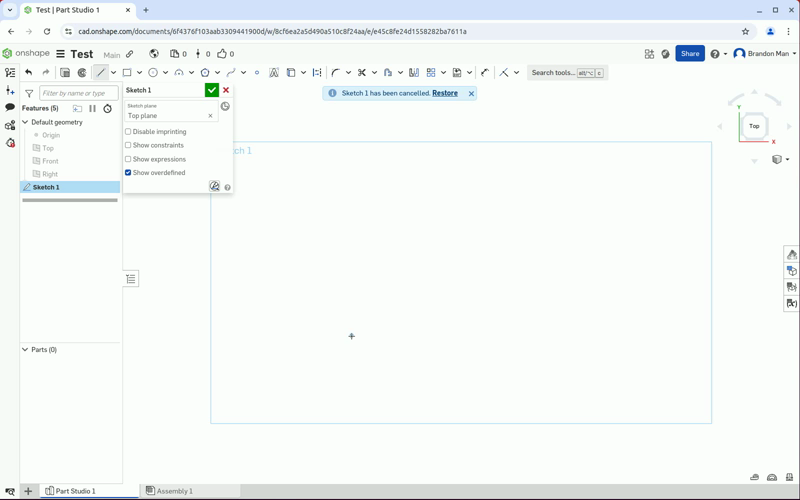
mouse_move(569, 335)
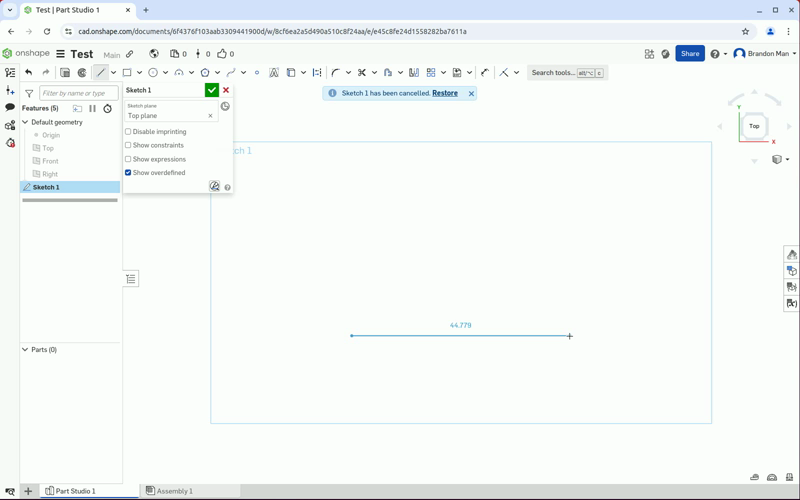
click(569, 335)
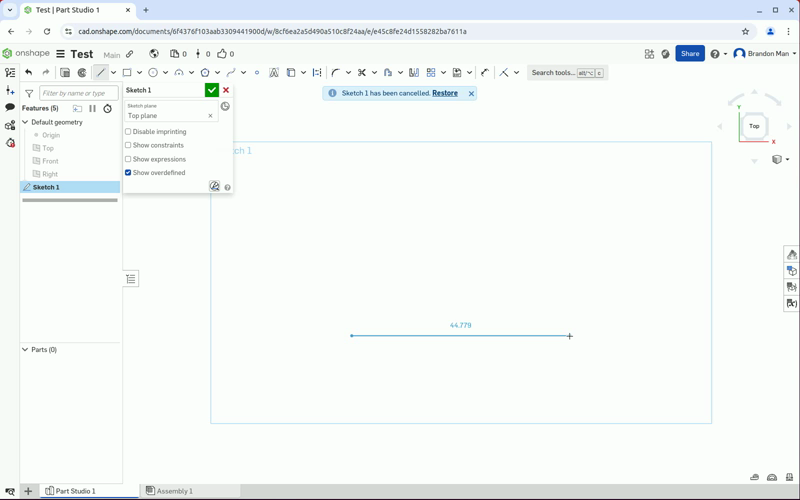
key_up(shift)
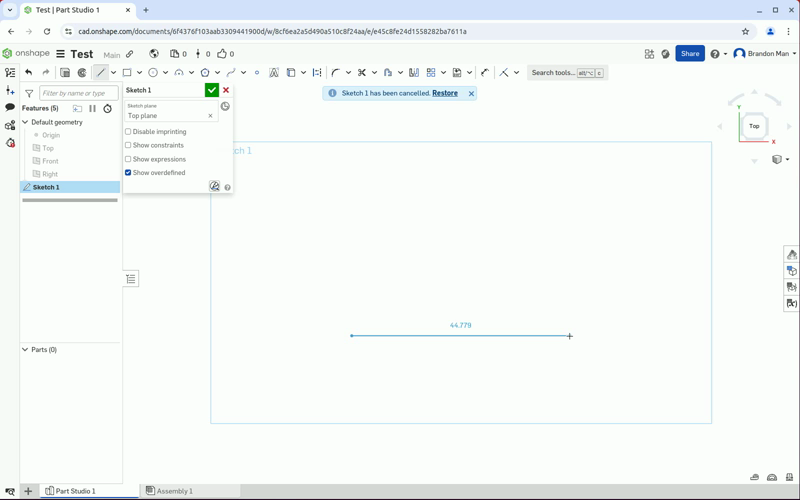
key_down(shift)
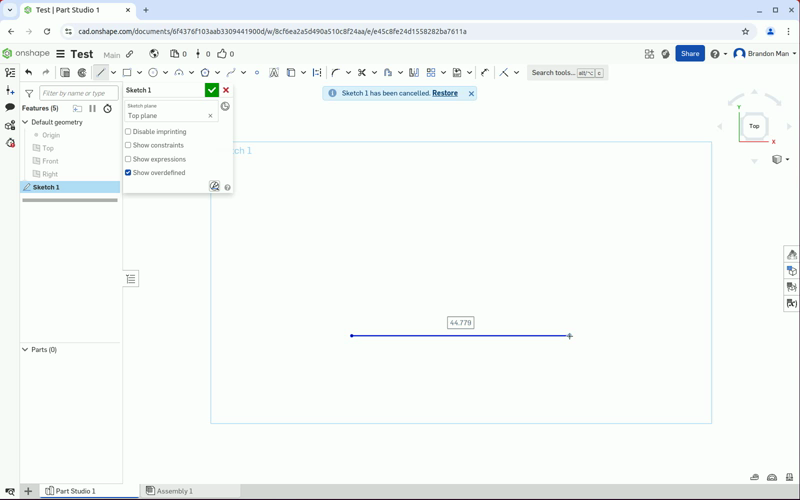
mouse_move(569, 230)
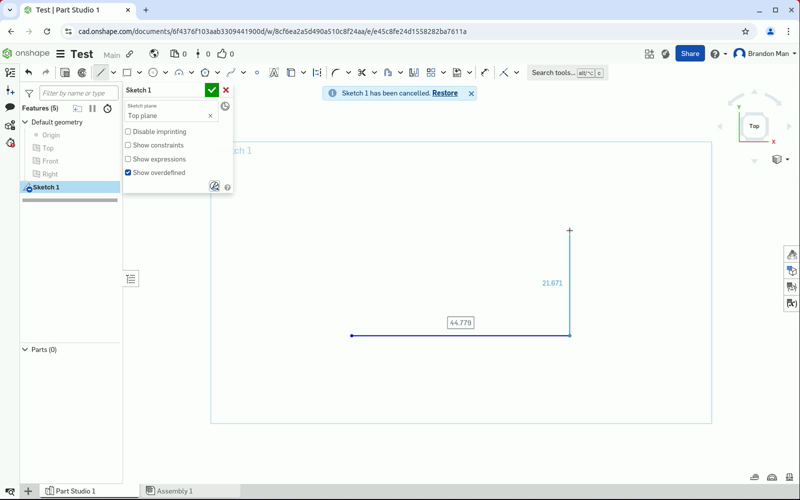
click(569, 230)
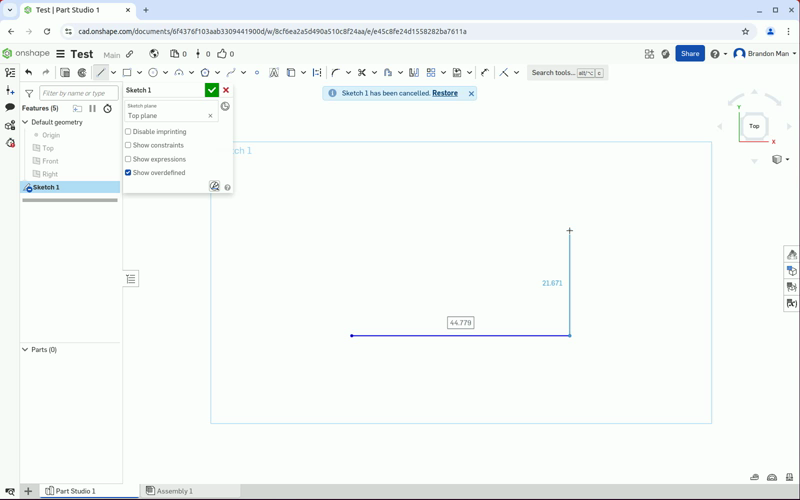
key_up(shift)
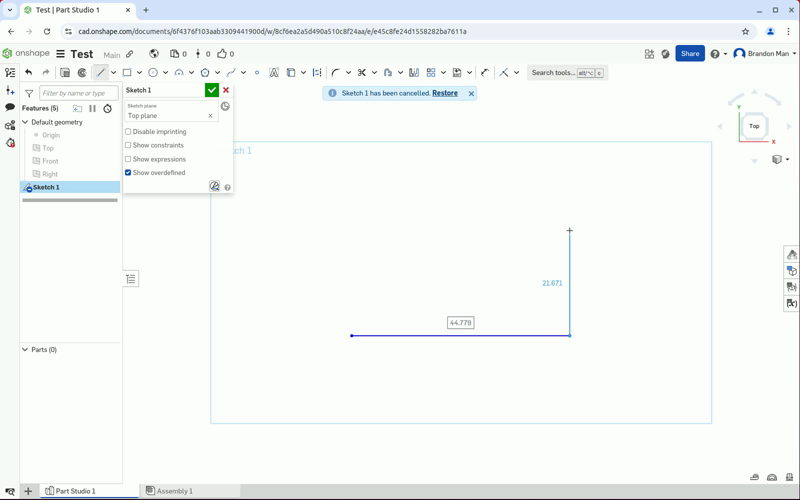
key_down(shift)
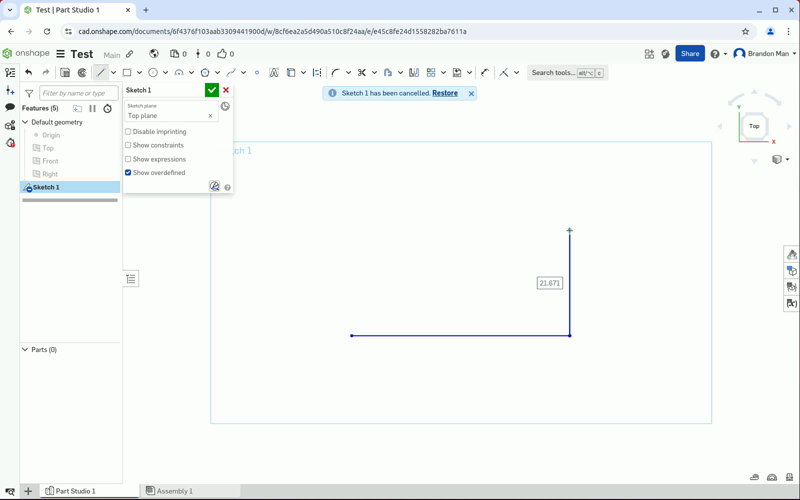
mouse_move(351, 230)
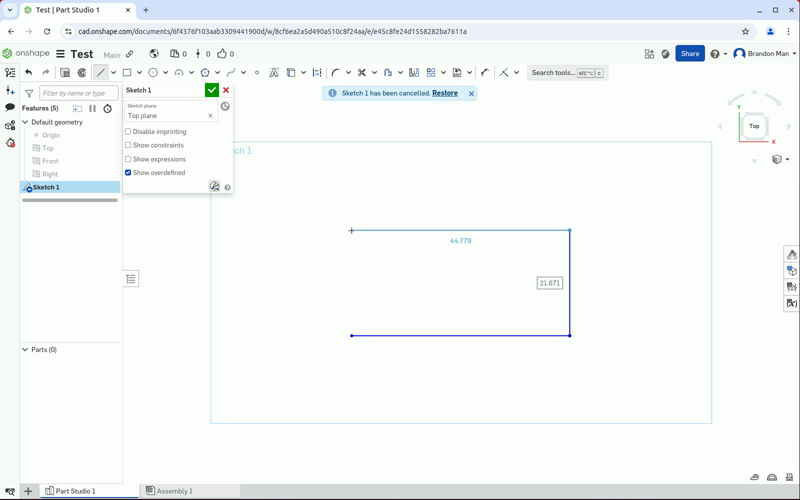
click(351, 230)
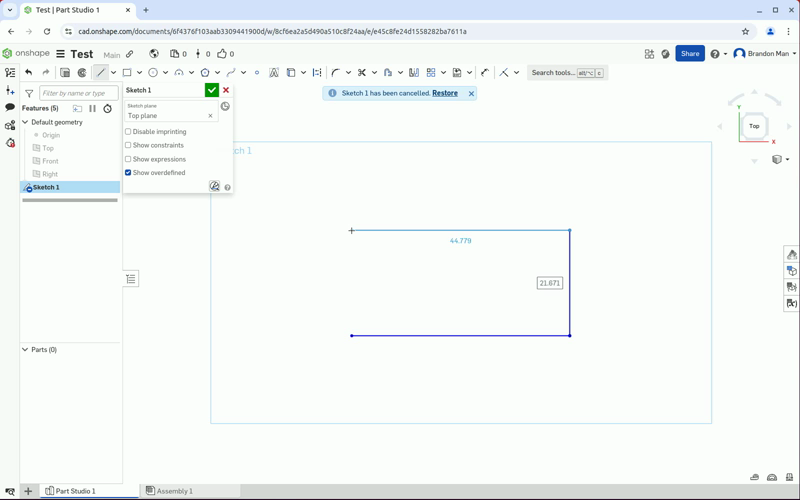
key_up(shift)
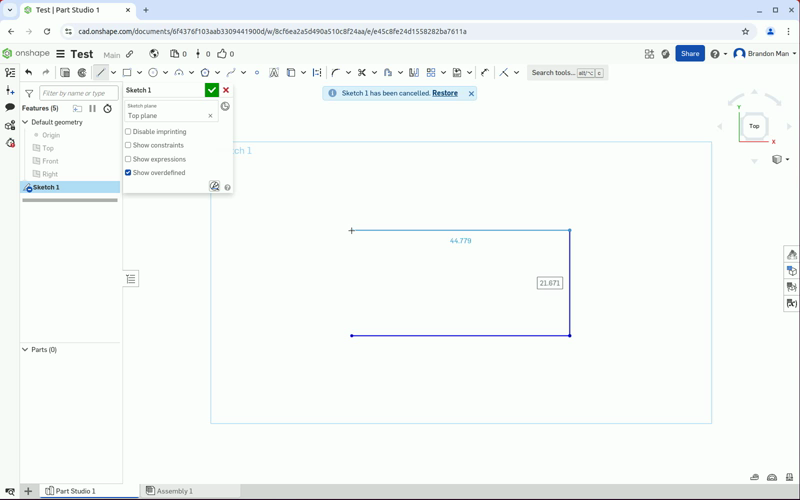
key_down(shift)
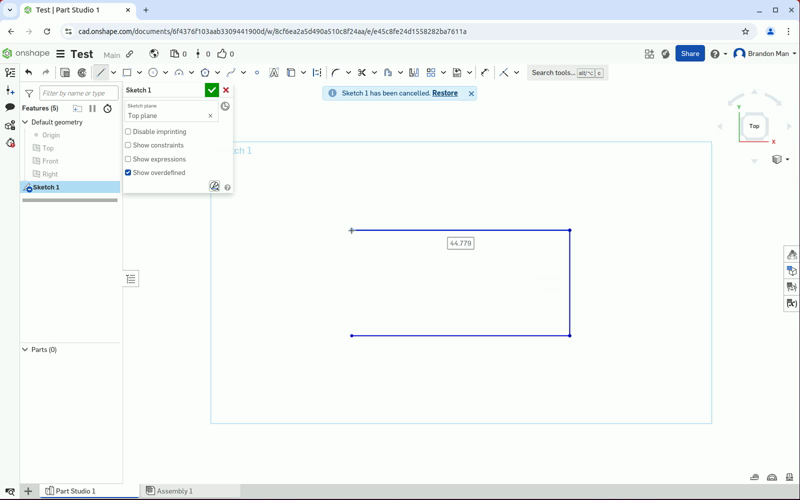
mouse_move(351, 335)
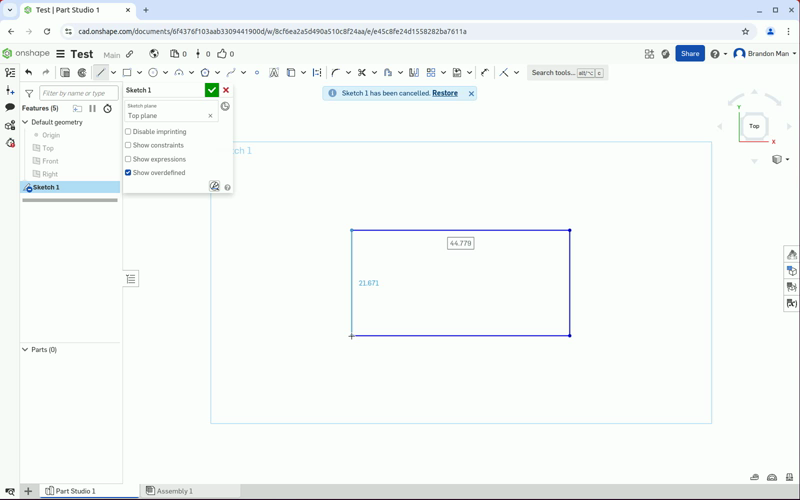
key_up(shift)
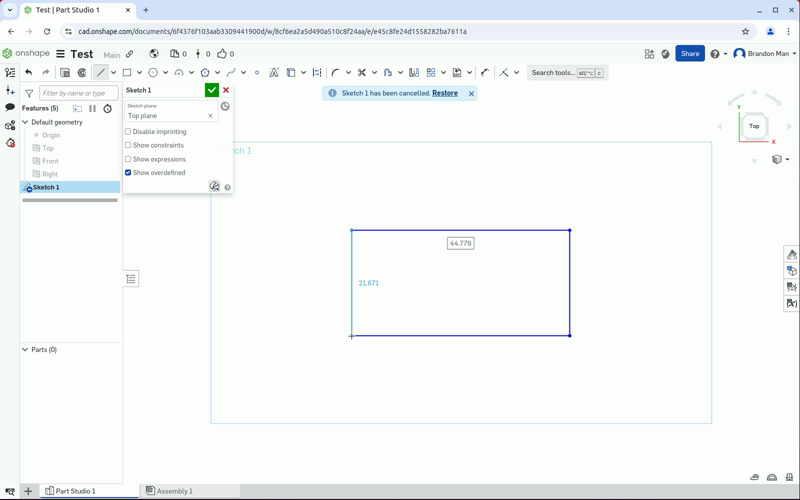
click(351, 335)
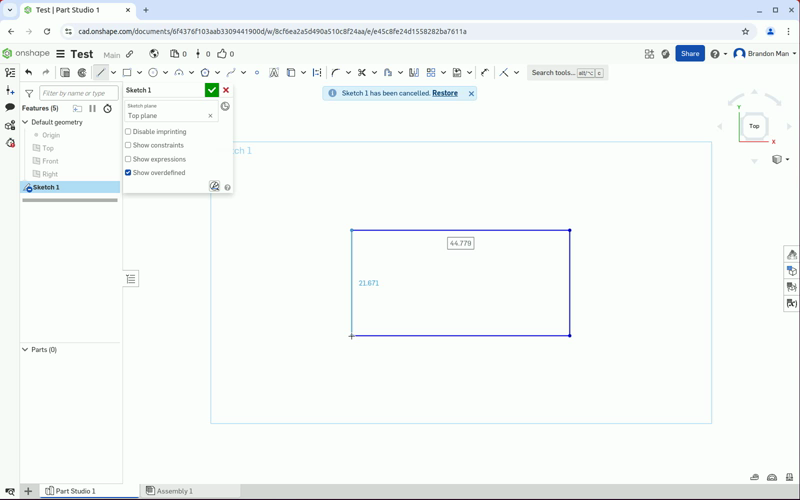
key(esc)
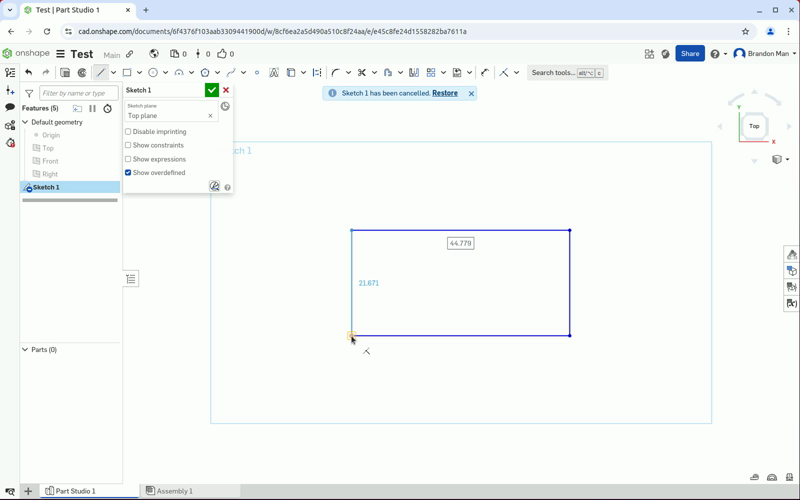
mouse_move(502, 319)
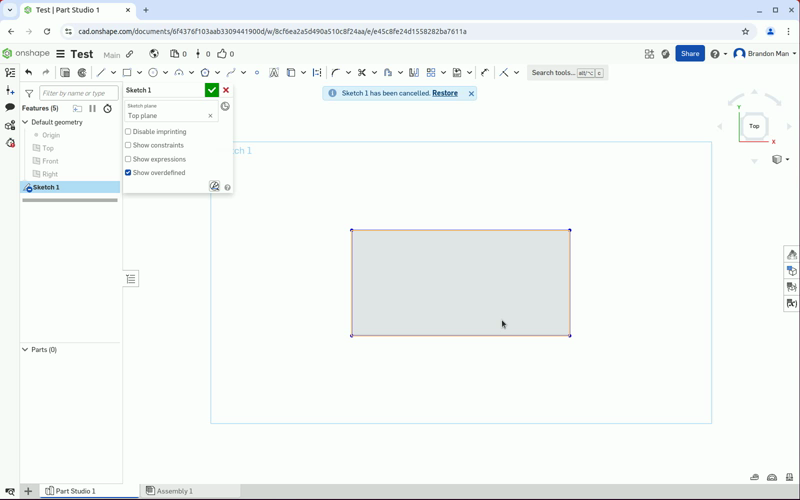
click(502, 319)
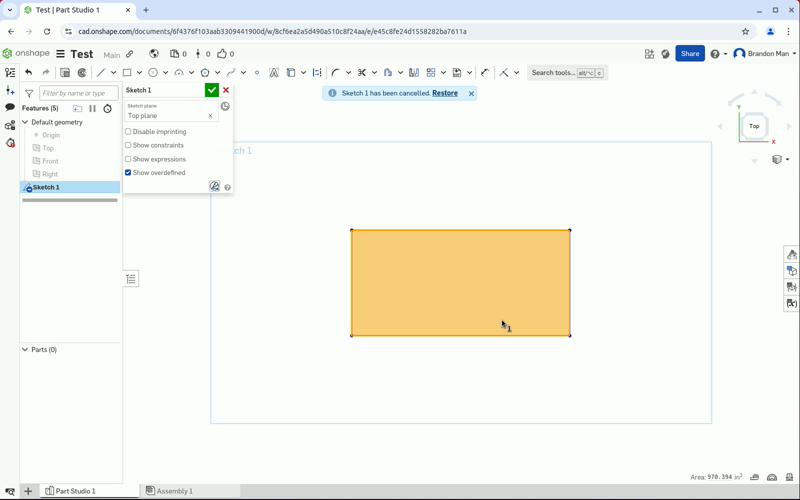
mouse_move(73, 352)
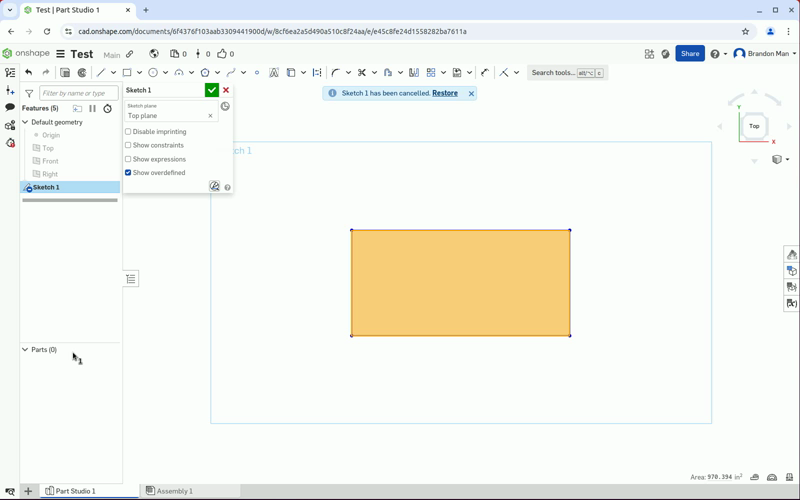
key(shift+y)
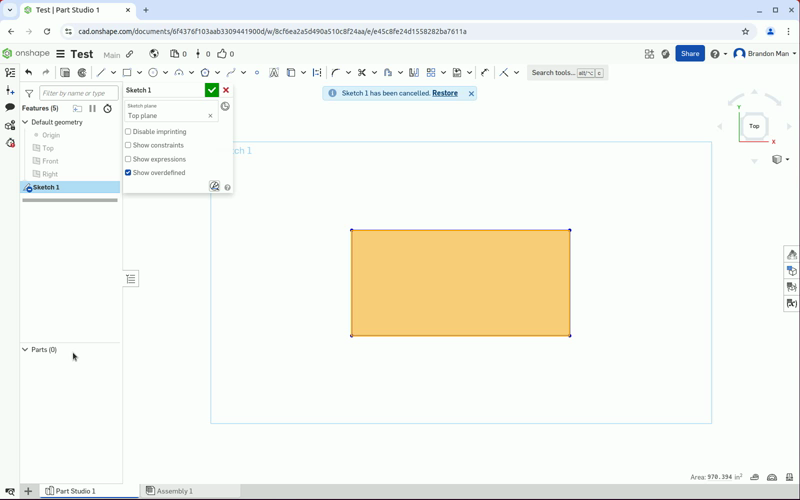
key(shift+e)
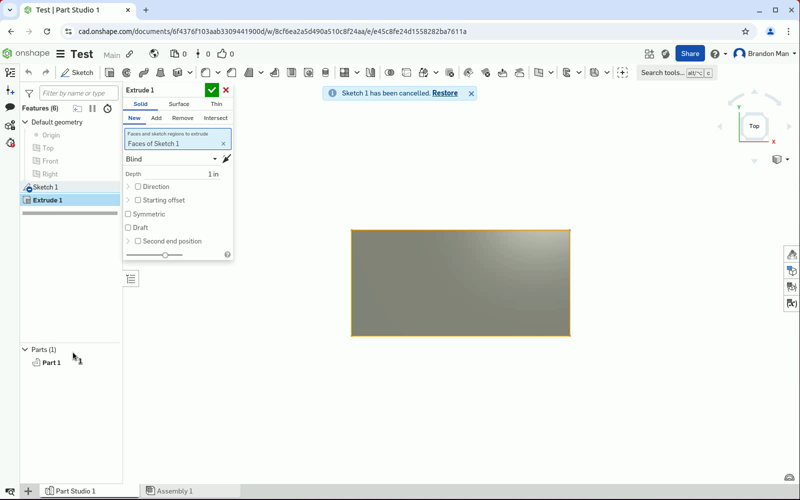
mouse_move(143, 106)
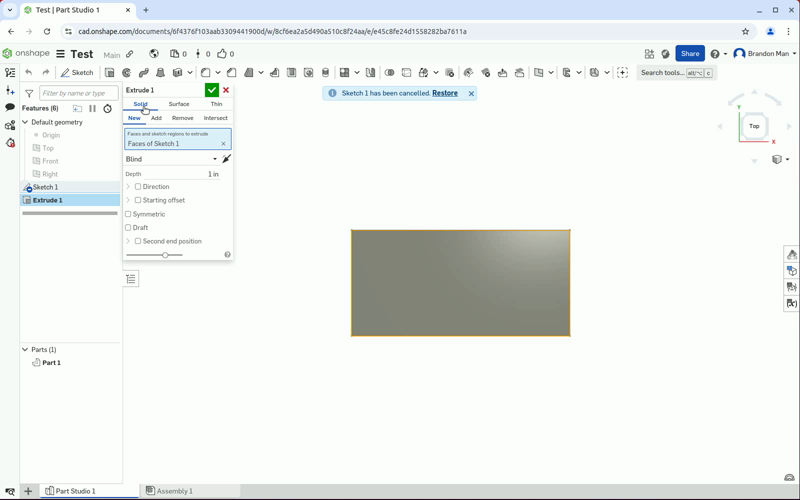
click(143, 106)
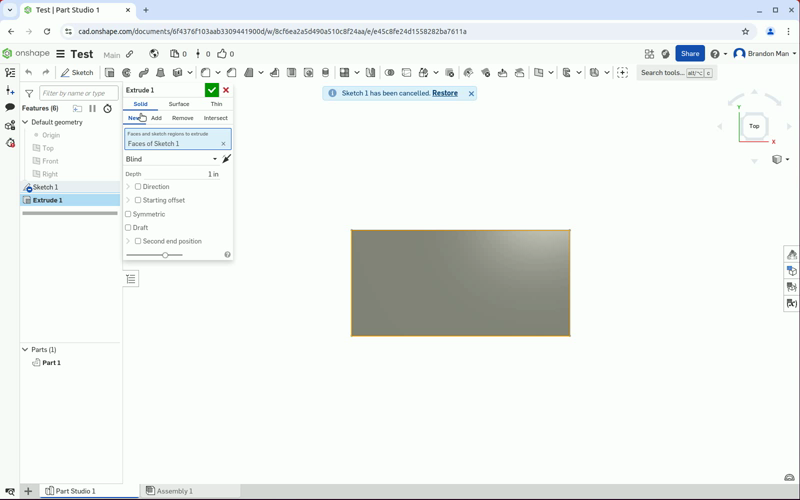
mouse_move(137, 120)
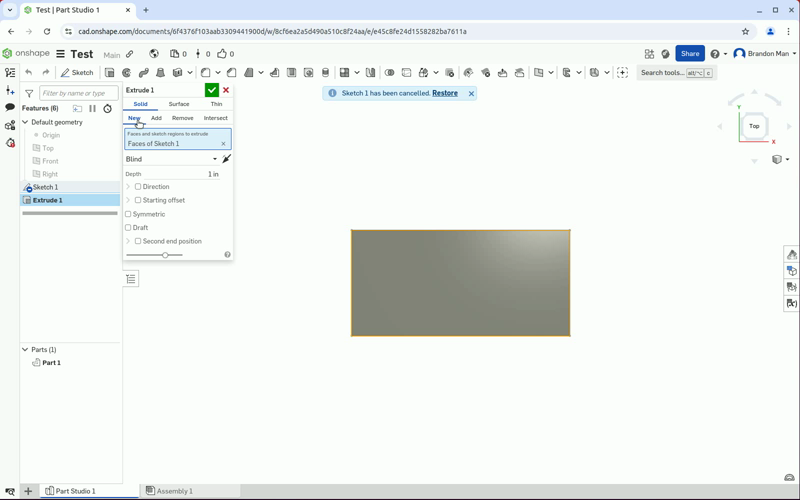
click(137, 120)
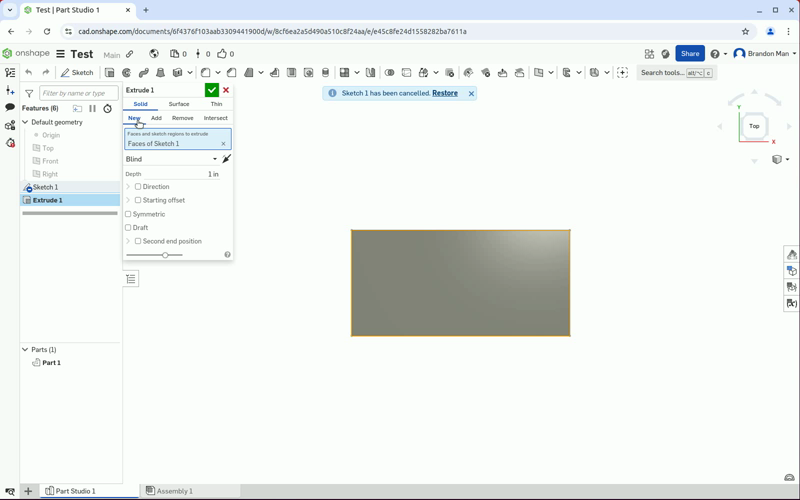
key(tab, 4)
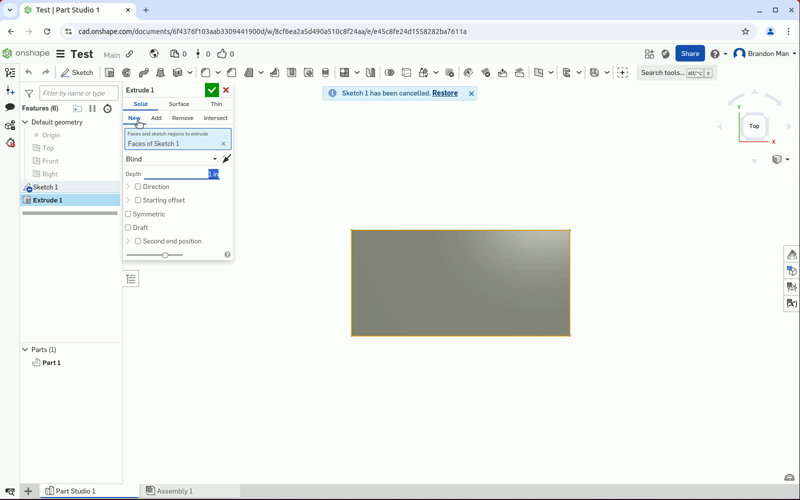
text(4.574)
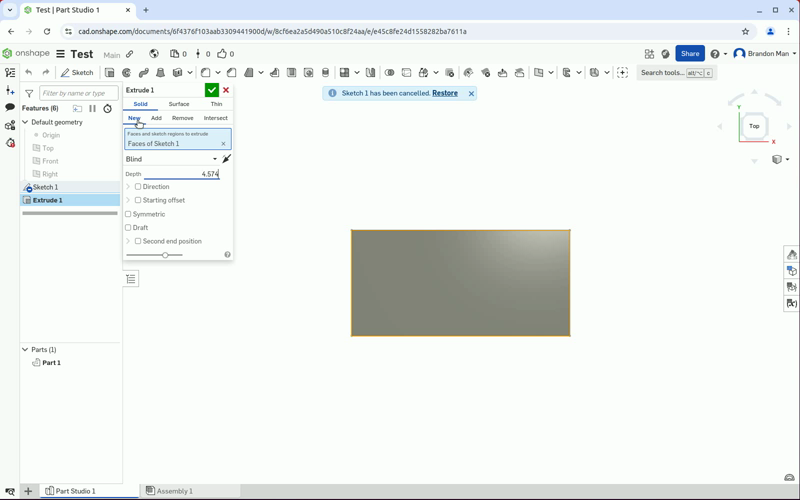
key(enter)
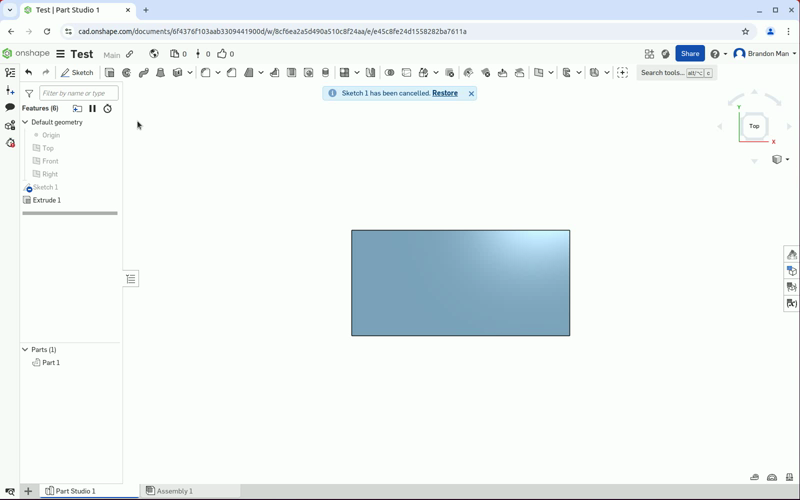
key(shift+h)
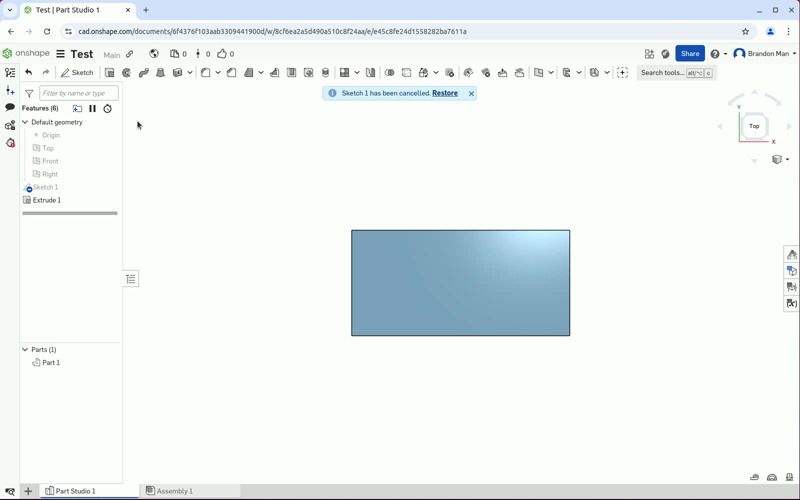
key(shift+h)
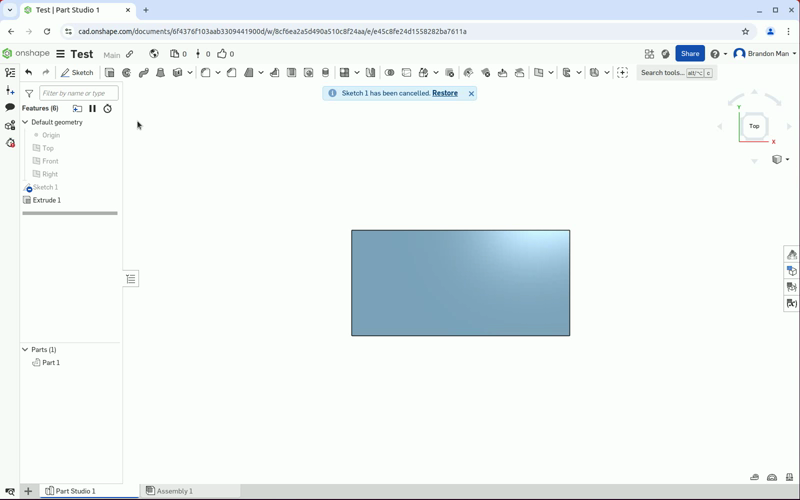
mouse_move(73, 189)
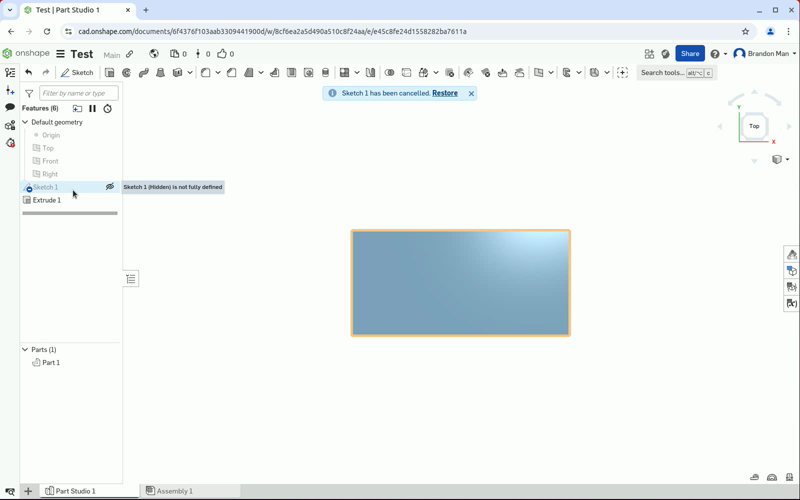
click(73, 189)
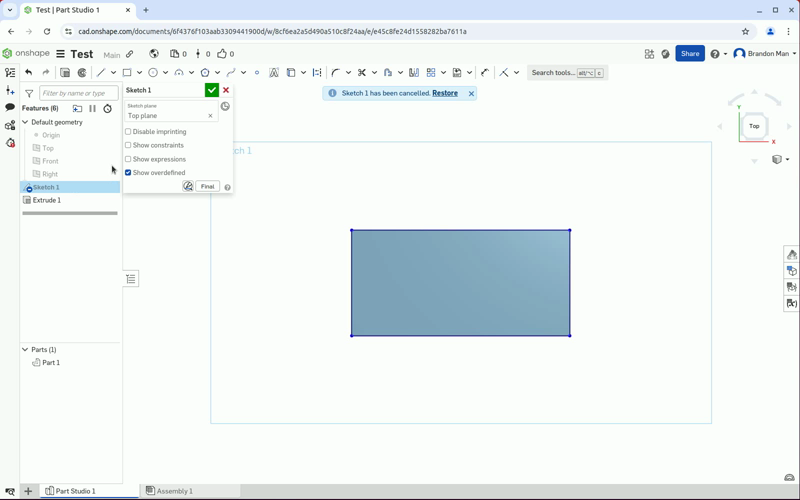
mouse_move(229, 92)
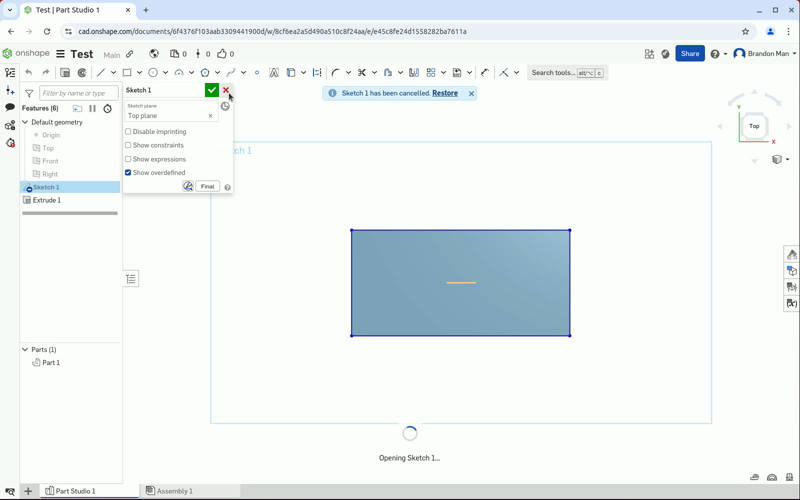
click(229, 92)
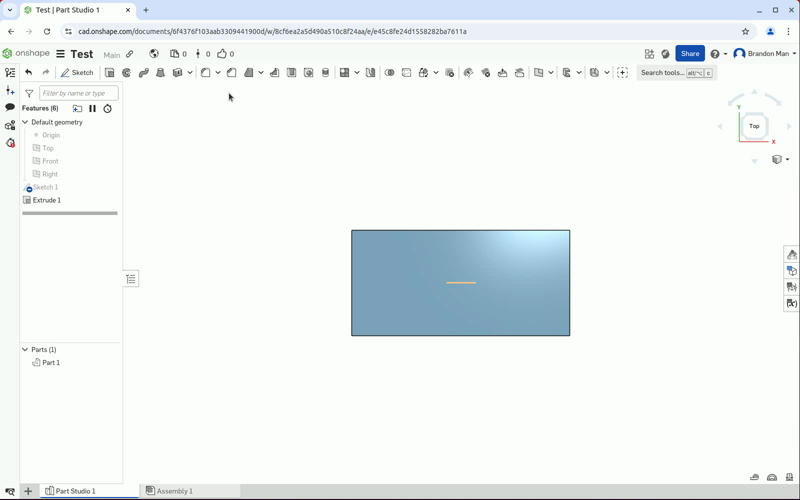
mouse_move(73, 352)
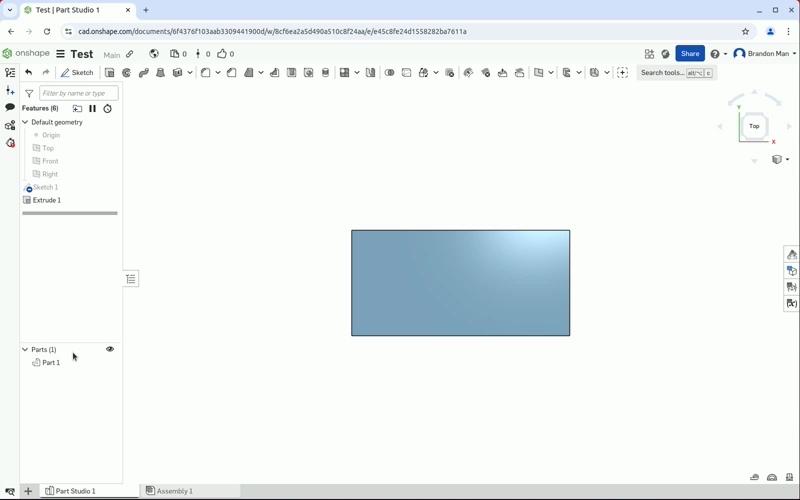
key(y)
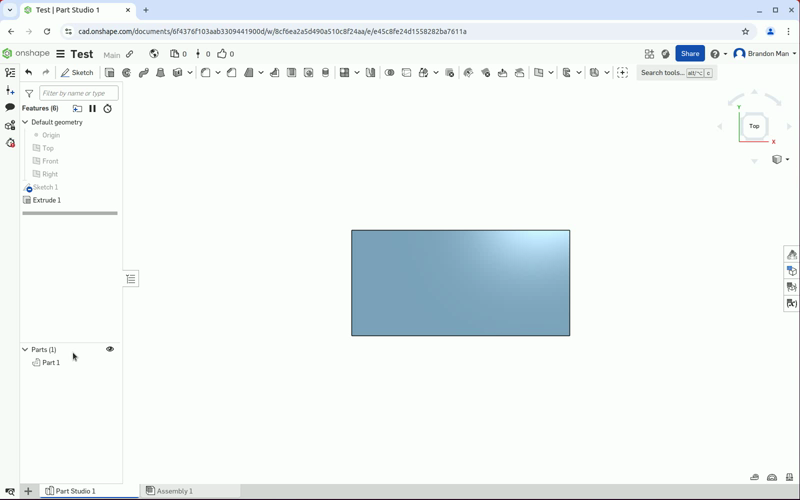
key(shift+p)
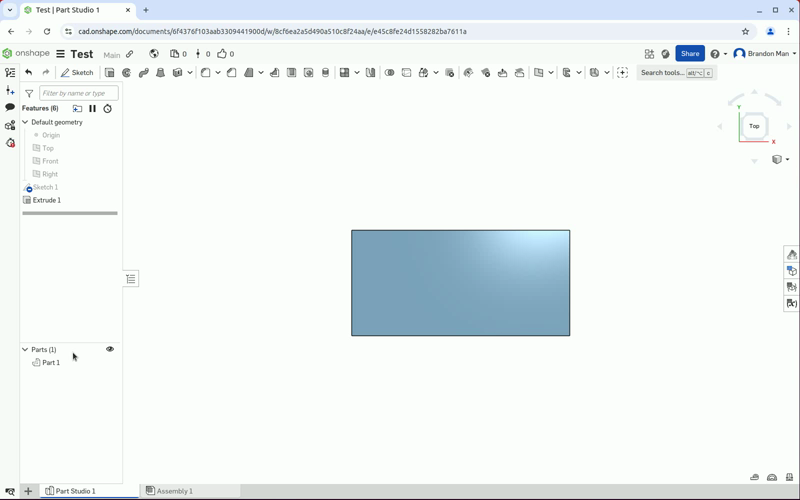
key(space)
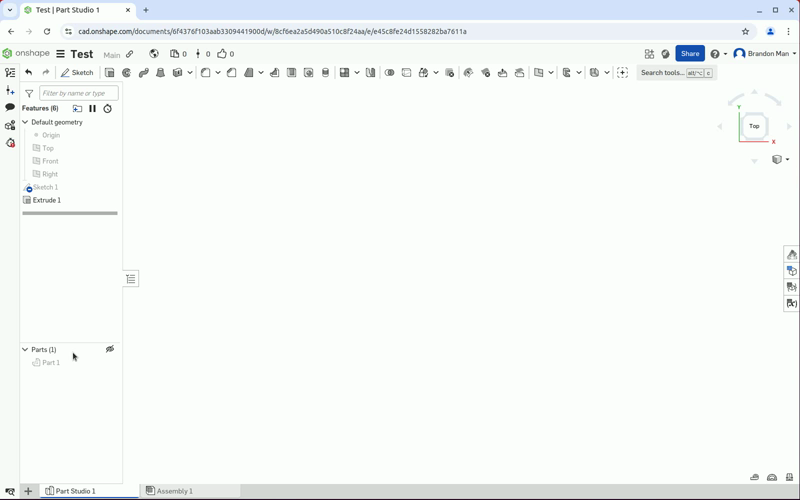
key_down(shift)
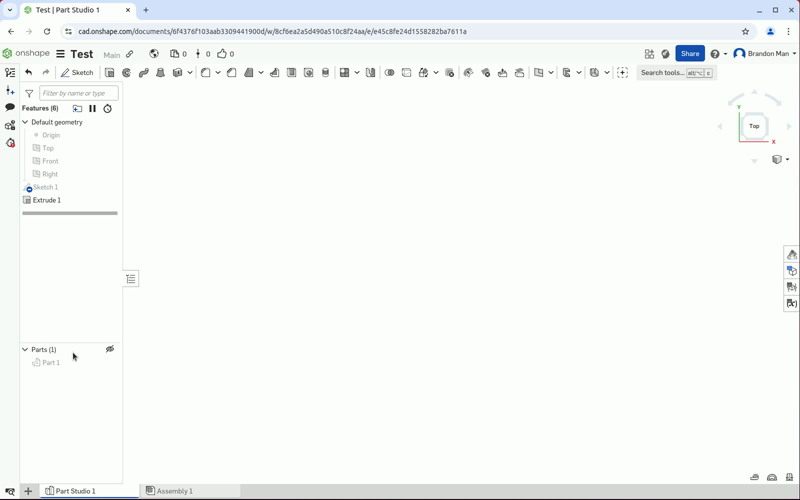
key(up)
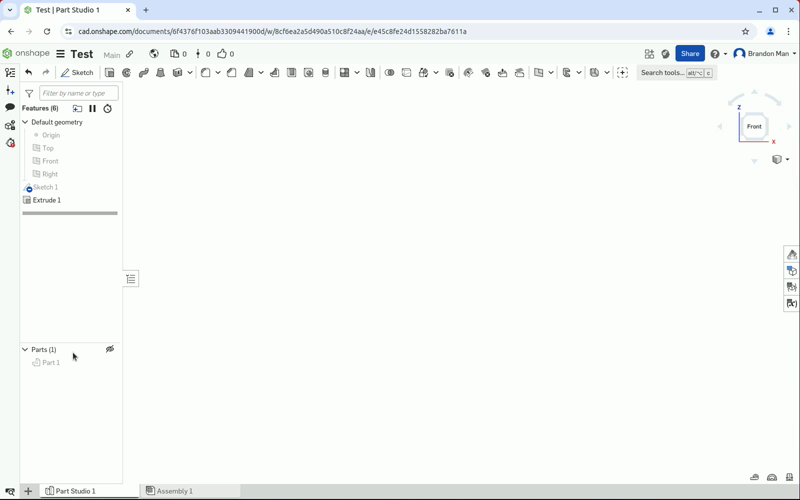
key_up(shift)
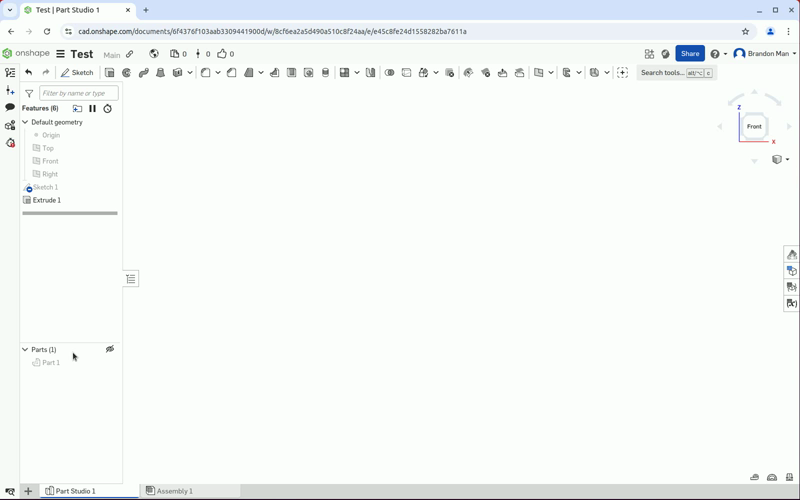
key(space)
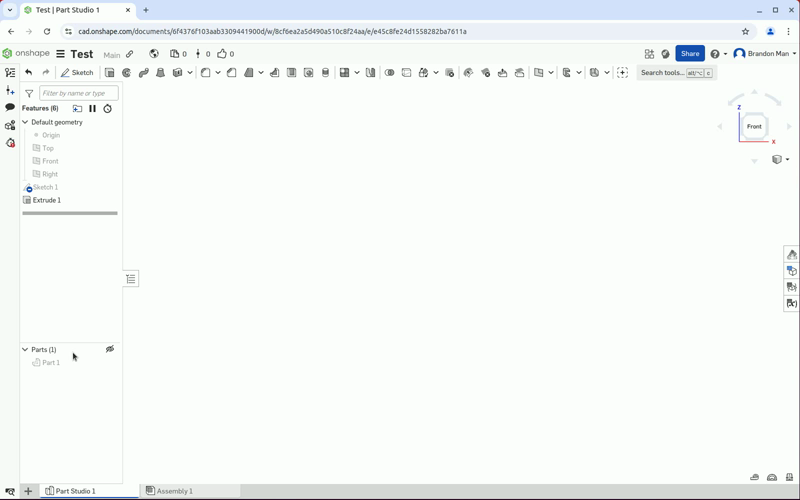
key_down(shift)
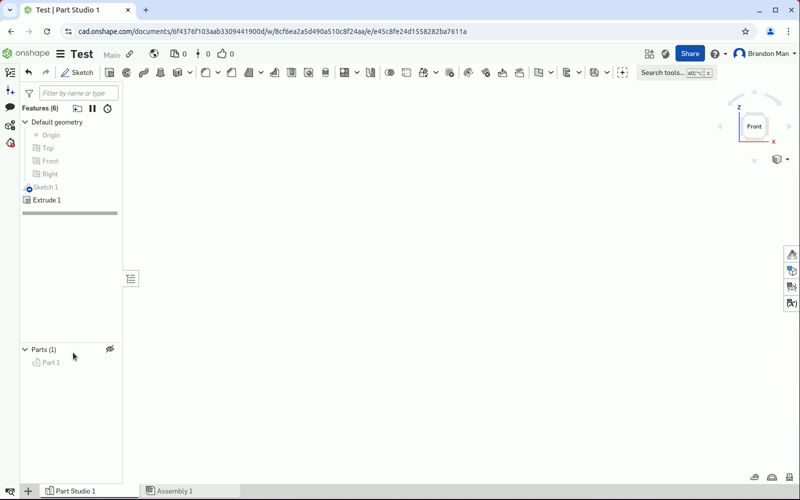
key(left)
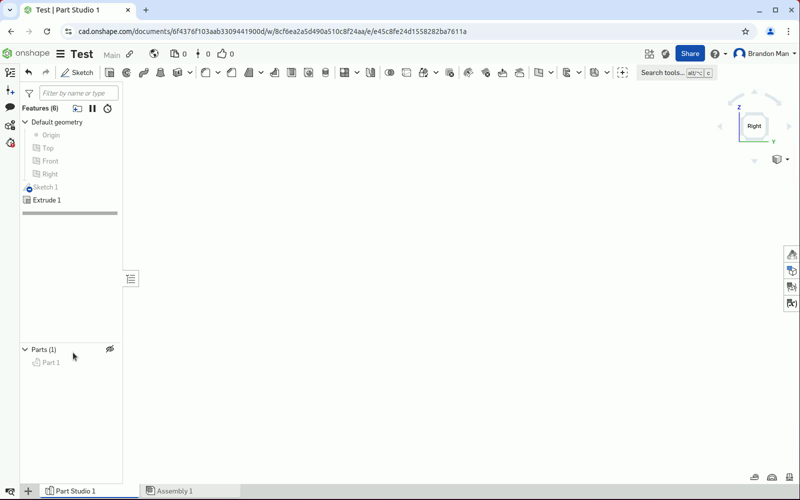
key_up(shift)
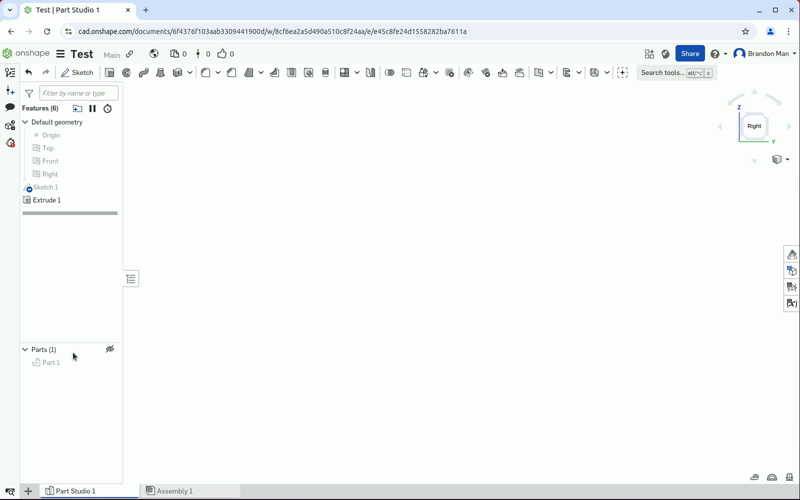
mouse_move(73, 352)
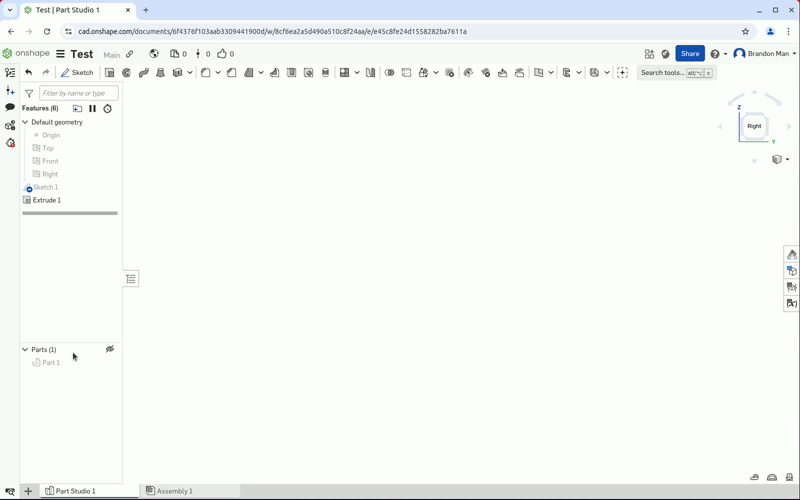
key(shift+y)
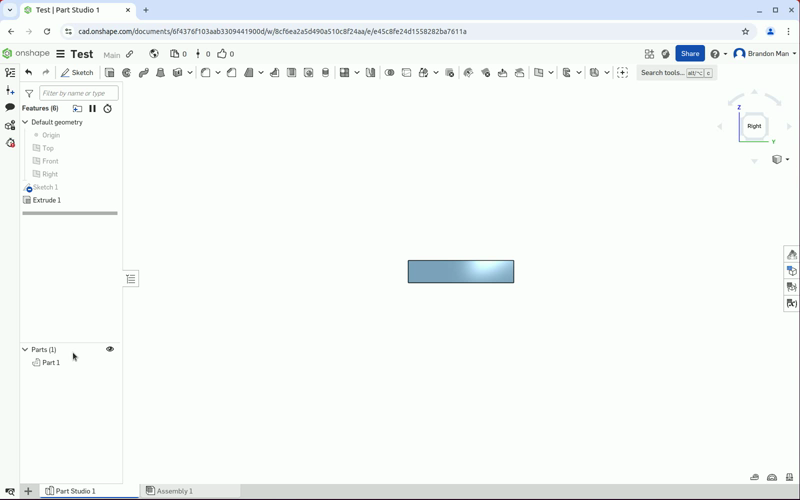
mouse_move(541, 75)
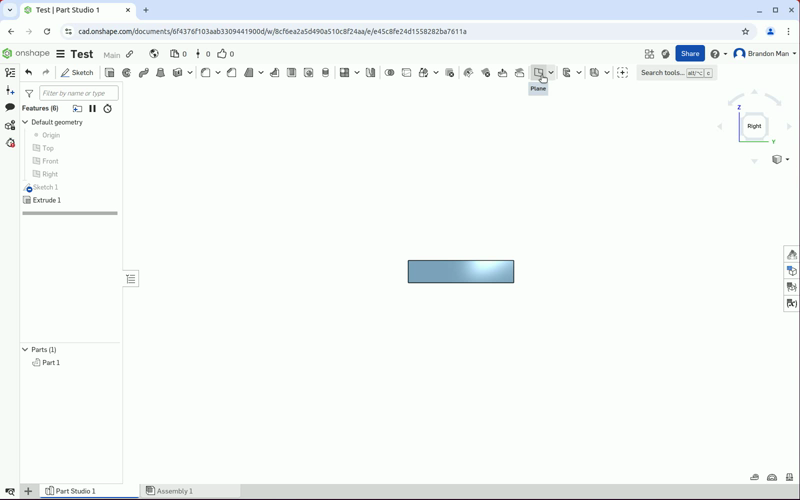
click(541, 75)
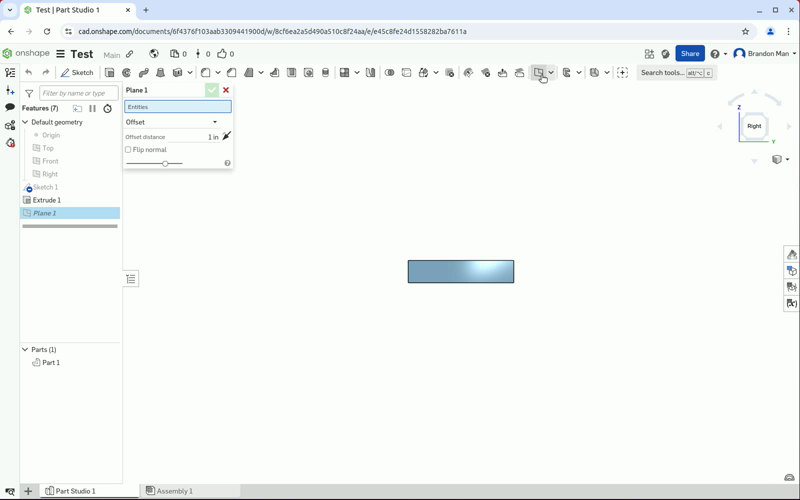
mouse_move(73, 176)
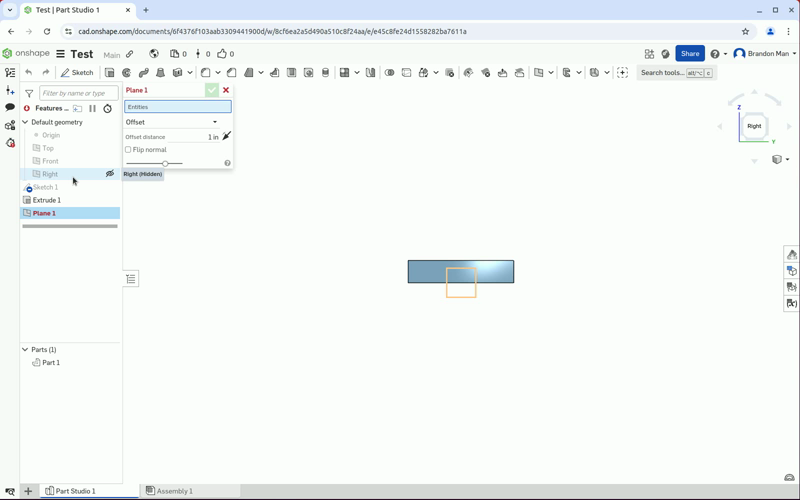
click(73, 176)
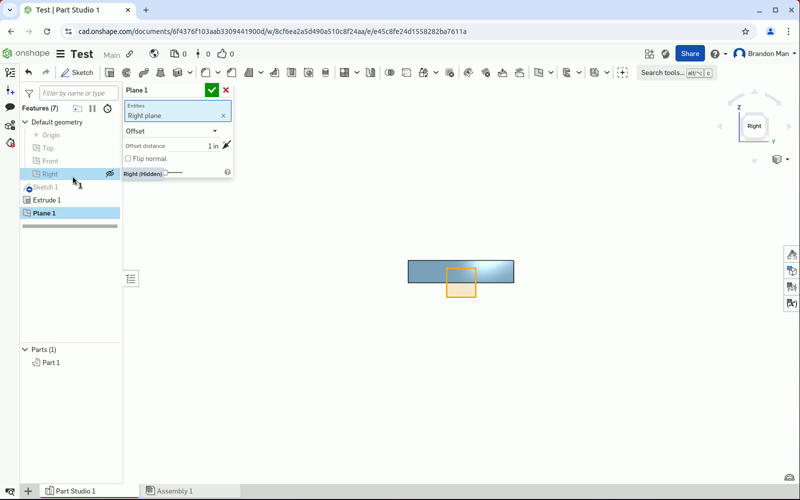
key(tab, 2)
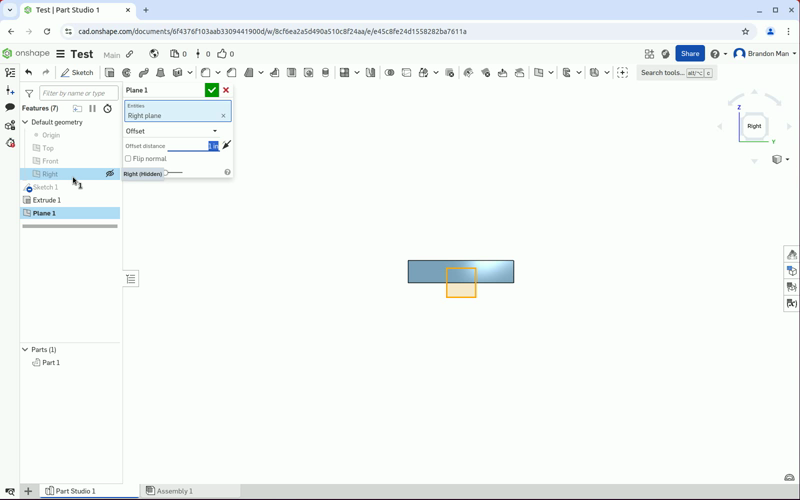
text(22.4)
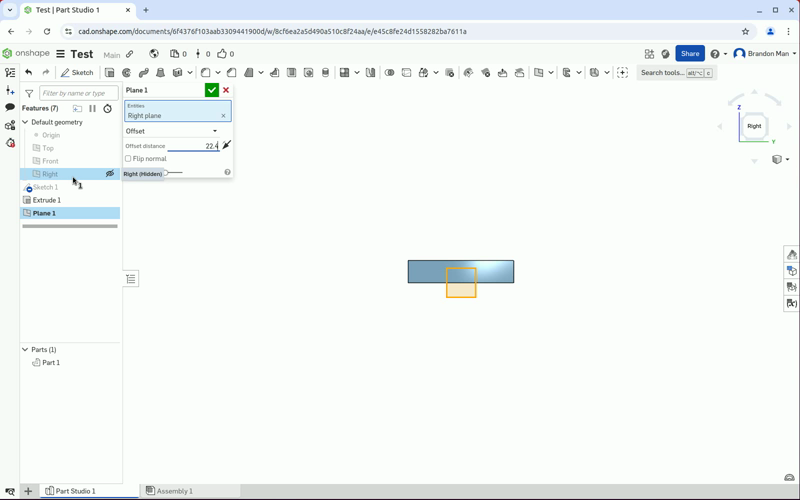
key(enter, 2)
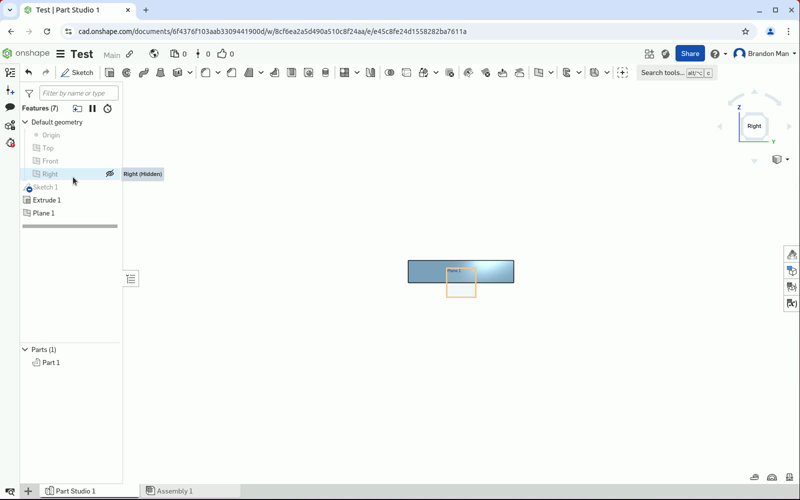
key(shift+s)
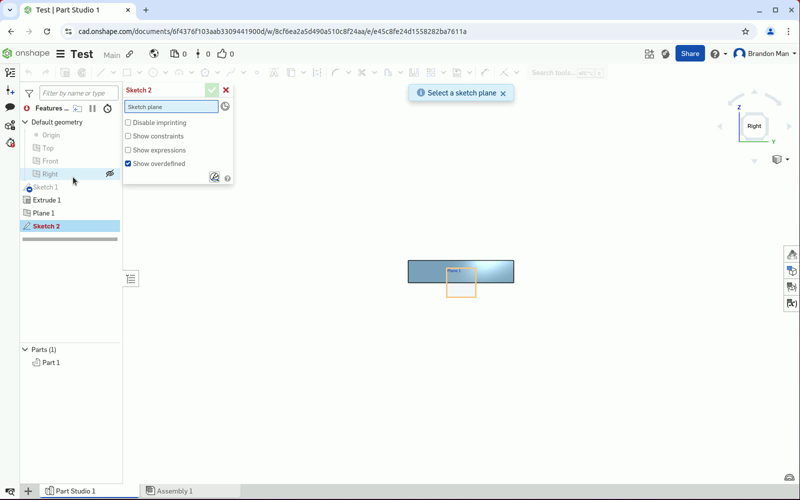
mouse_move(73, 215)
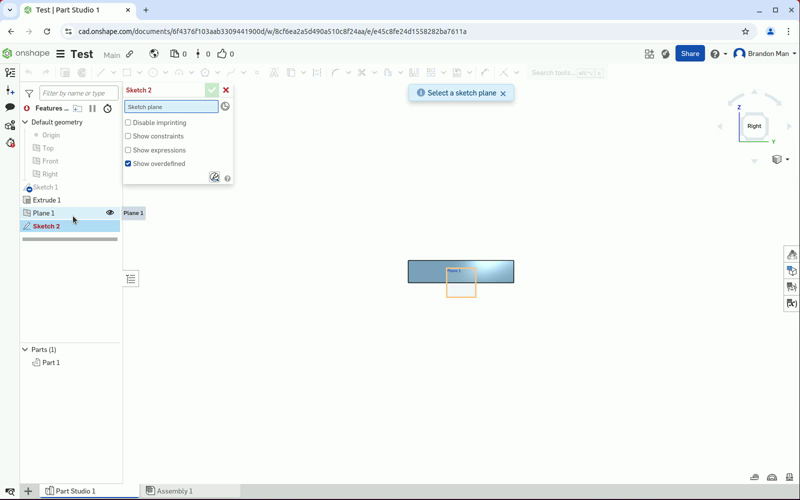
click(73, 215)
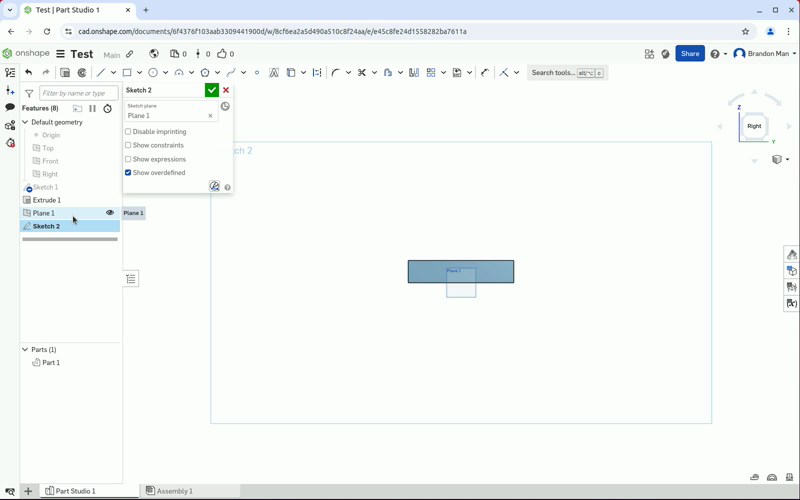
mouse_move(73, 352)
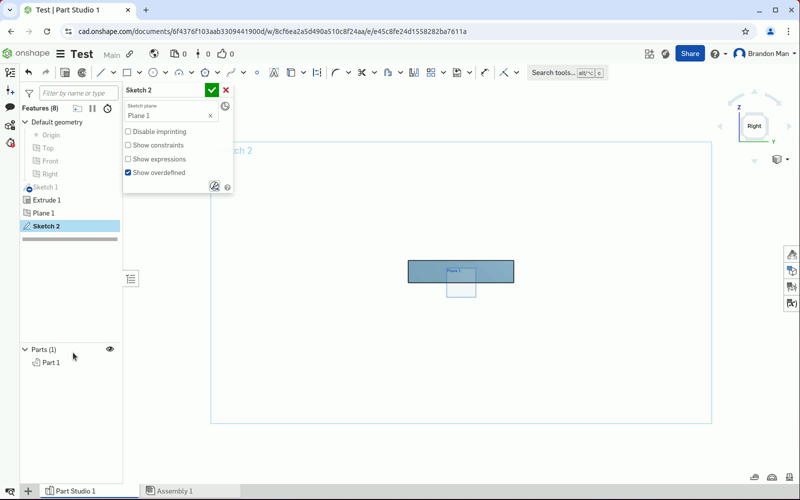
key(y)
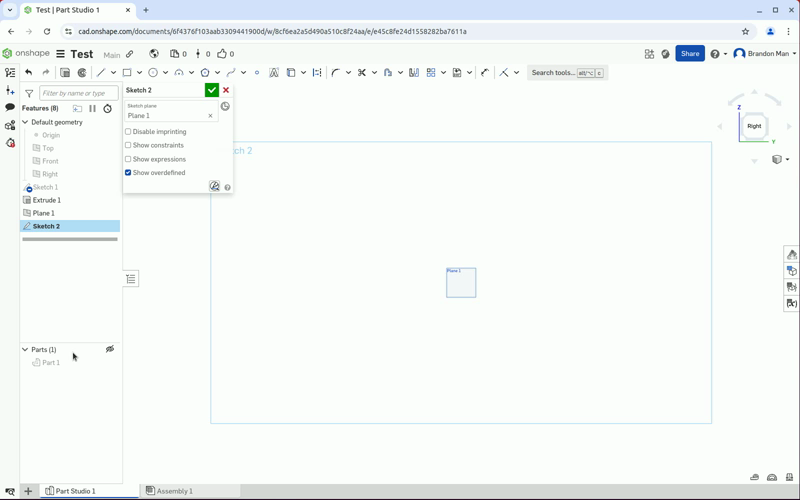
key(l)
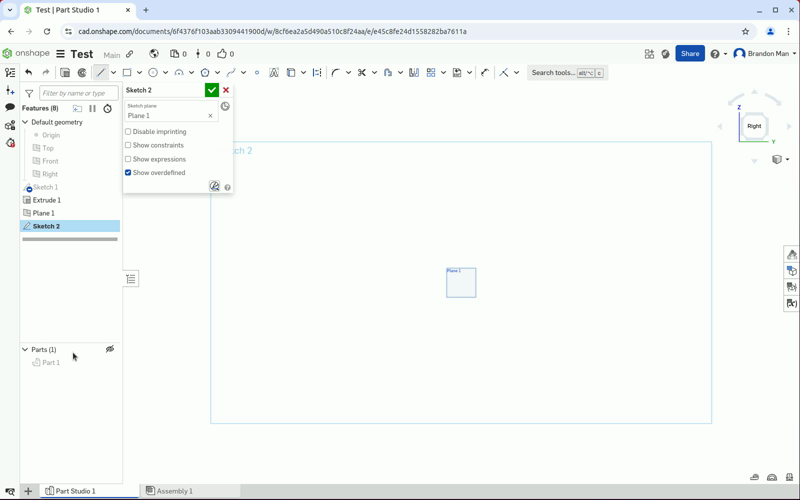
key_down(shift)
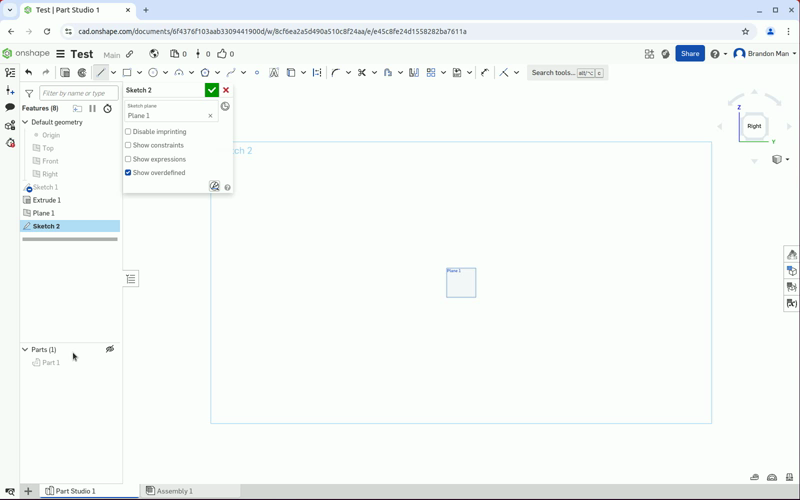
mouse_move(407, 282)
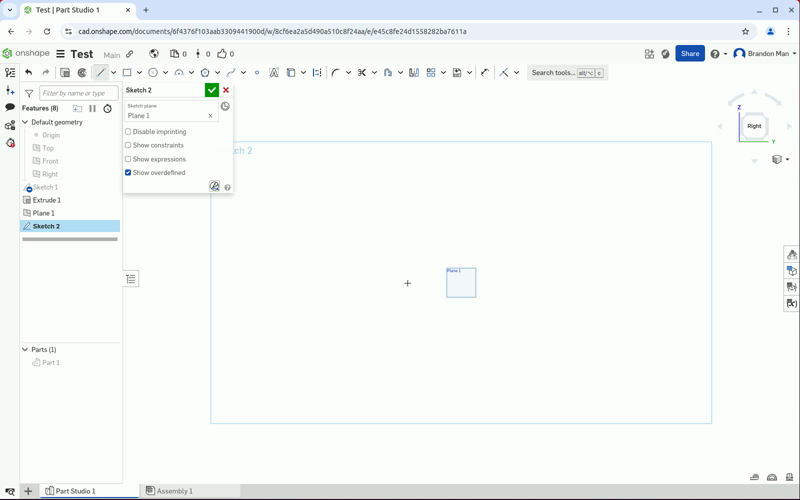
click(407, 282)
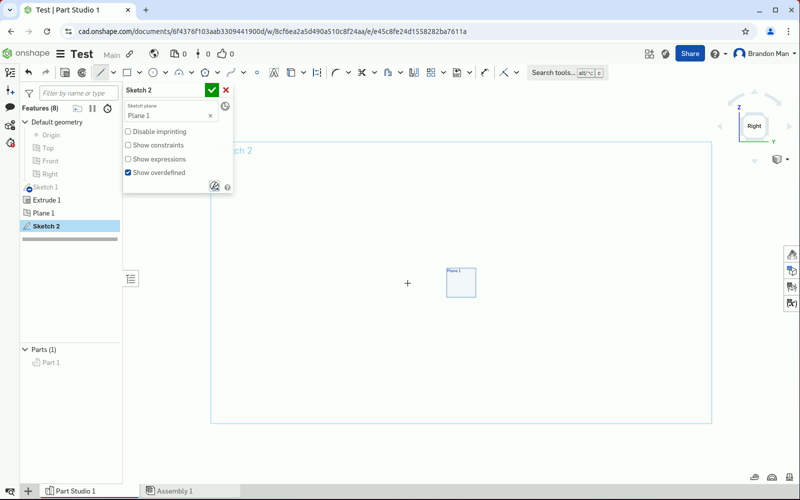
key_up(shift)
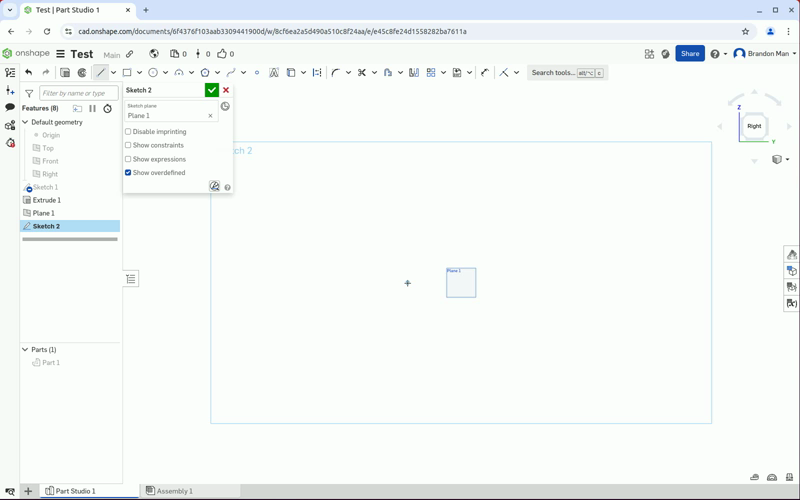
key_down(shift)
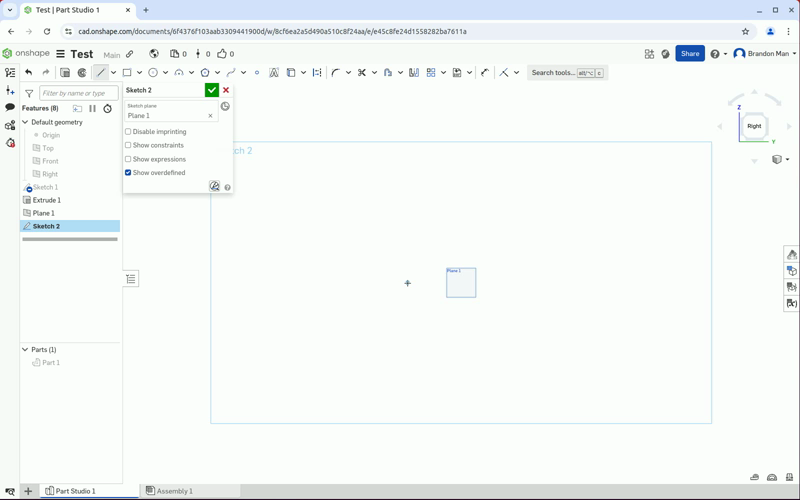
mouse_move(513, 282)
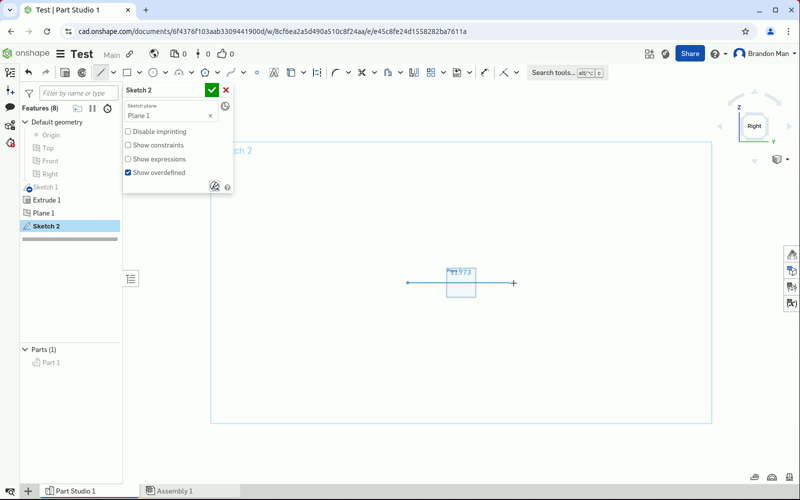
click(513, 282)
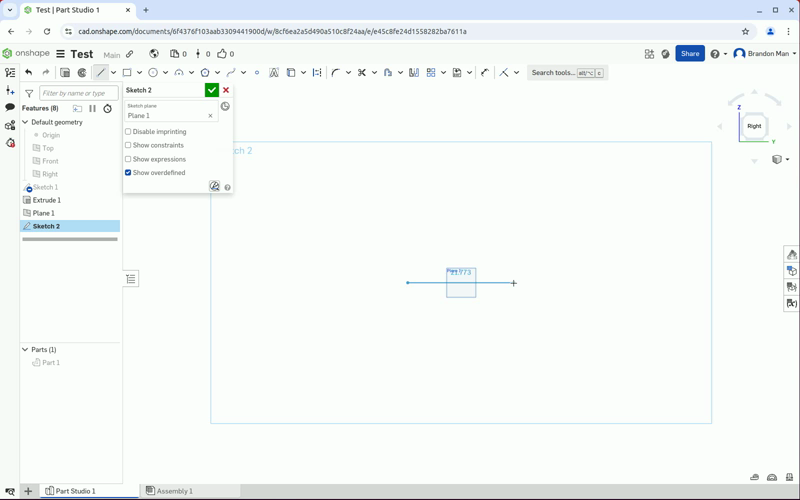
key_up(shift)
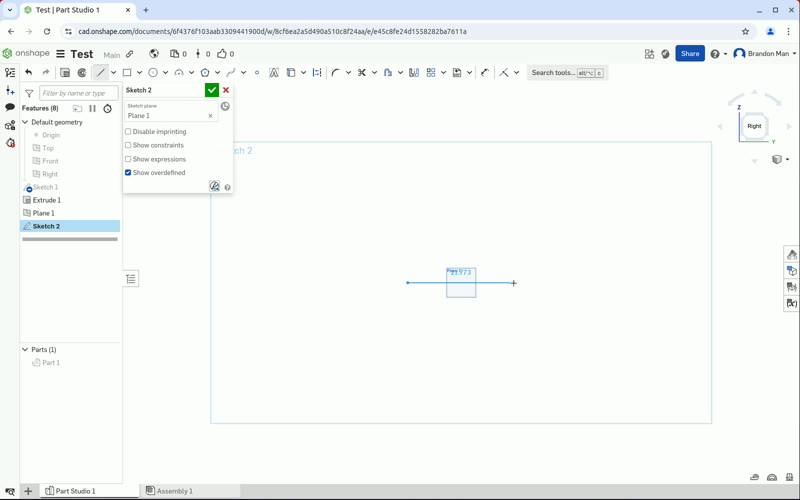
key_down(shift)
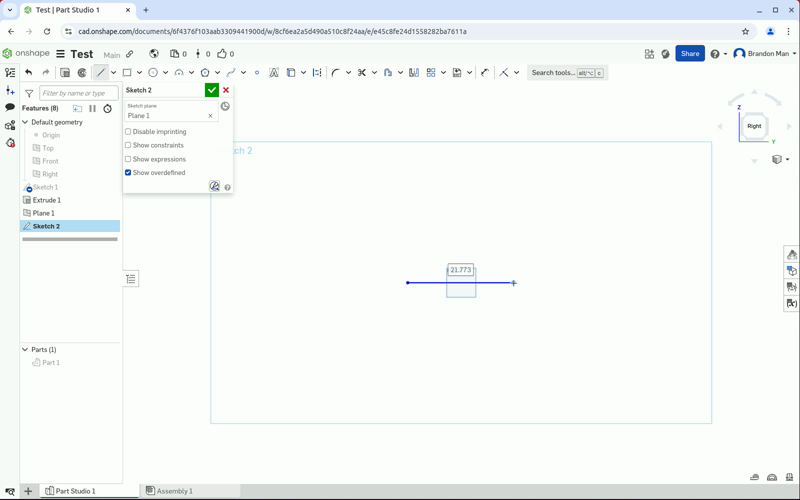
mouse_move(543, 282)
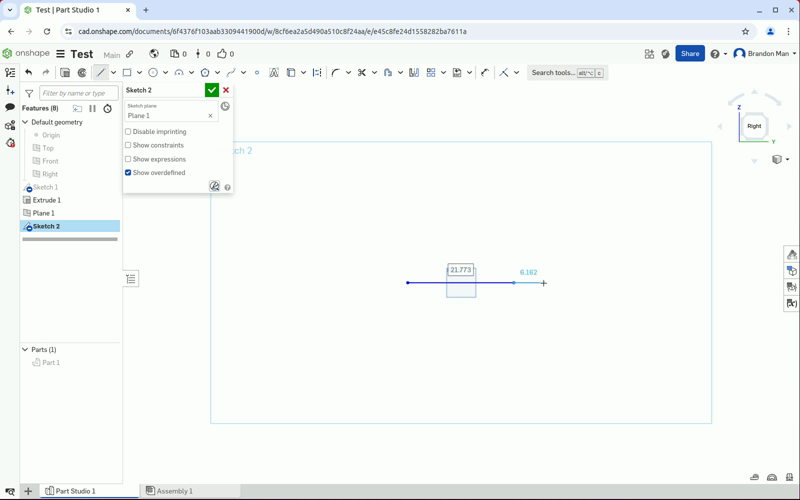
mouse_move(513, 260)
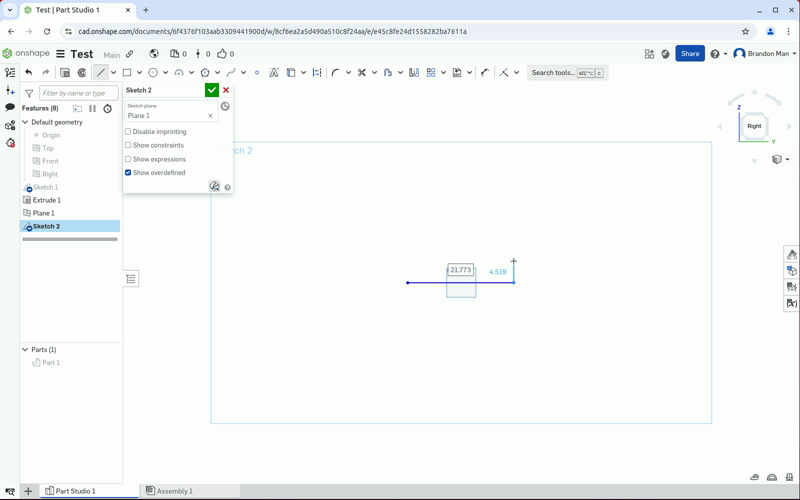
click(513, 260)
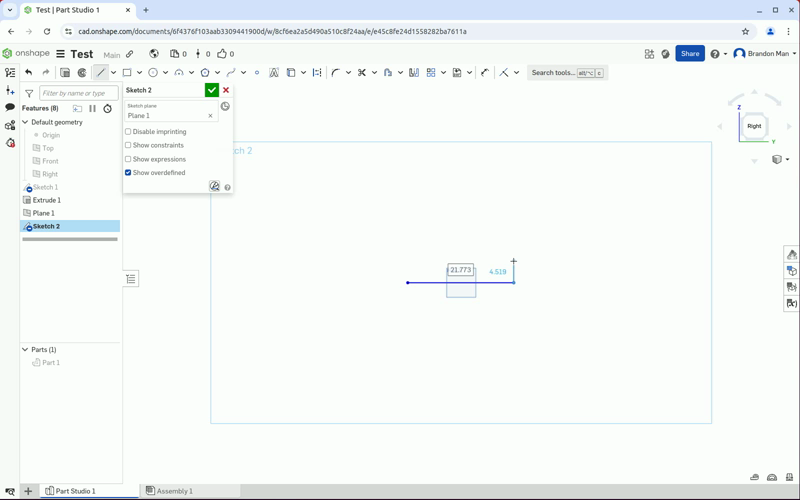
key_up(shift)
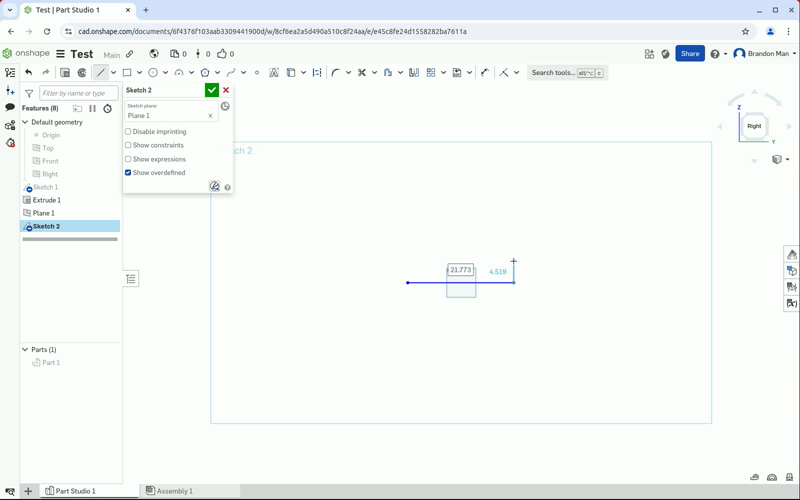
key_down(shift)
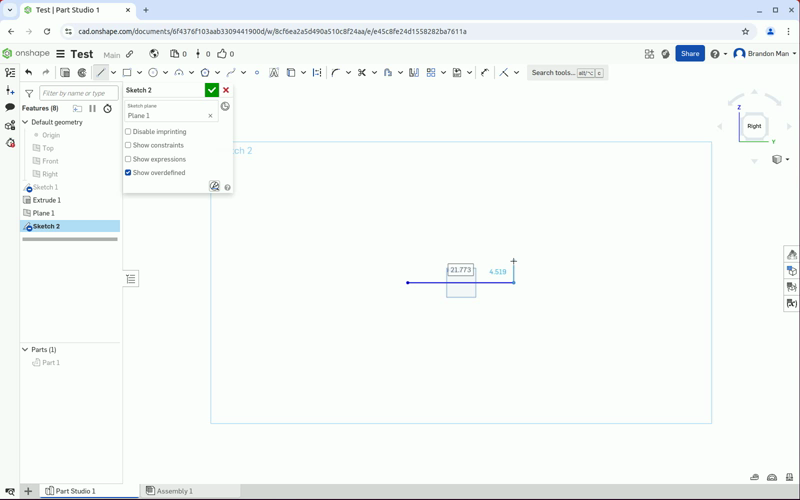
mouse_move(407, 260)
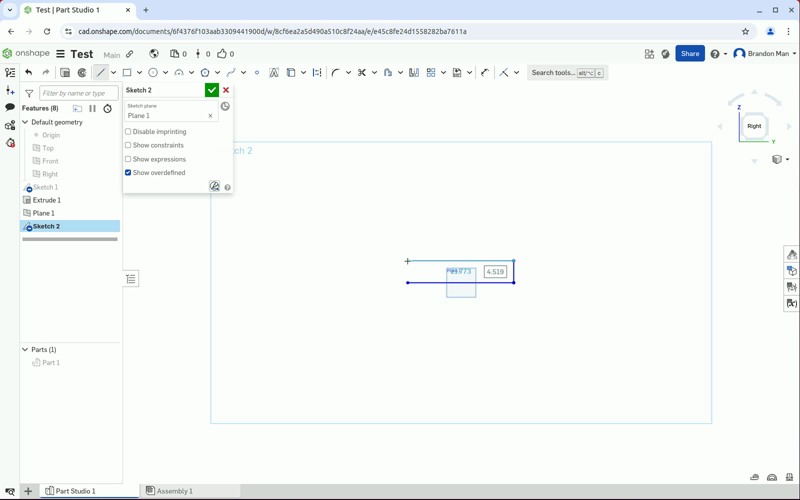
click(407, 260)
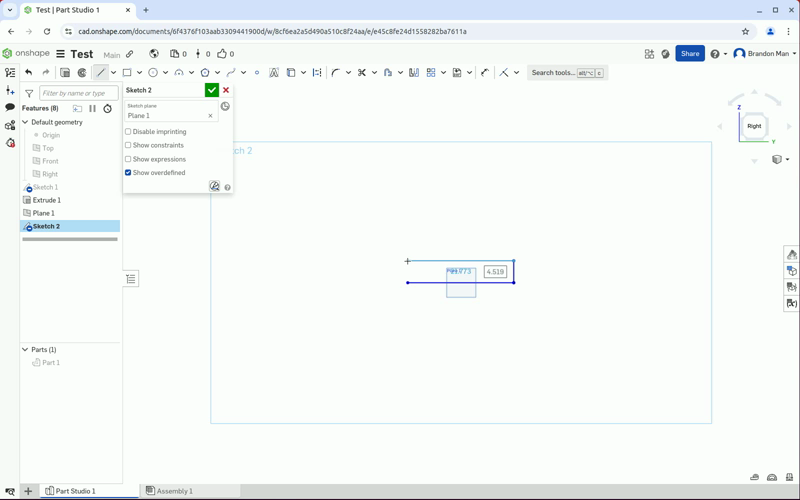
key_up(shift)
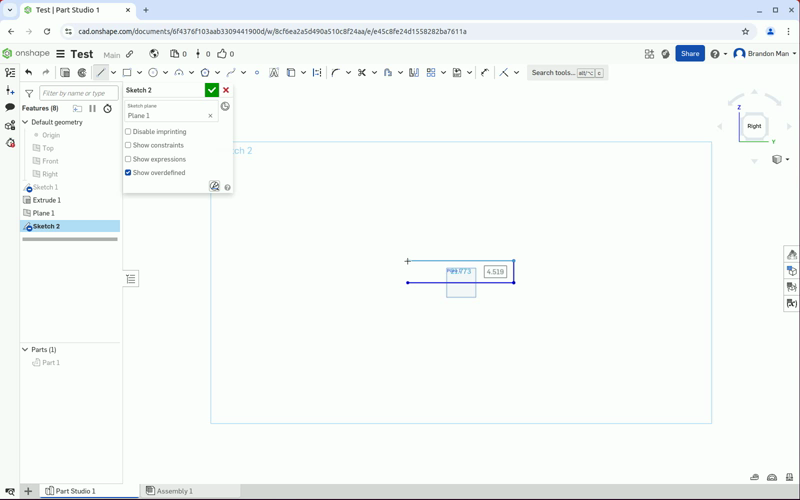
mouse_move(437, 260)
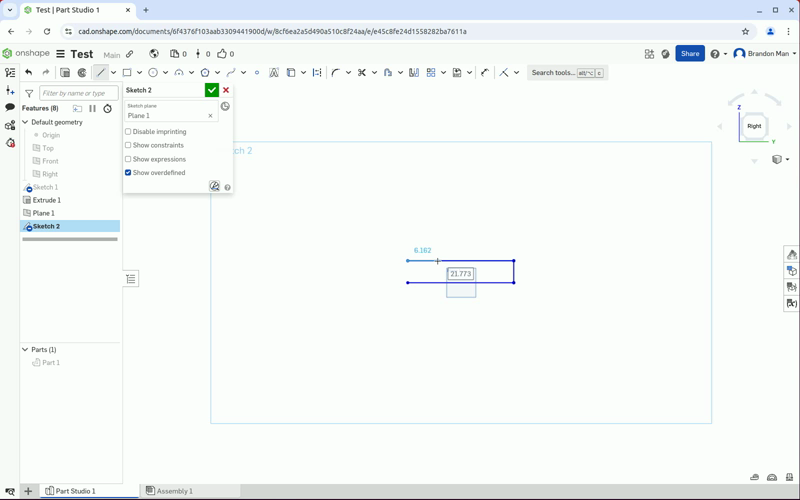
key_down(shift)
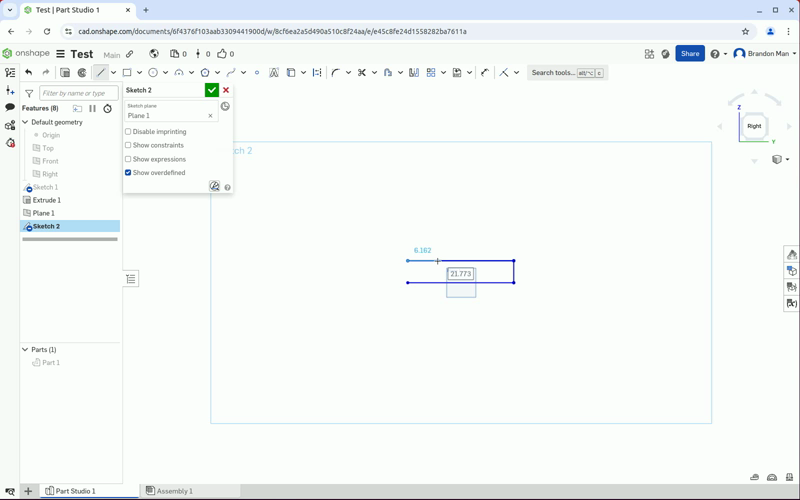
mouse_move(407, 282)
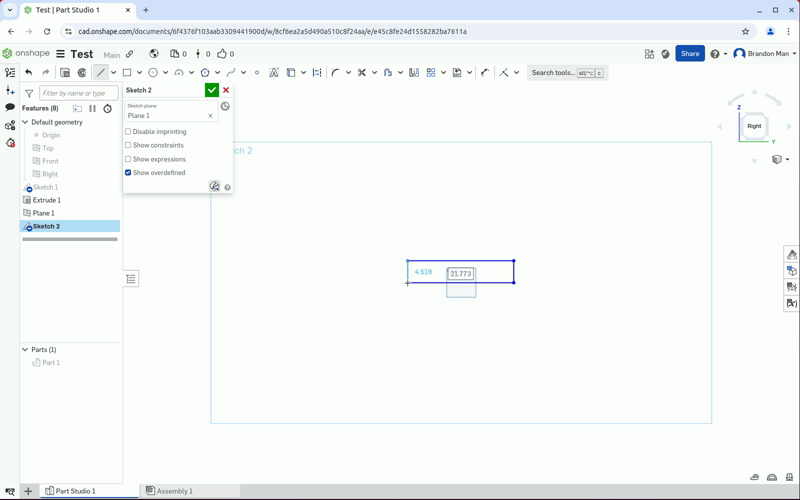
key_up(shift)
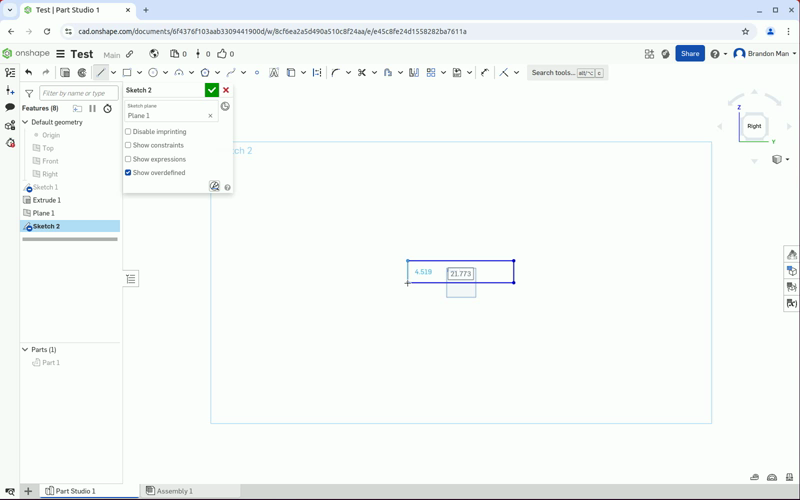
click(407, 282)
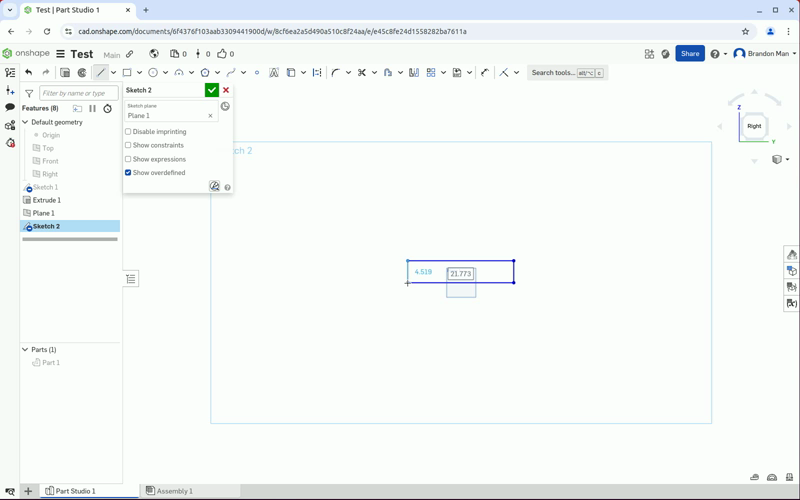
key(esc)
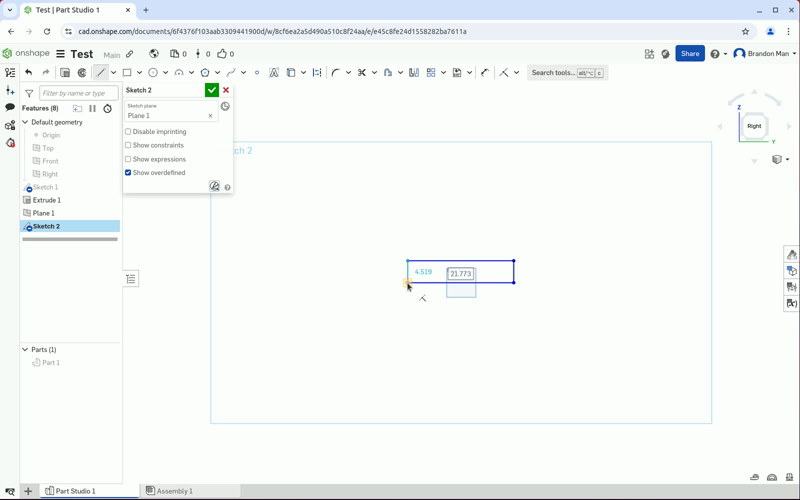
mouse_move(508, 269)
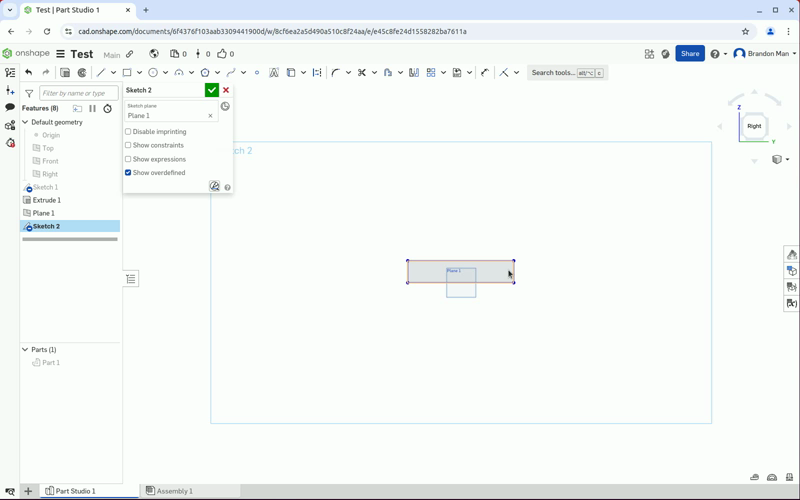
click(508, 269)
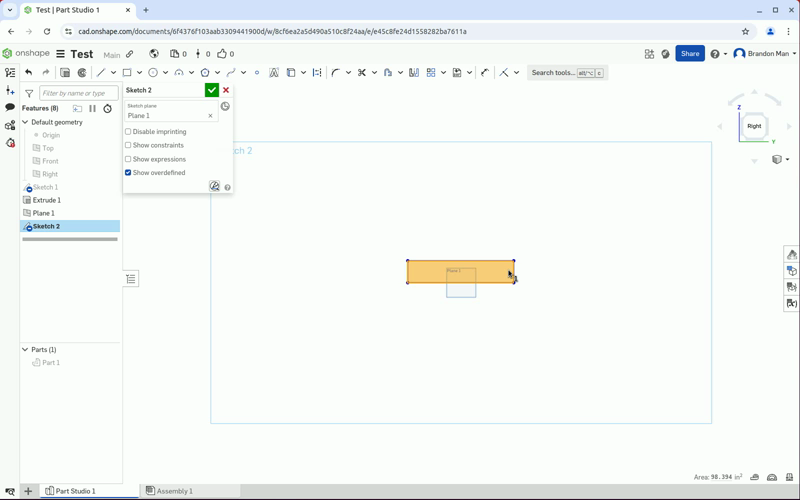
mouse_move(73, 352)
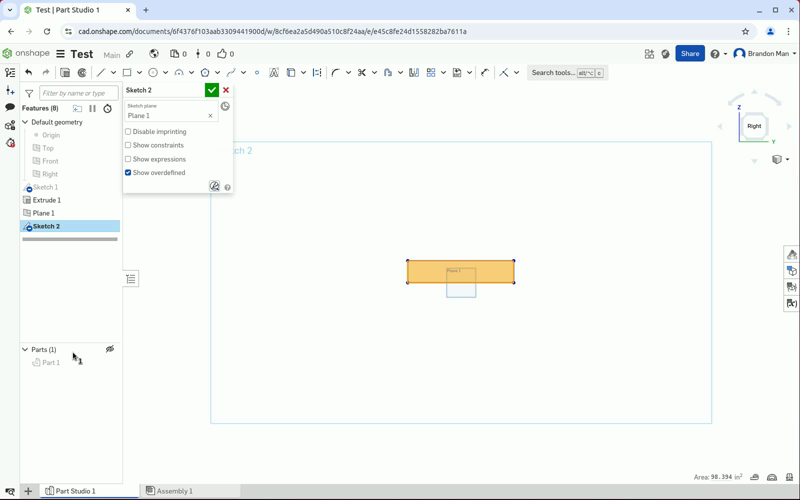
key(shift+y)
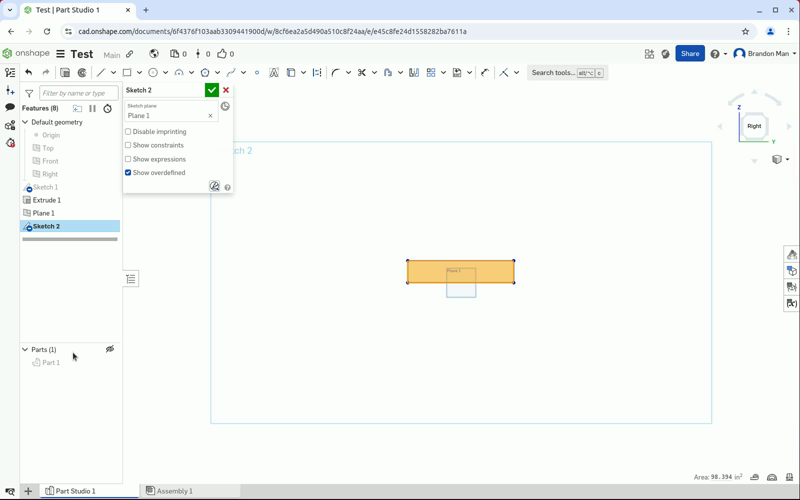
key(shift+e)
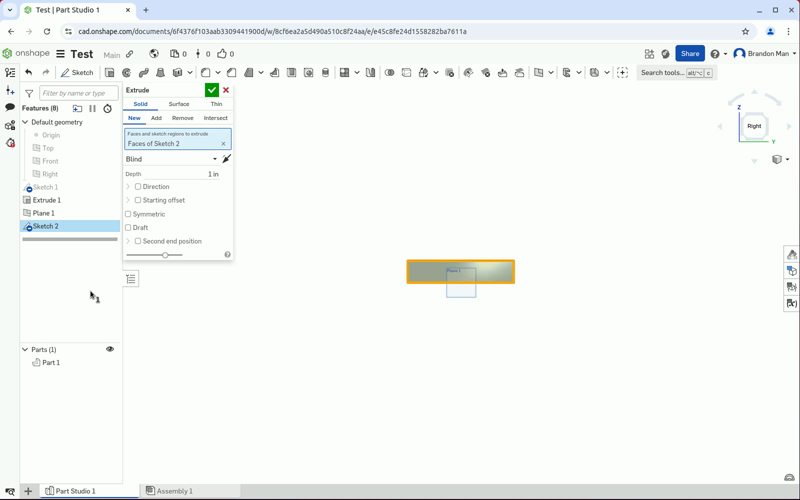
mouse_move(143, 106)
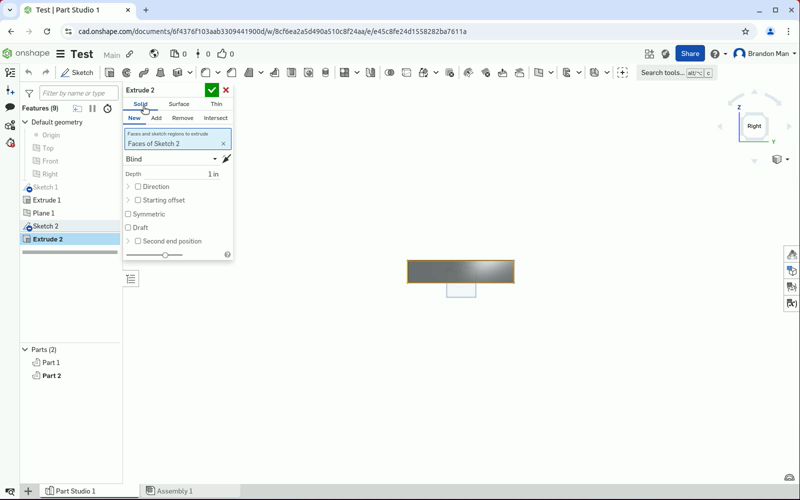
click(143, 106)
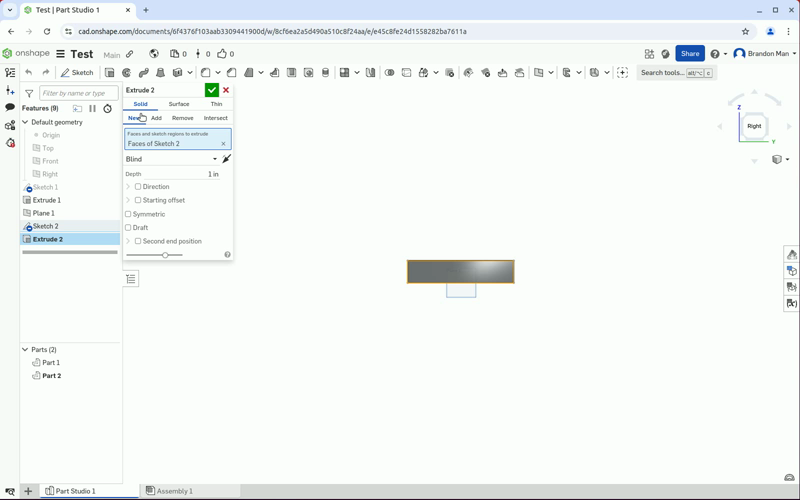
mouse_move(137, 120)
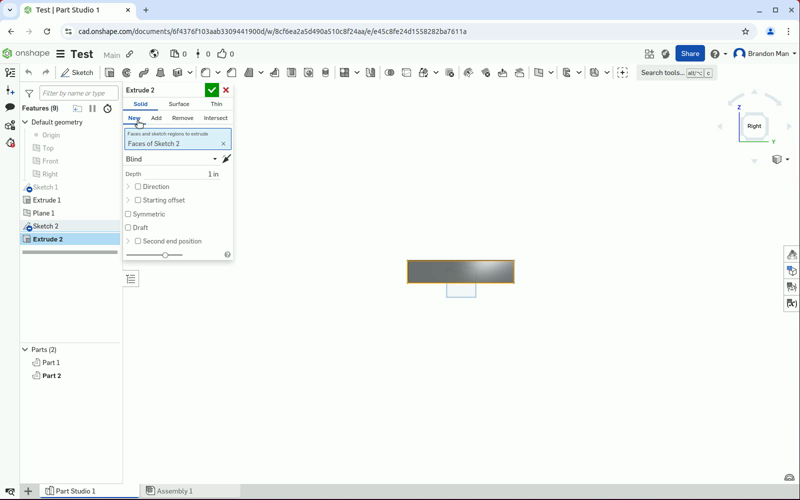
click(137, 120)
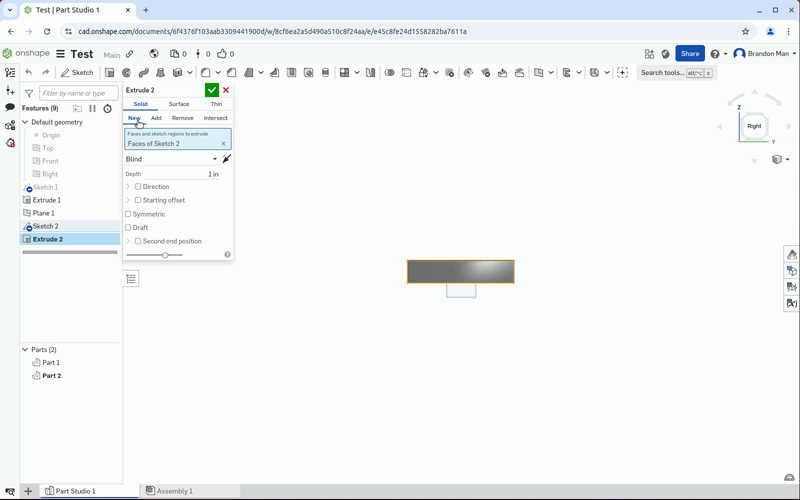
key(tab, 4)
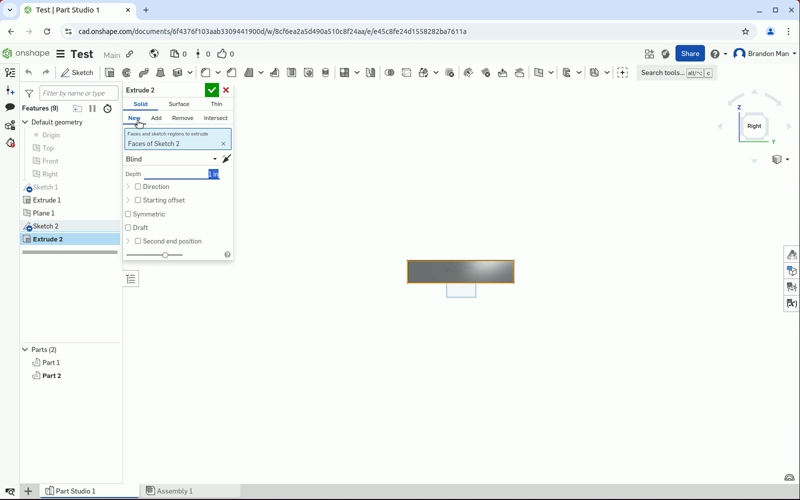
text(0.722)
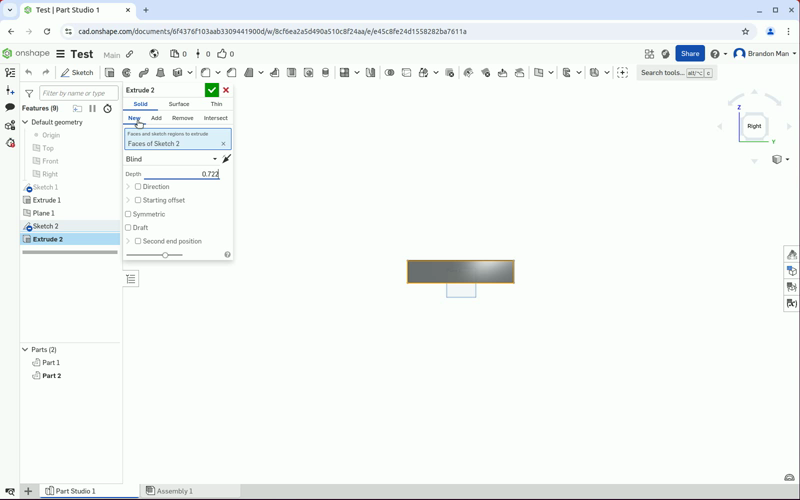
key(enter)
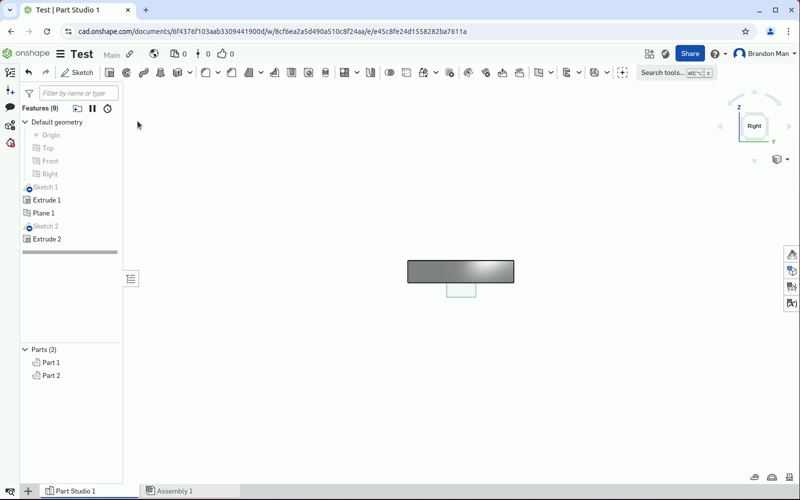
key(shift+h)
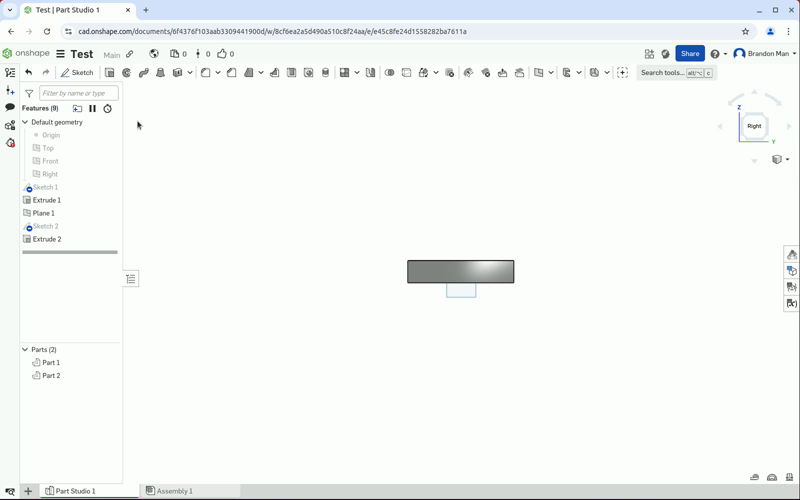
key(shift+h)
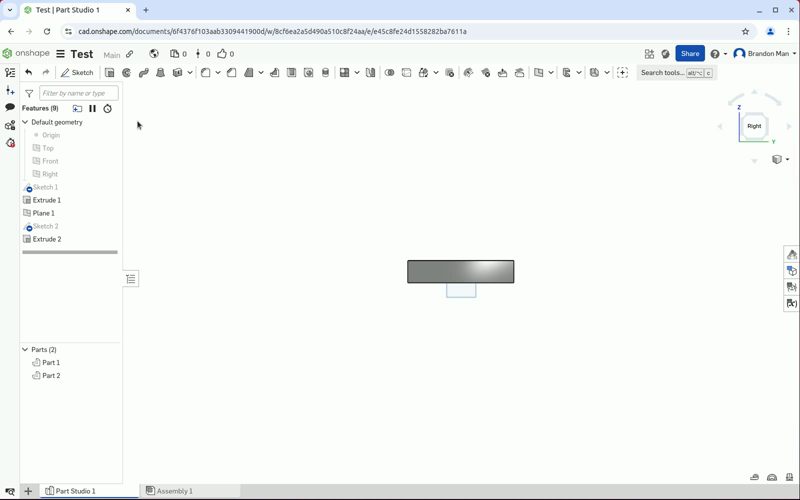
mouse_move(73, 189)
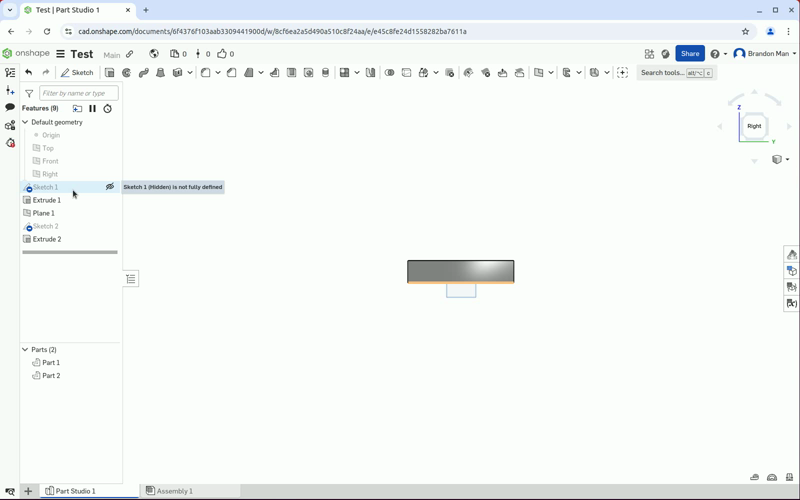
click(73, 189)
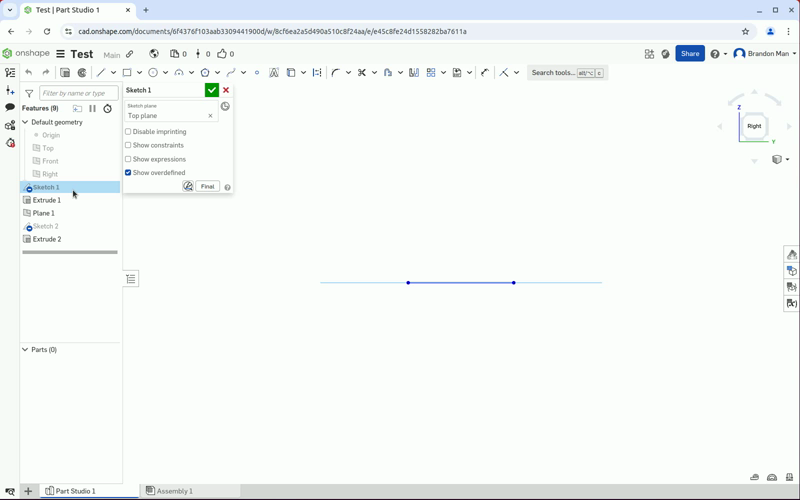
mouse_move(229, 92)
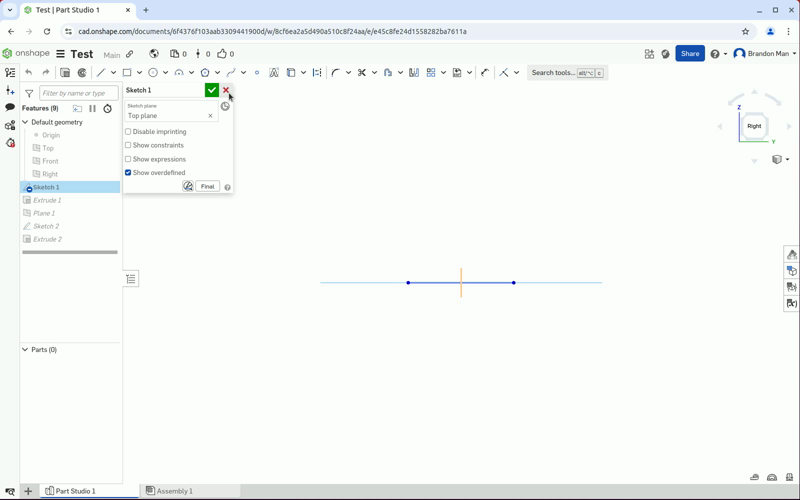
click(229, 92)
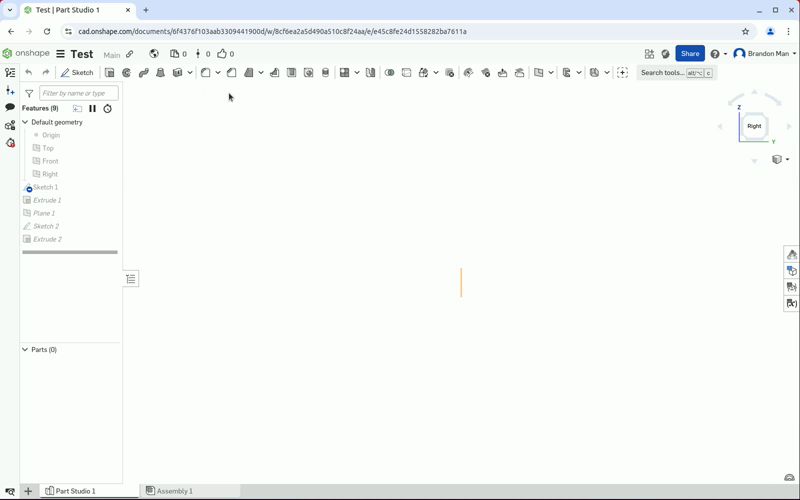
key(shift+s)
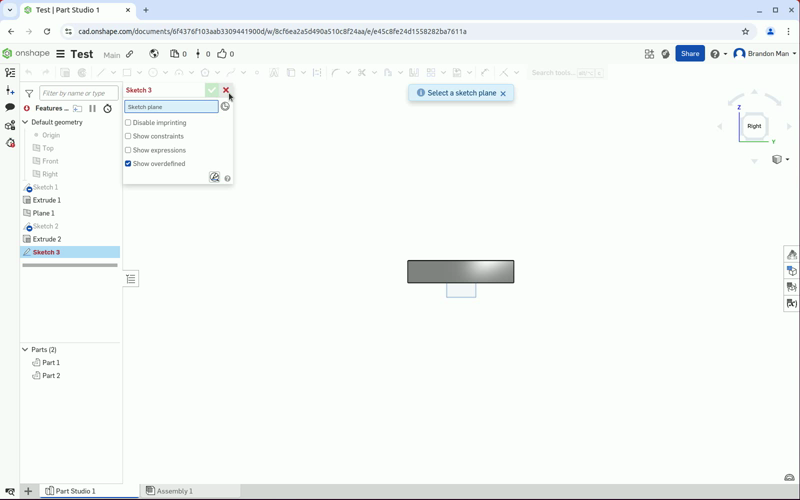
mouse_move(73, 215)
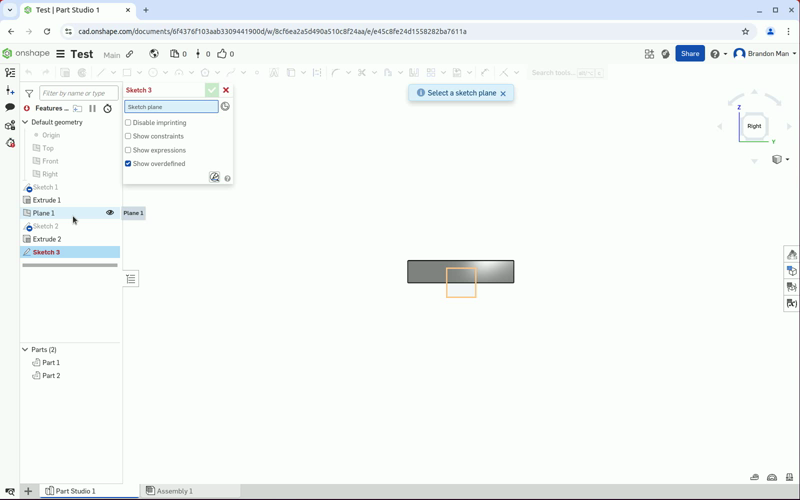
click(73, 215)
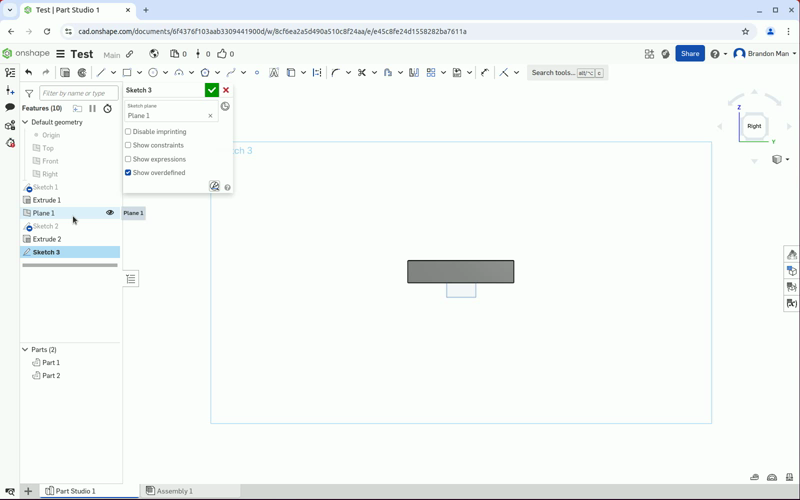
mouse_move(73, 352)
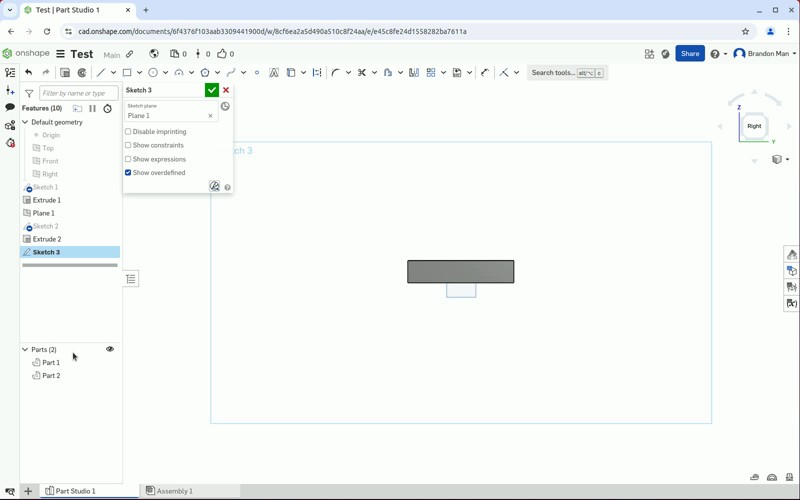
key(y)
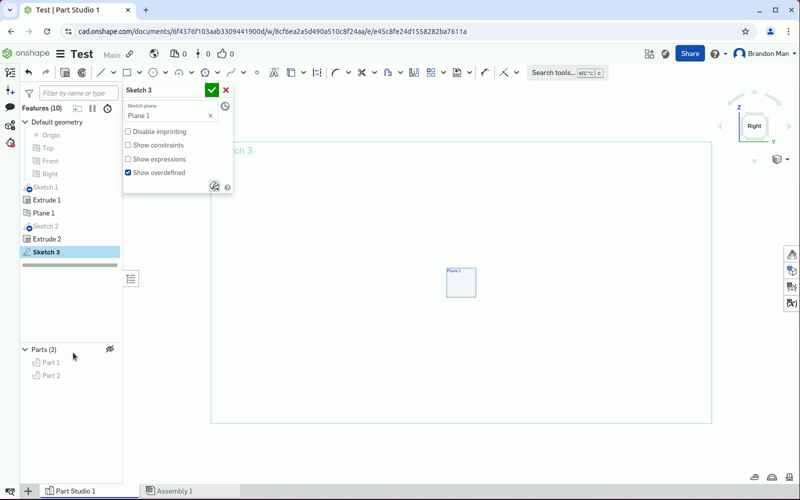
key(l)
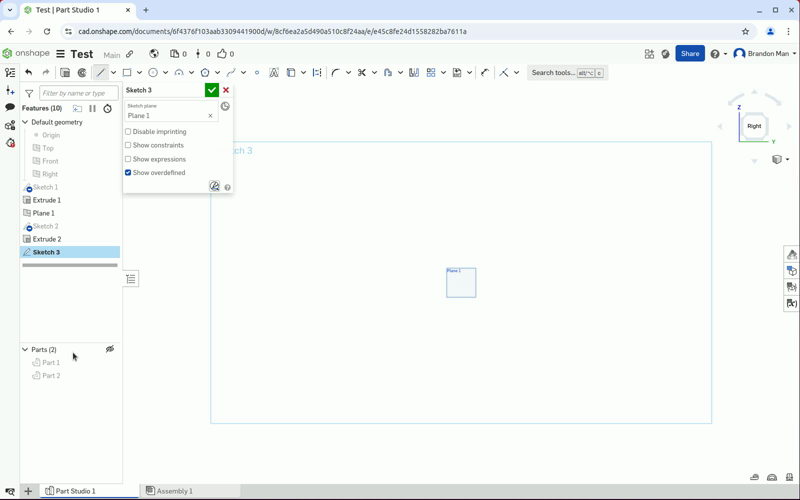
key_down(shift)
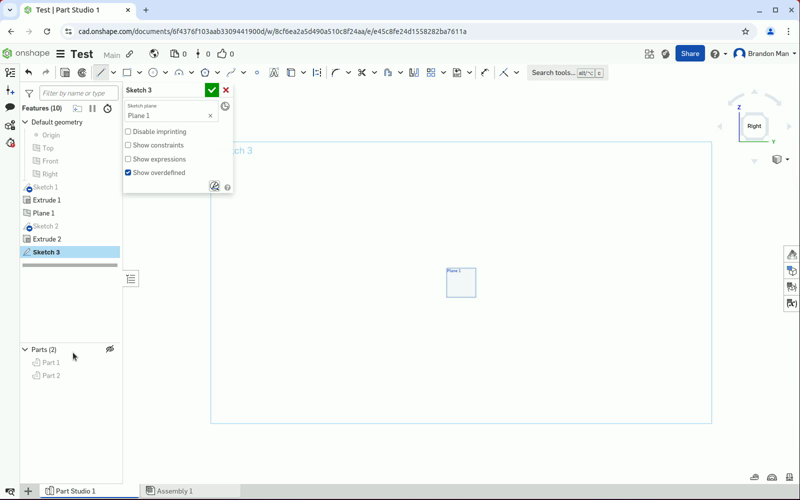
mouse_move(407, 260)
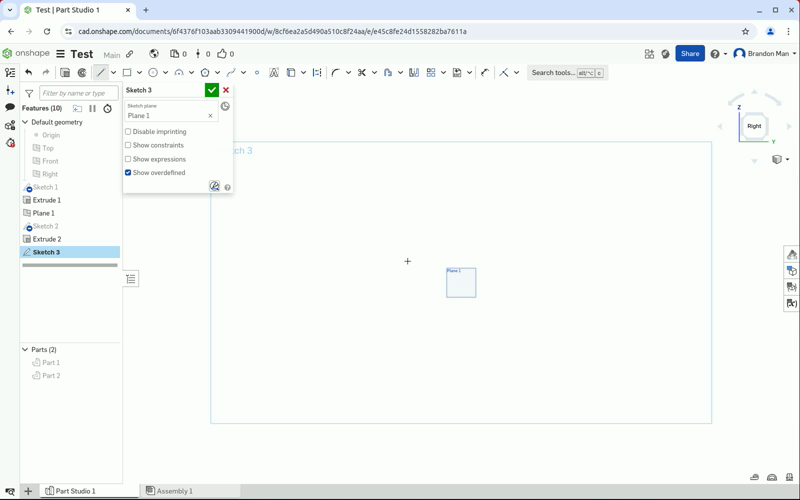
click(407, 260)
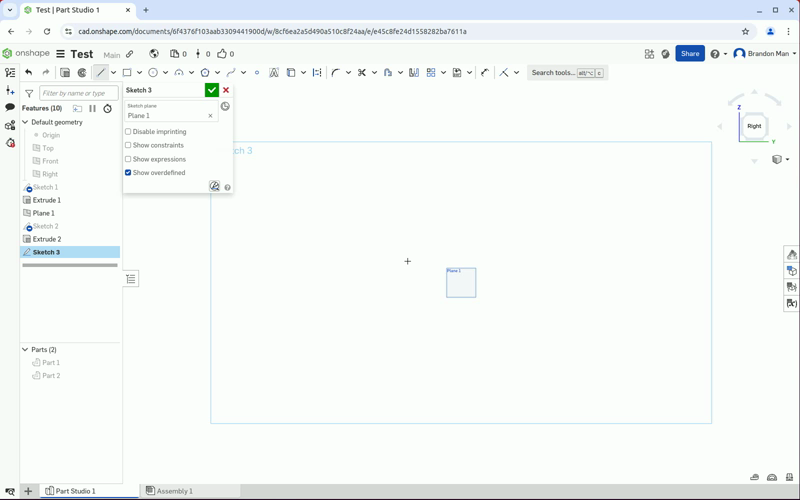
key_up(shift)
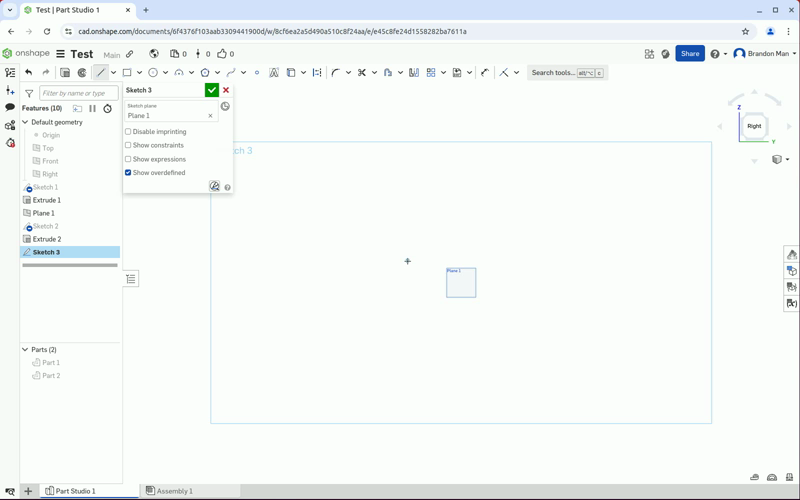
key_down(shift)
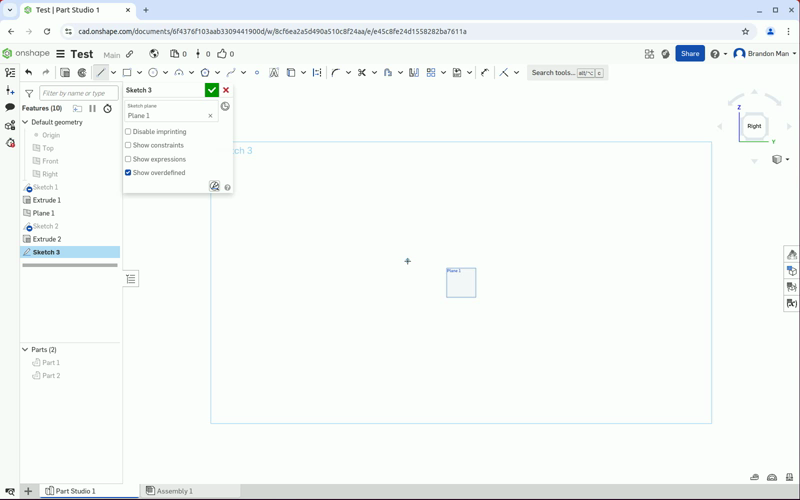
mouse_move(513, 260)
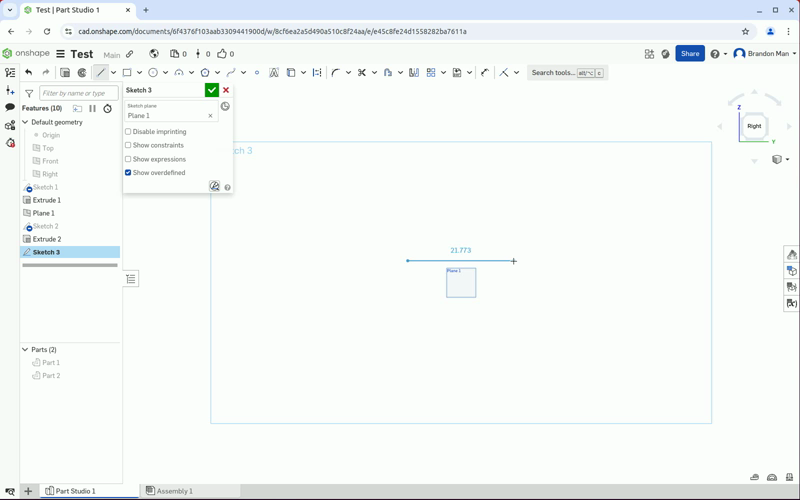
click(513, 260)
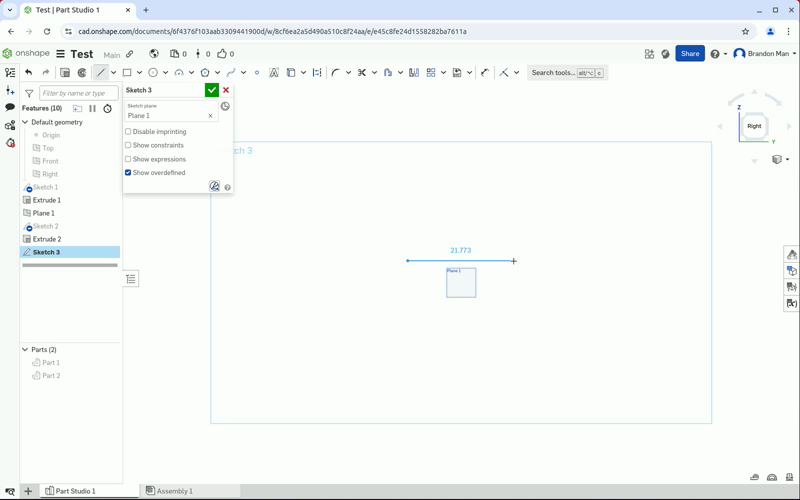
key_up(shift)
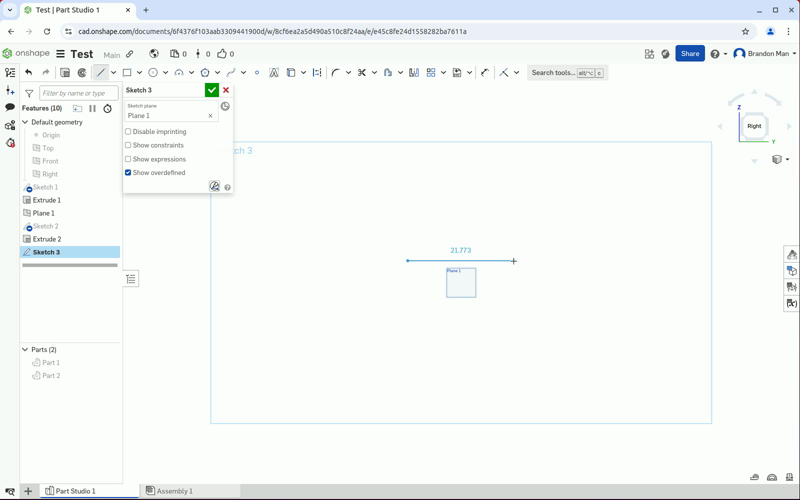
key_down(shift)
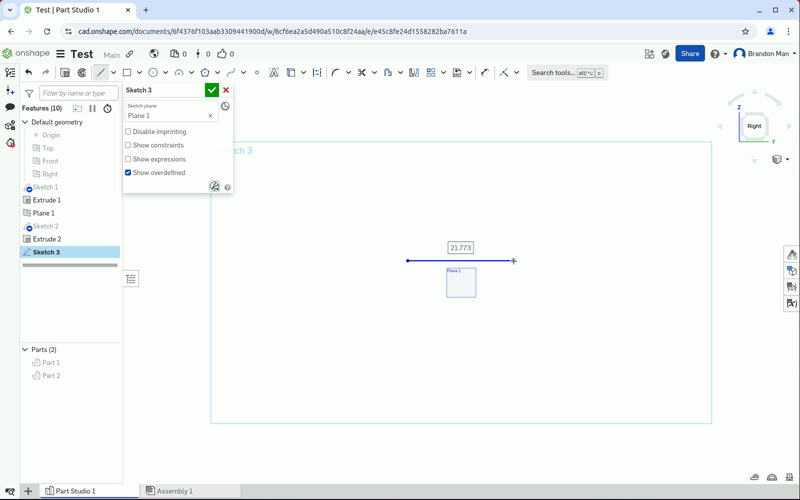
mouse_move(543, 260)
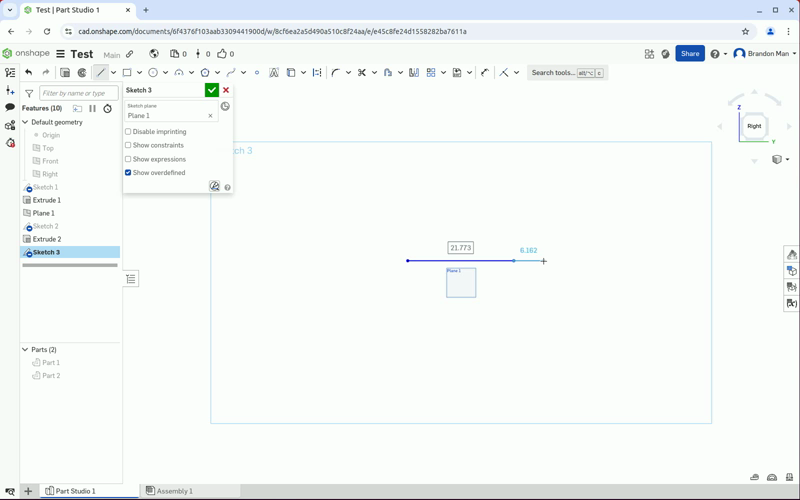
mouse_move(513, 257)
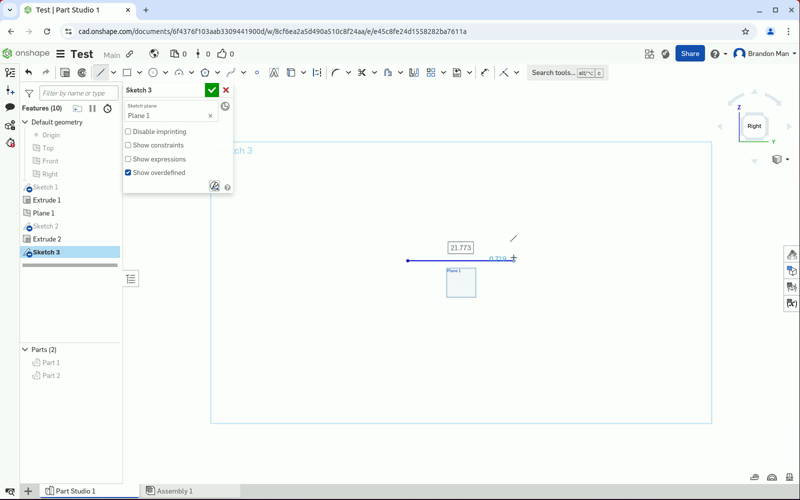
scroll(6)
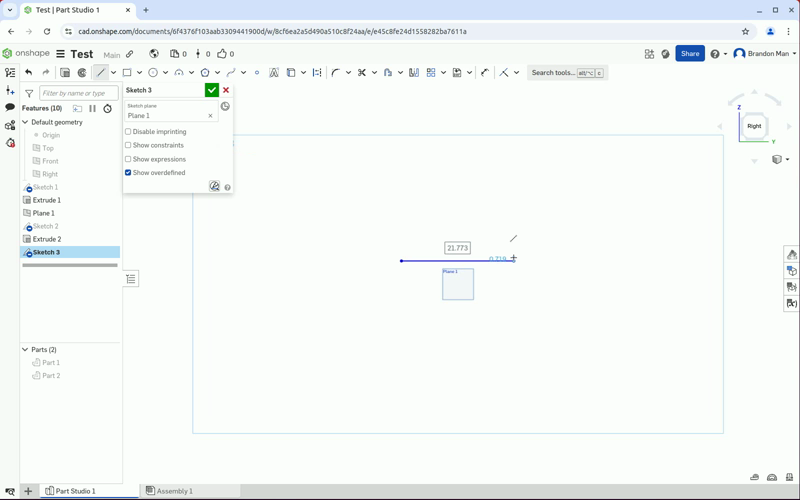
scroll(6)
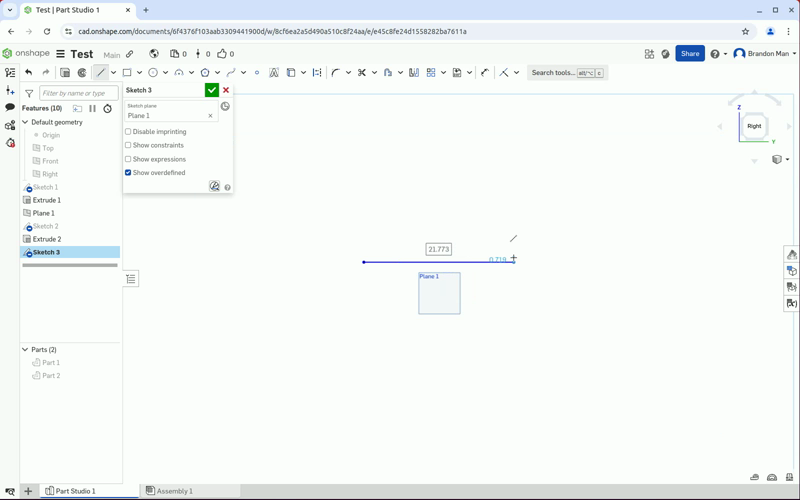
scroll(6)
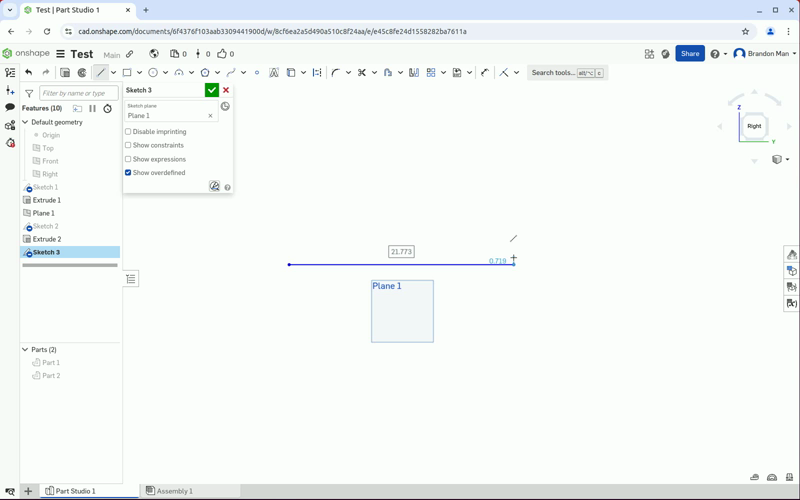
scroll(6)
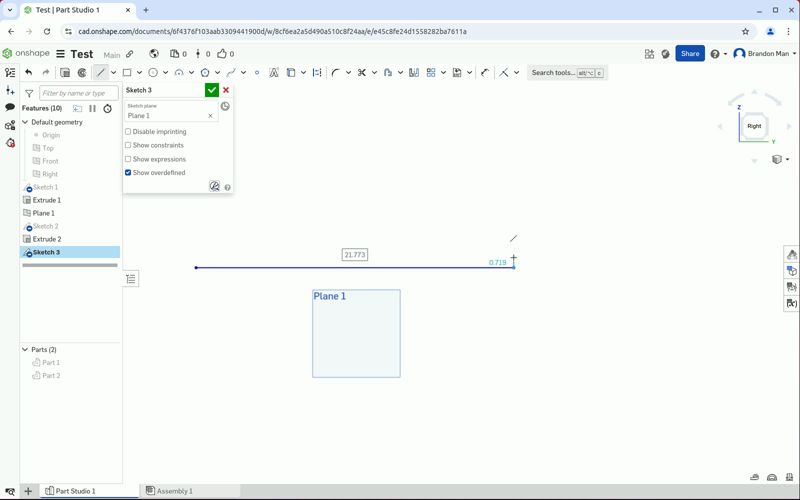
scroll(6)
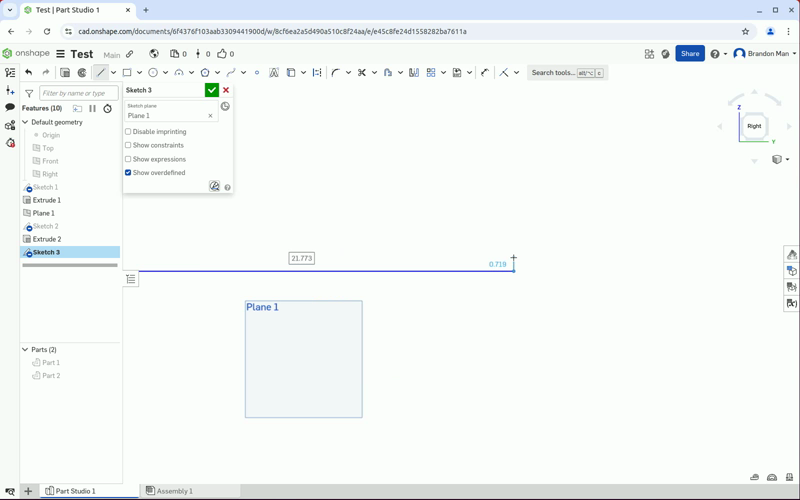
scroll(6)
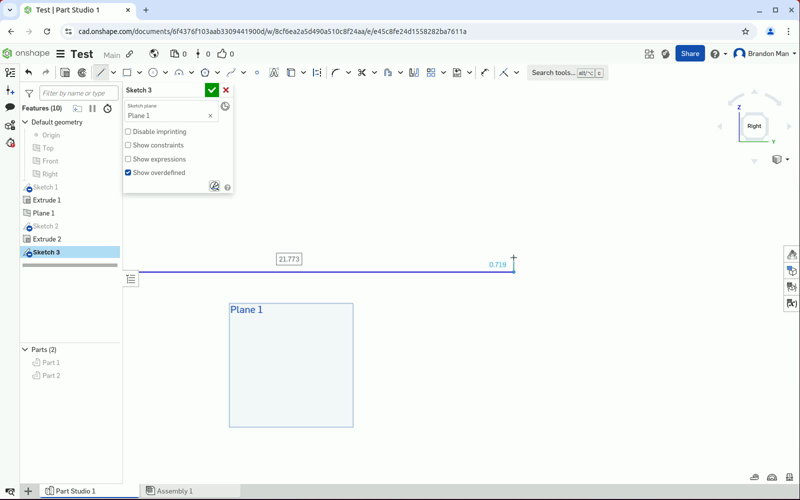
scroll(6)
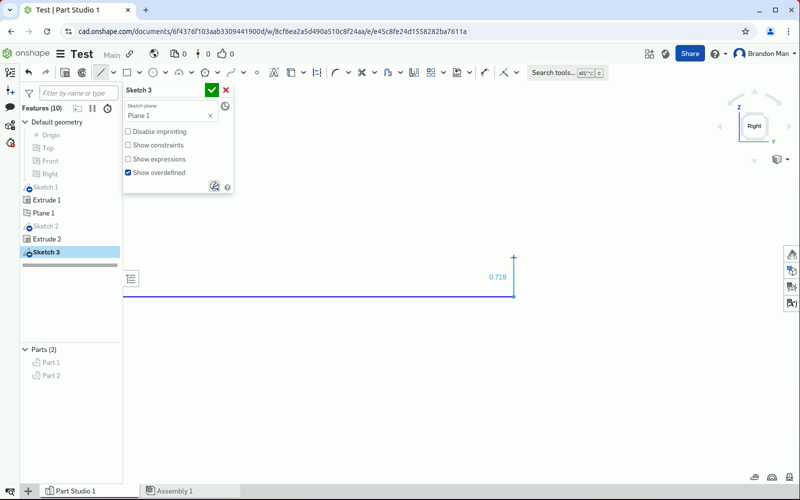
click(513, 257)
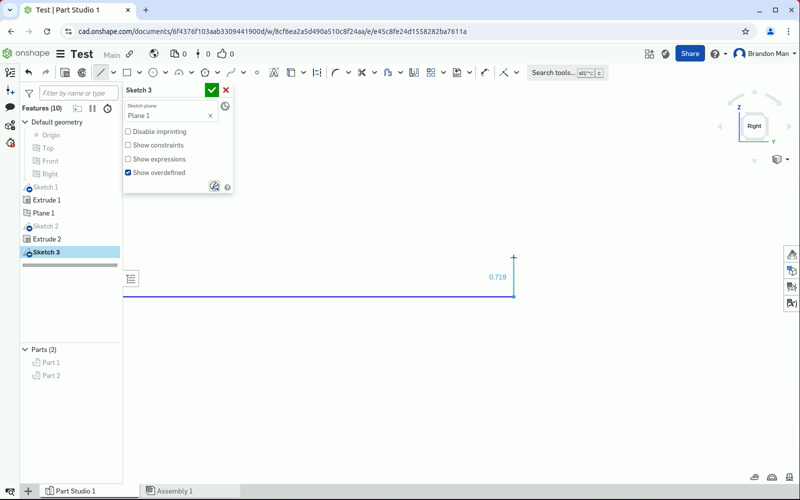
scroll(-6)
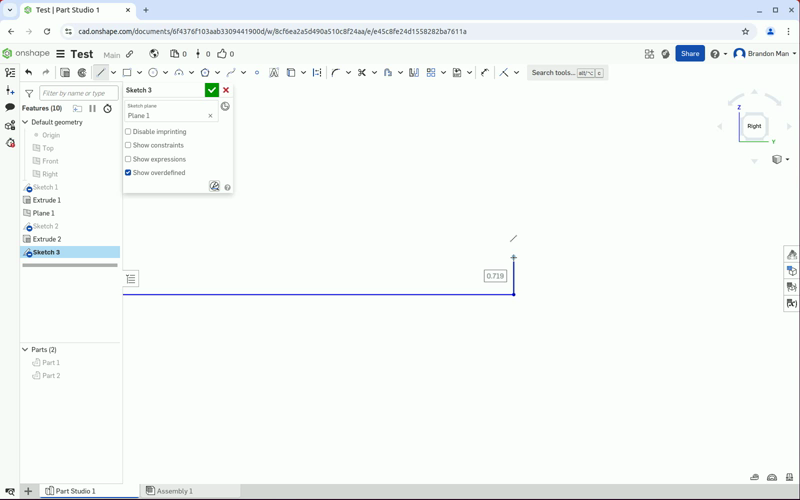
scroll(-6)
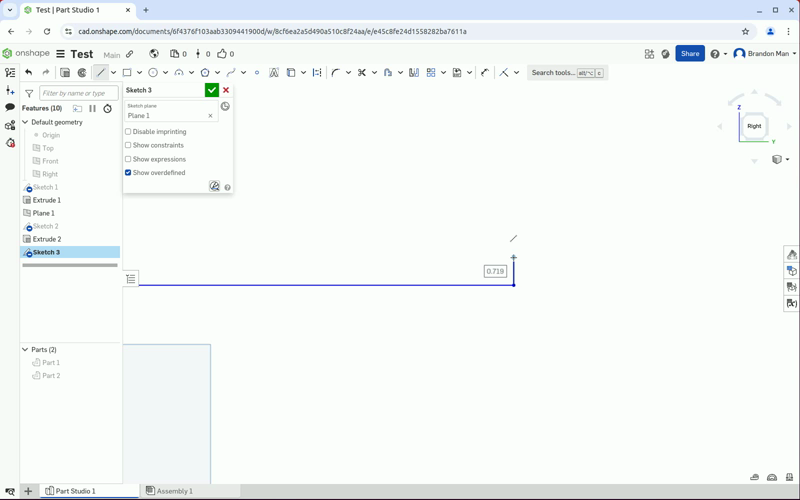
scroll(-6)
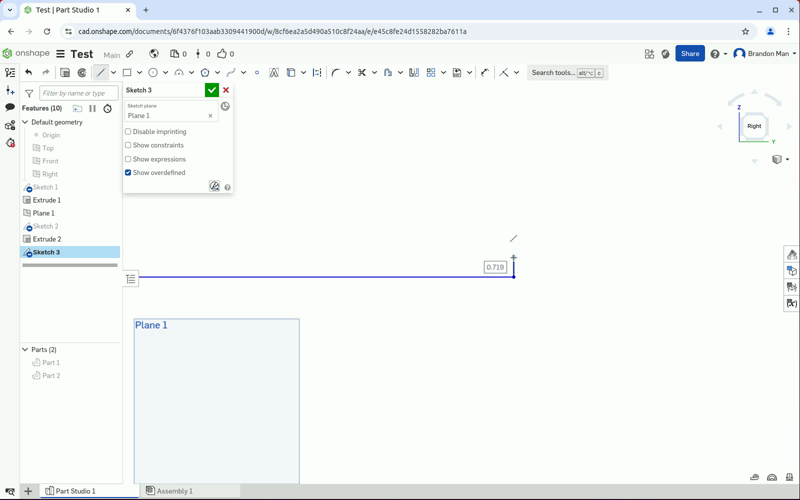
scroll(-6)
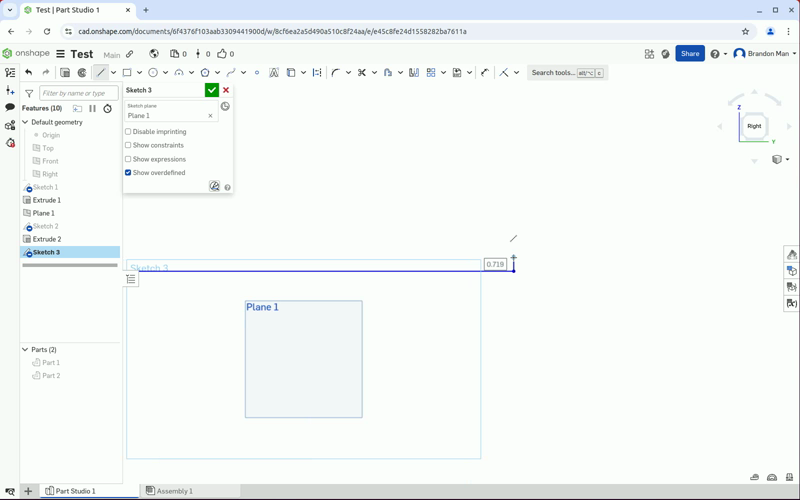
scroll(-6)
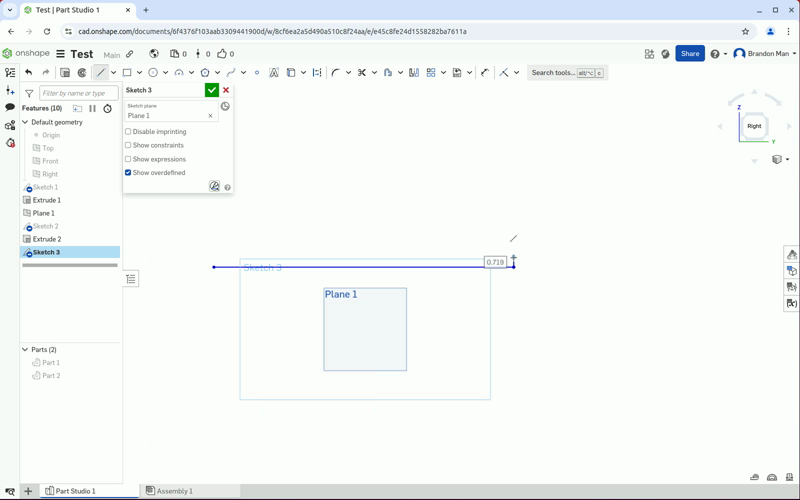
scroll(-6)
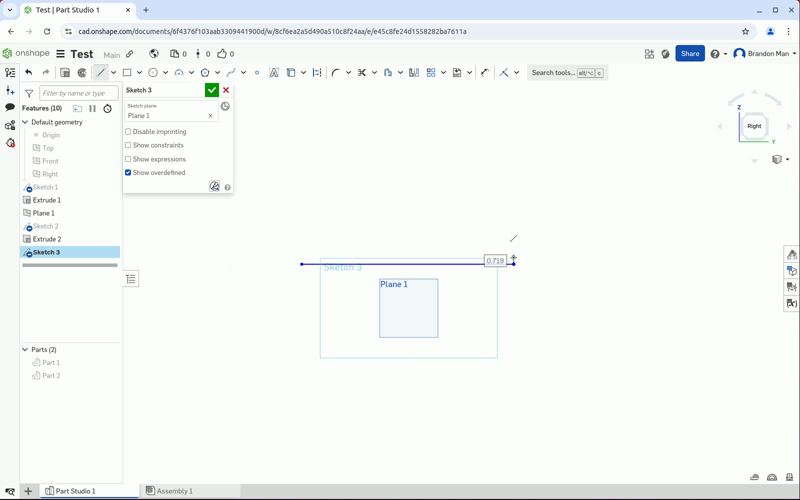
scroll(-6)
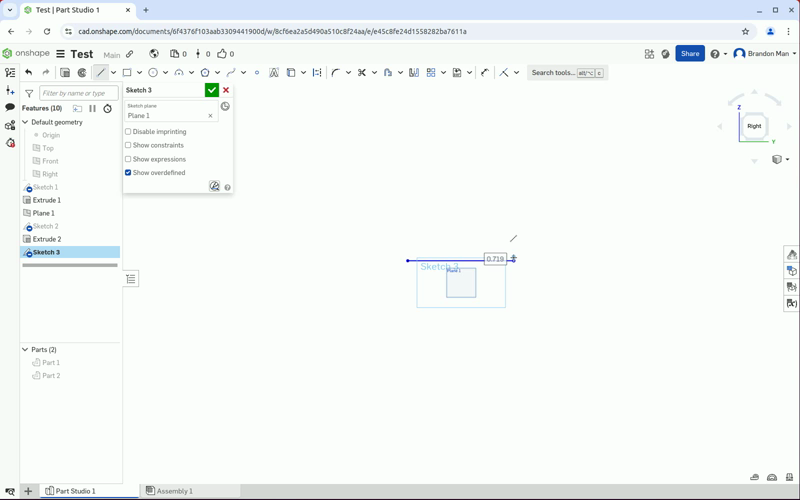
key_up(shift)
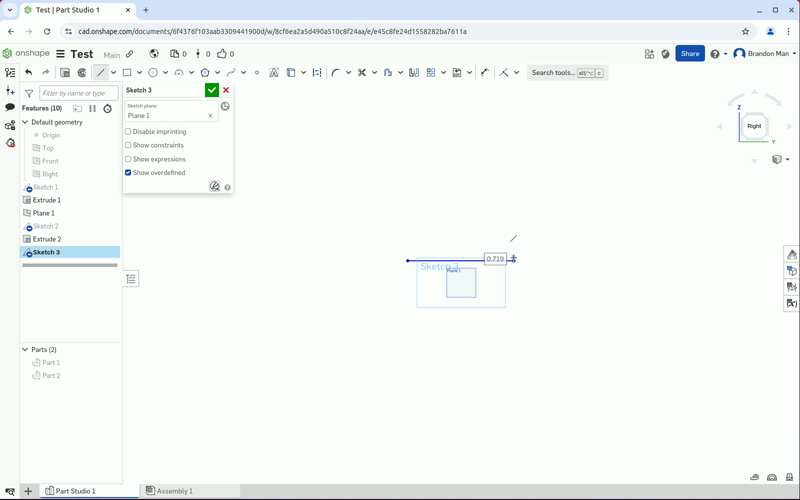
key_down(shift)
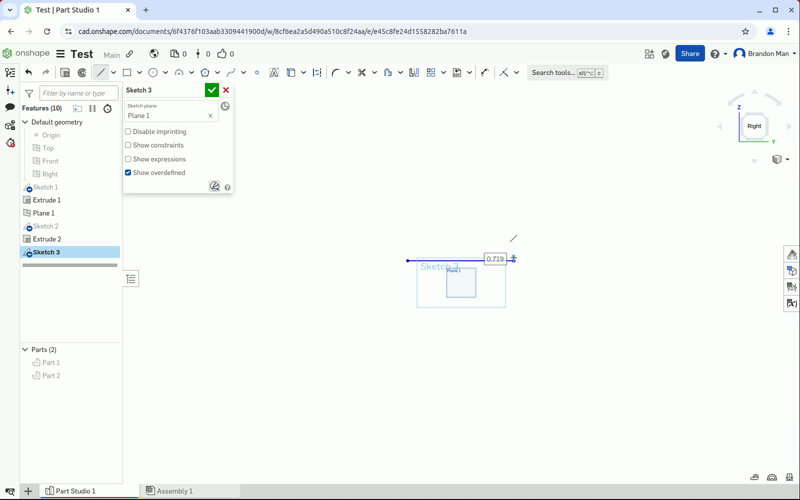
mouse_move(407, 257)
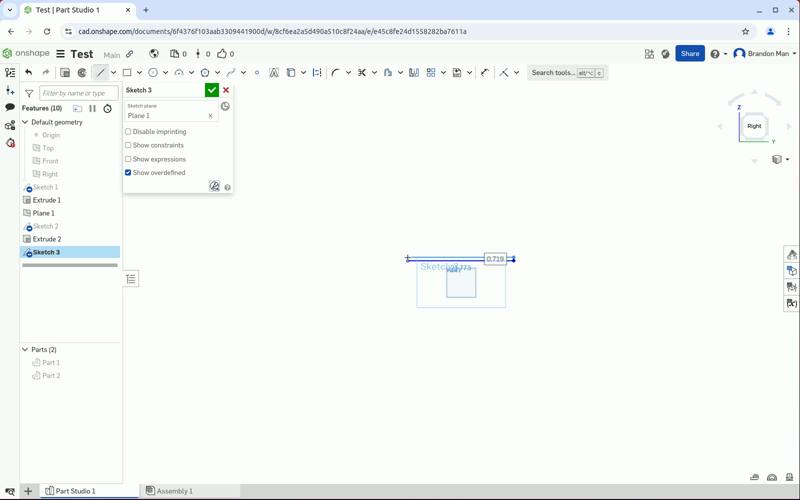
scroll(6)
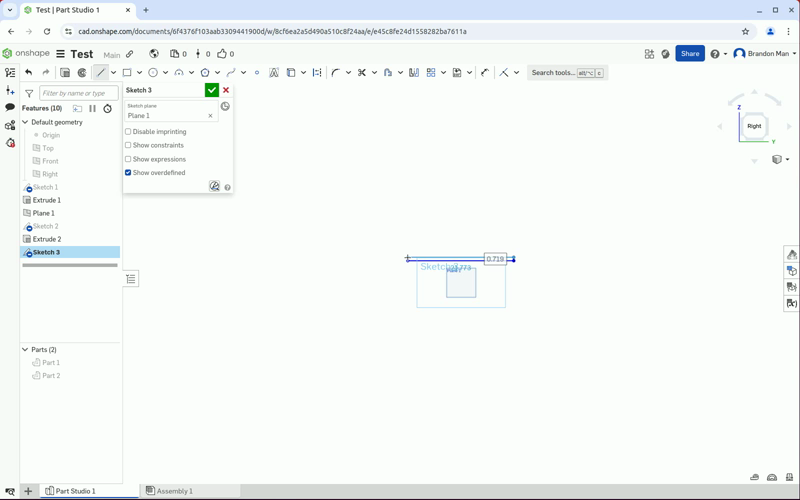
scroll(6)
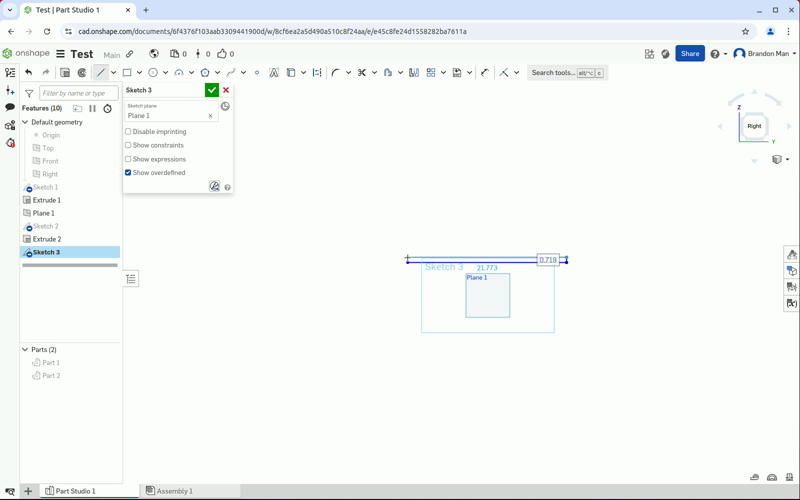
scroll(6)
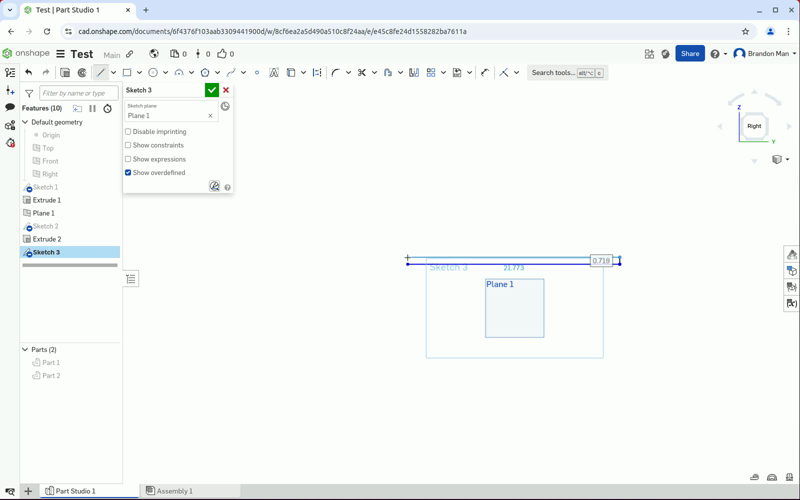
scroll(6)
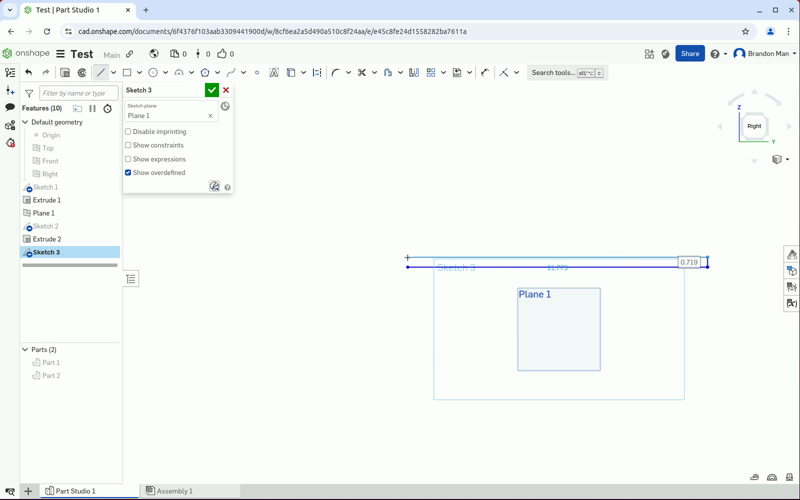
scroll(6)
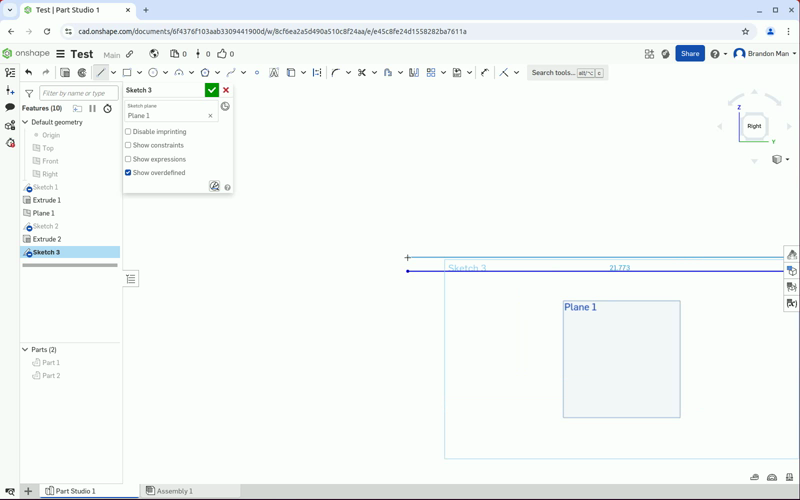
scroll(6)
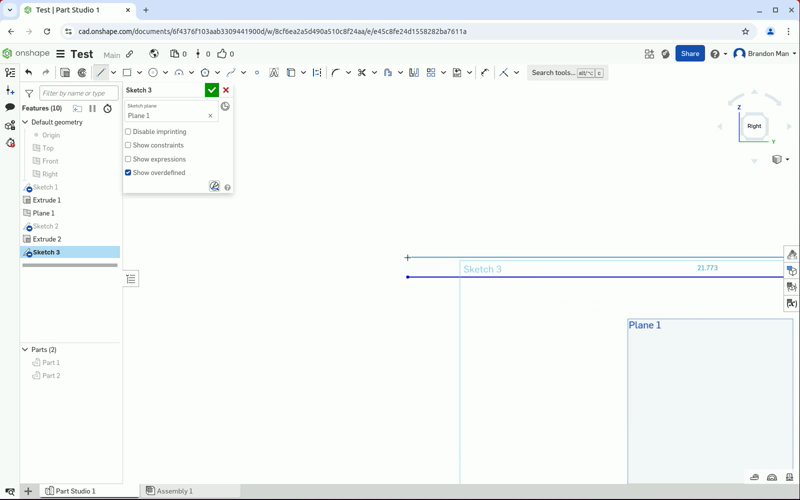
scroll(6)
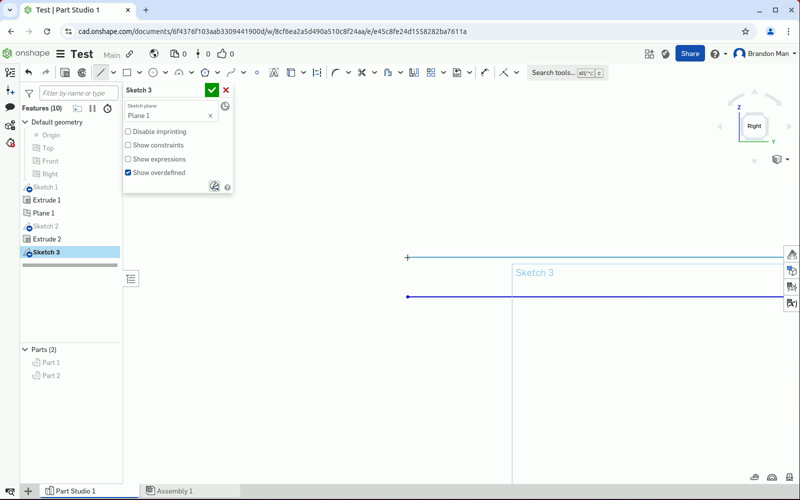
click(407, 257)
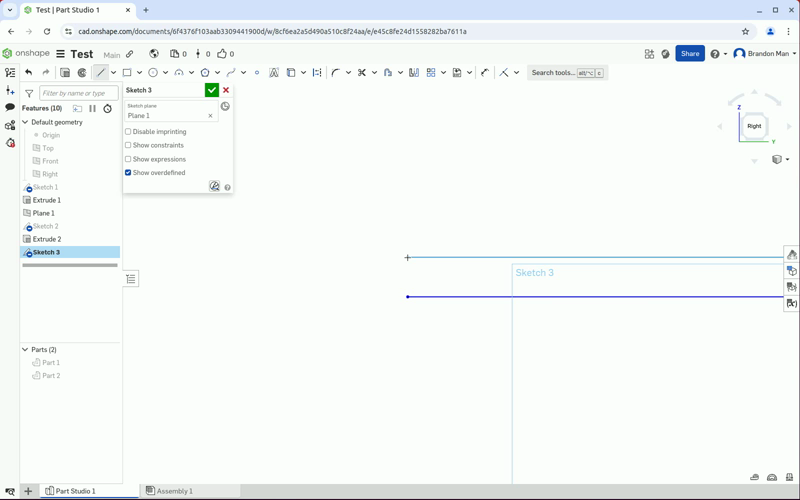
scroll(-6)
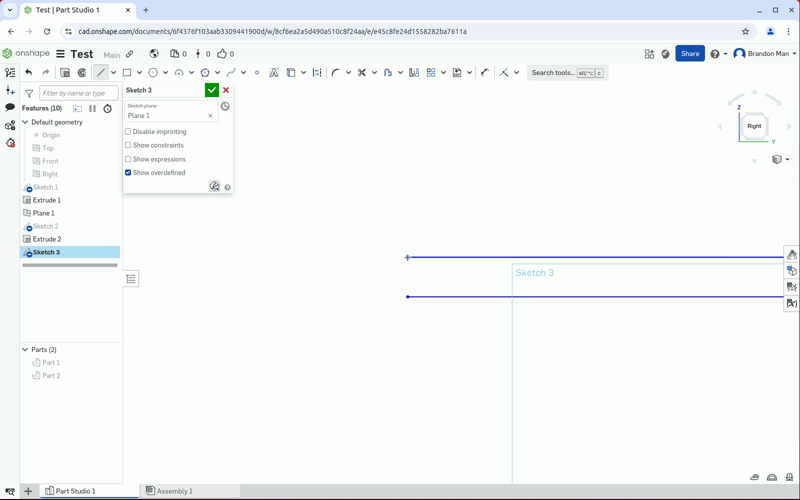
scroll(-6)
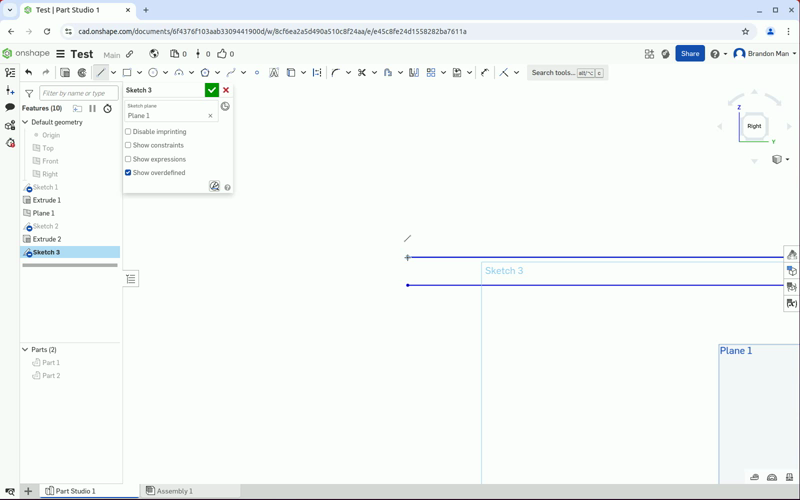
scroll(-6)
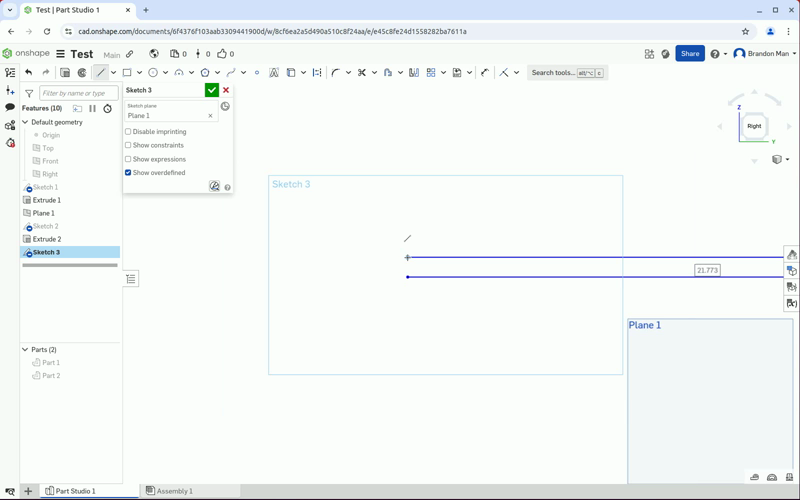
scroll(-6)
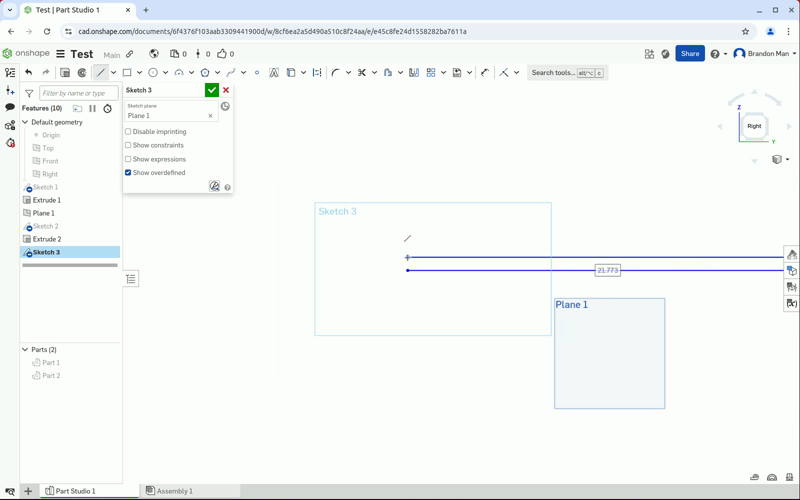
scroll(-6)
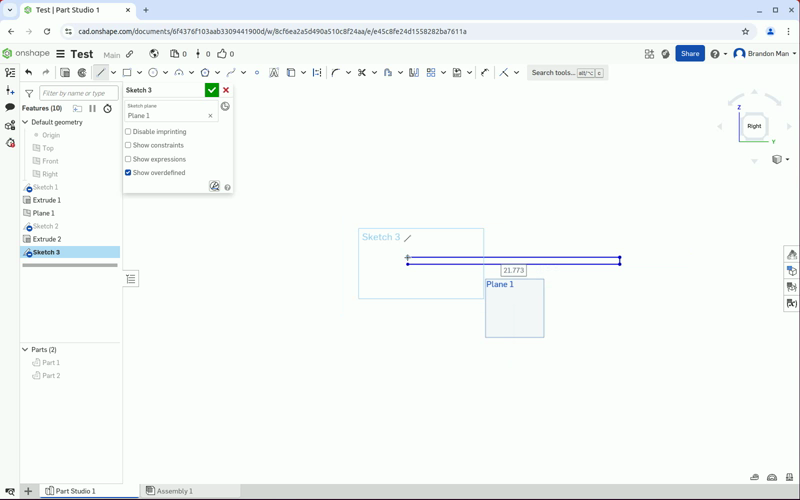
scroll(-6)
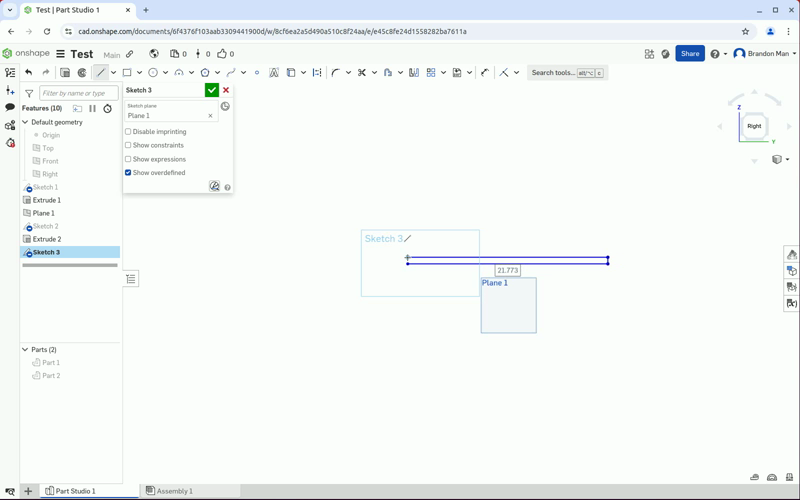
scroll(-6)
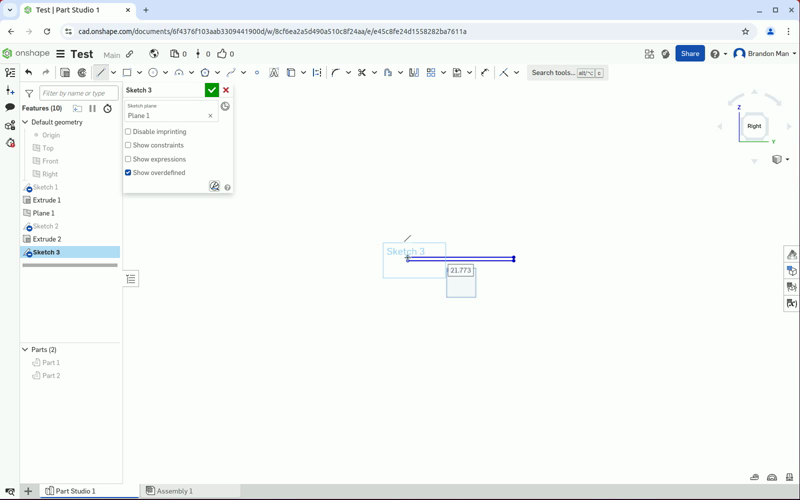
key_up(shift)
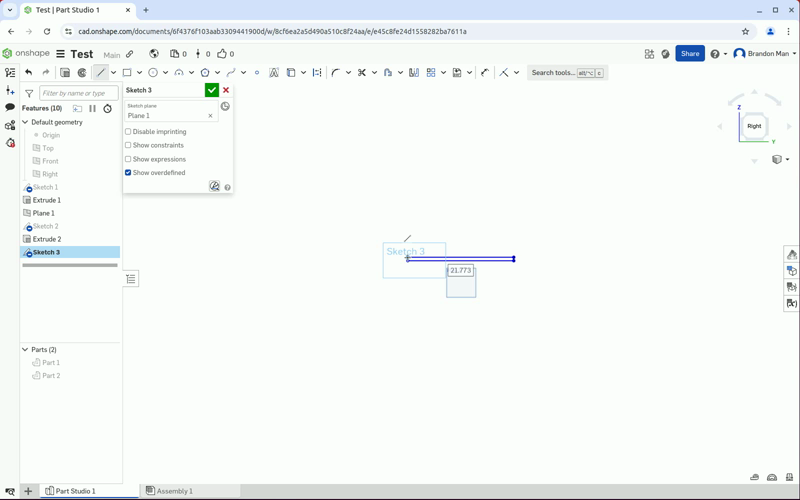
mouse_move(437, 257)
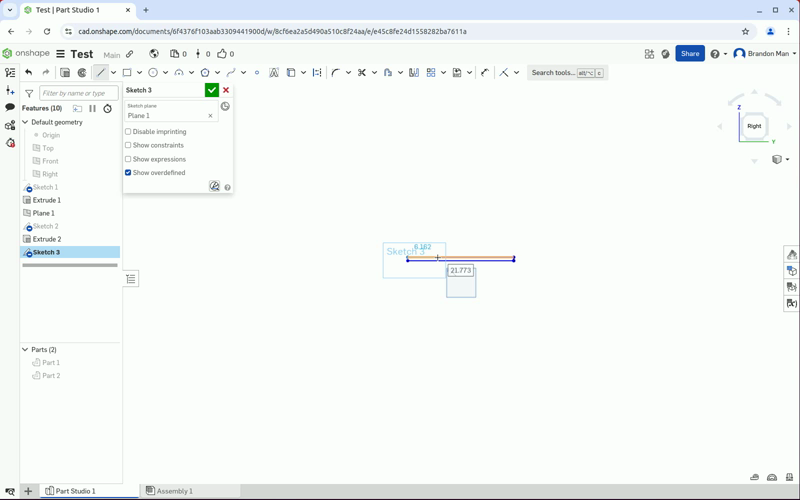
key_down(shift)
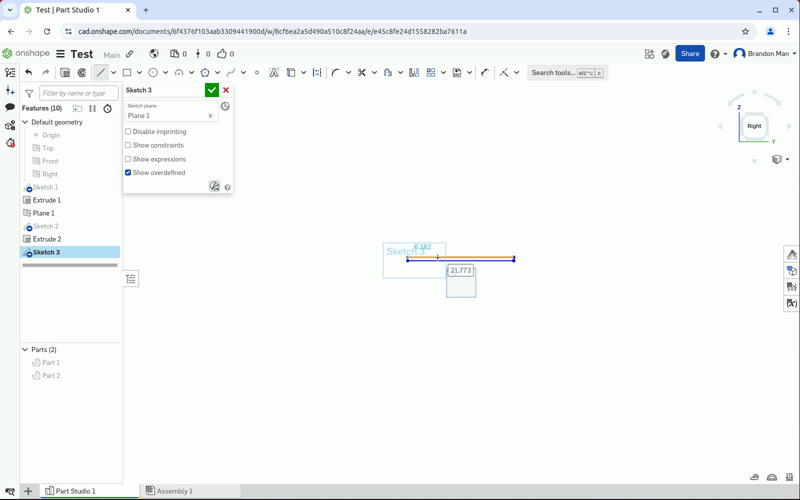
mouse_move(407, 260)
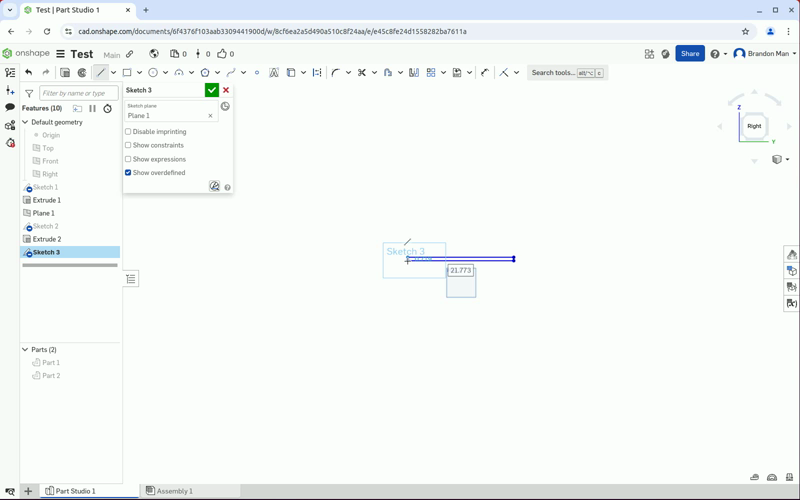
scroll(6)
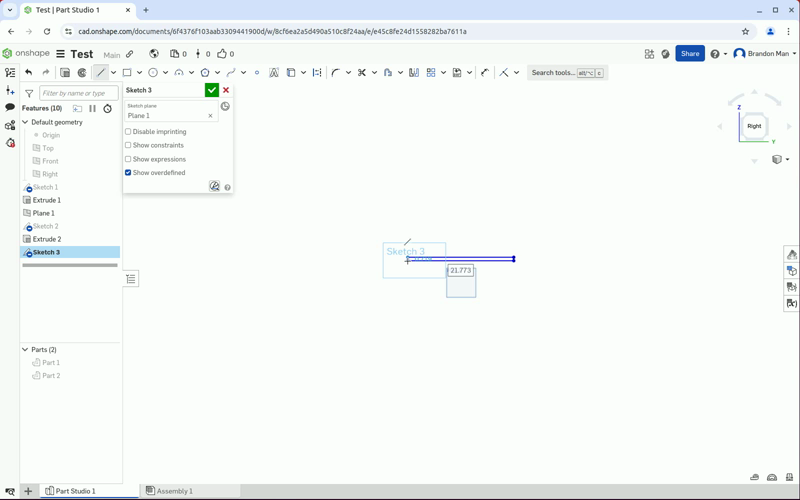
scroll(6)
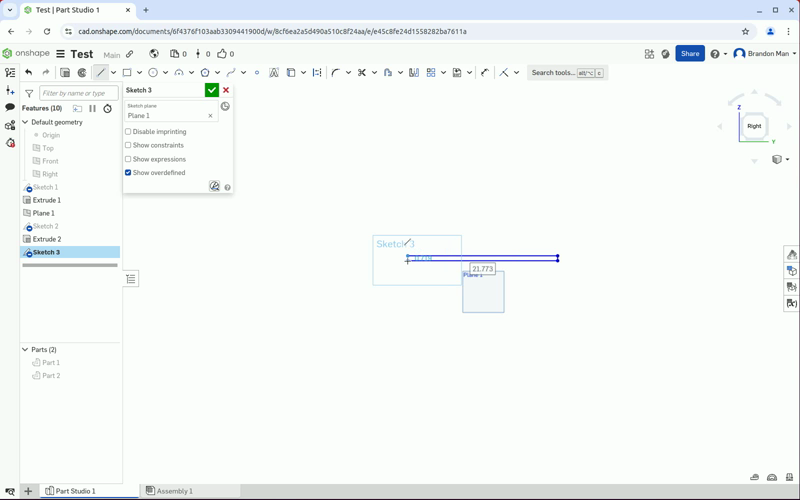
scroll(6)
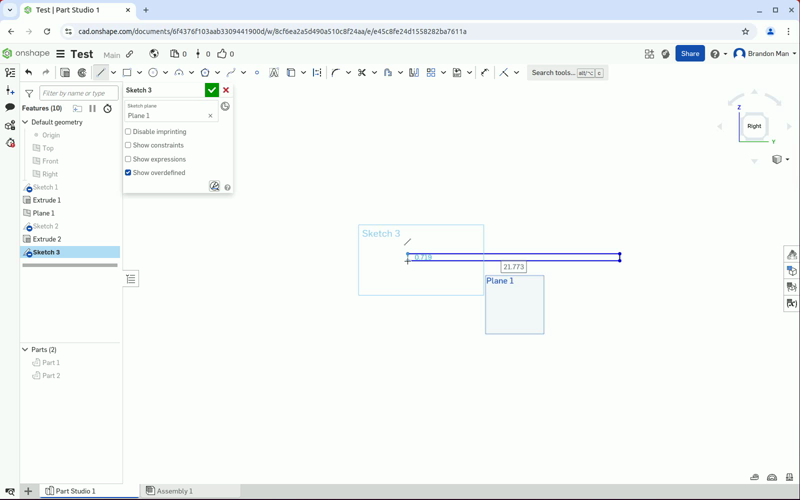
scroll(6)
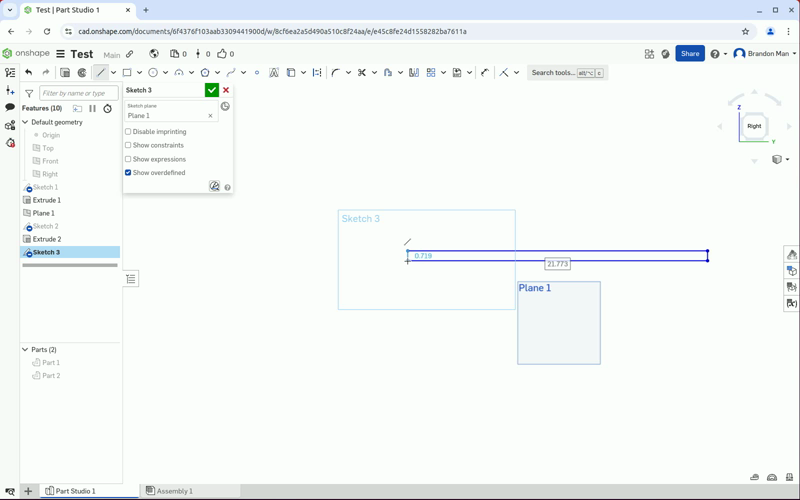
scroll(6)
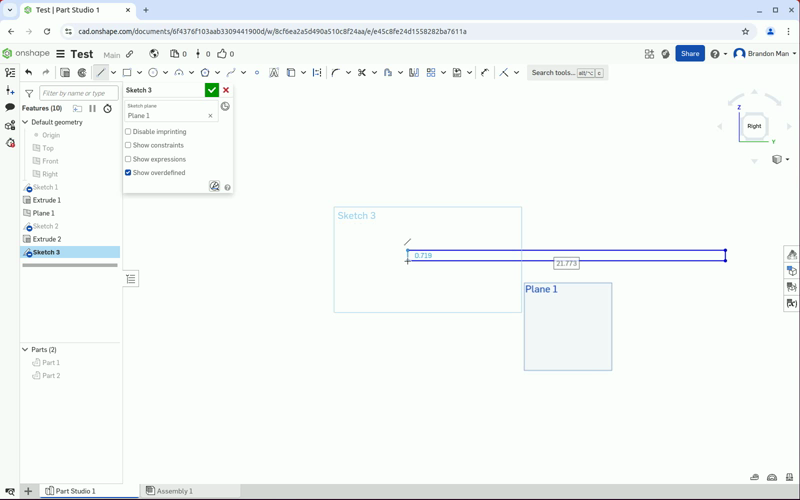
scroll(6)
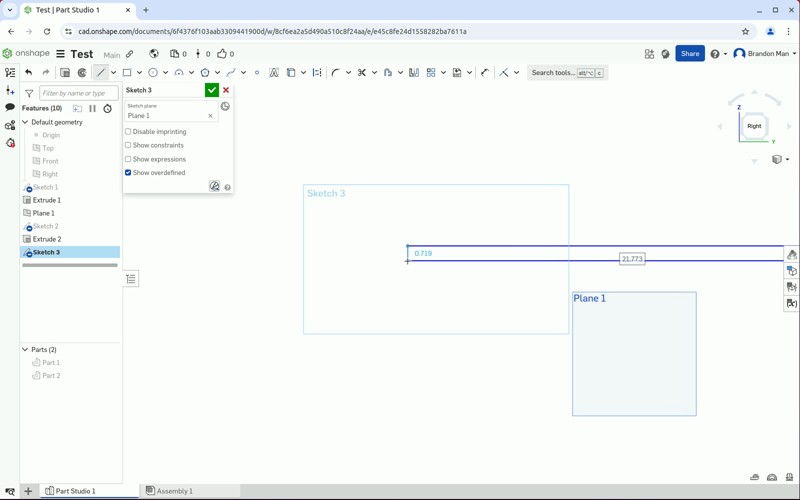
scroll(6)
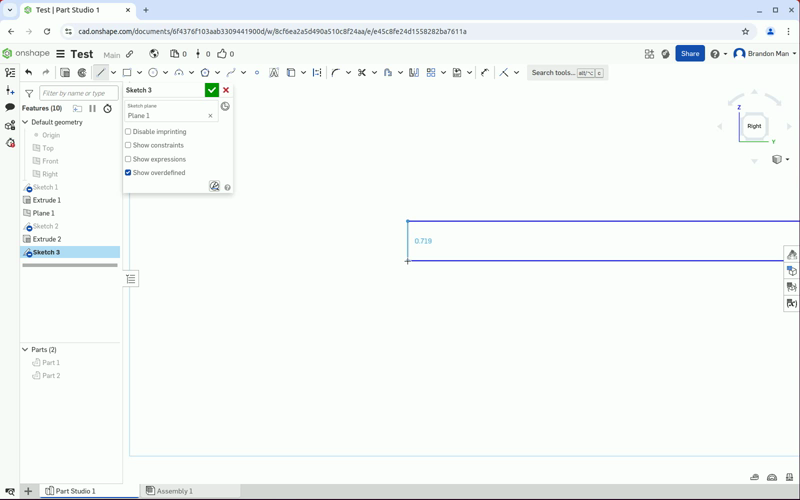
key_up(shift)
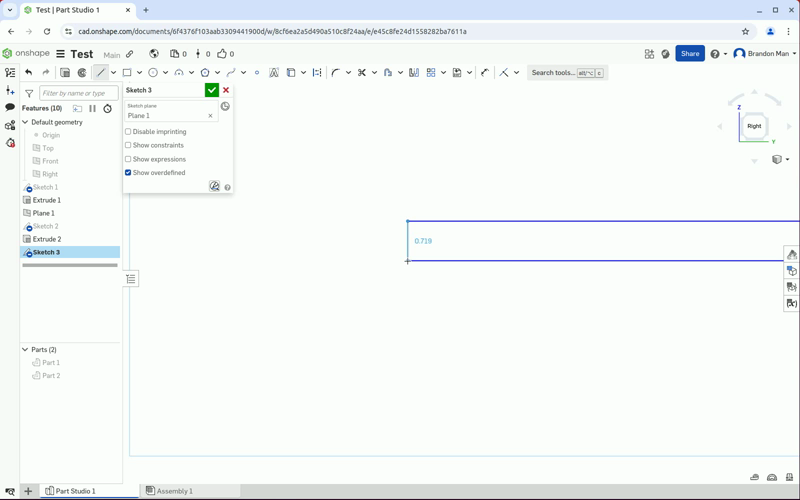
click(407, 260)
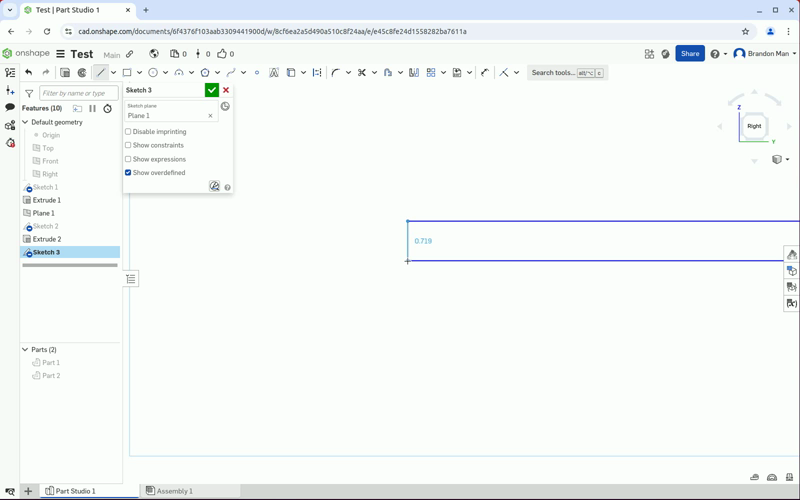
scroll(-6)
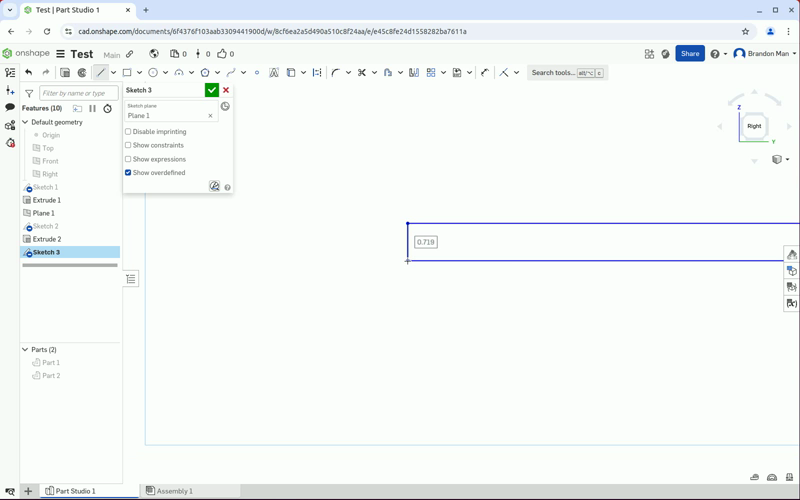
scroll(-6)
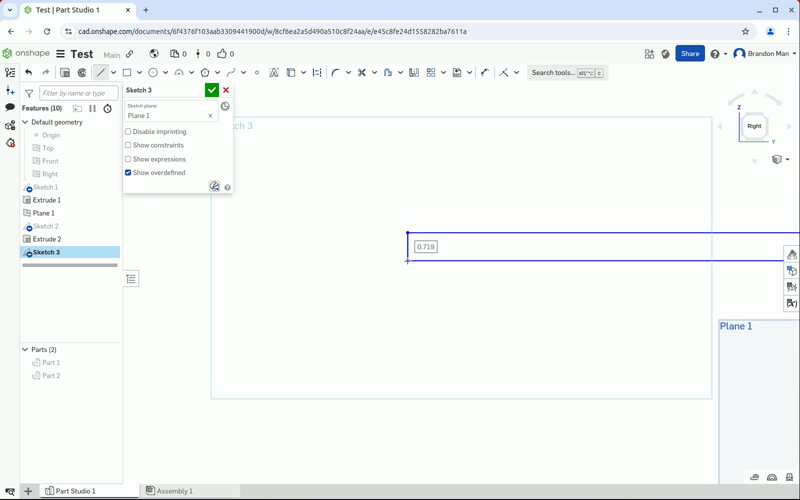
scroll(-6)
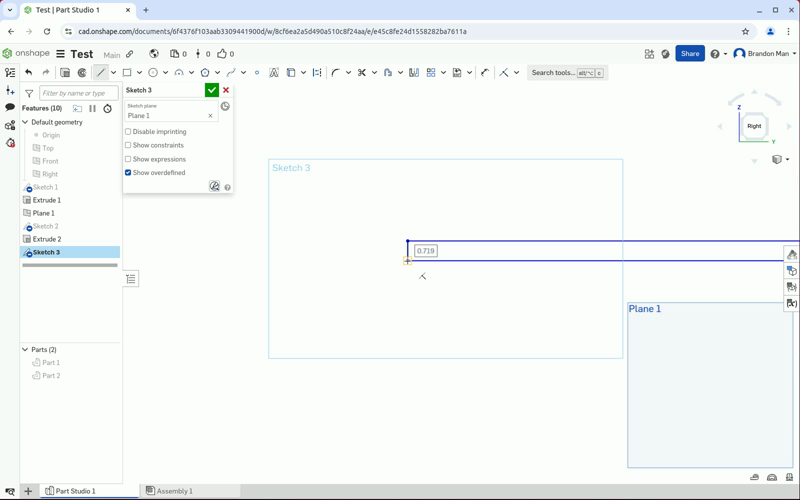
scroll(-6)
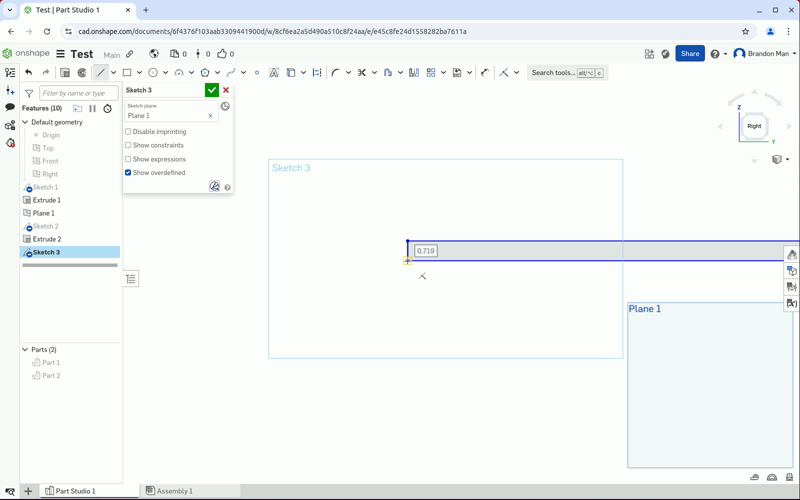
scroll(-6)
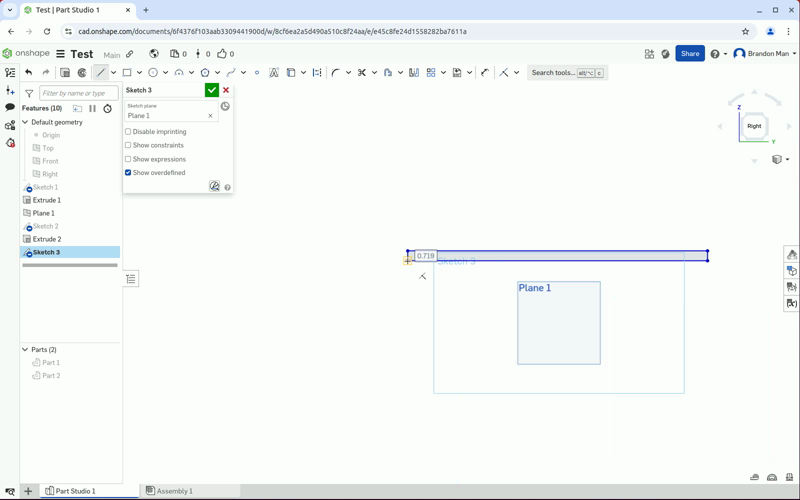
scroll(-6)
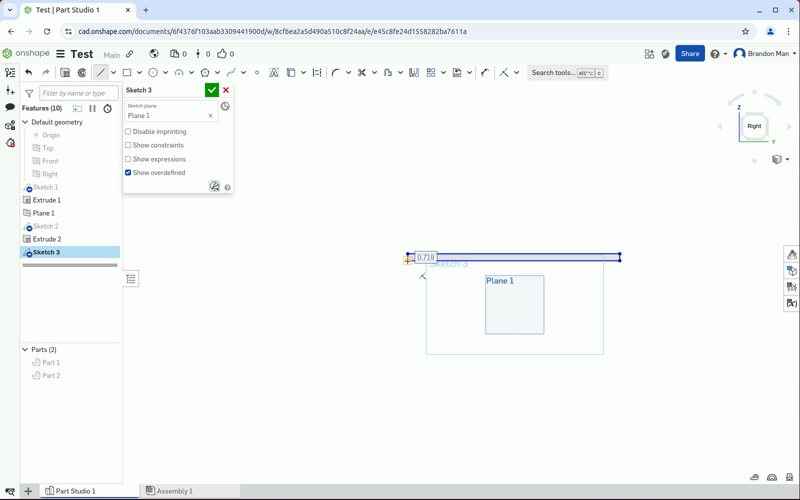
scroll(-6)
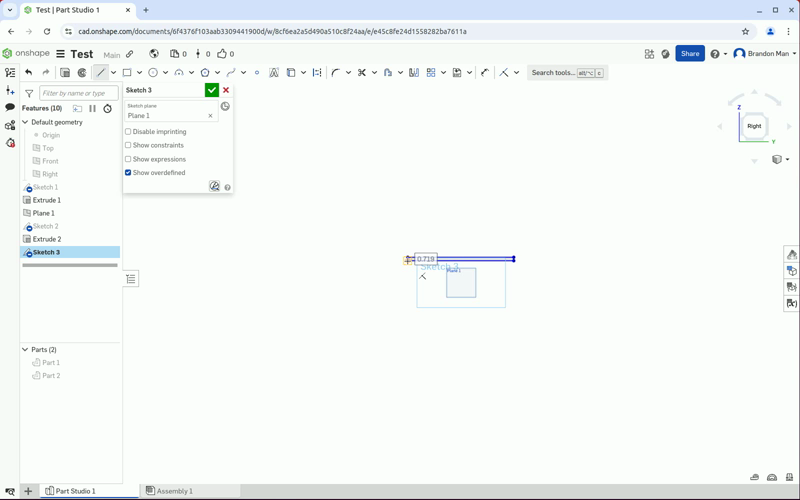
key(esc)
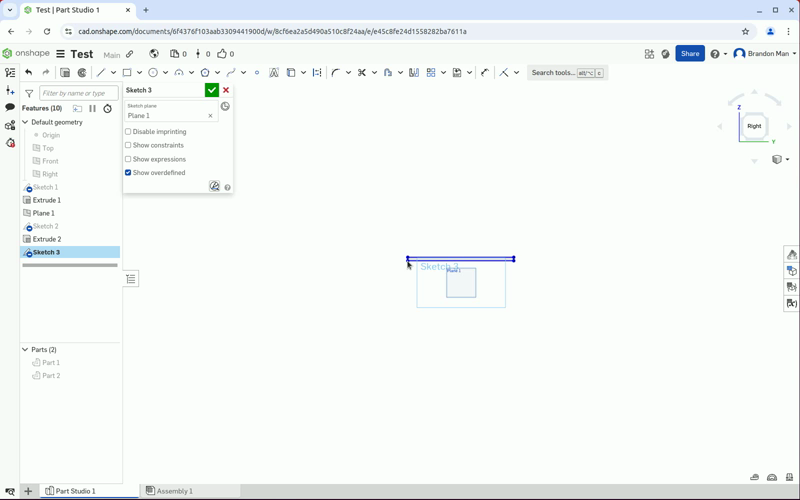
mouse_move(484, 258)
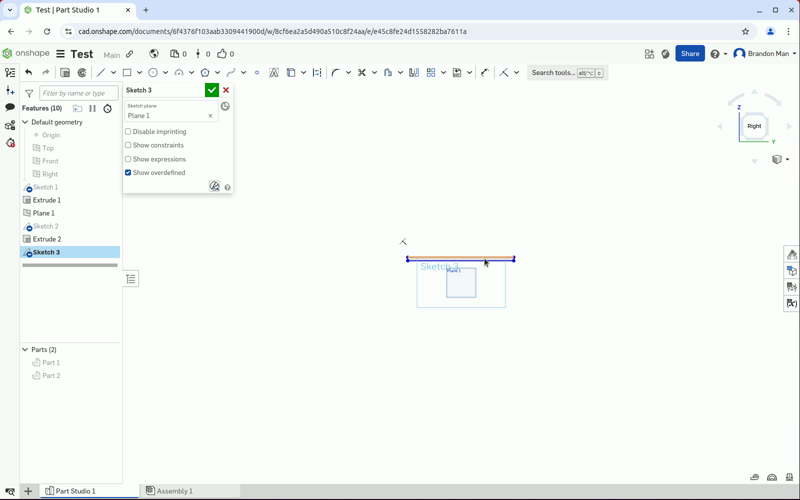
scroll(6)
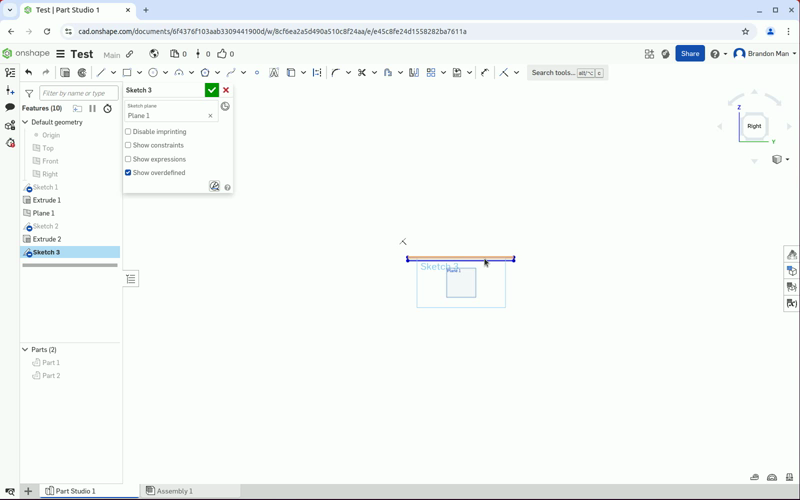
scroll(6)
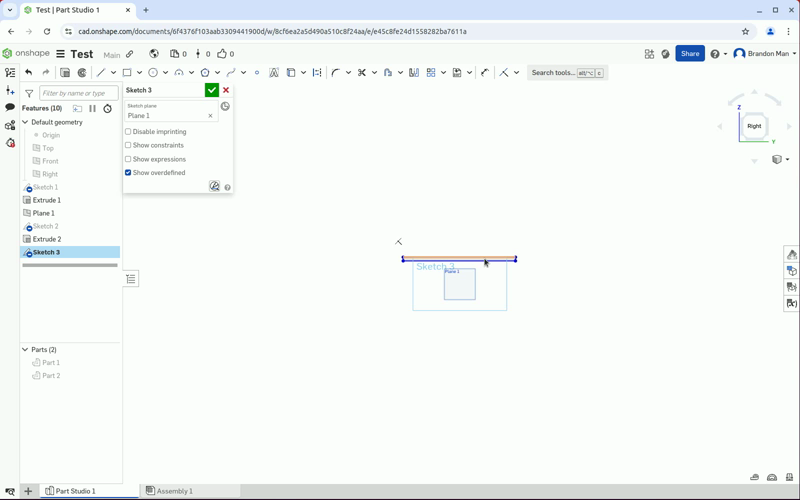
scroll(6)
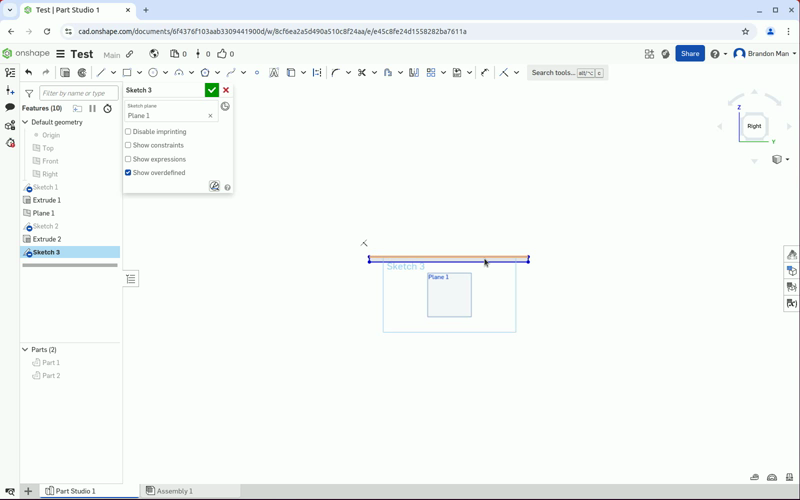
scroll(6)
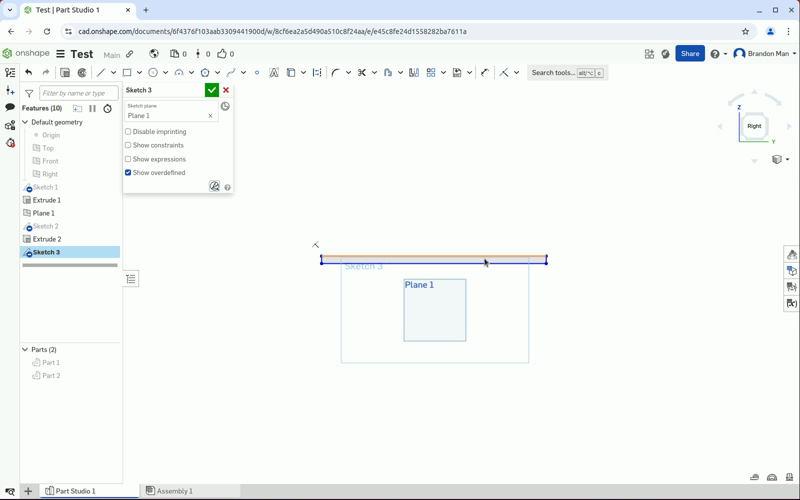
scroll(6)
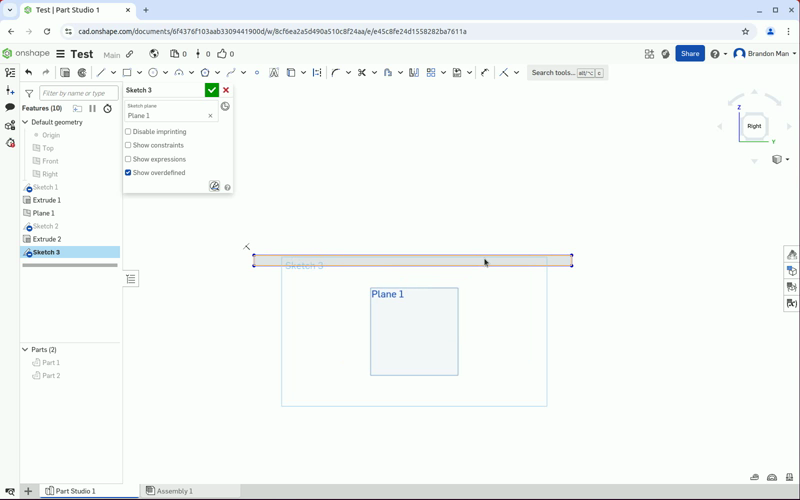
scroll(6)
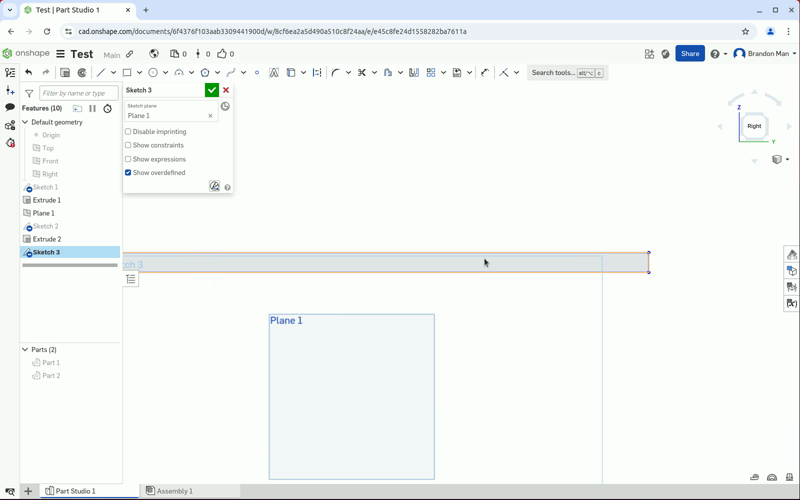
scroll(6)
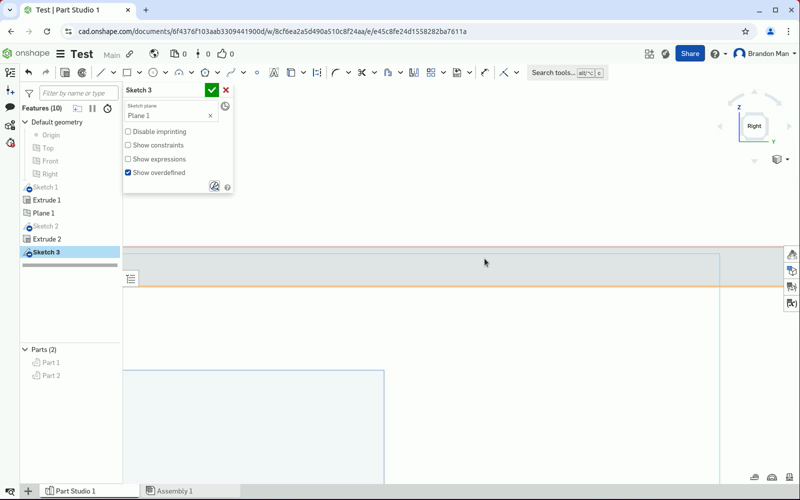
click(484, 258)
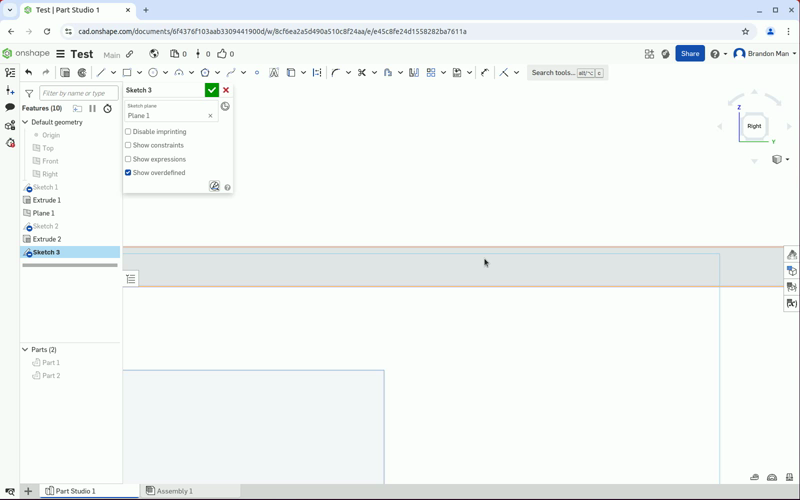
scroll(-6)
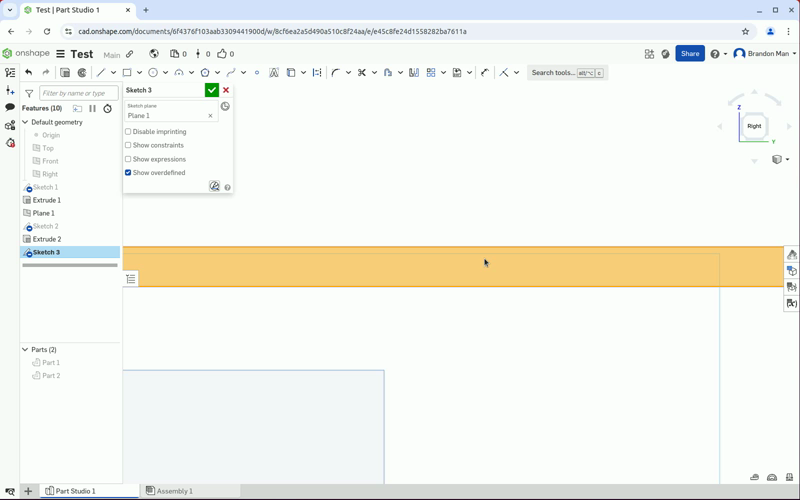
scroll(-6)
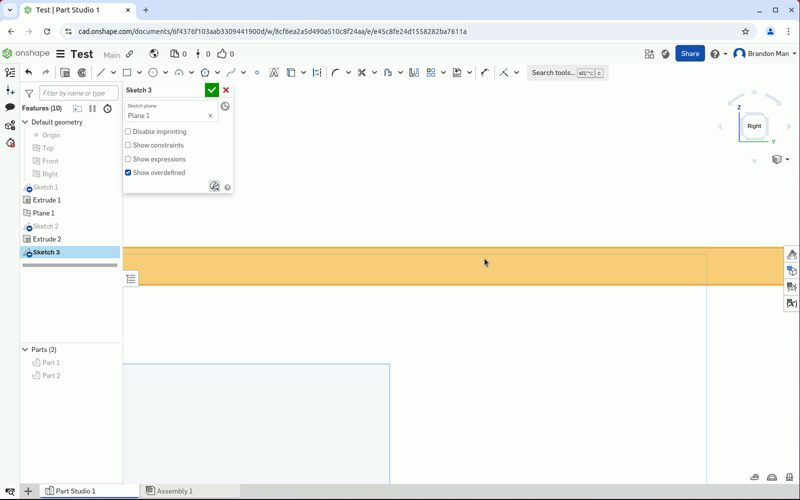
scroll(-6)
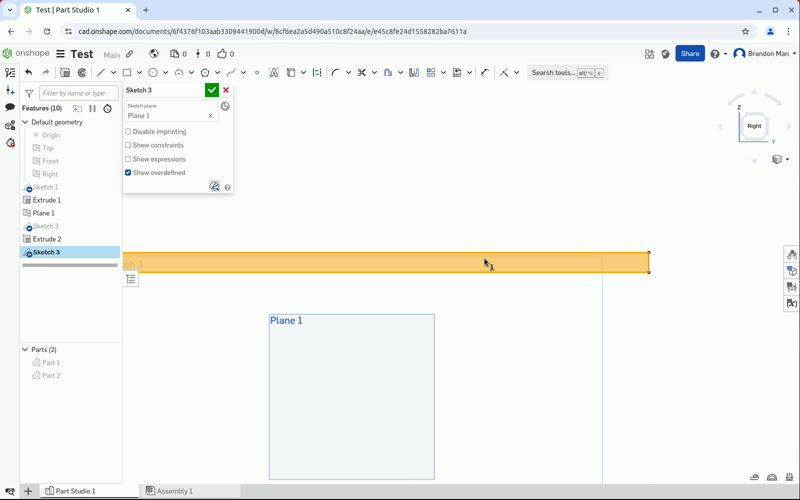
scroll(-6)
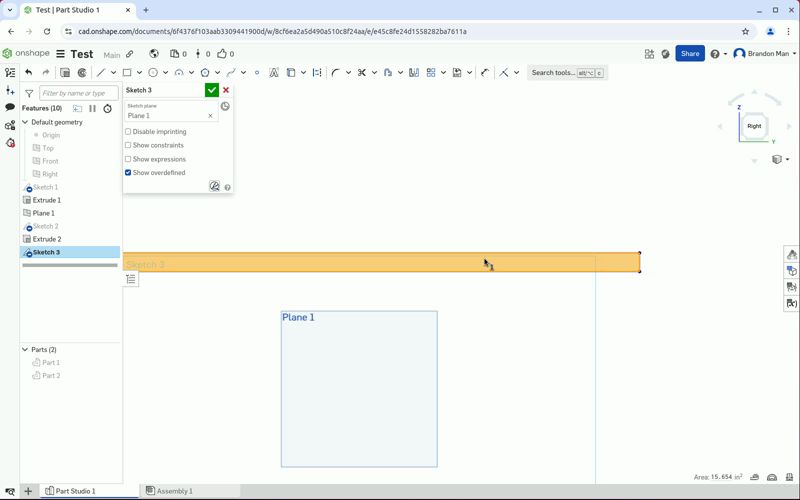
scroll(-6)
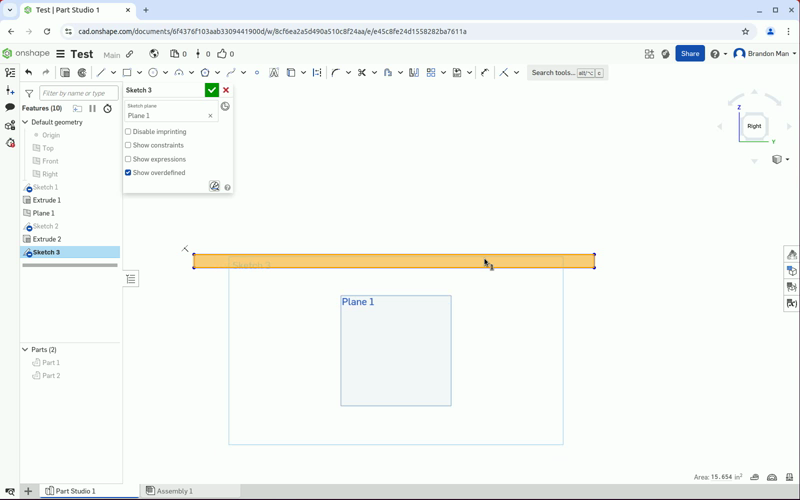
scroll(-6)
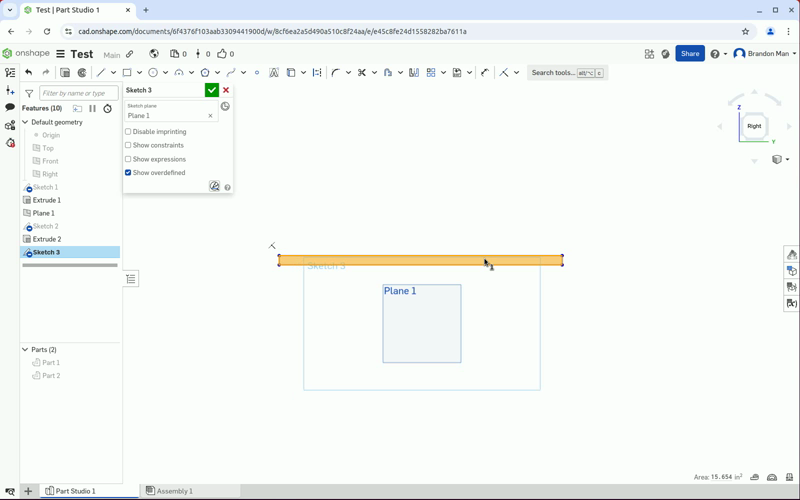
scroll(-6)
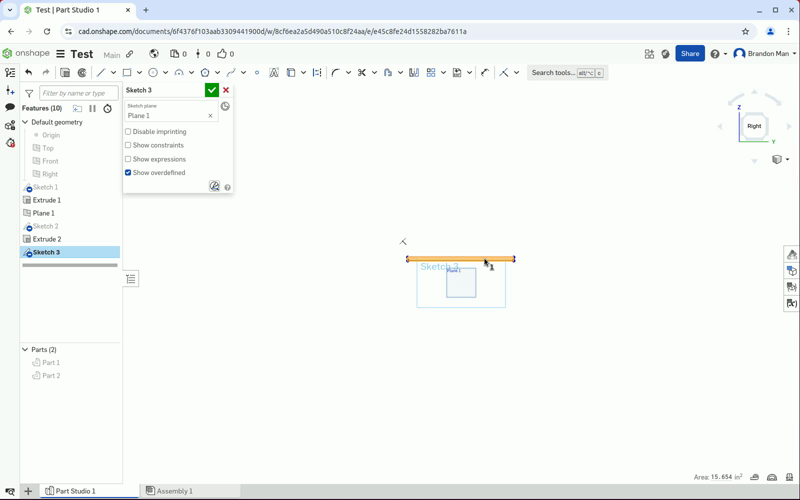
mouse_move(73, 352)
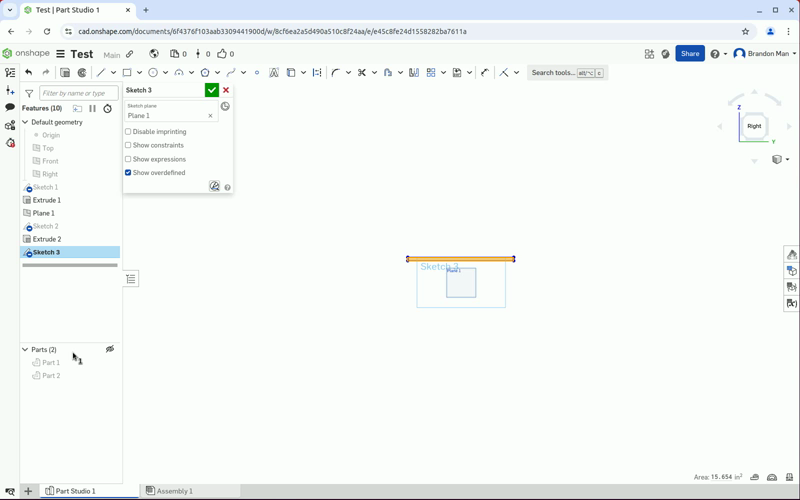
key(shift+y)
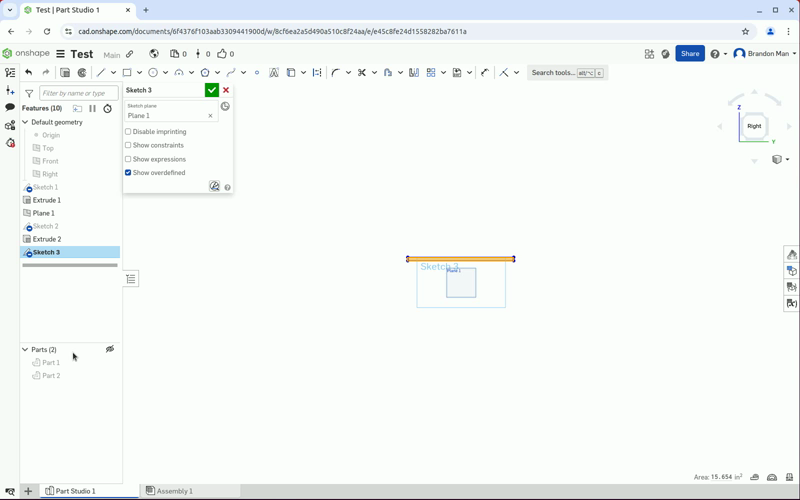
key(shift+e)
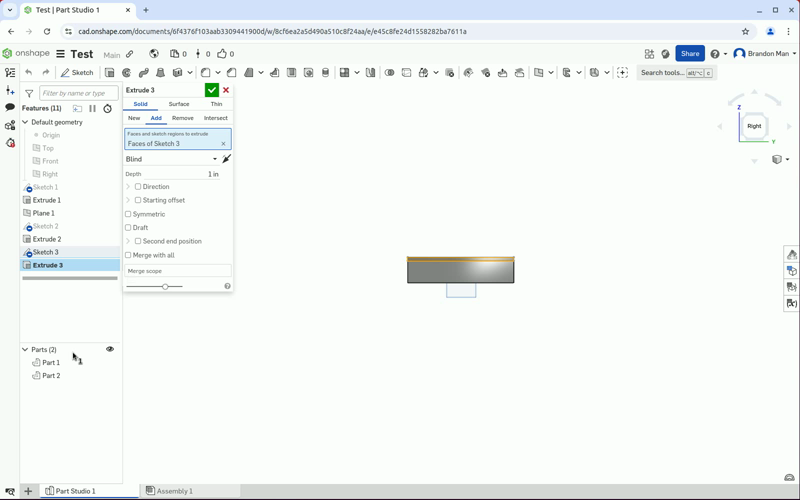
mouse_move(143, 106)
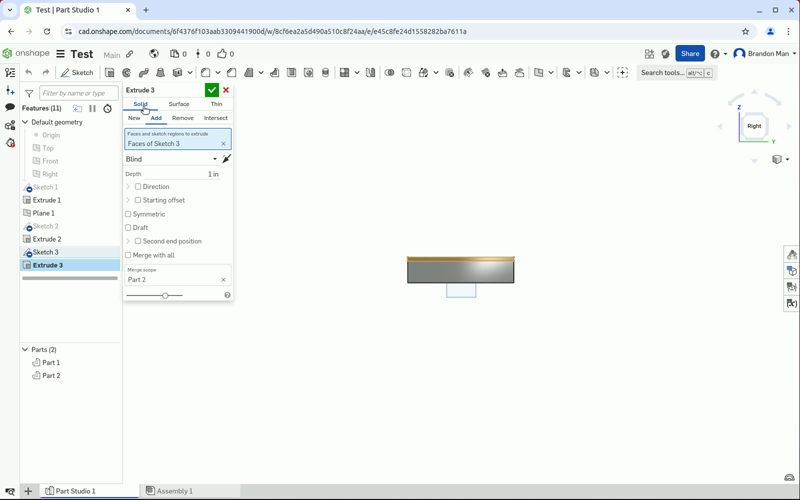
click(143, 106)
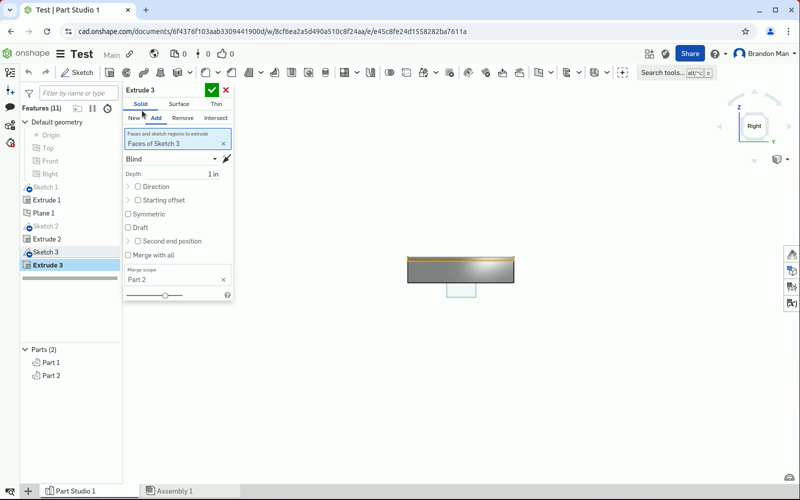
mouse_move(137, 120)
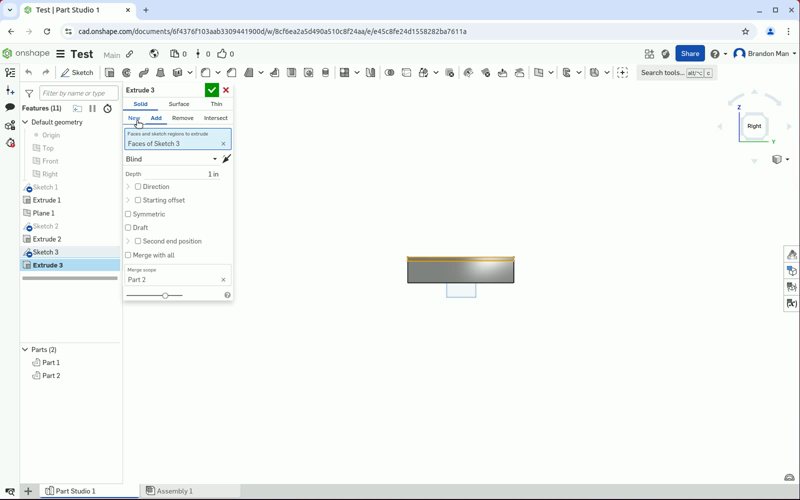
click(137, 120)
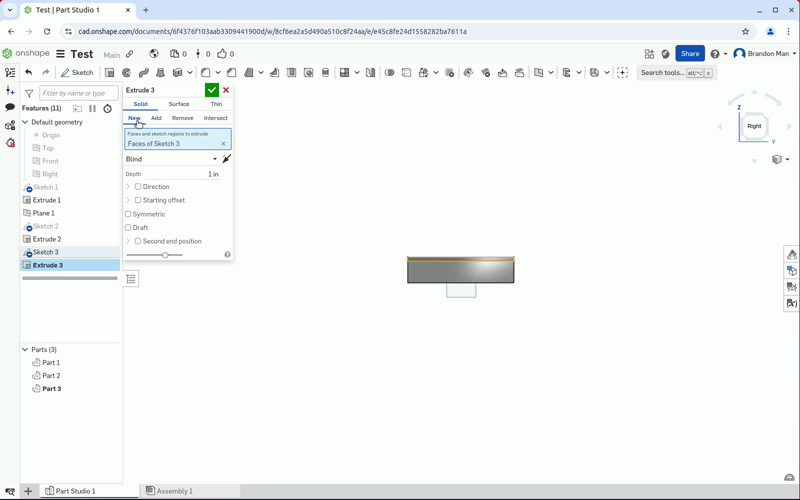
key(tab, 4)
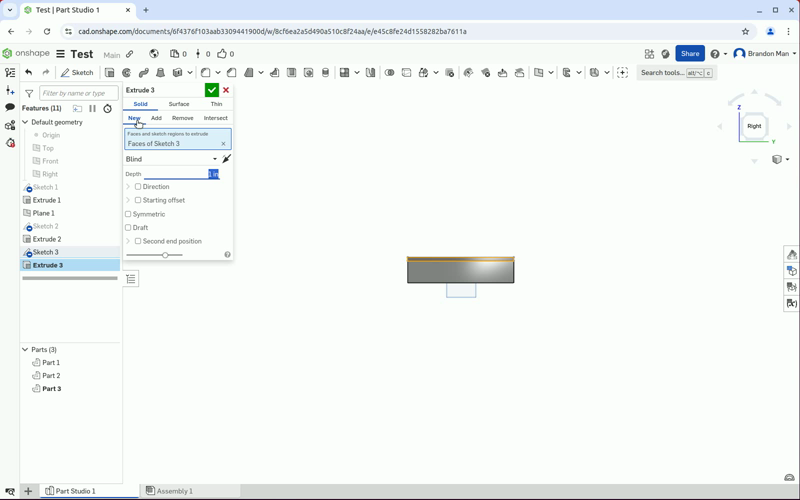
text(0.722)
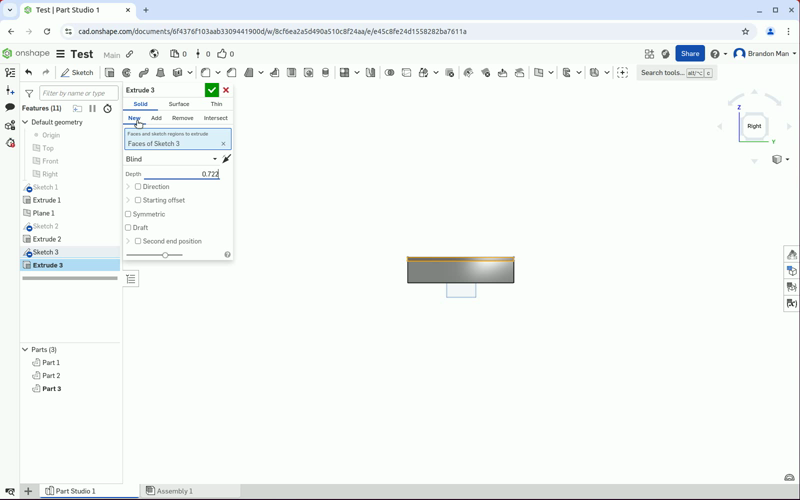
key(enter)
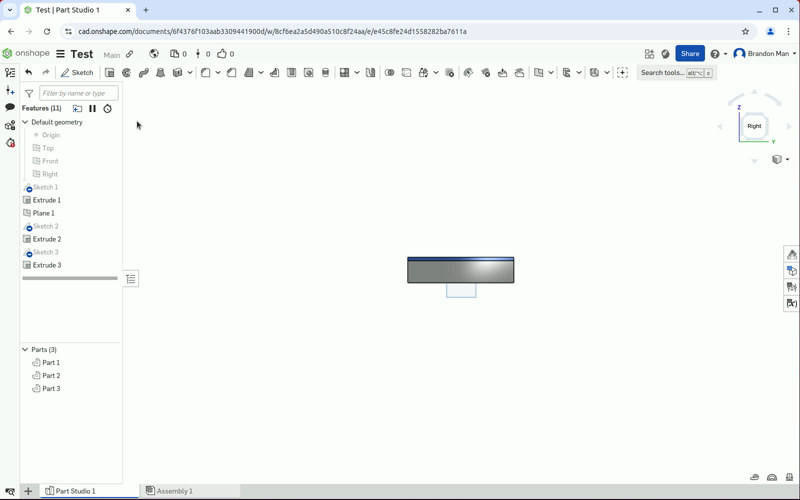
key(shift+h)
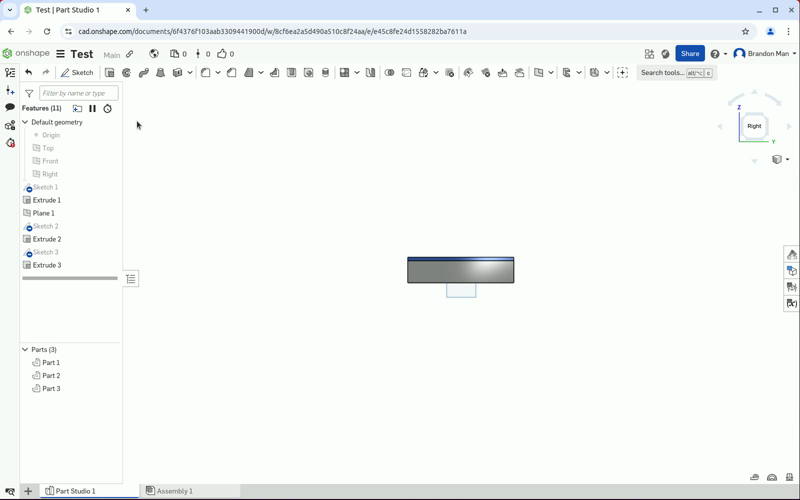
key(shift+h)
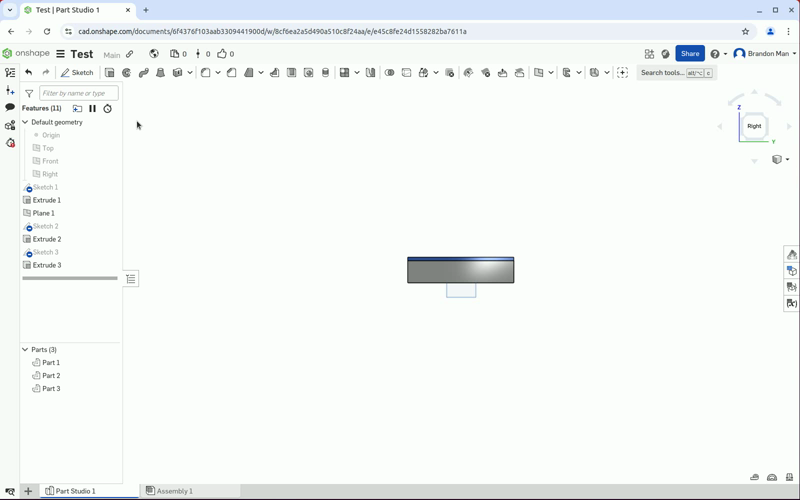
mouse_move(73, 189)
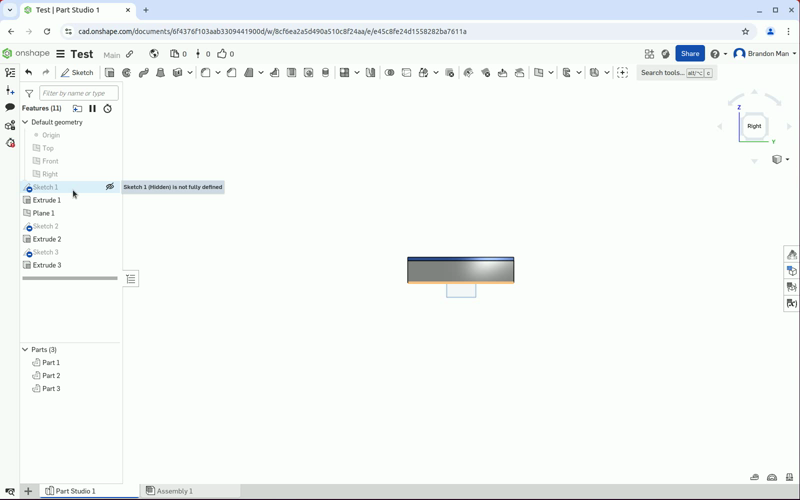
click(73, 189)
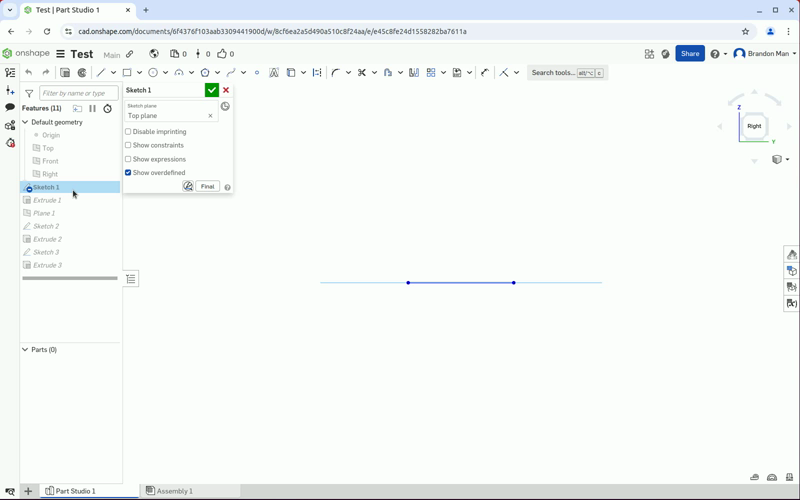
mouse_move(229, 92)
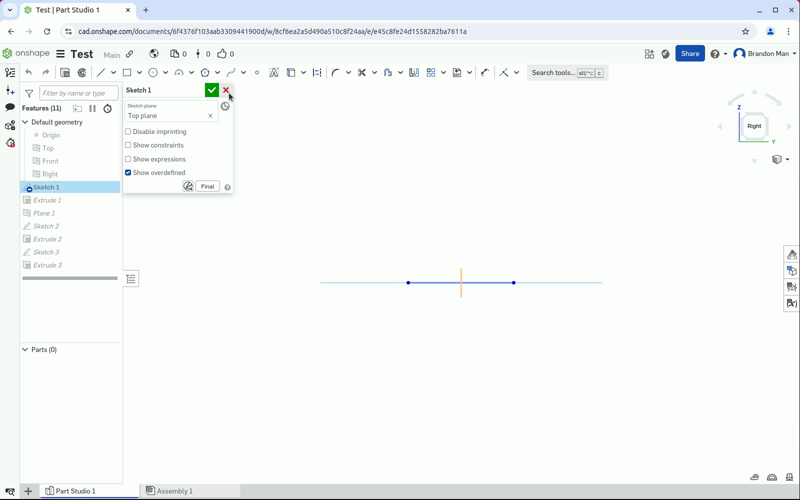
click(229, 92)
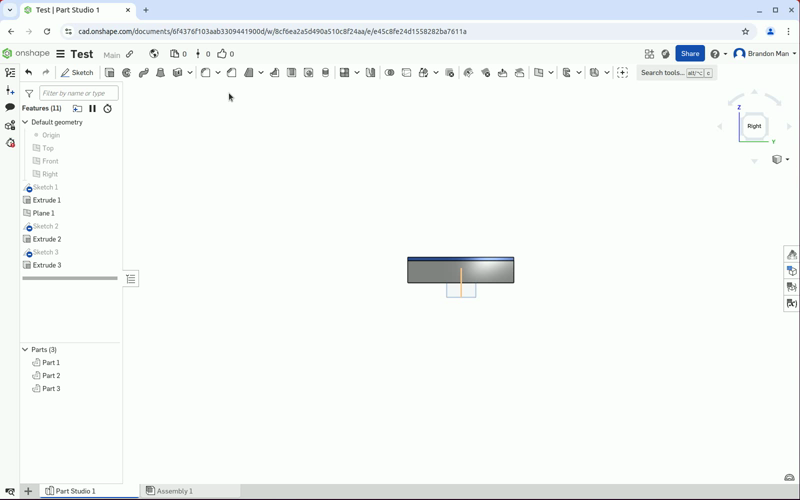
mouse_move(73, 352)
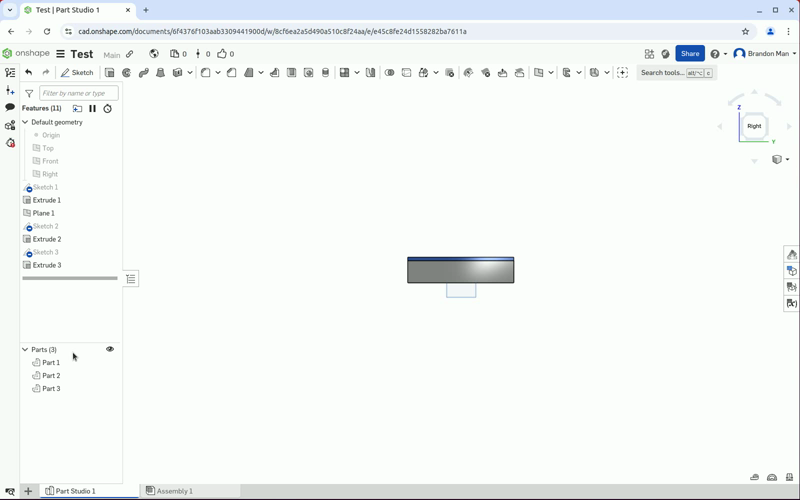
key(y)
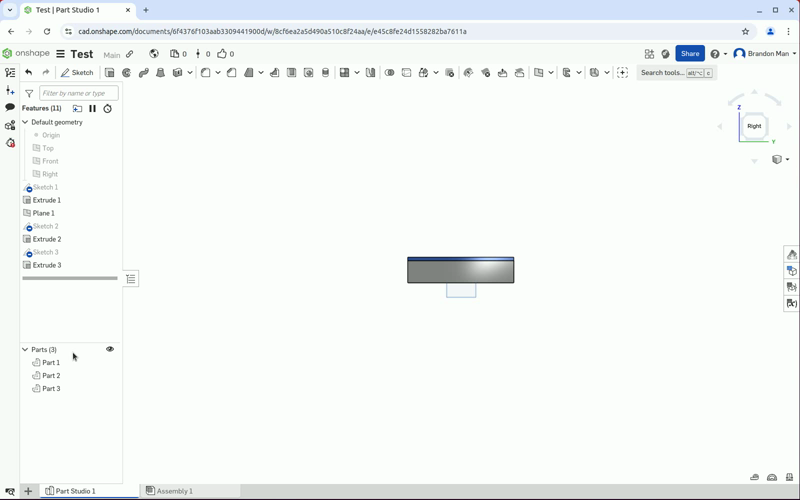
key(shift+p)
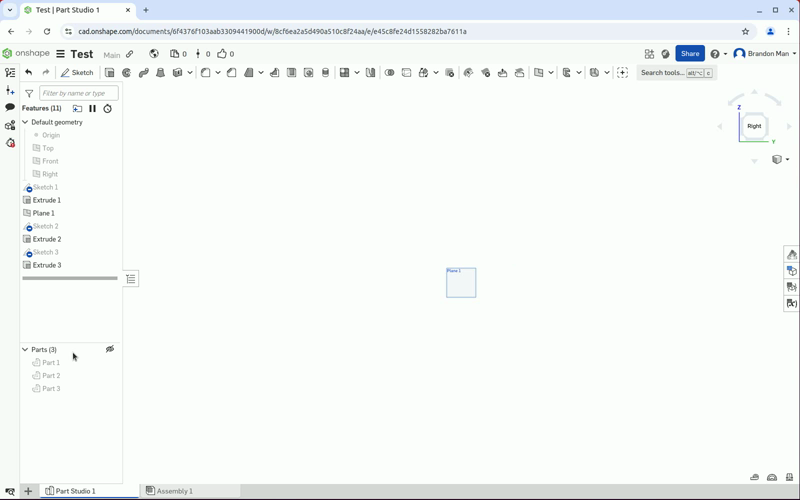
key(space)
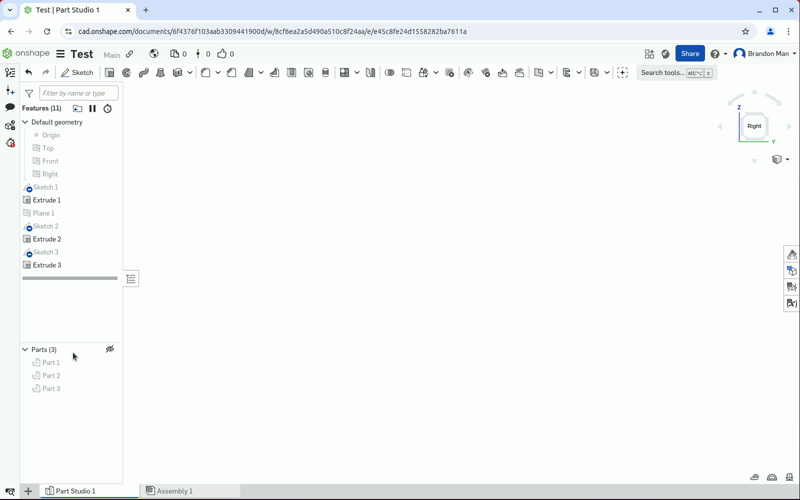
key_down(shift)
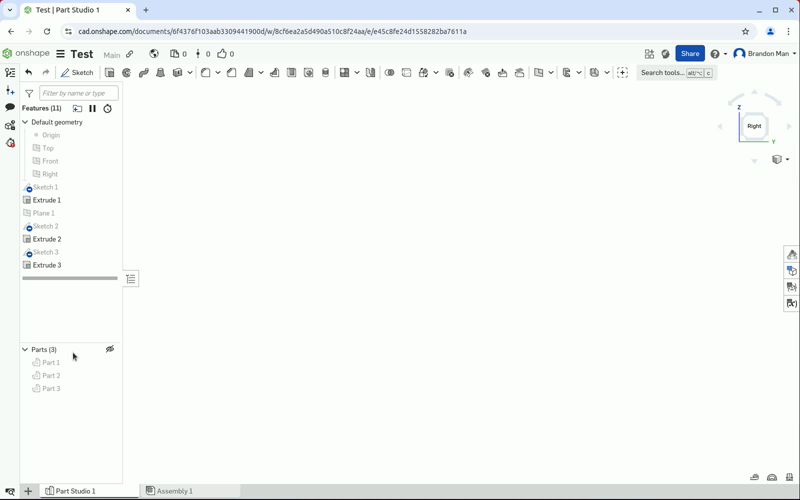
key(right)
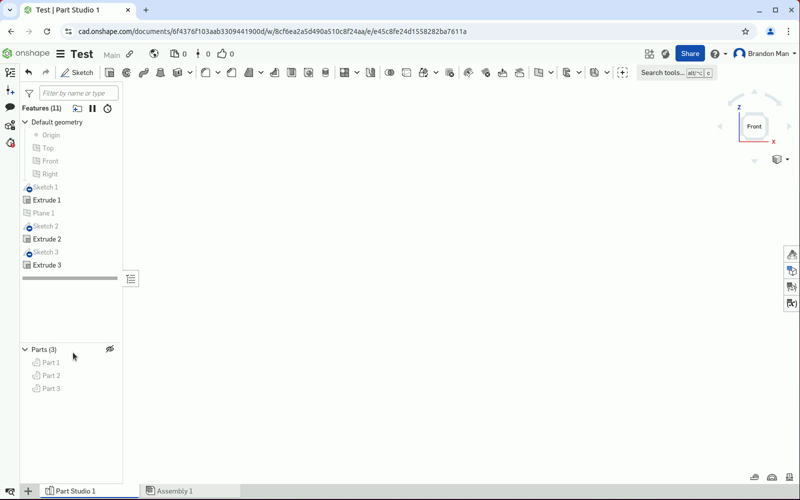
key_up(shift)
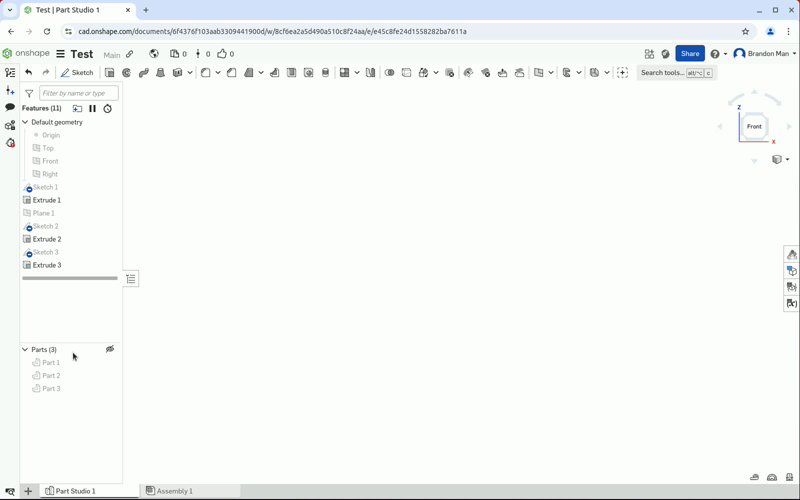
mouse_move(73, 352)
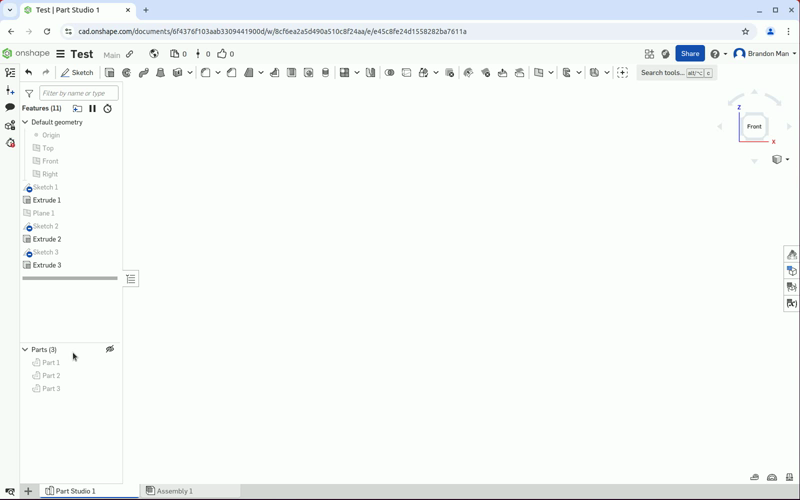
key(shift+y)
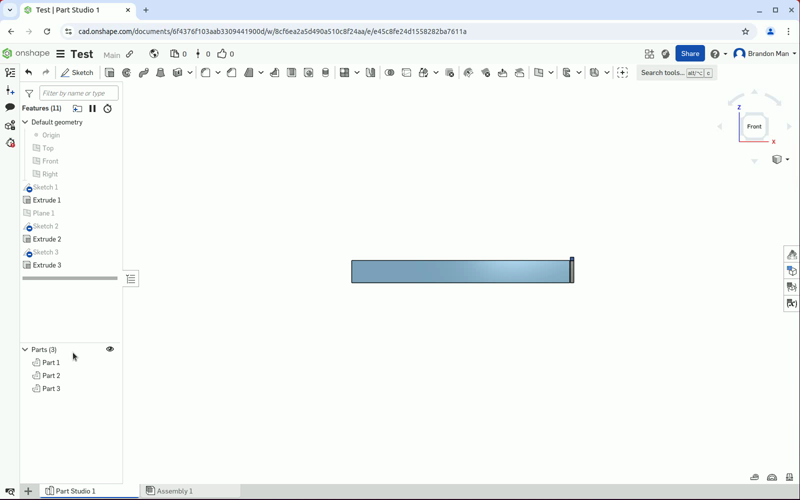
mouse_move(541, 75)
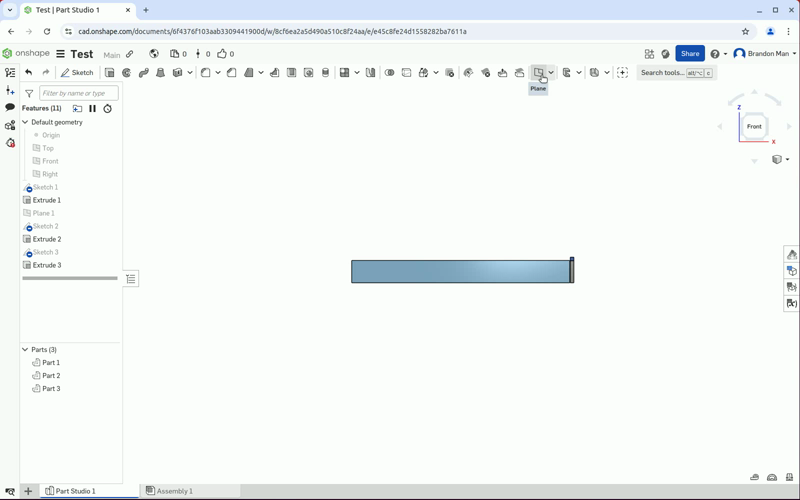
click(541, 75)
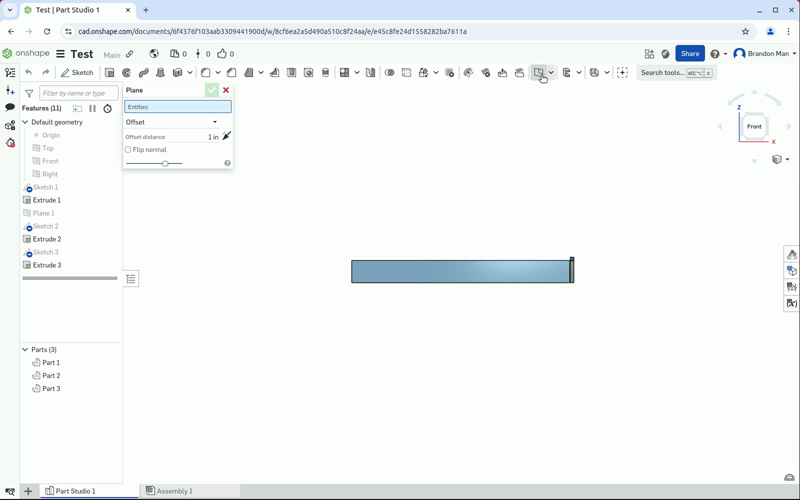
mouse_move(73, 163)
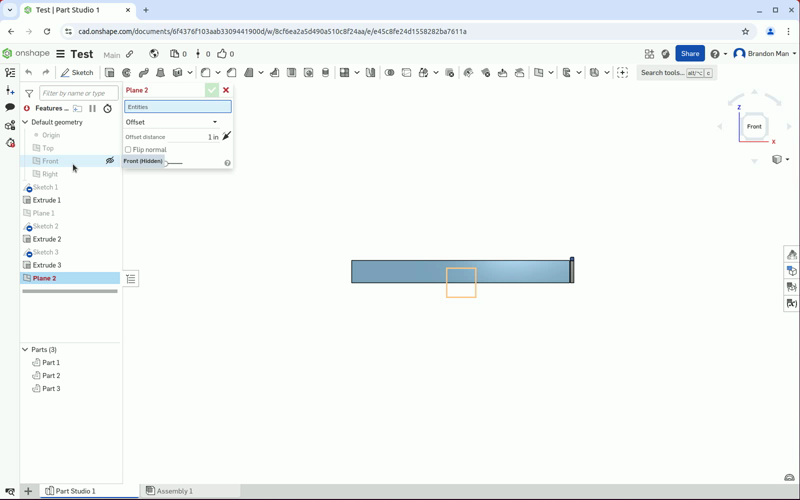
click(73, 163)
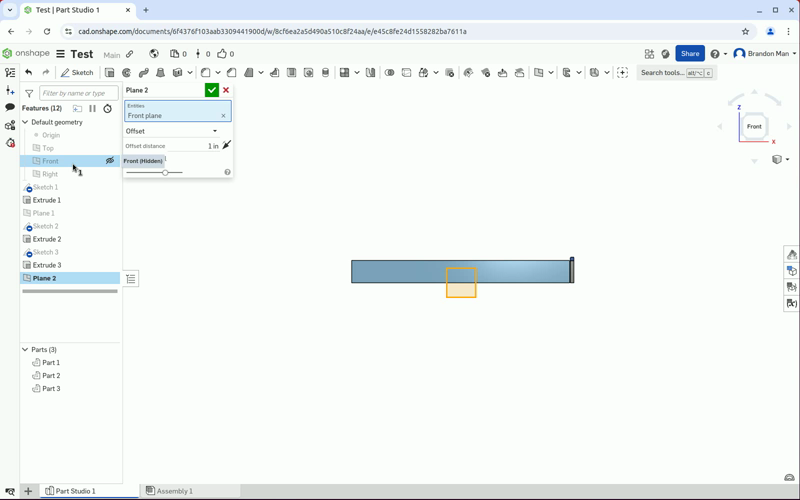
key(tab, 2)
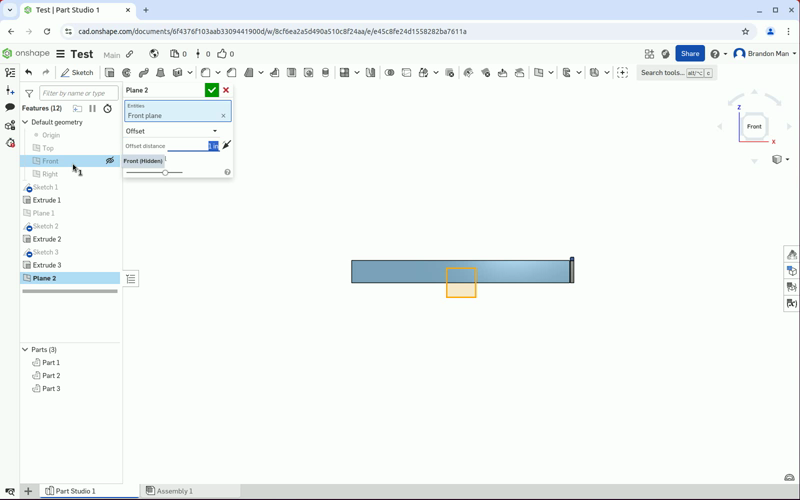
text(10.845)
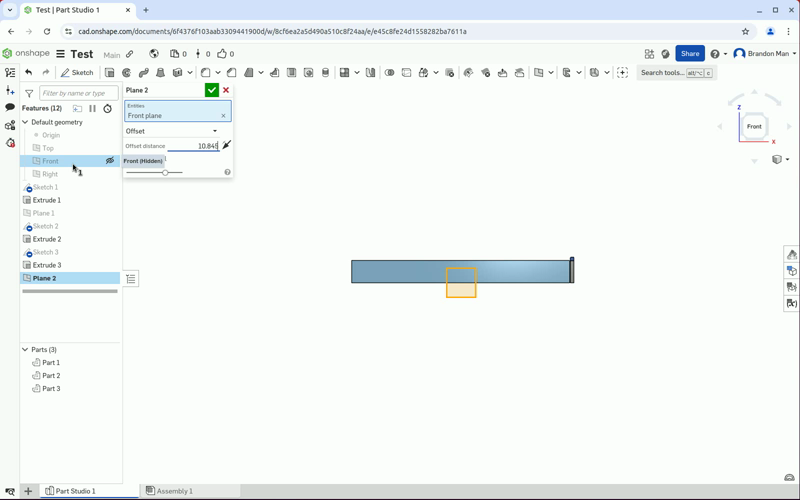
key(enter, 2)
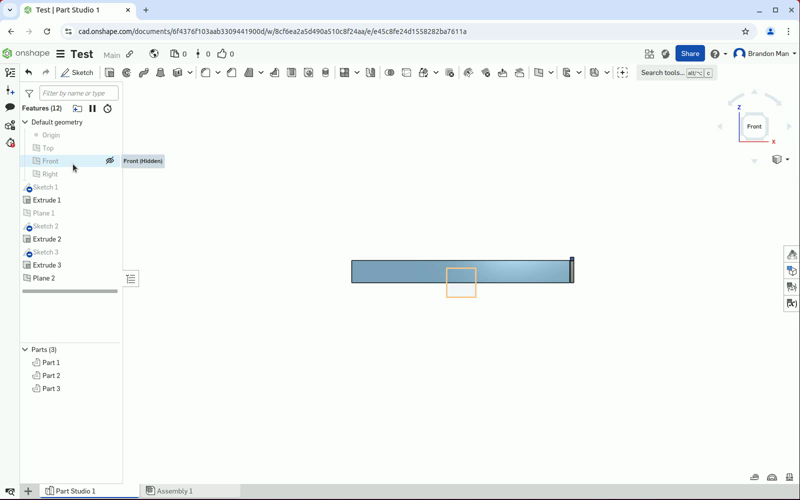
key(shift+s)
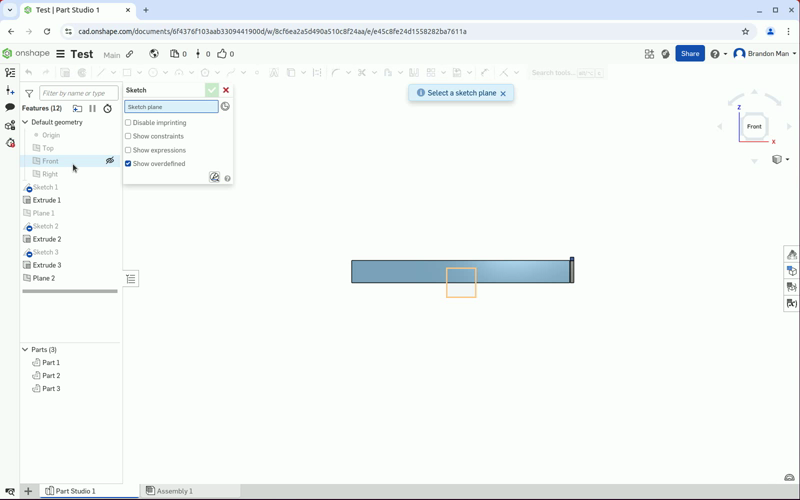
mouse_move(73, 280)
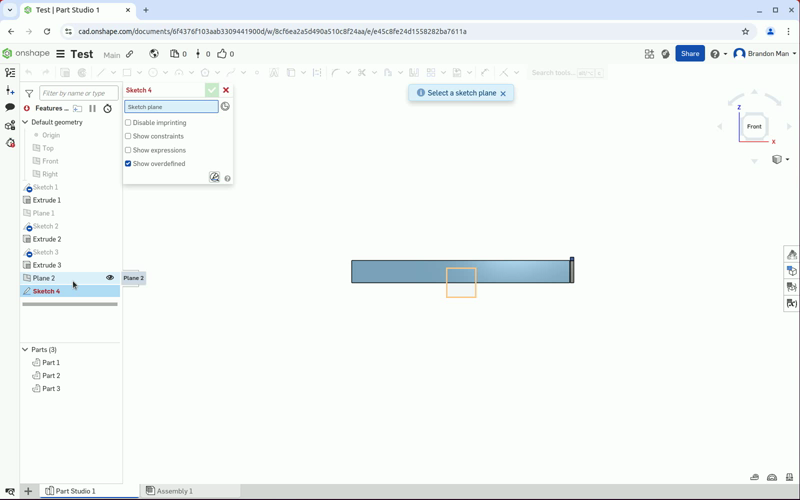
click(73, 280)
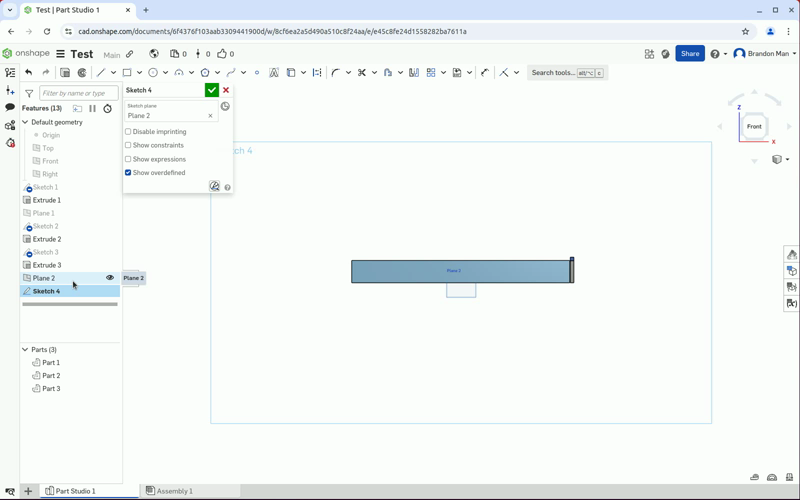
mouse_move(73, 352)
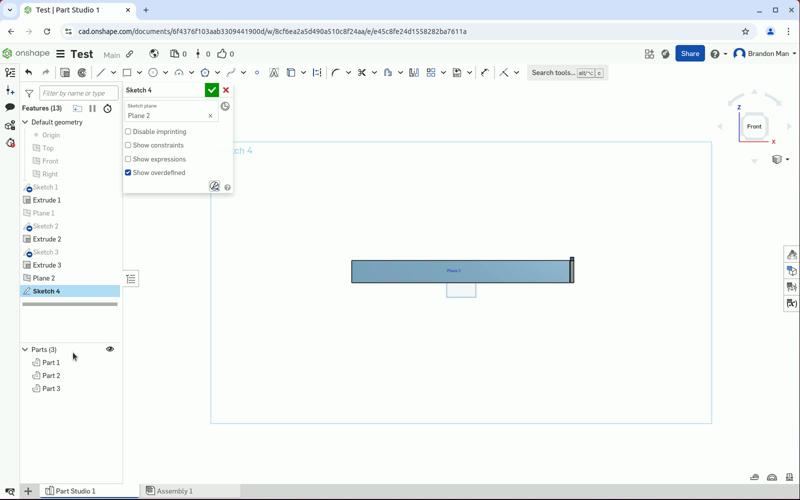
key(y)
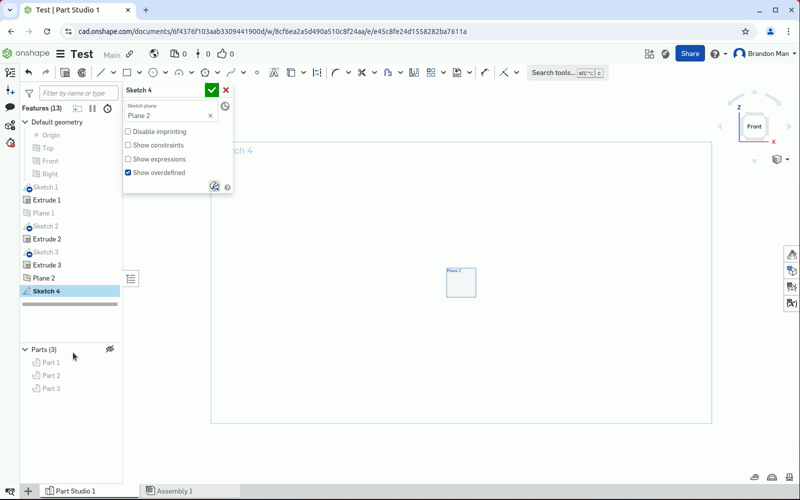
key(l)
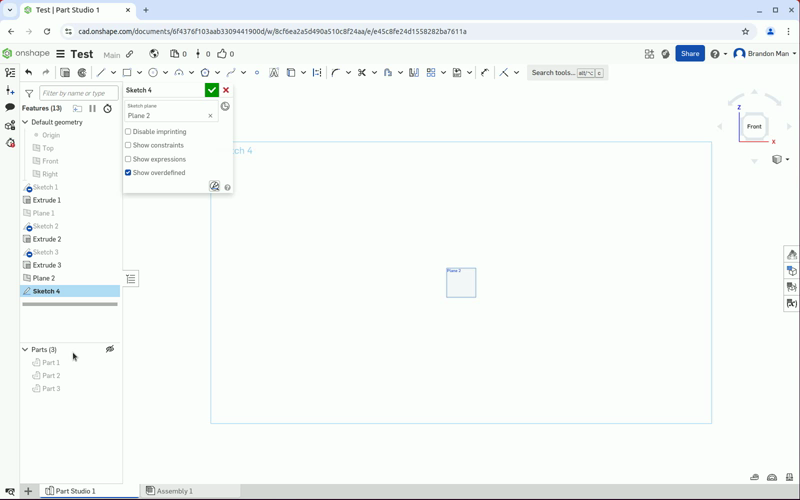
key_down(shift)
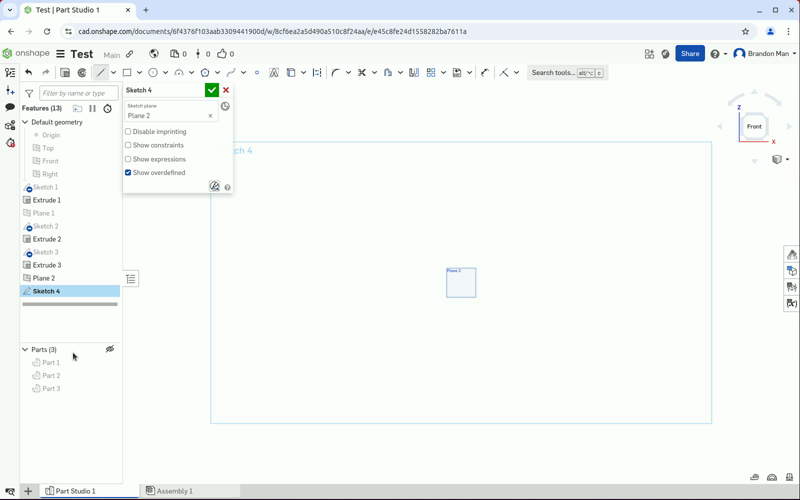
mouse_move(348, 282)
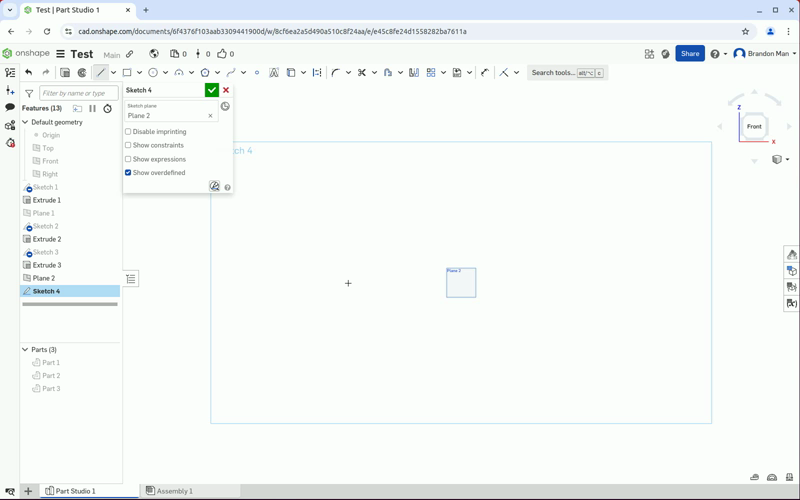
click(348, 282)
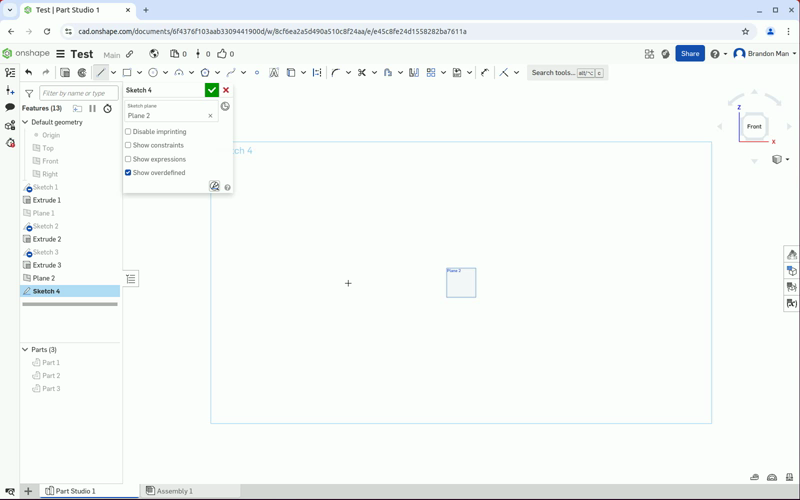
key_up(shift)
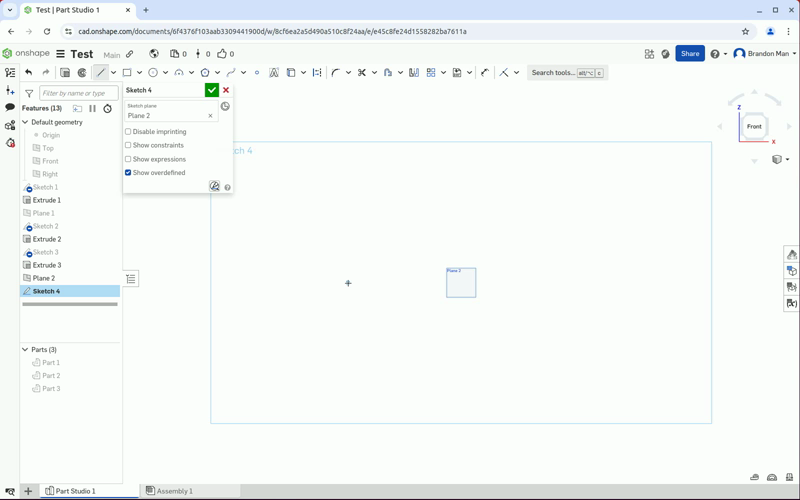
key_down(shift)
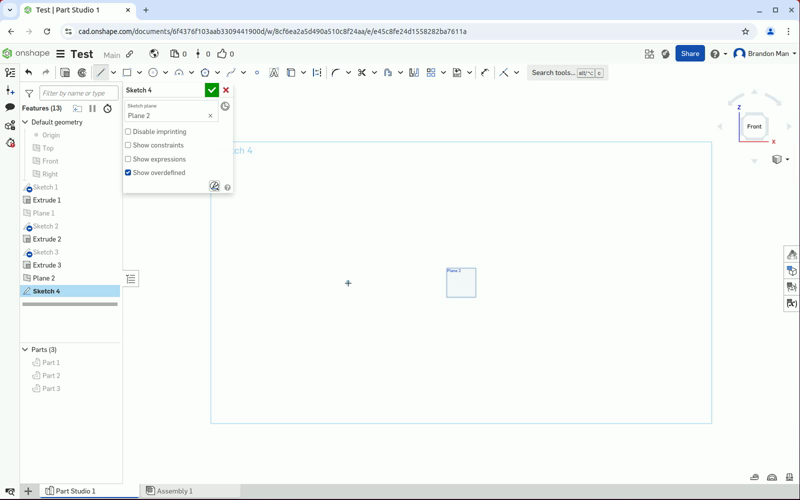
mouse_move(378, 282)
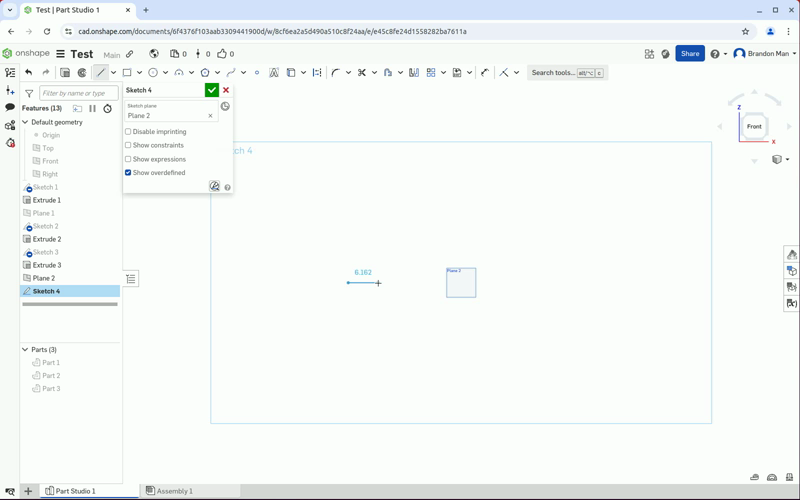
mouse_move(350, 282)
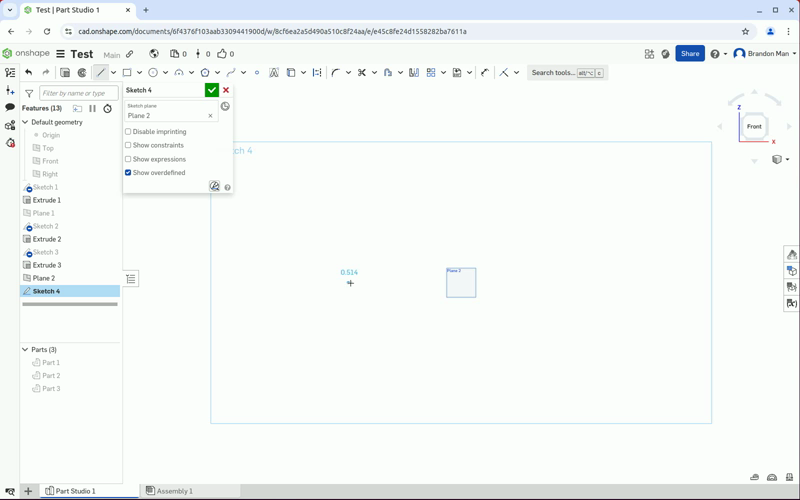
scroll(6)
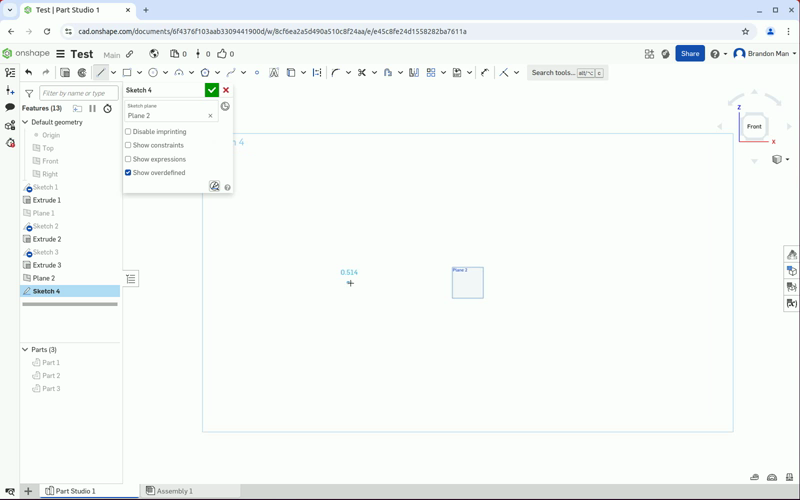
scroll(6)
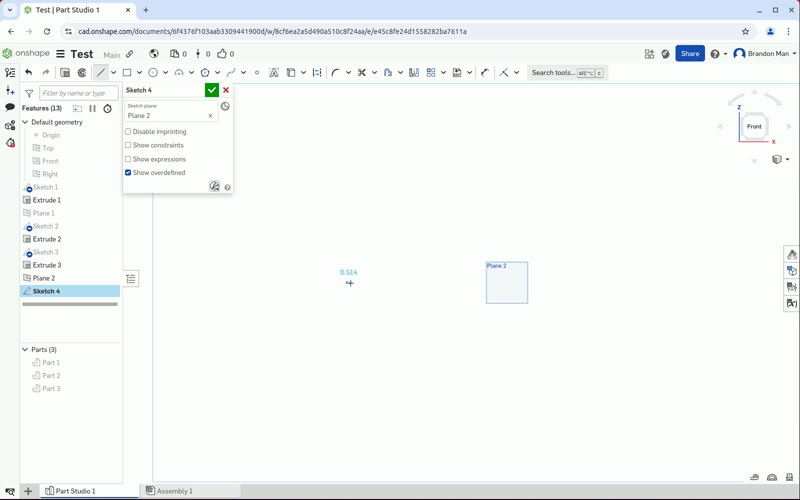
scroll(6)
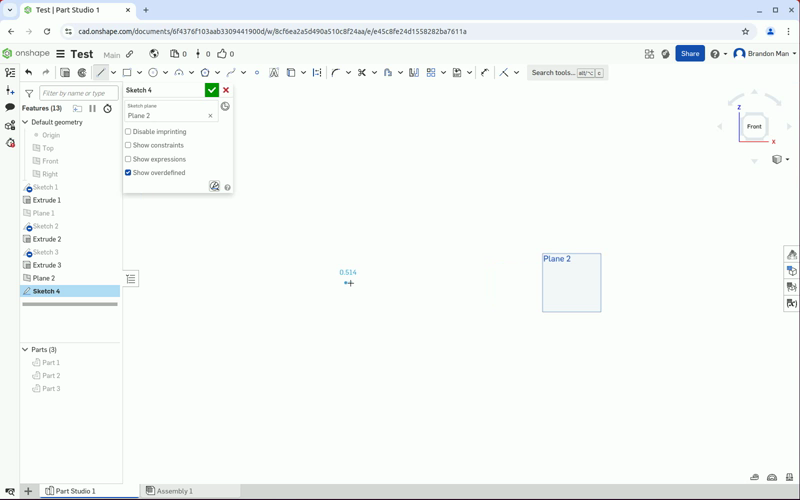
scroll(6)
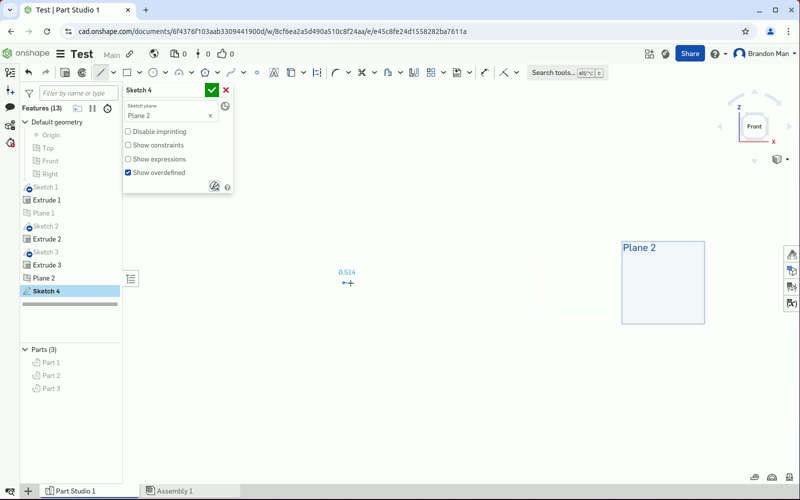
scroll(6)
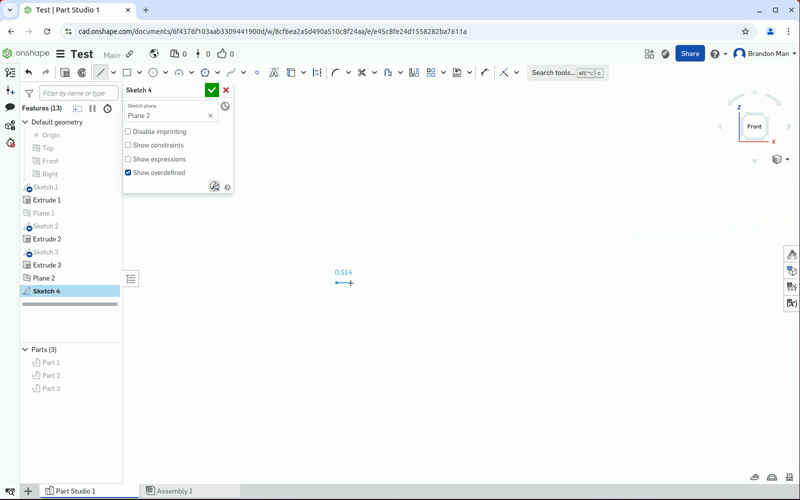
scroll(6)
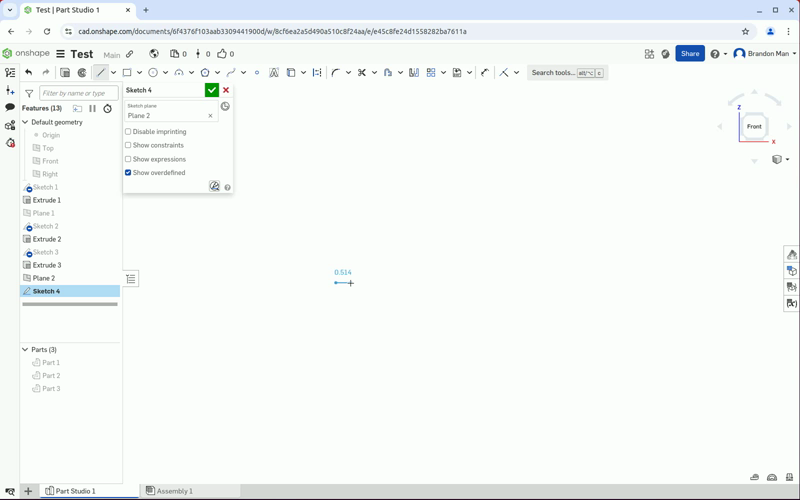
scroll(6)
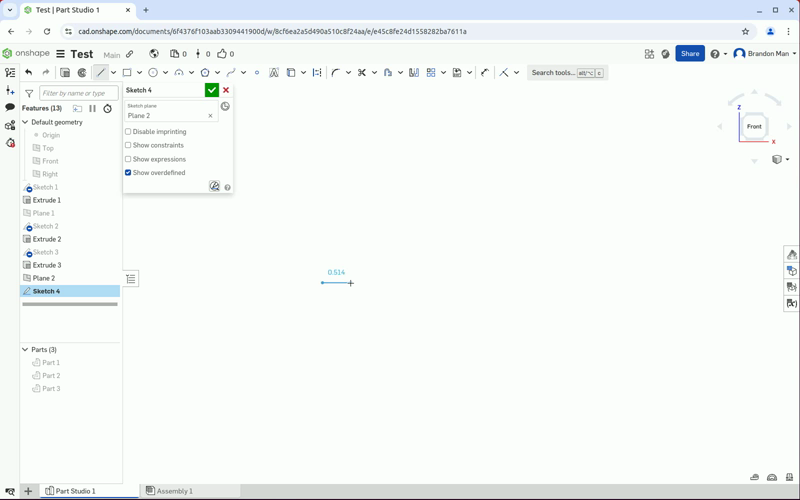
click(350, 282)
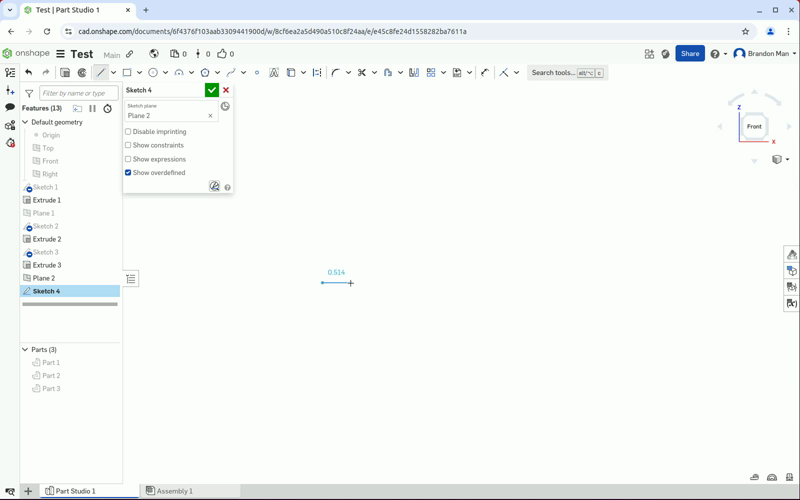
scroll(-6)
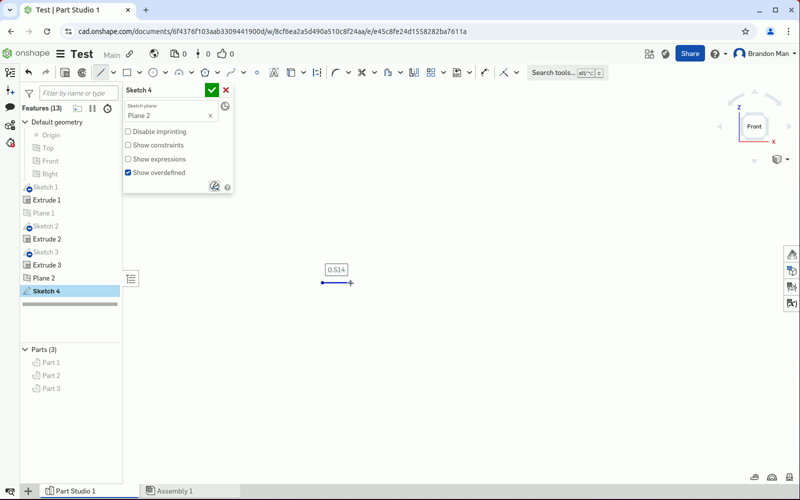
scroll(-6)
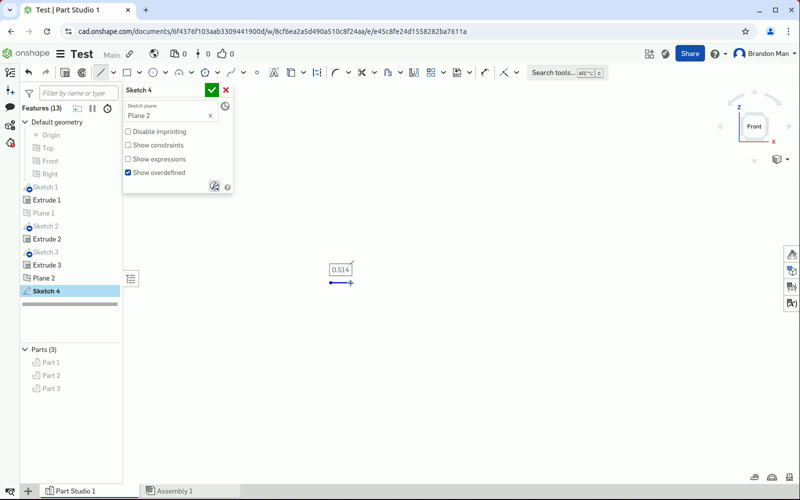
scroll(-6)
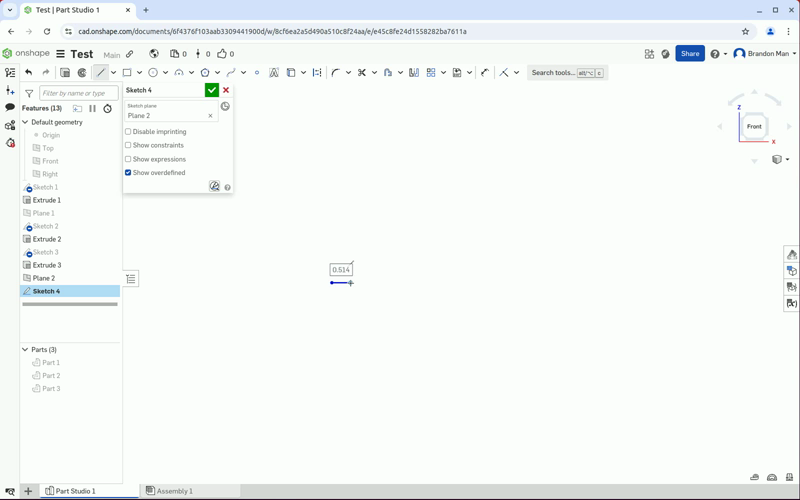
scroll(-6)
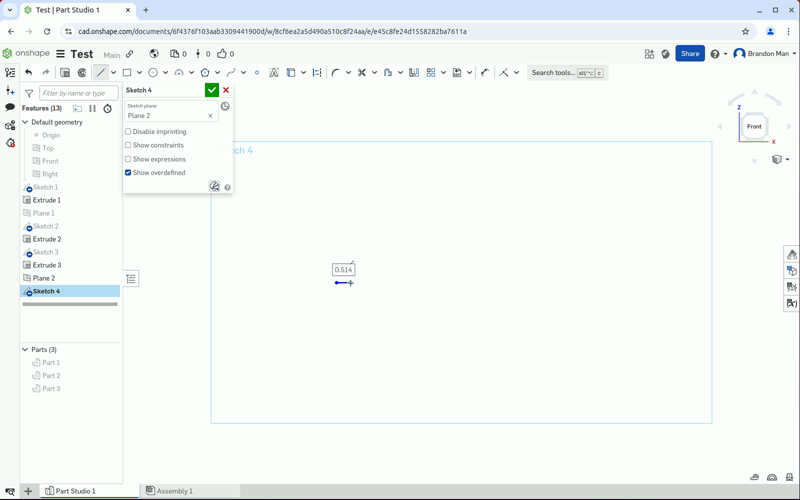
scroll(-6)
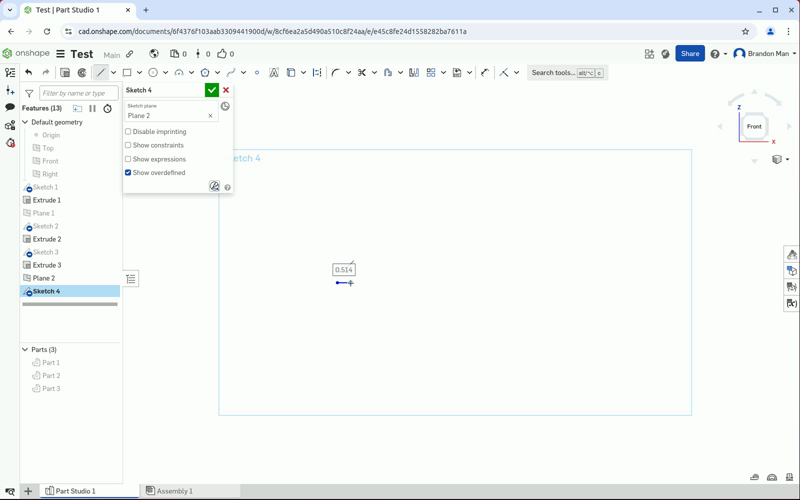
scroll(-6)
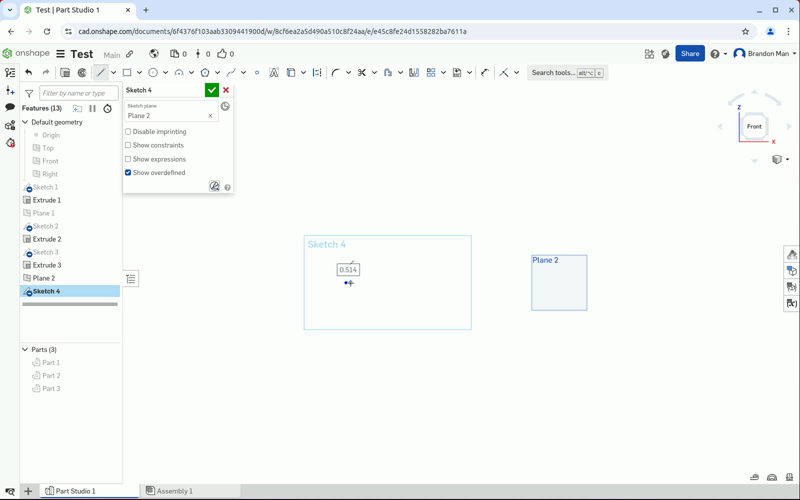
scroll(-6)
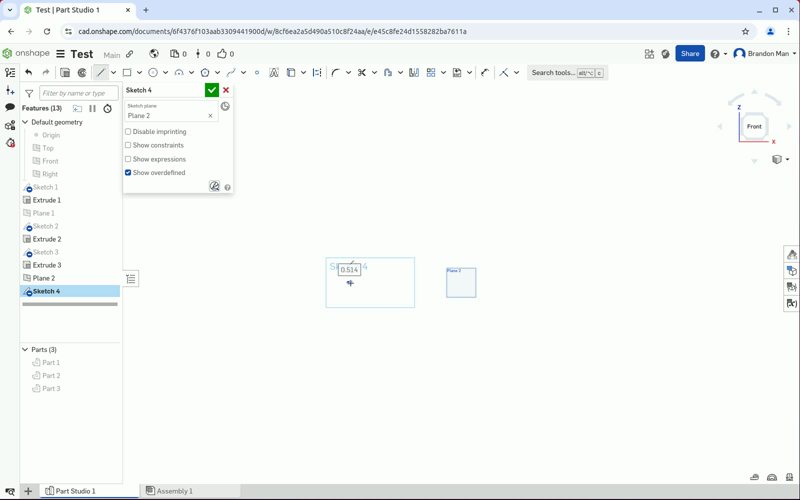
key_up(shift)
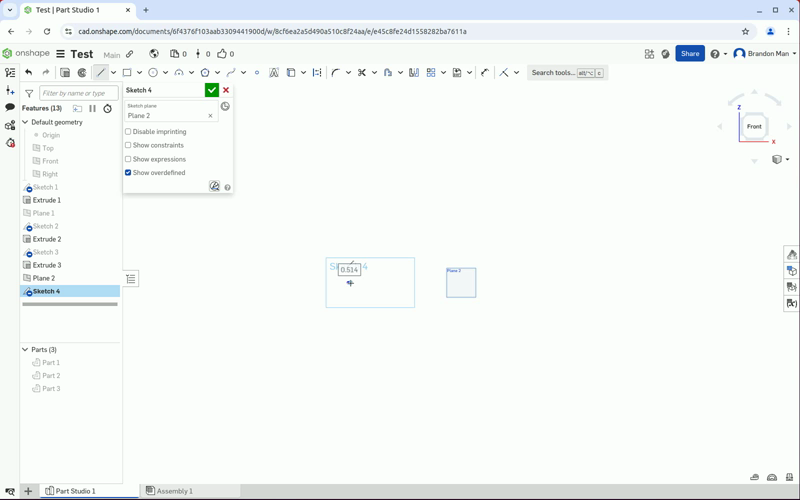
key_down(shift)
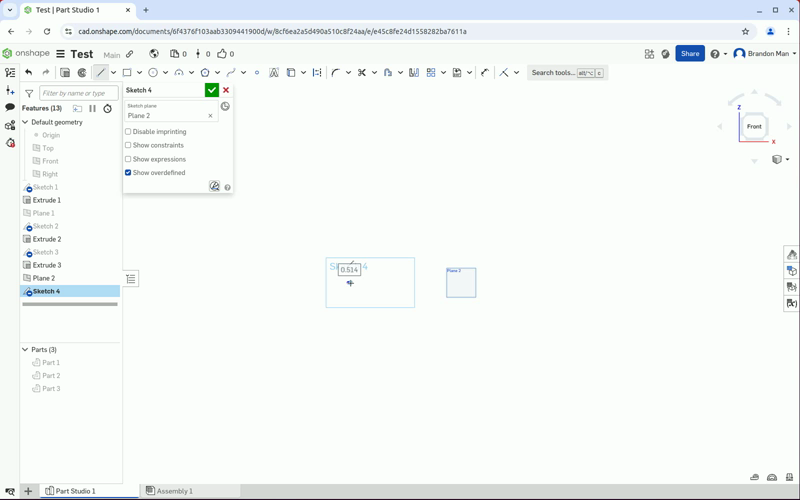
mouse_move(380, 282)
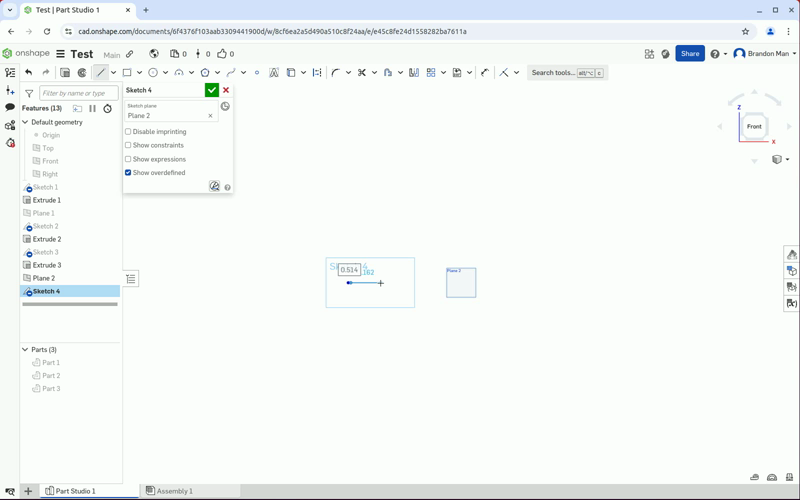
mouse_move(350, 259)
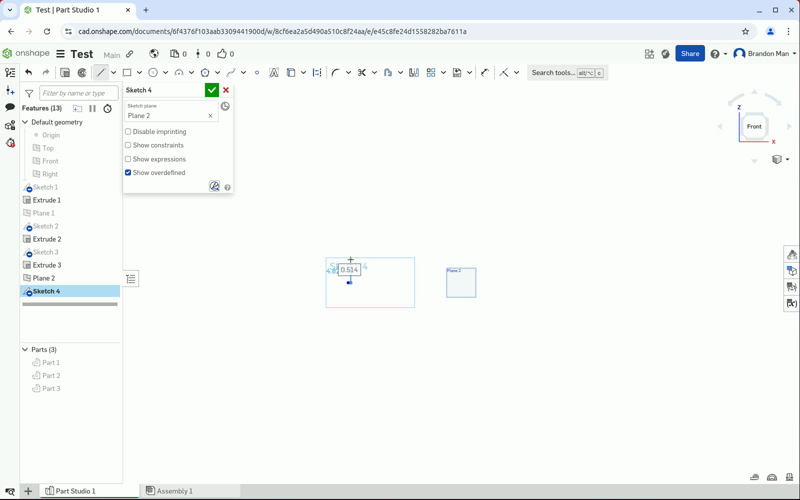
click(350, 259)
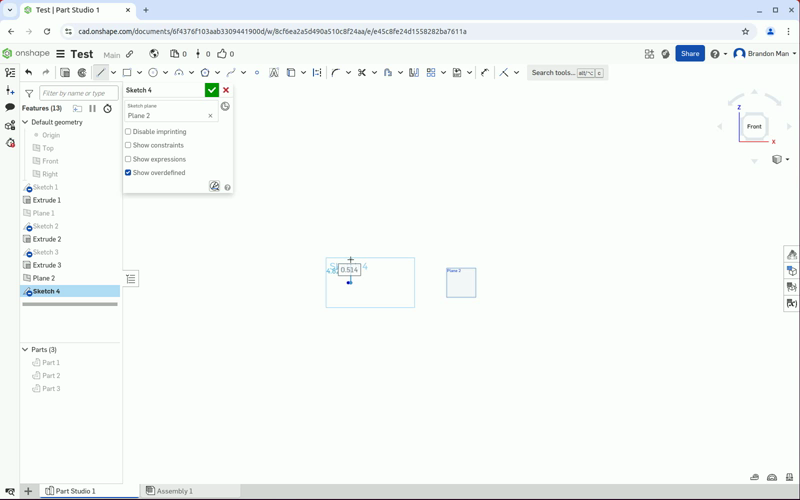
key_up(shift)
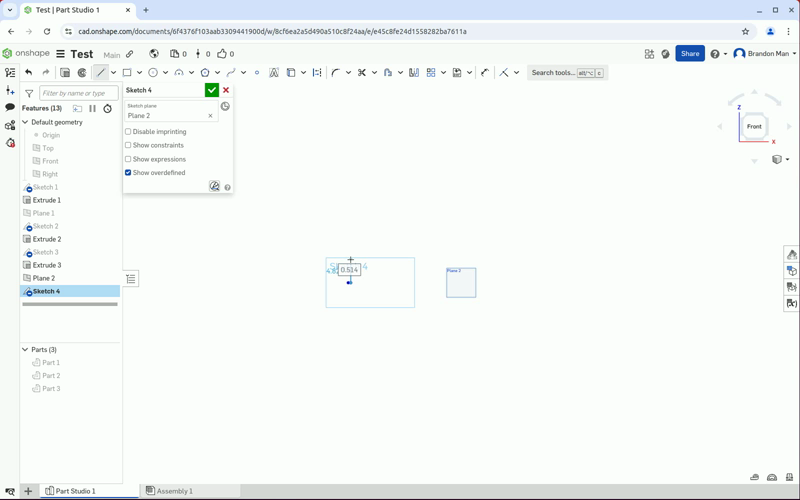
key_down(shift)
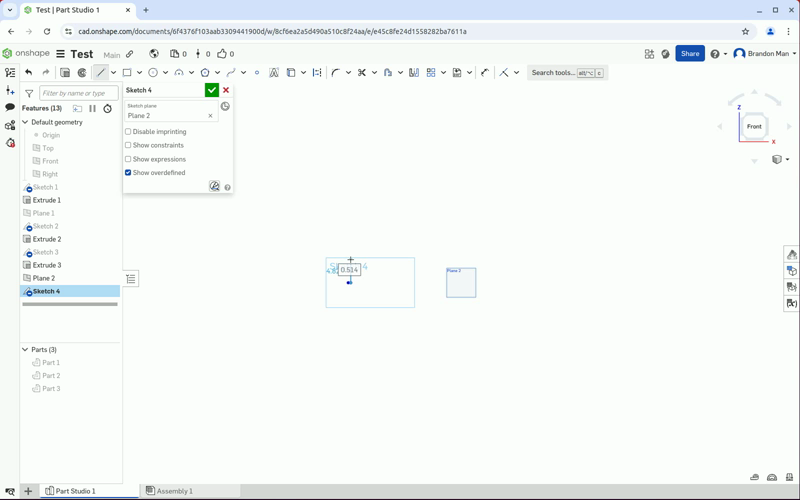
mouse_move(569, 259)
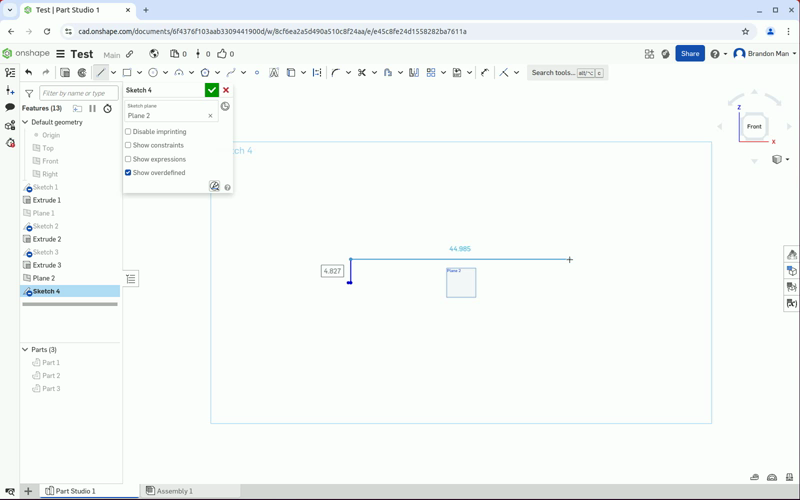
click(569, 259)
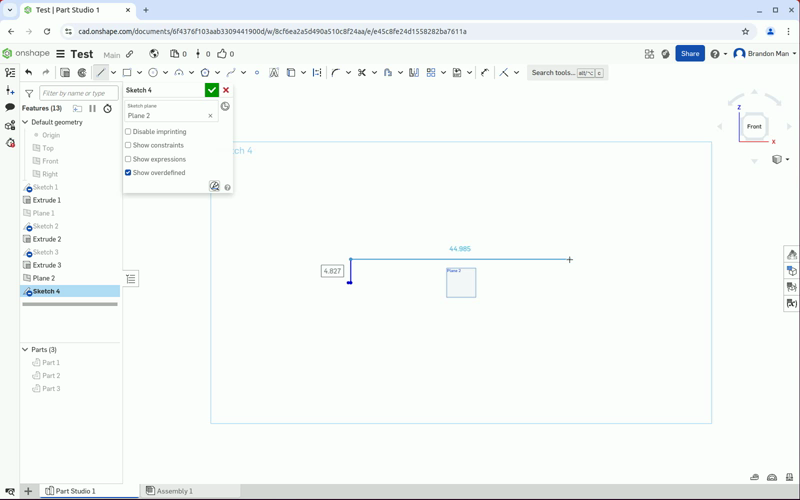
key_up(shift)
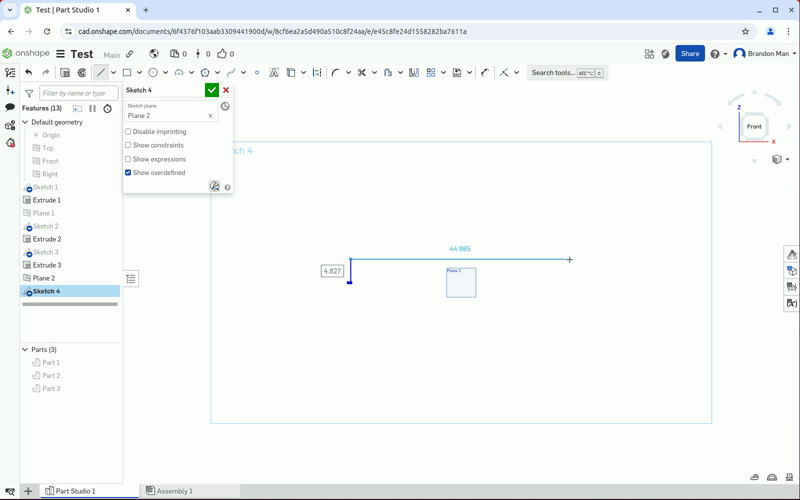
key_down(shift)
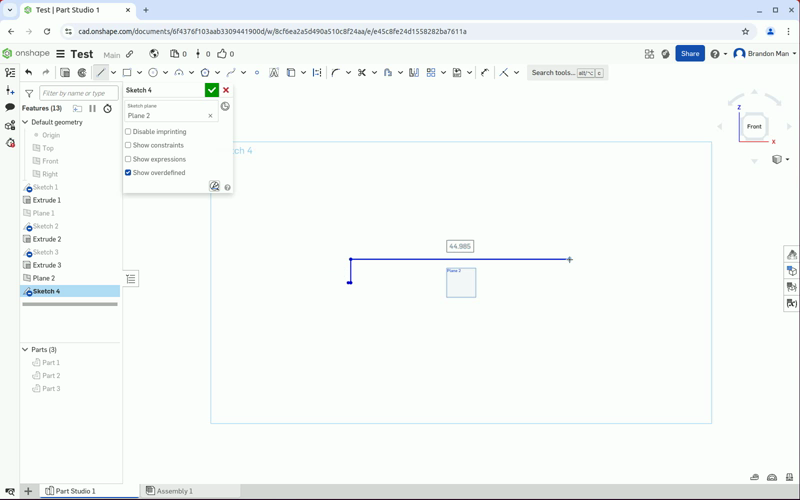
mouse_move(589, 259)
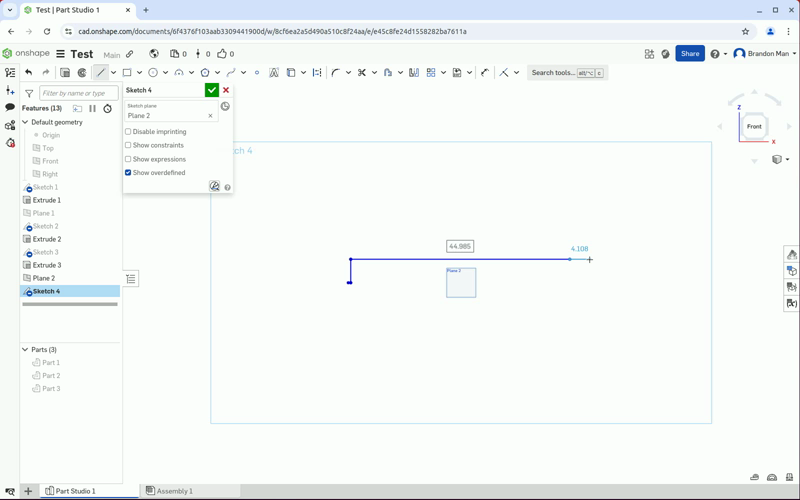
mouse_move(569, 282)
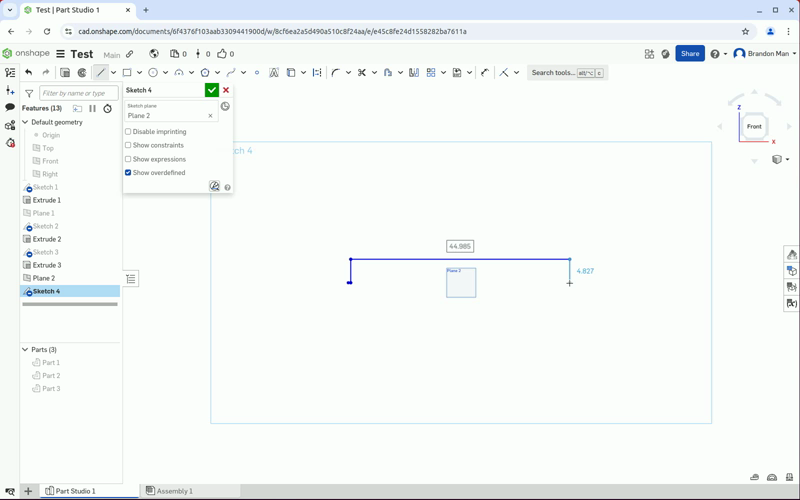
click(569, 282)
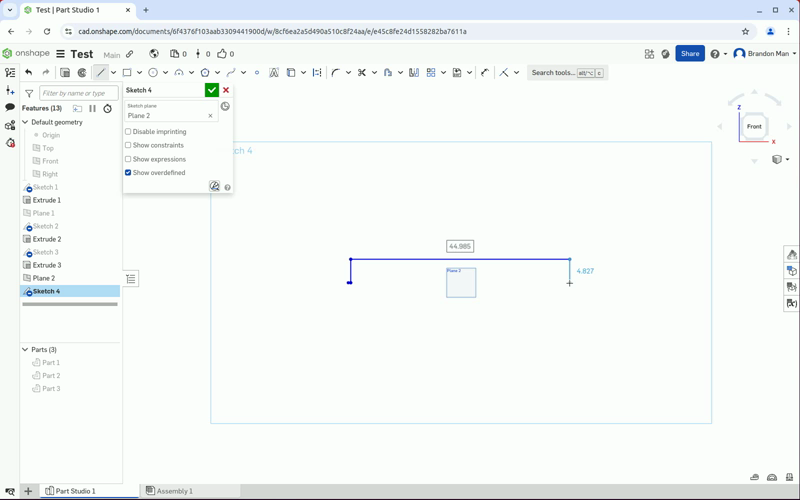
key_up(shift)
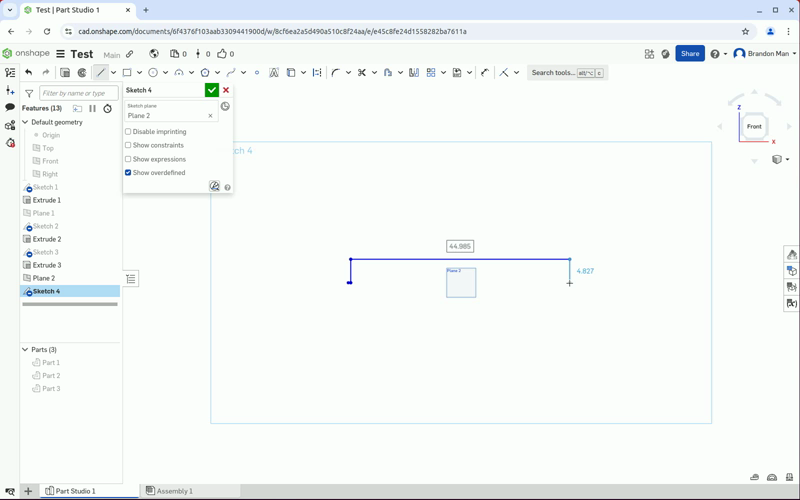
key_down(shift)
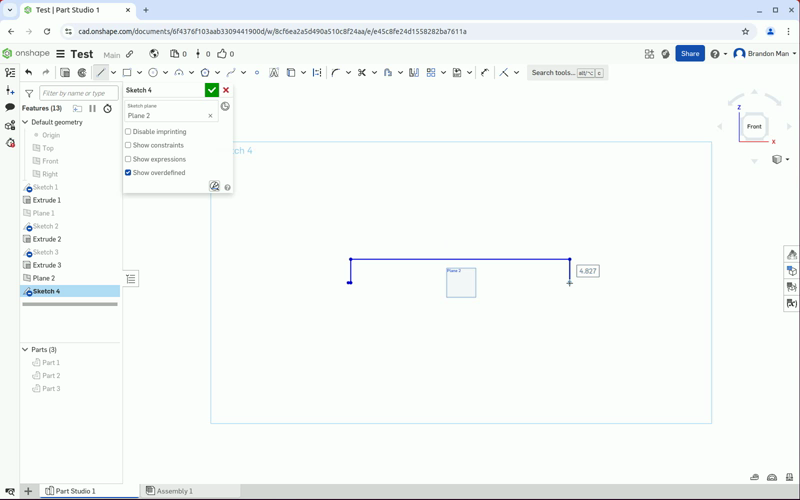
mouse_move(589, 282)
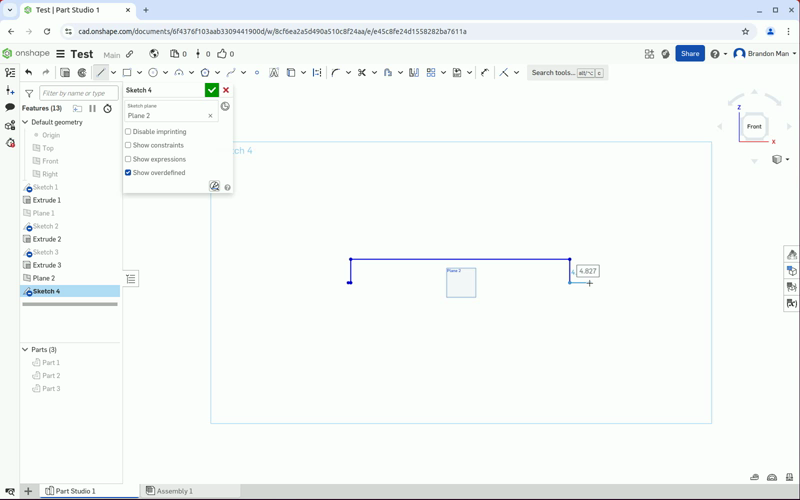
mouse_move(572, 282)
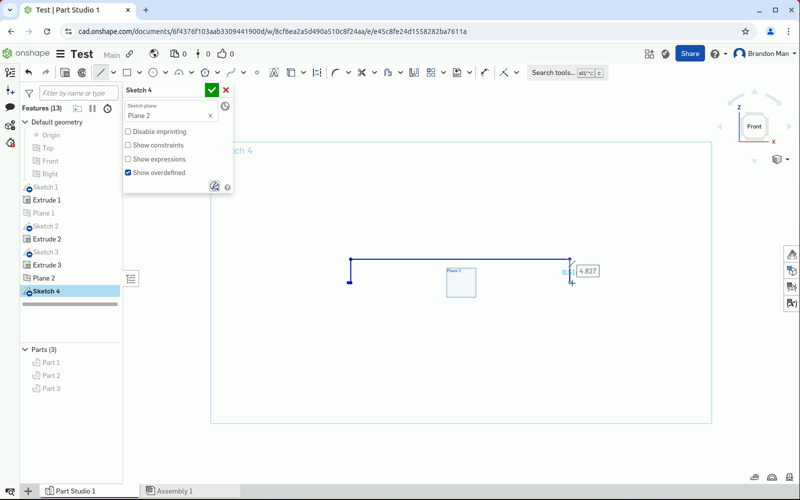
scroll(6)
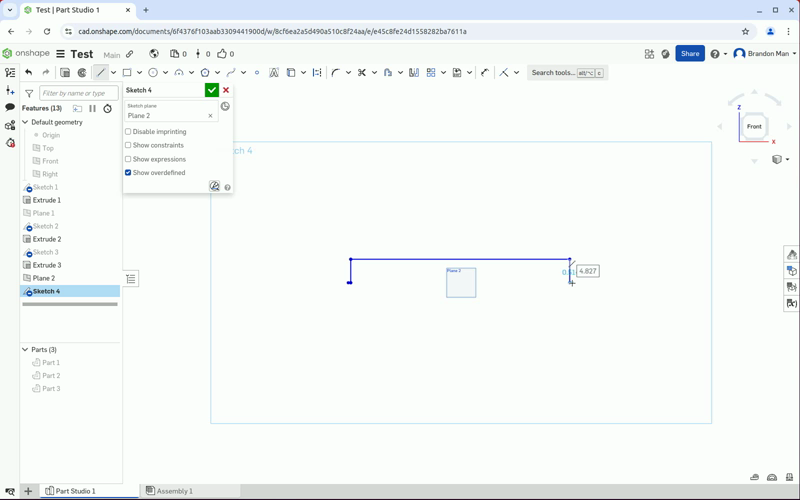
scroll(6)
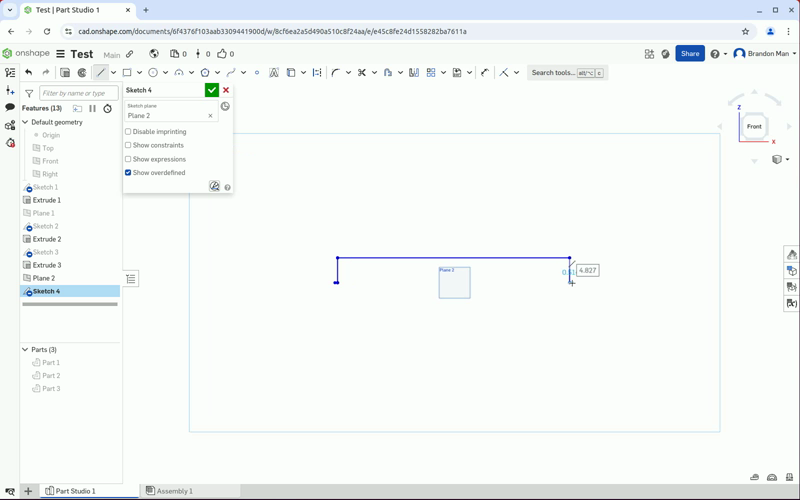
scroll(6)
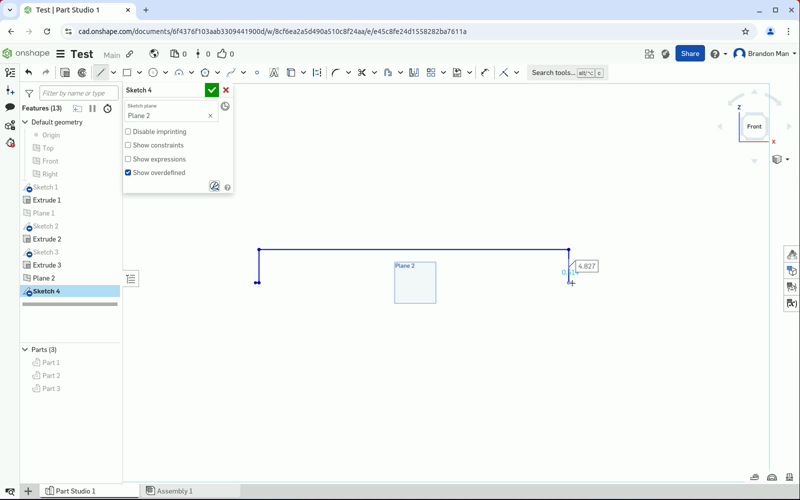
scroll(6)
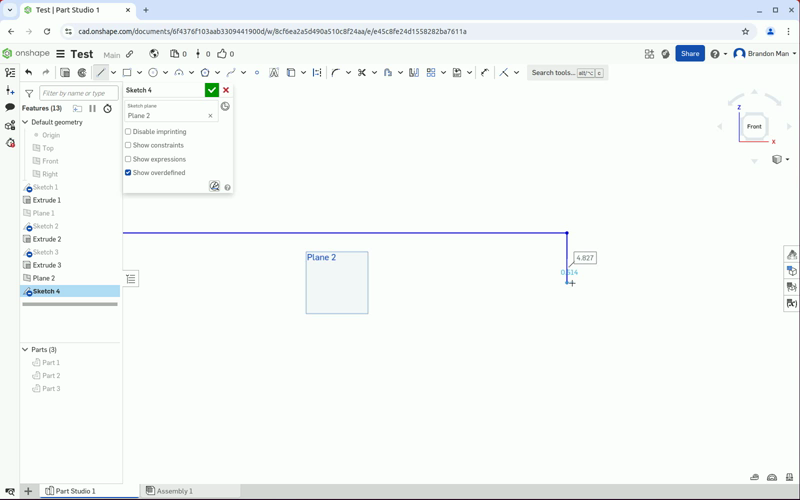
scroll(6)
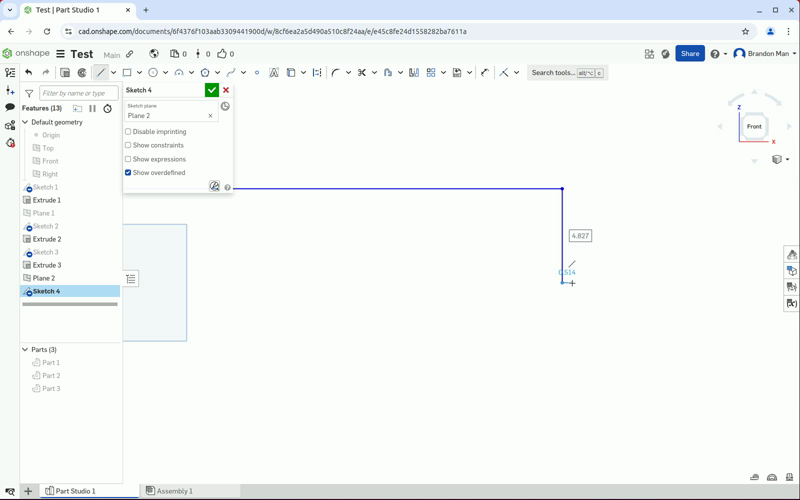
scroll(6)
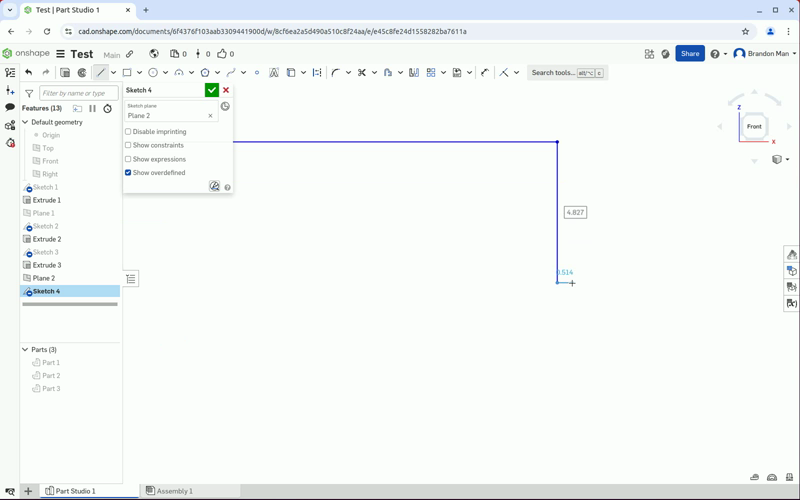
scroll(6)
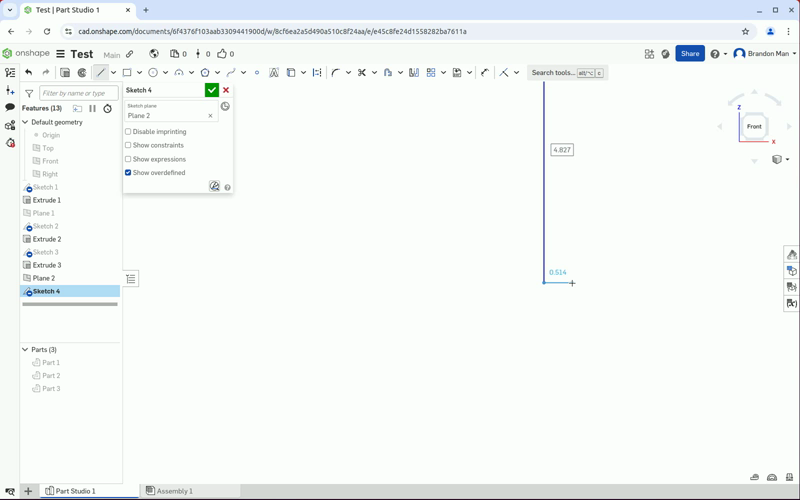
click(572, 282)
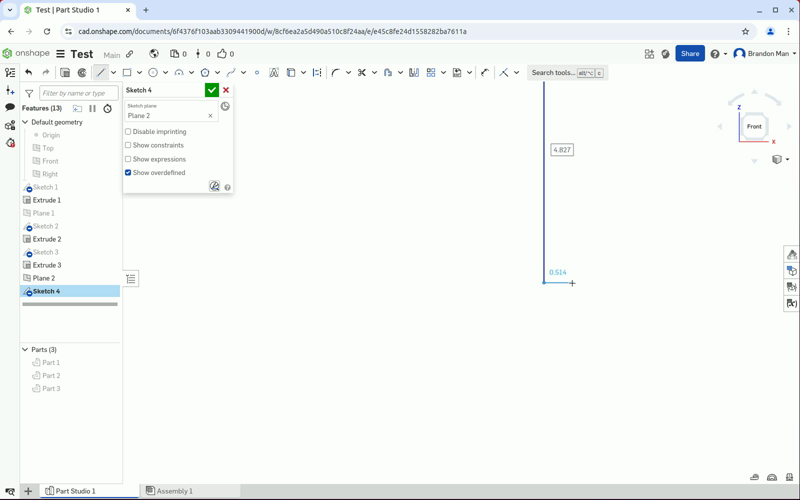
scroll(-6)
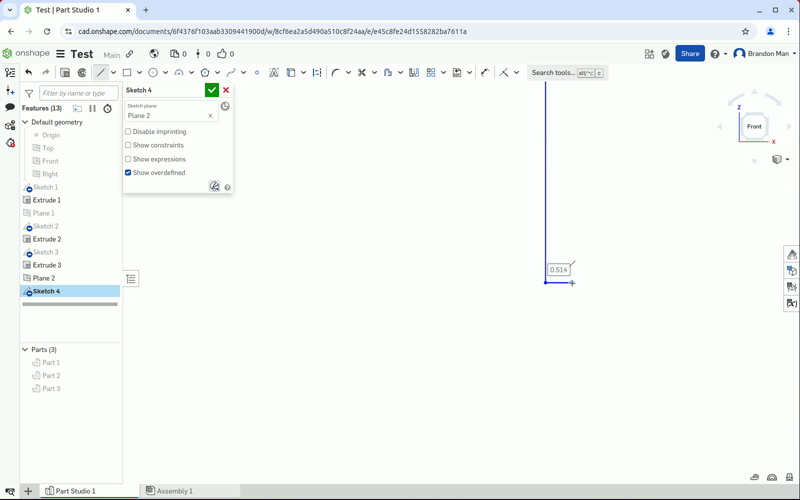
scroll(-6)
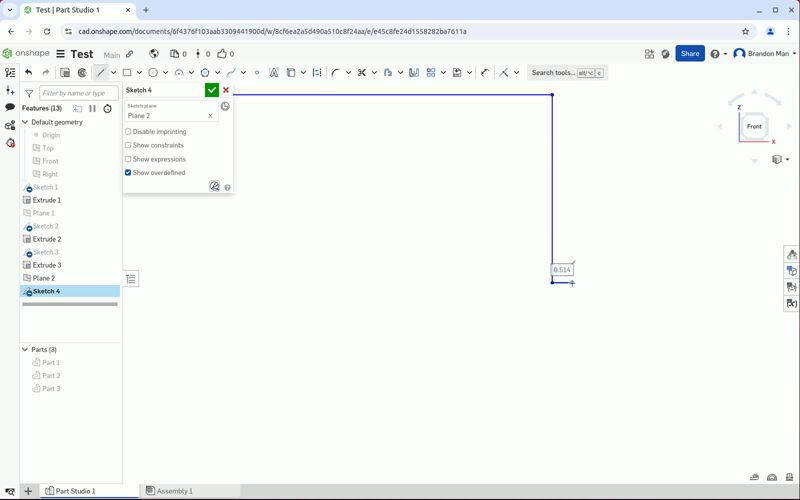
scroll(-6)
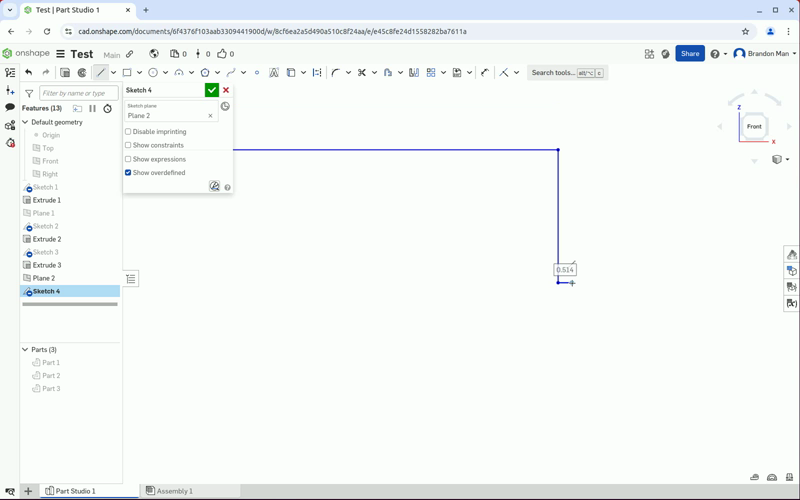
scroll(-6)
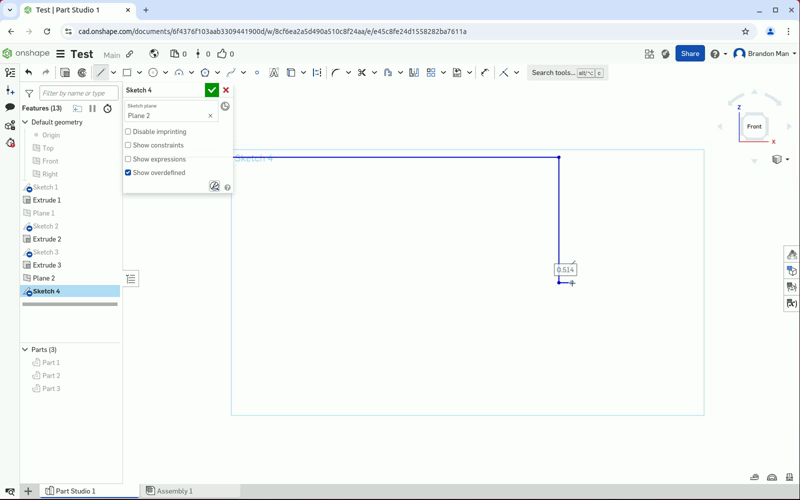
scroll(-6)
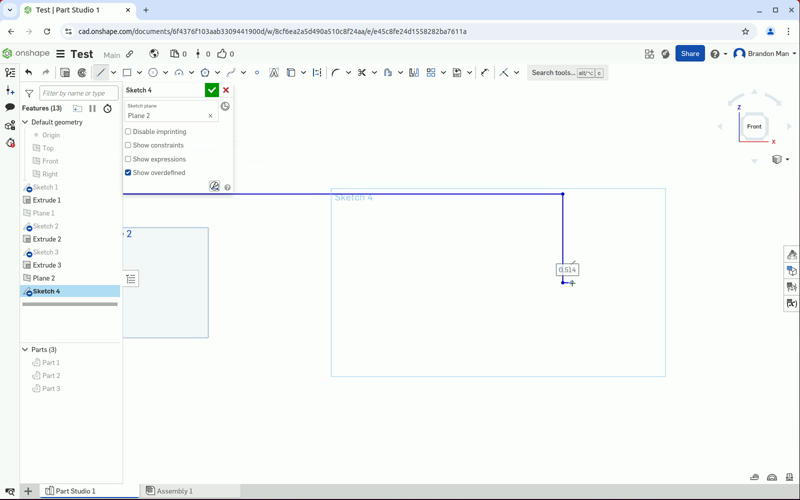
scroll(-6)
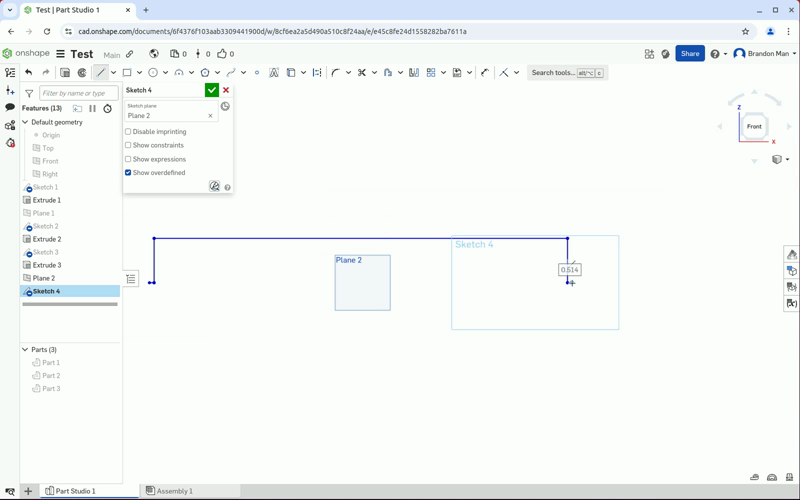
scroll(-6)
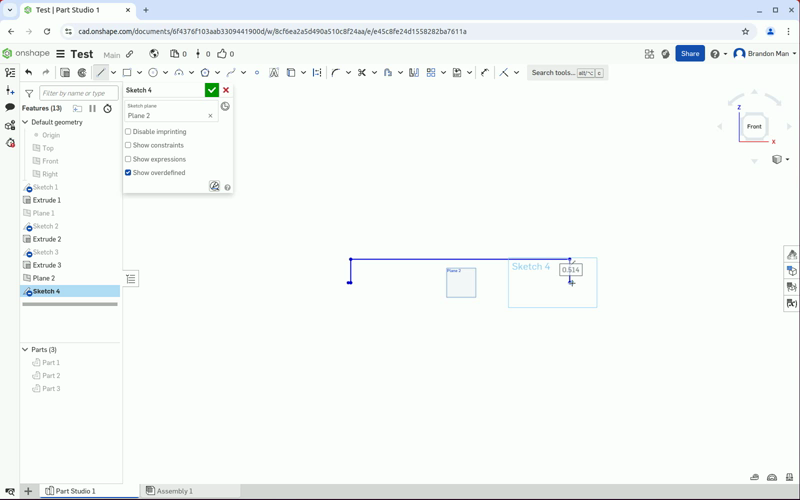
key_up(shift)
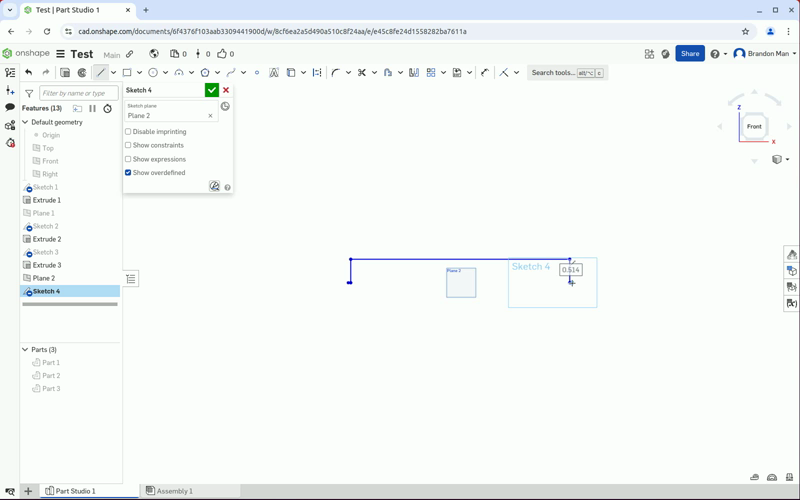
key_down(shift)
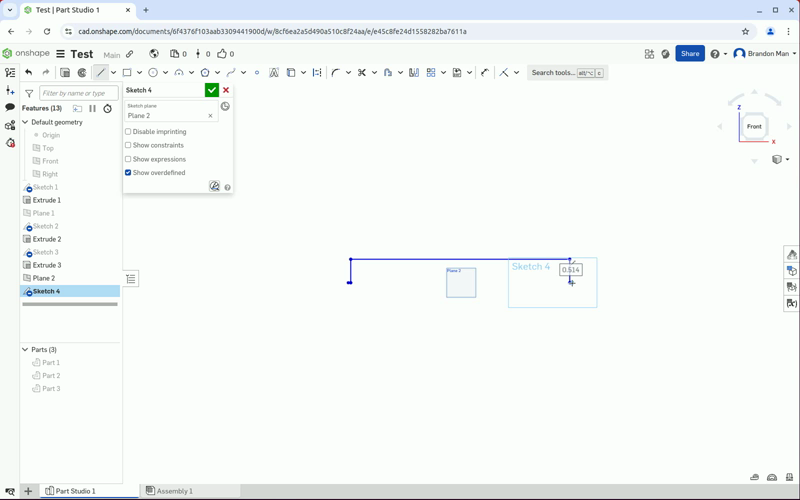
mouse_move(589, 282)
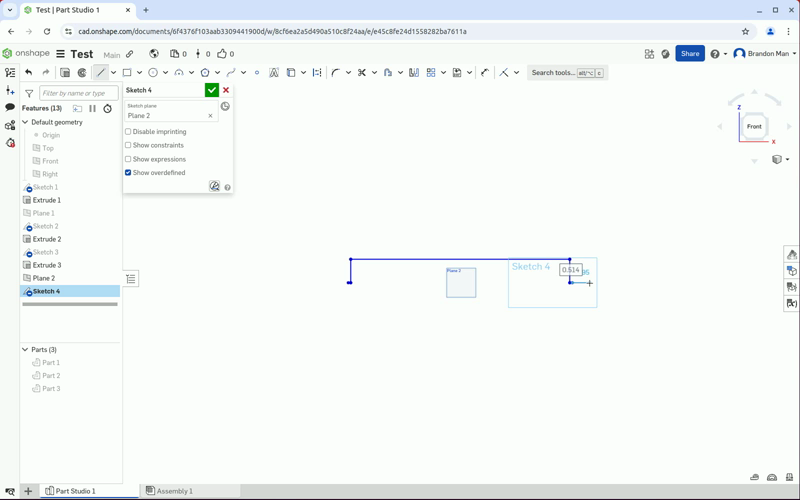
mouse_move(572, 257)
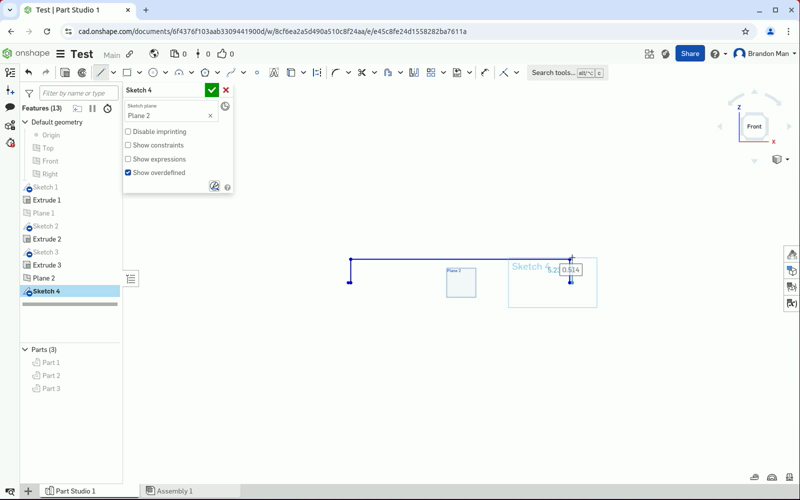
scroll(6)
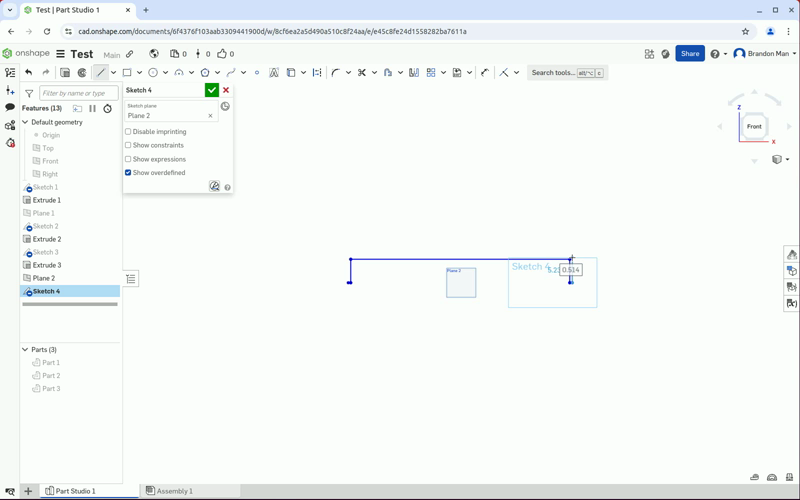
scroll(6)
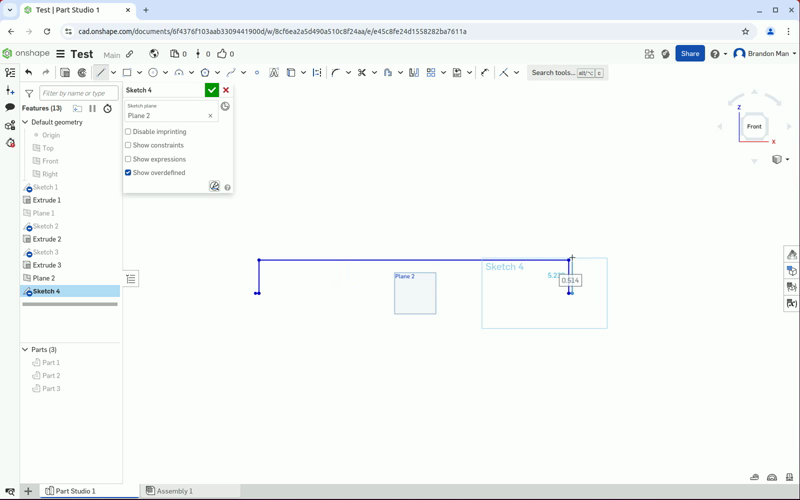
scroll(6)
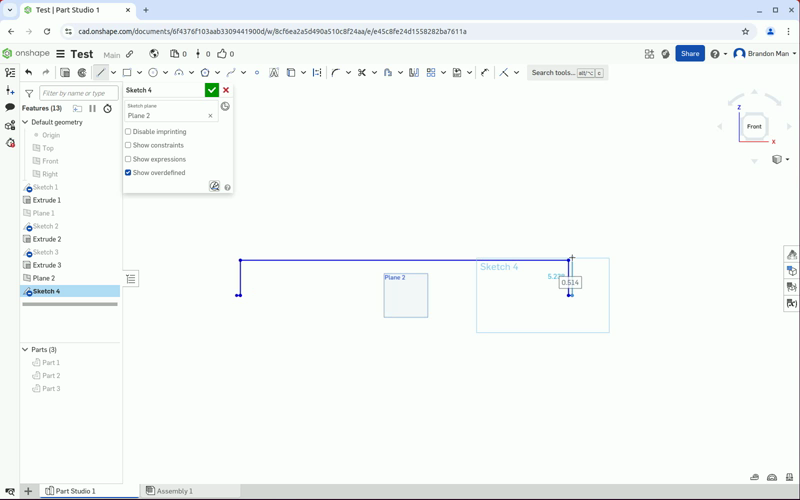
scroll(6)
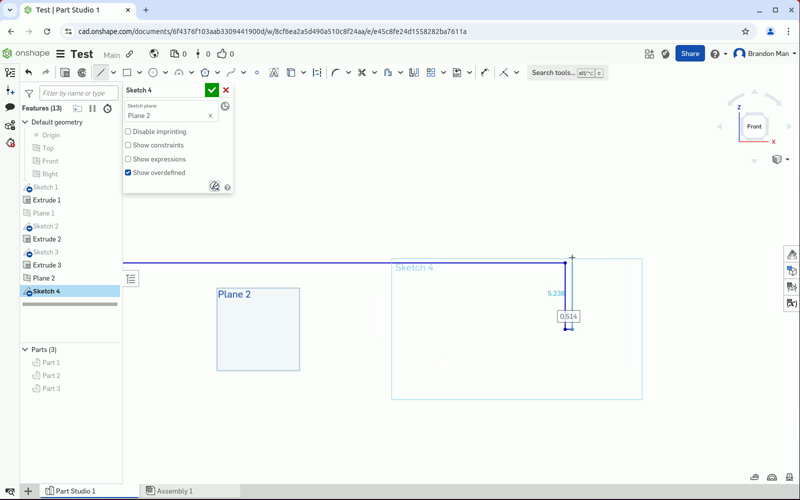
scroll(6)
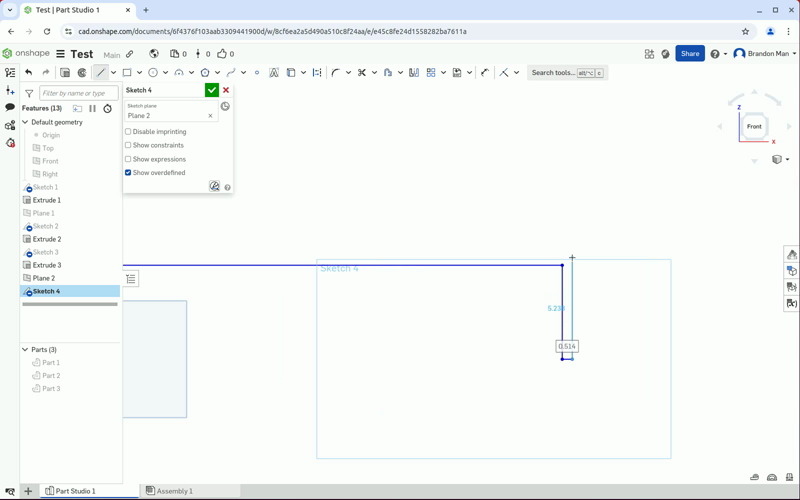
scroll(6)
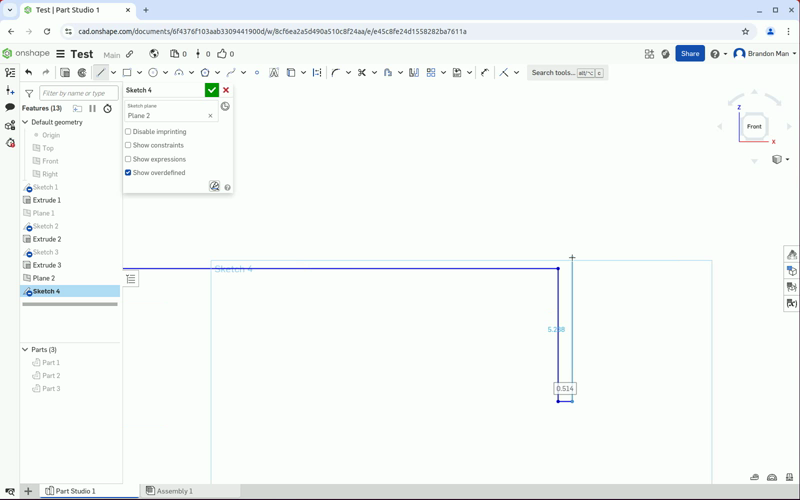
scroll(6)
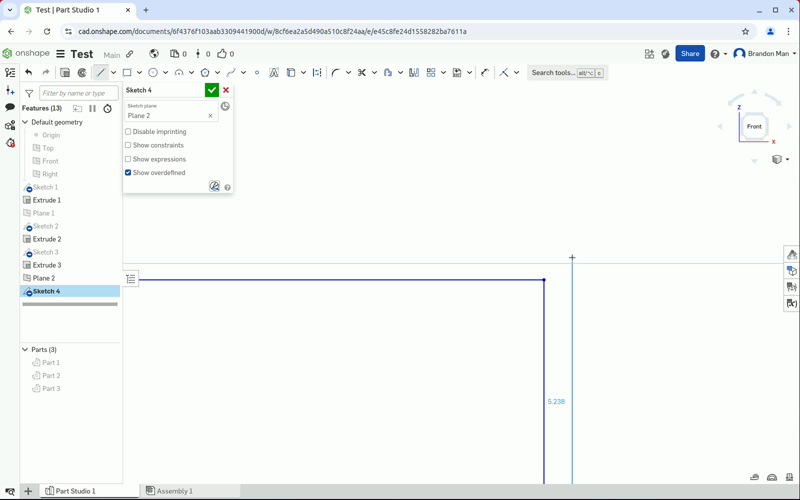
click(572, 257)
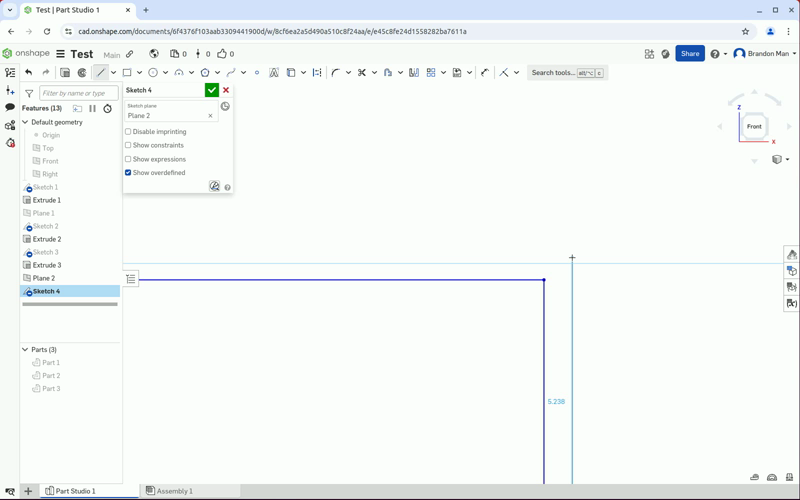
scroll(-6)
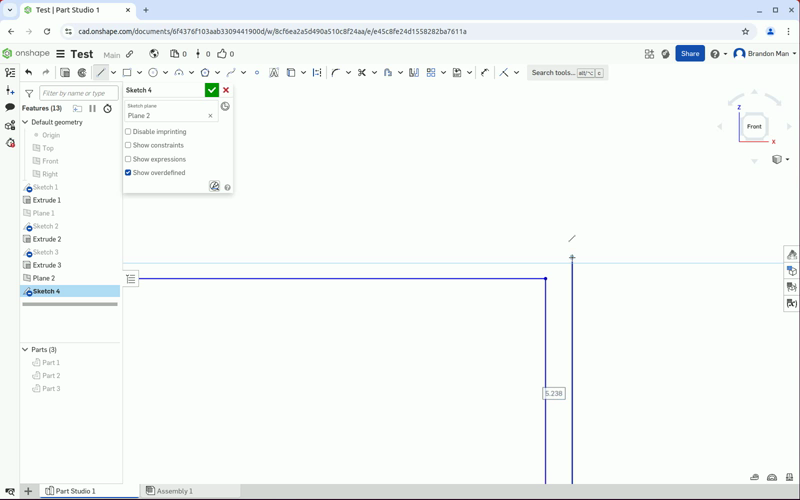
scroll(-6)
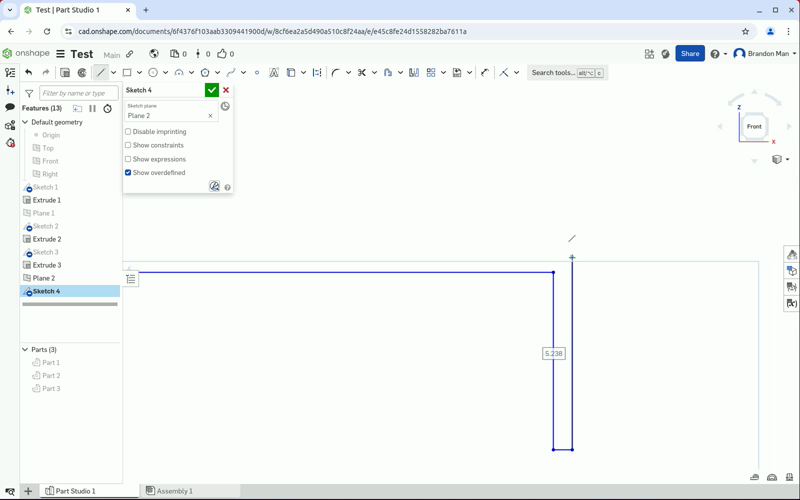
scroll(-6)
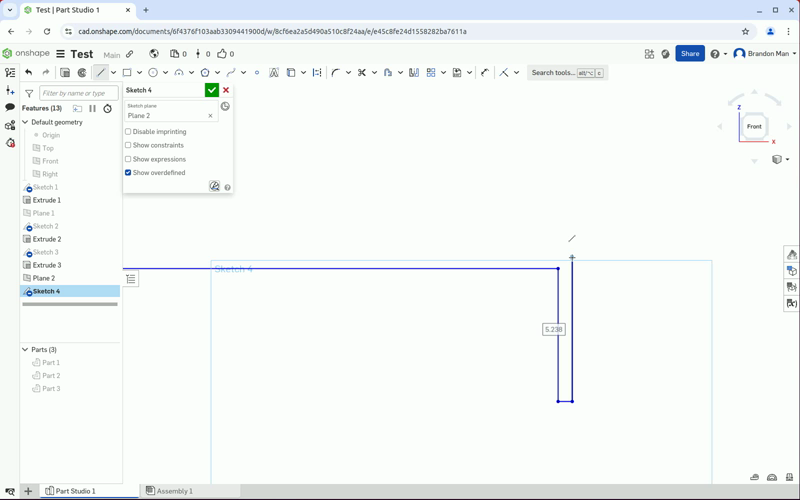
scroll(-6)
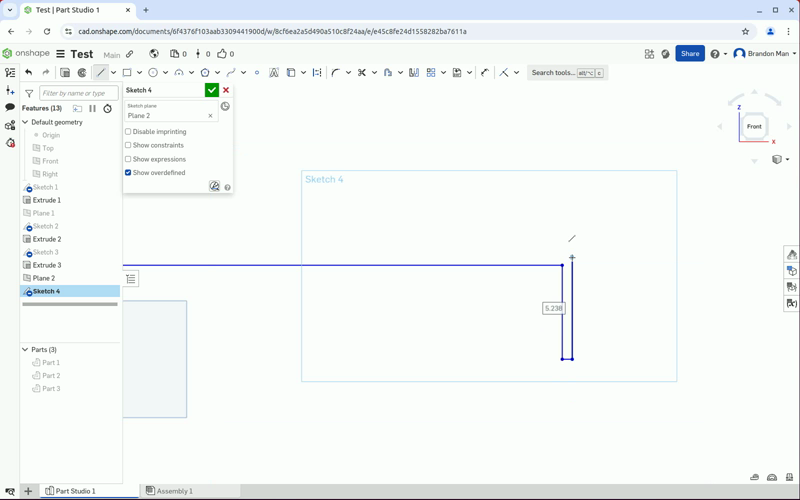
scroll(-6)
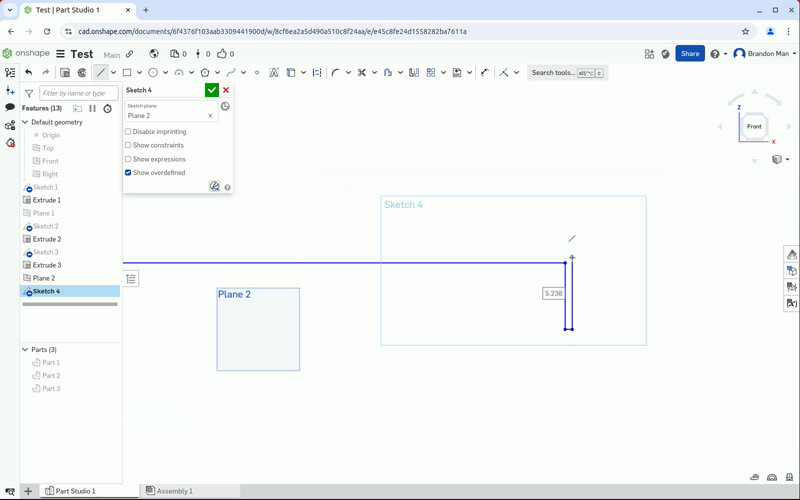
scroll(-6)
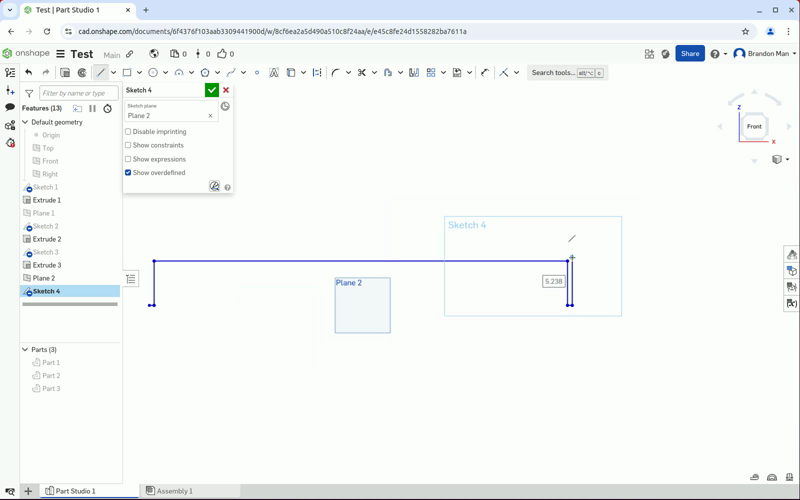
scroll(-6)
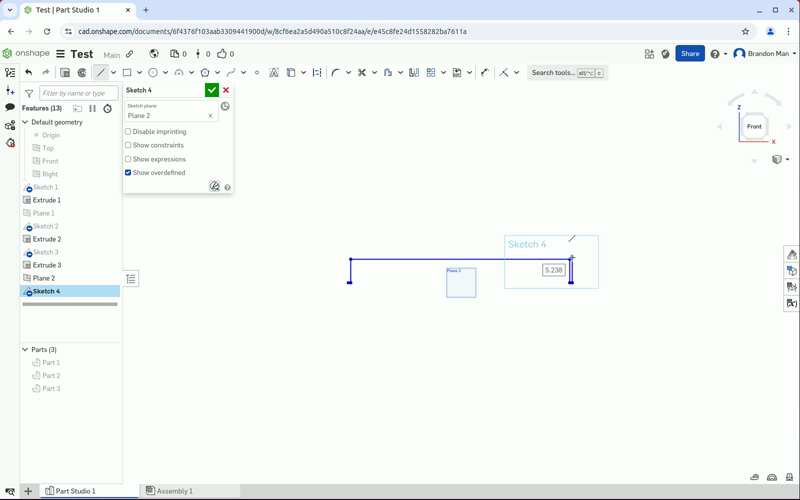
key_up(shift)
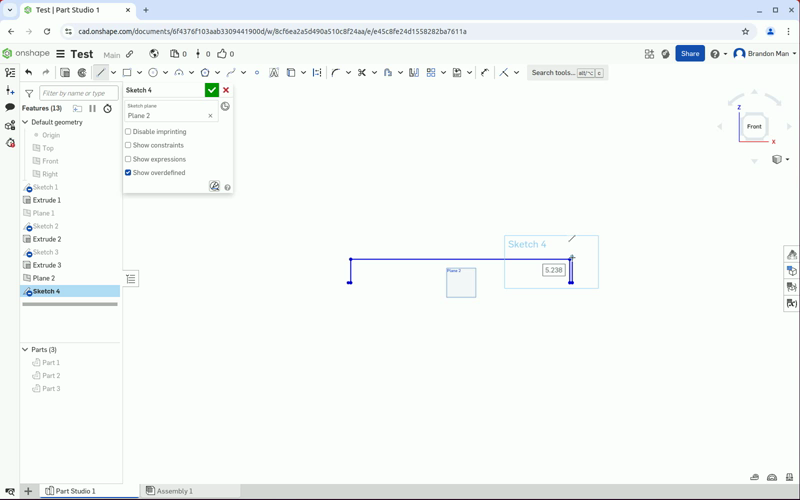
key_down(shift)
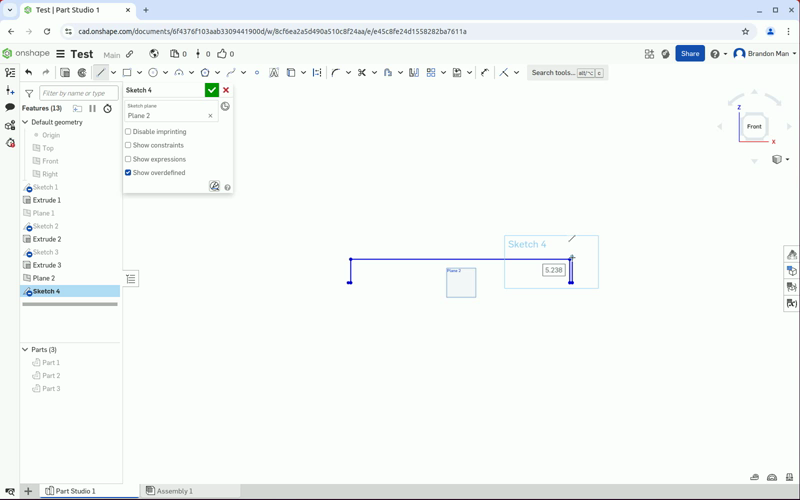
mouse_move(348, 257)
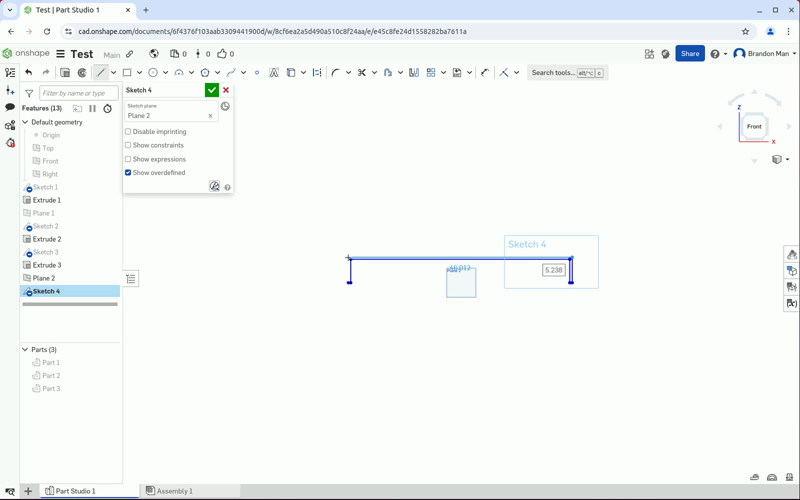
scroll(6)
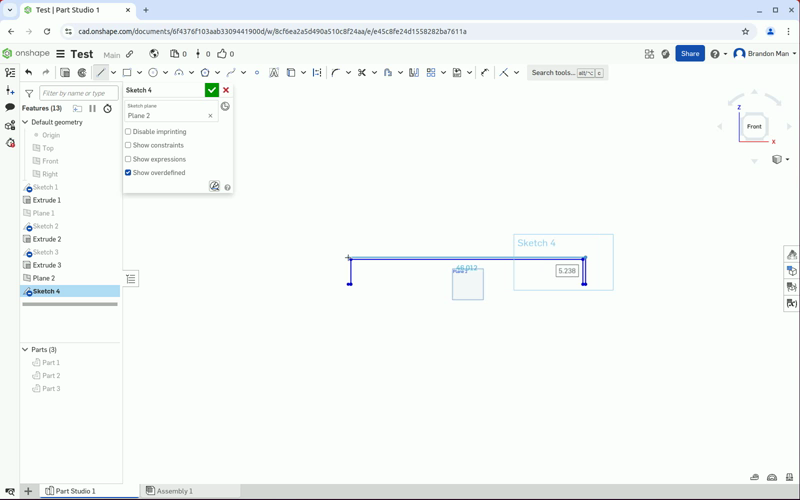
scroll(6)
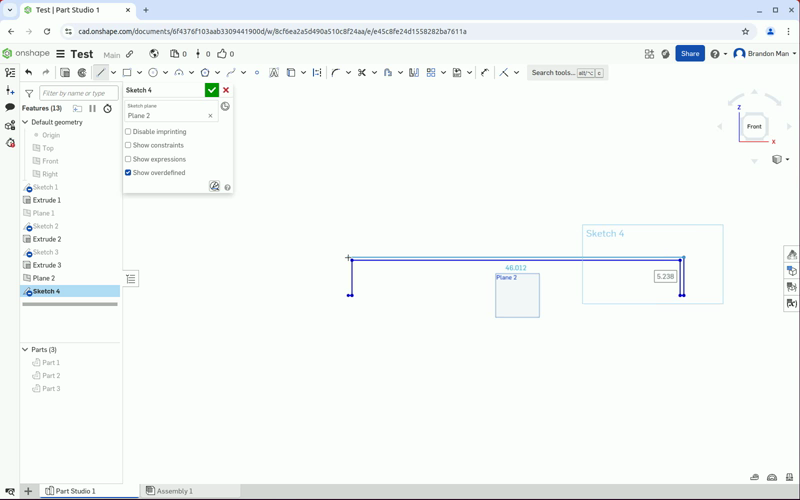
scroll(6)
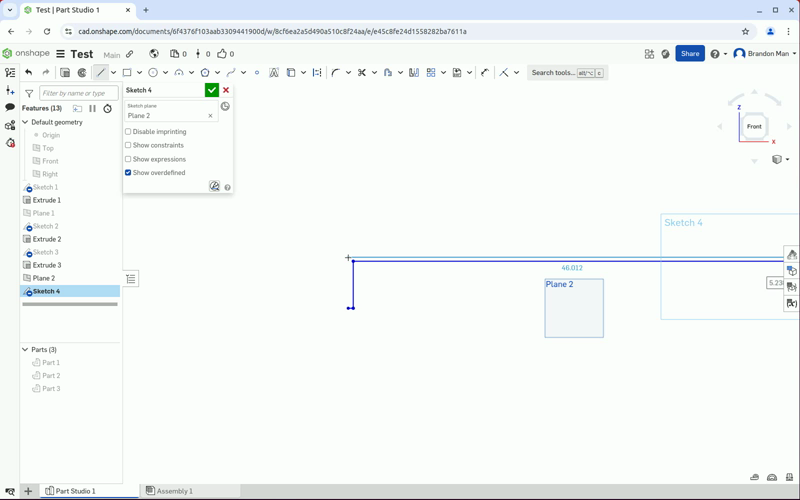
scroll(6)
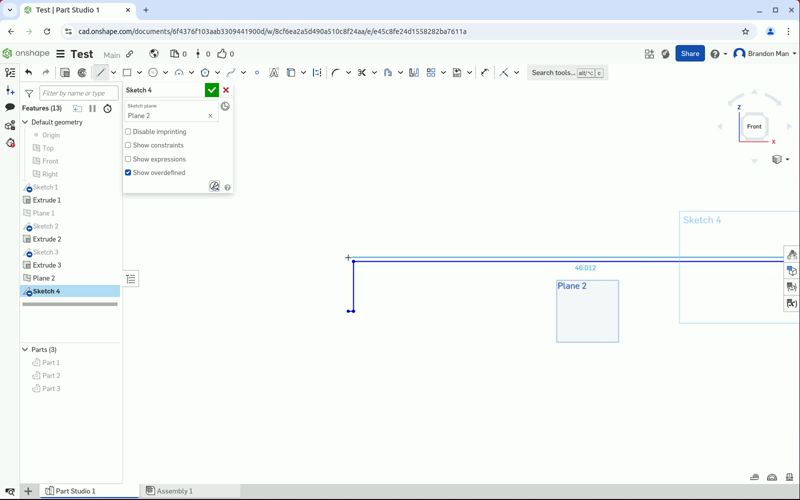
scroll(6)
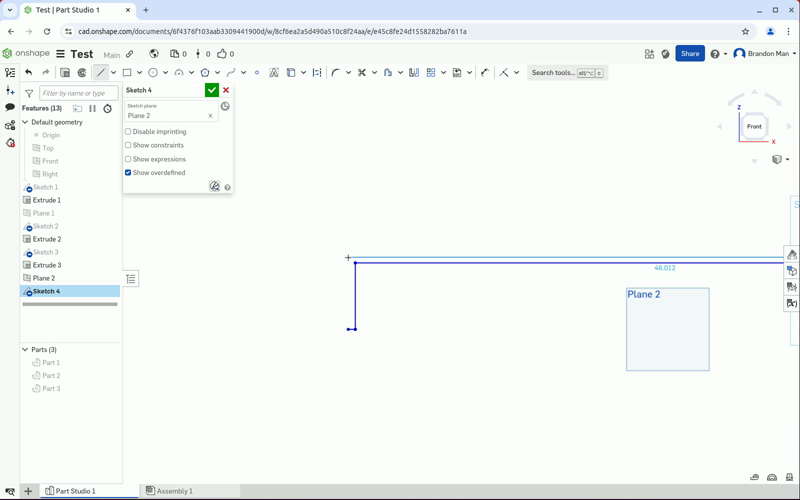
scroll(6)
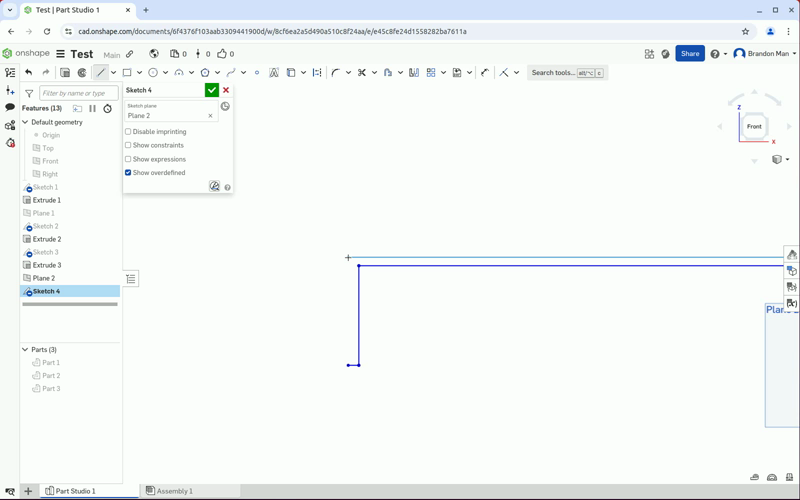
scroll(6)
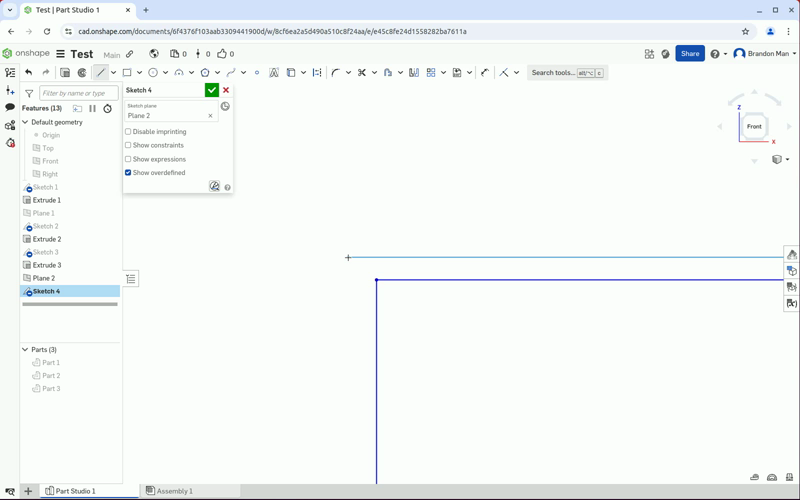
click(348, 257)
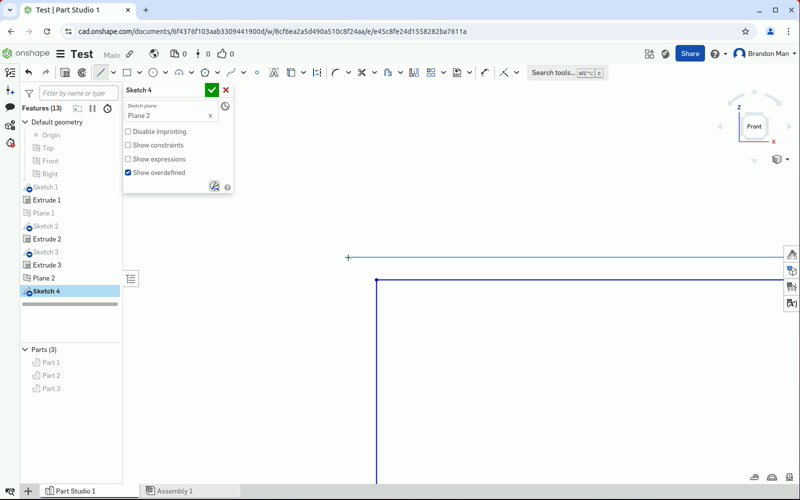
scroll(-6)
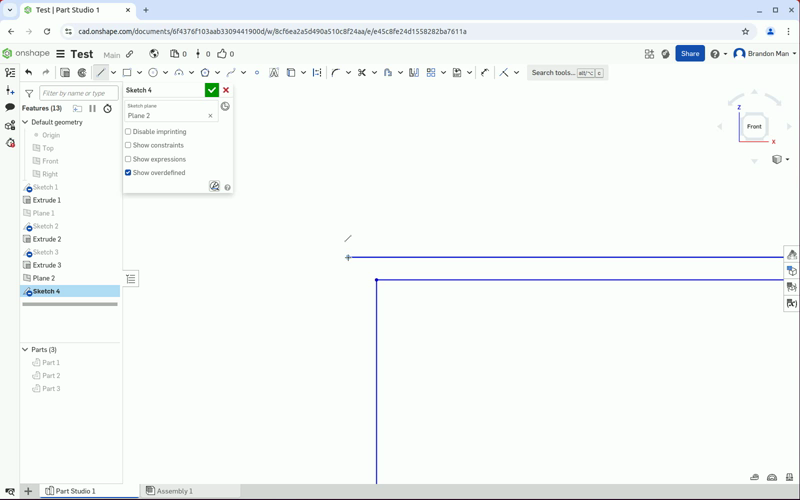
scroll(-6)
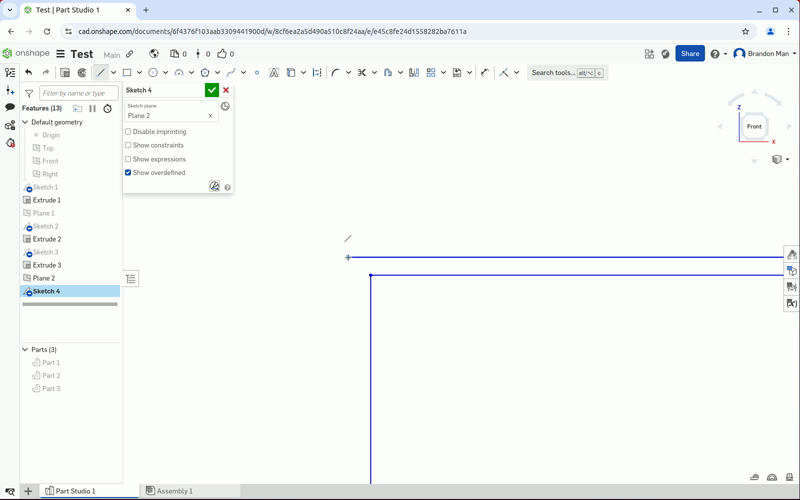
scroll(-6)
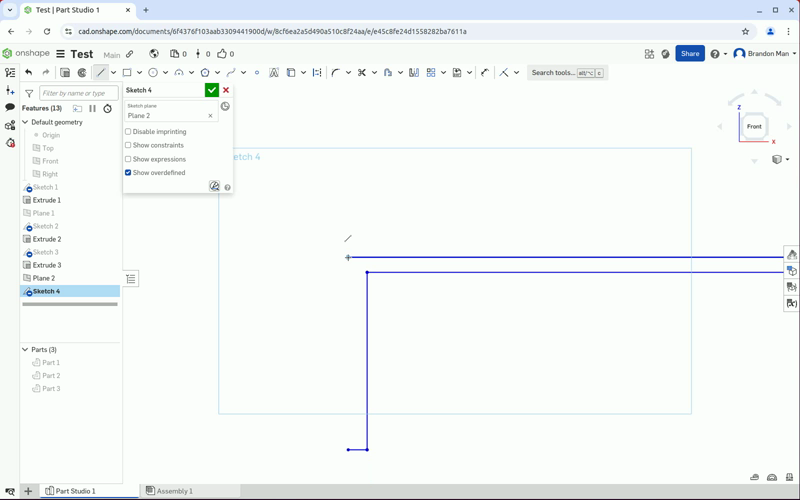
scroll(-6)
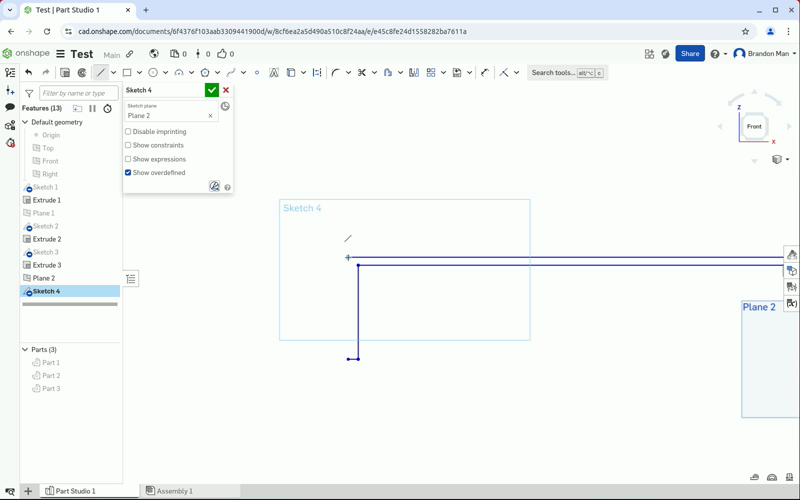
scroll(-6)
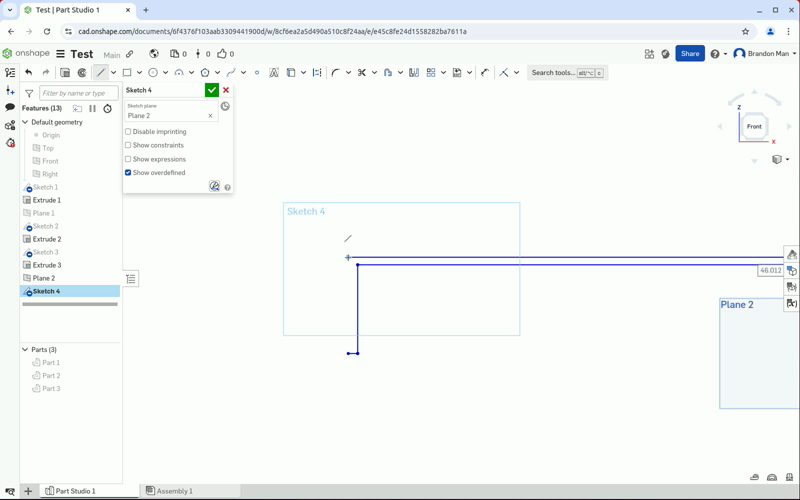
scroll(-6)
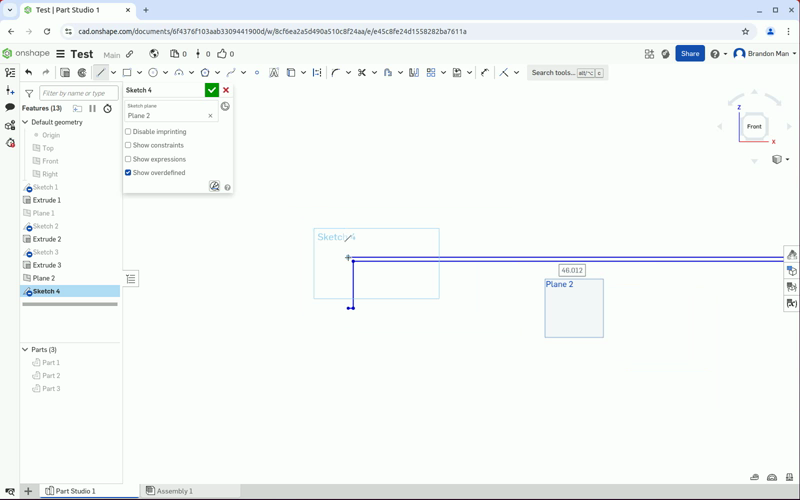
scroll(-6)
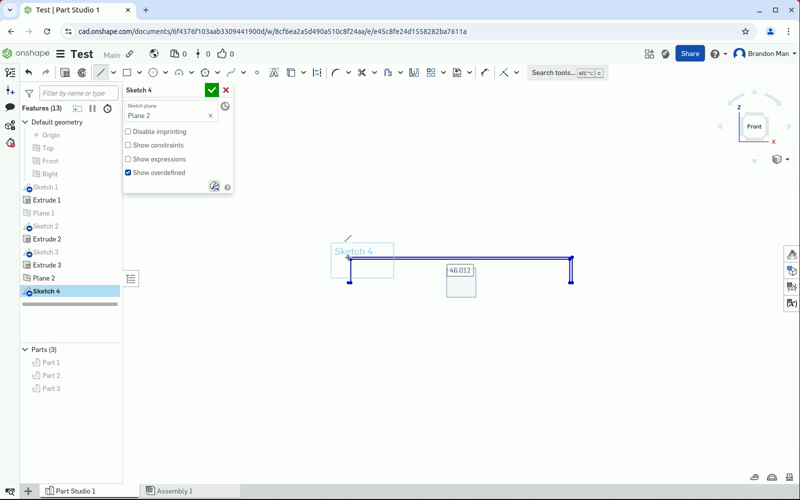
key_up(shift)
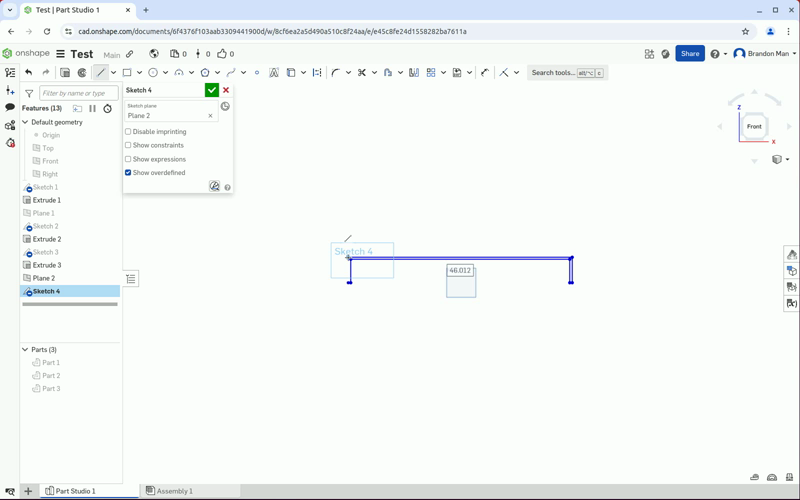
mouse_move(378, 257)
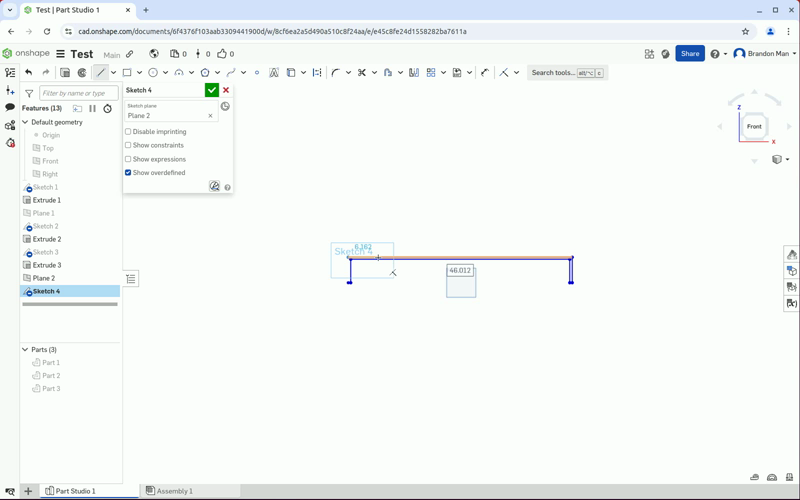
key_down(shift)
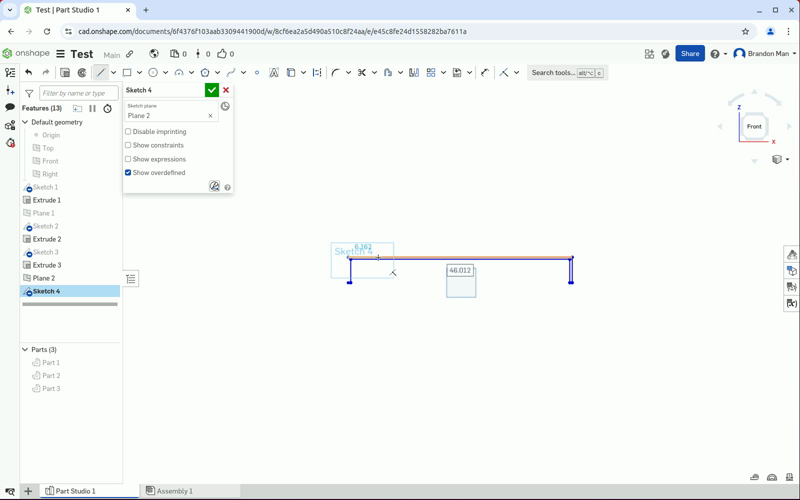
mouse_move(348, 282)
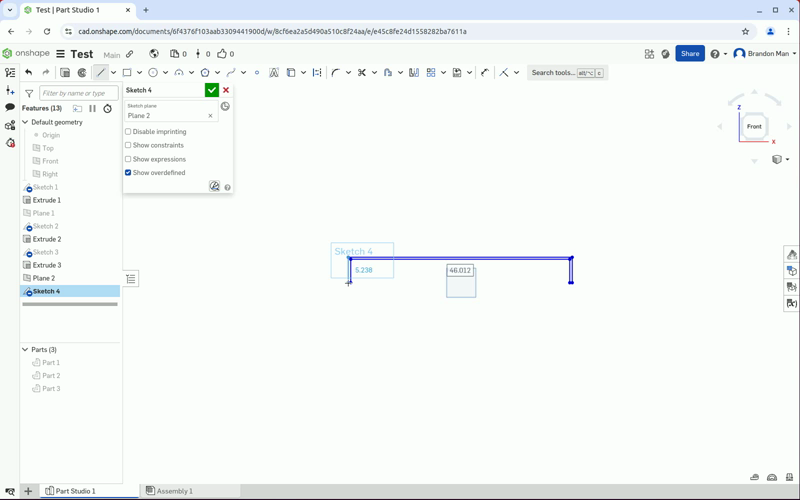
scroll(6)
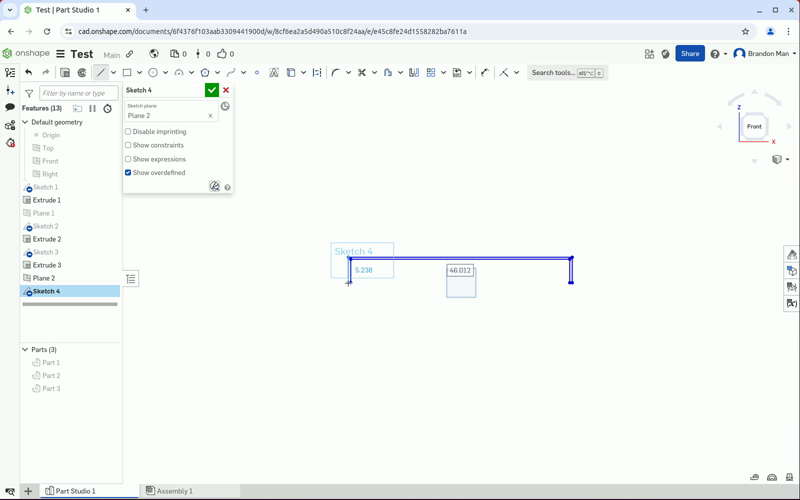
scroll(6)
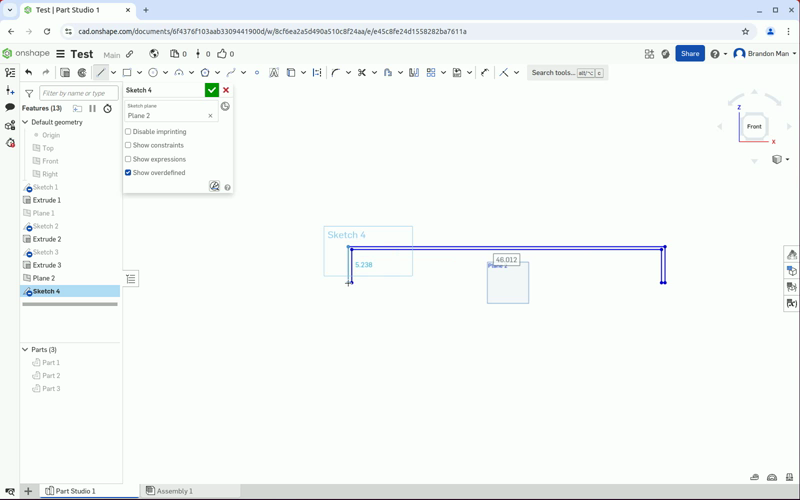
scroll(6)
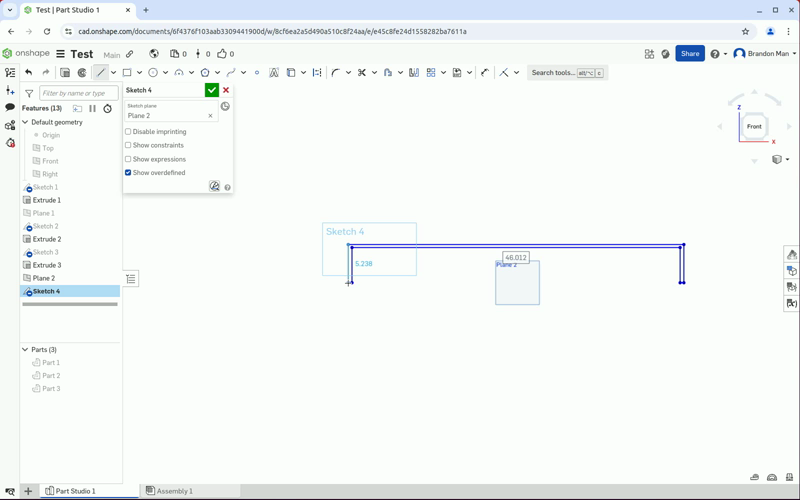
scroll(6)
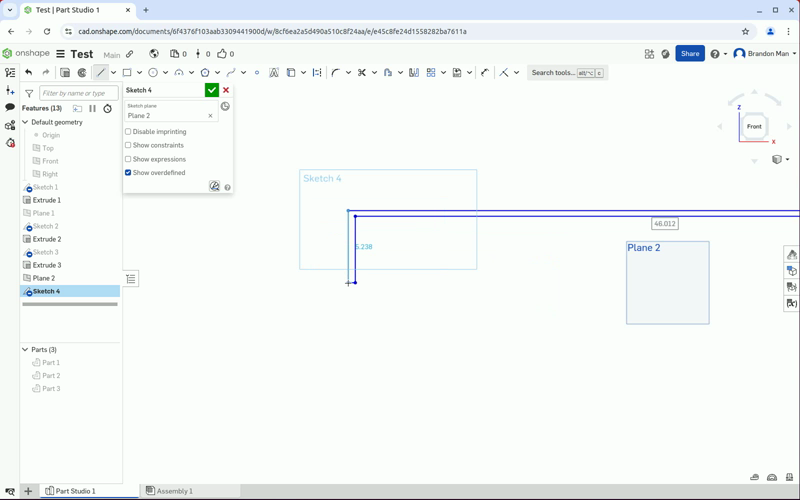
scroll(6)
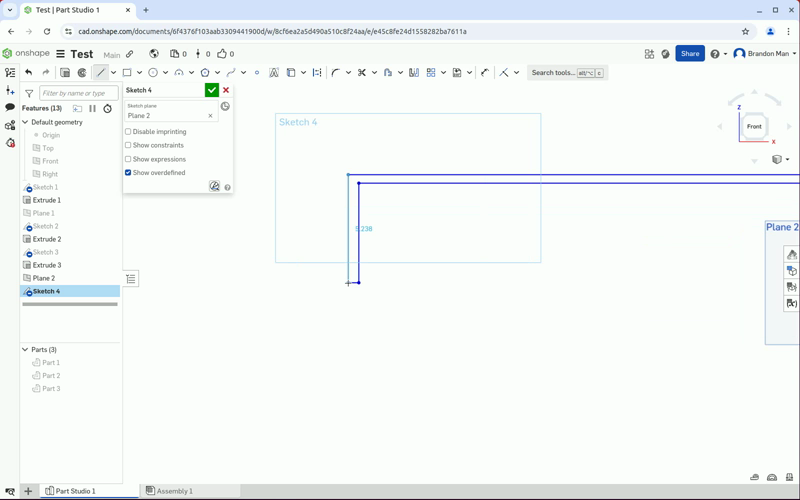
scroll(6)
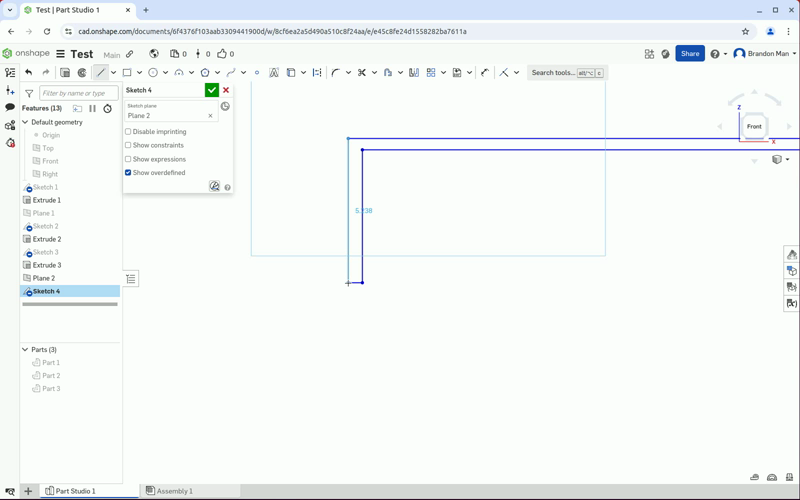
scroll(6)
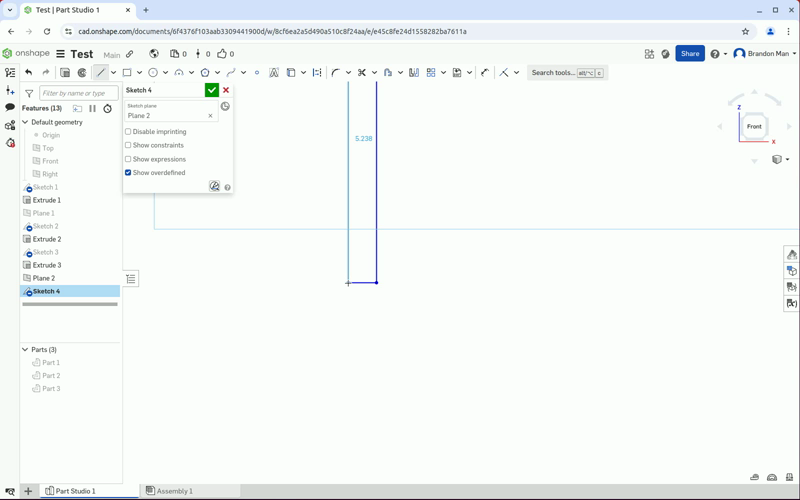
key_up(shift)
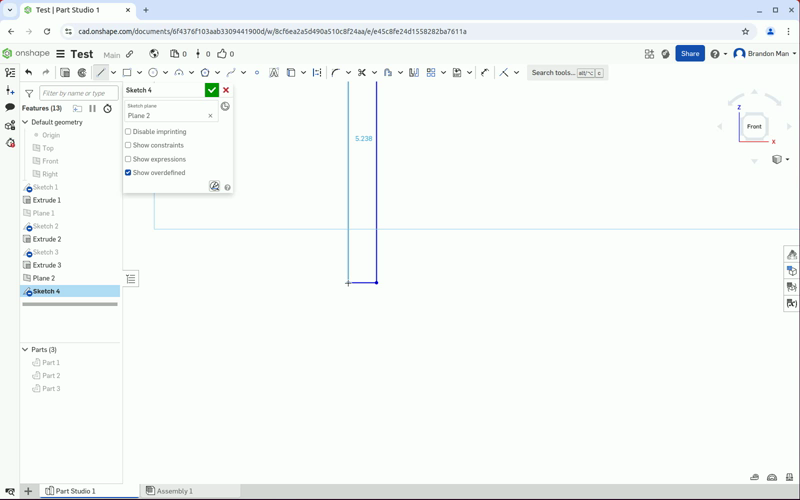
click(348, 282)
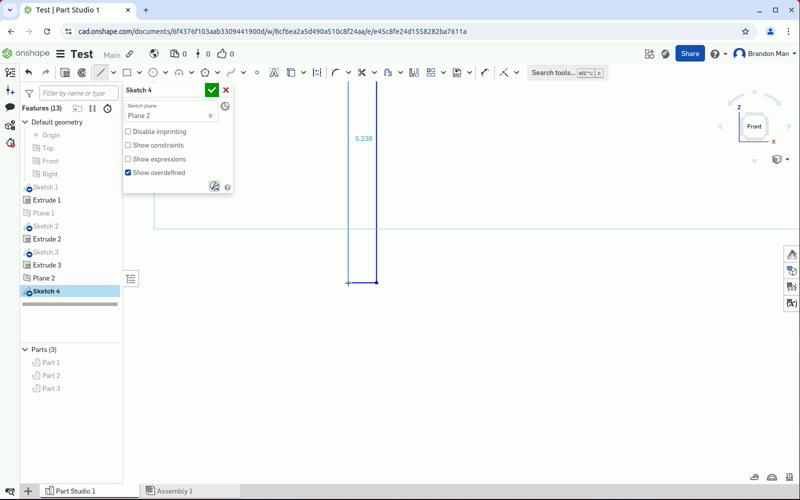
scroll(-6)
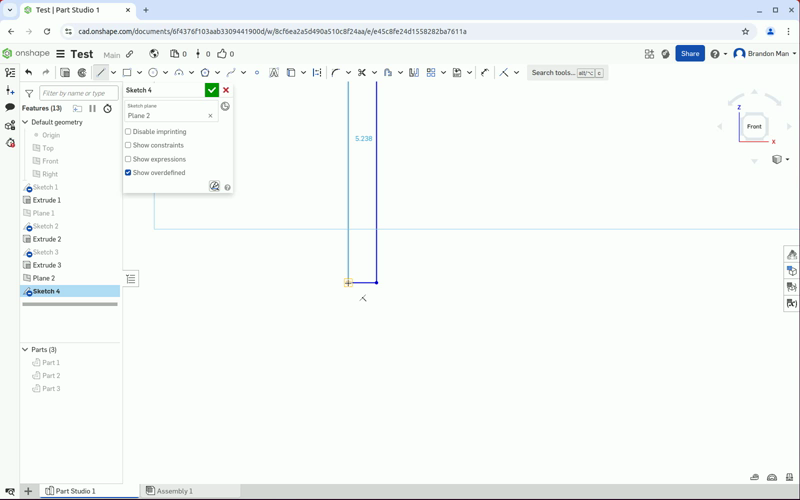
scroll(-6)
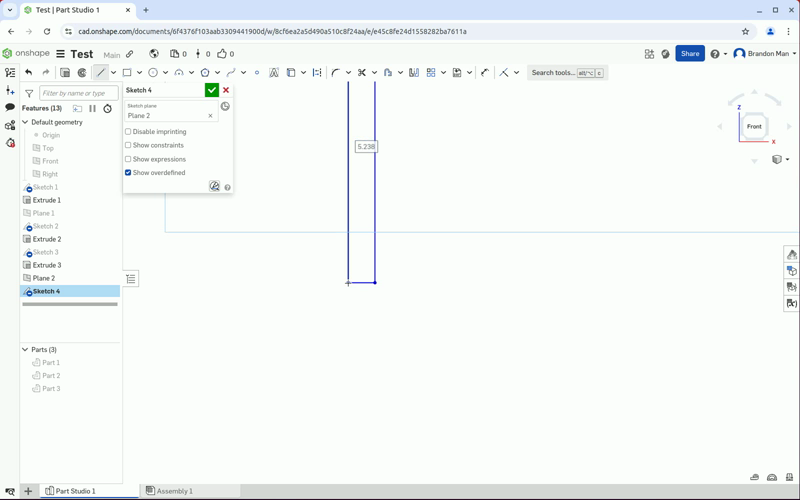
scroll(-6)
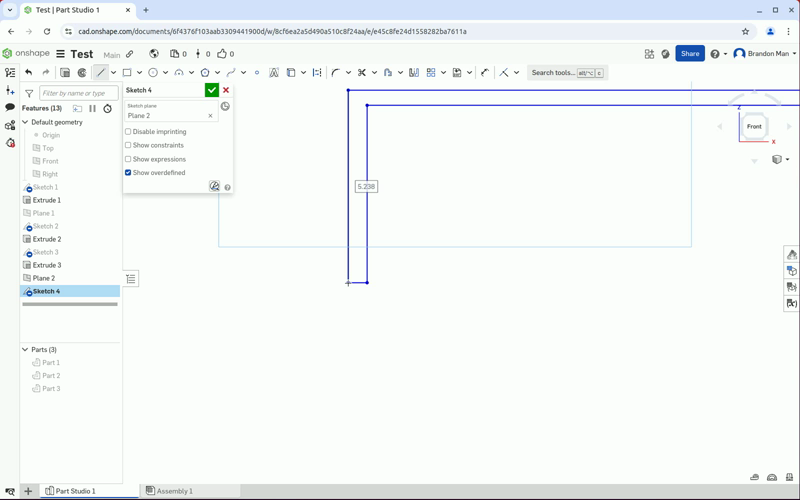
scroll(-6)
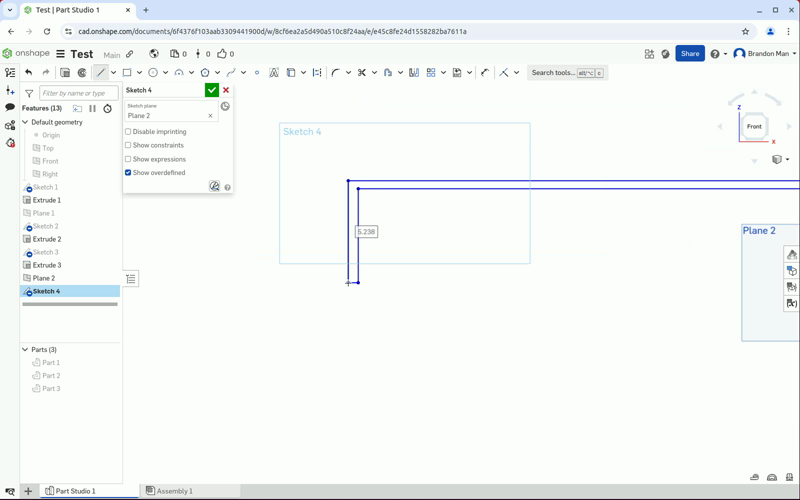
scroll(-6)
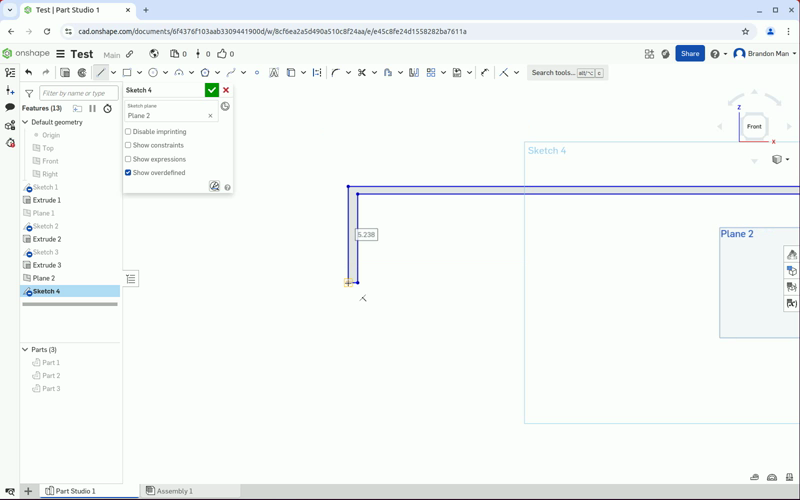
scroll(-6)
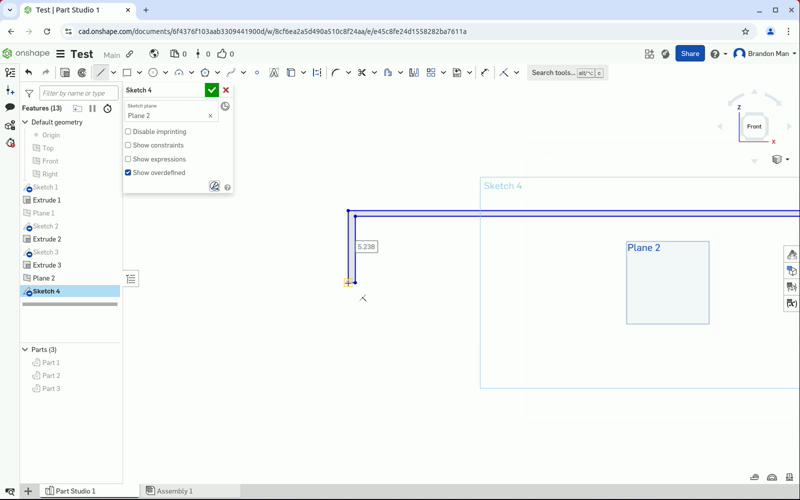
scroll(-6)
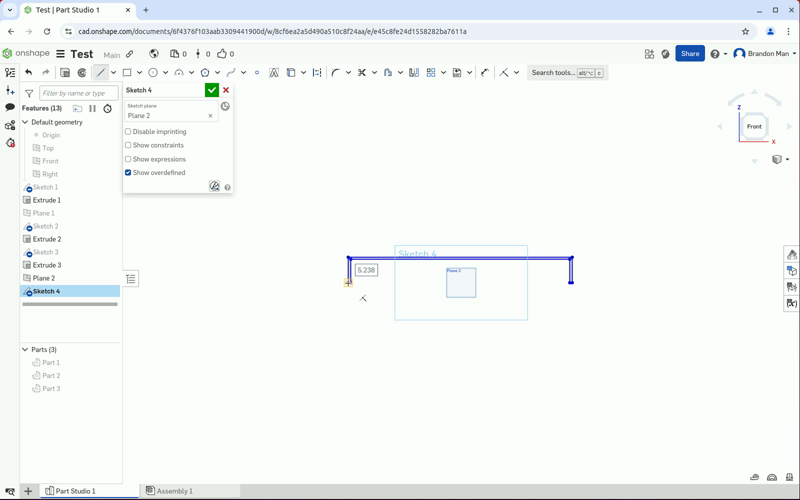
key(esc)
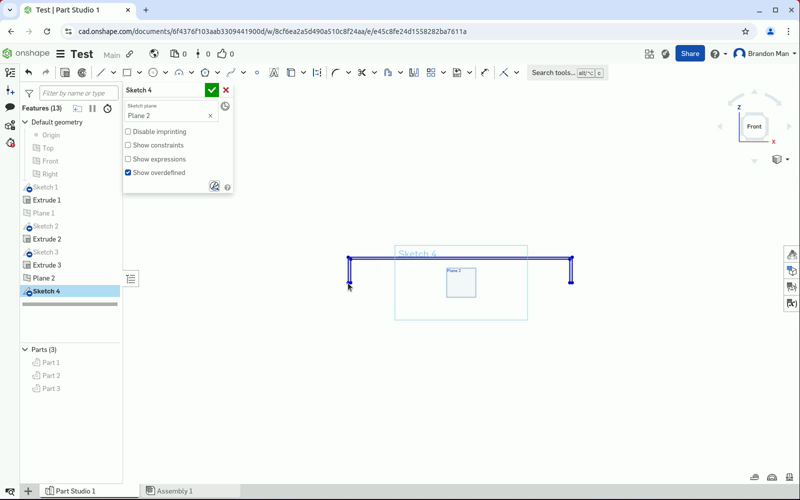
mouse_move(414, 258)
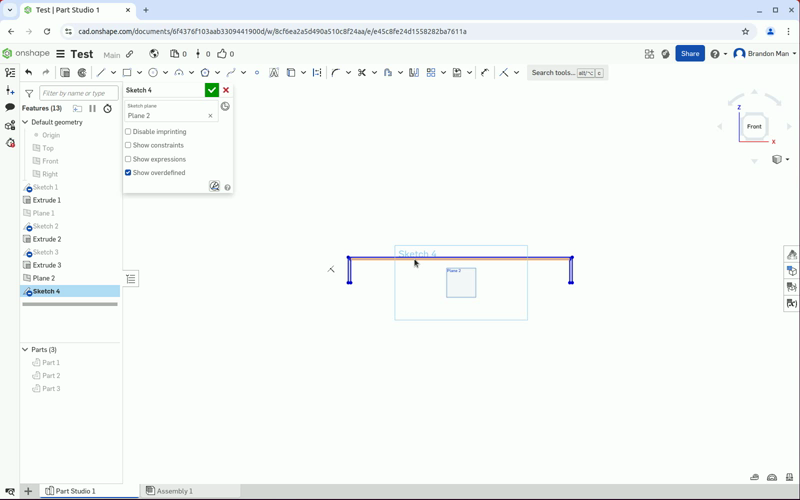
scroll(6)
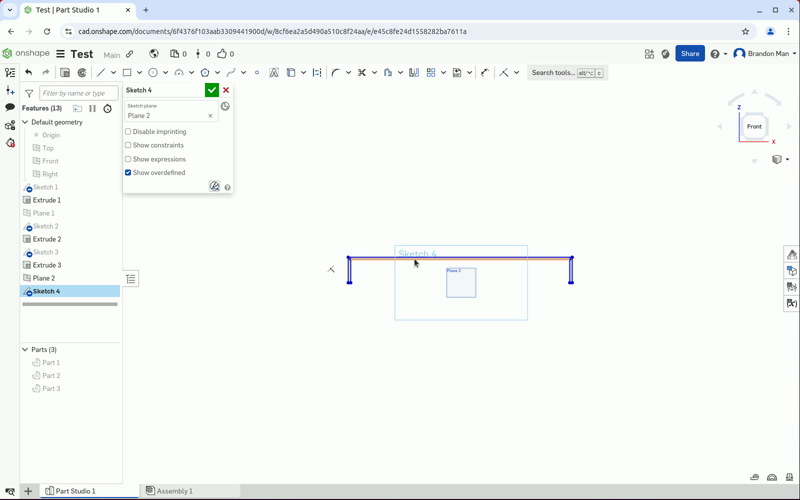
scroll(6)
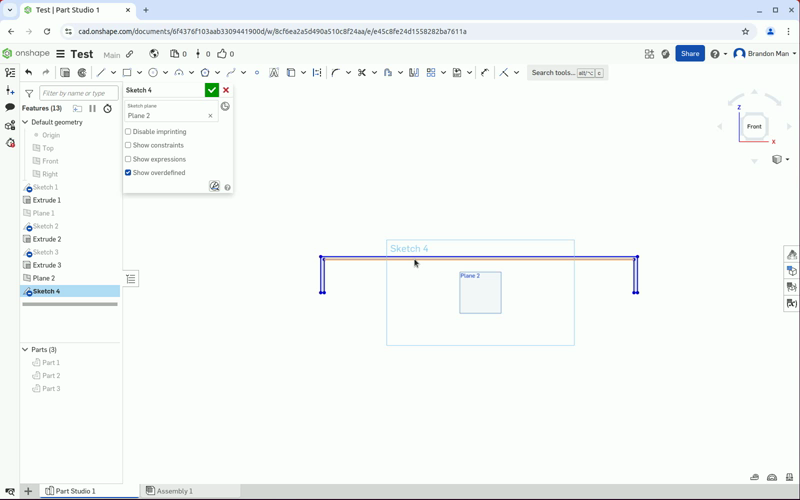
scroll(6)
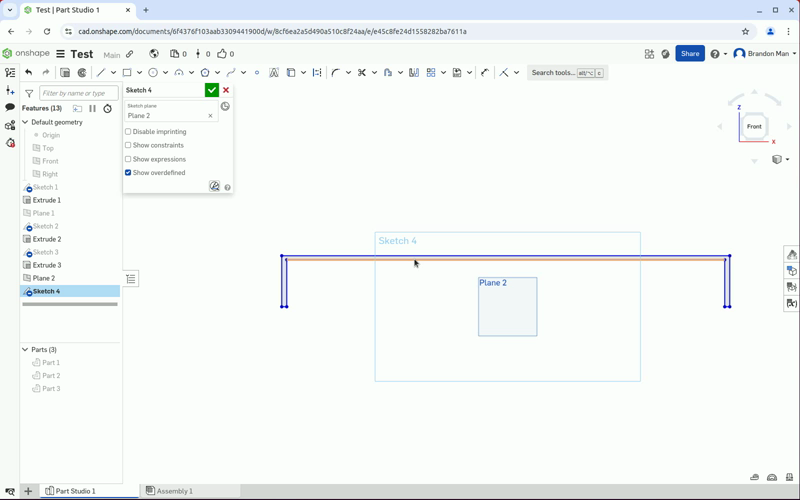
scroll(6)
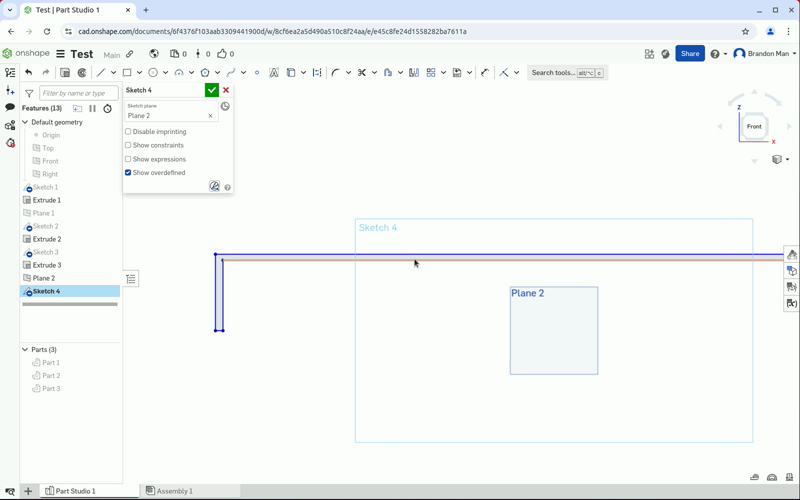
scroll(6)
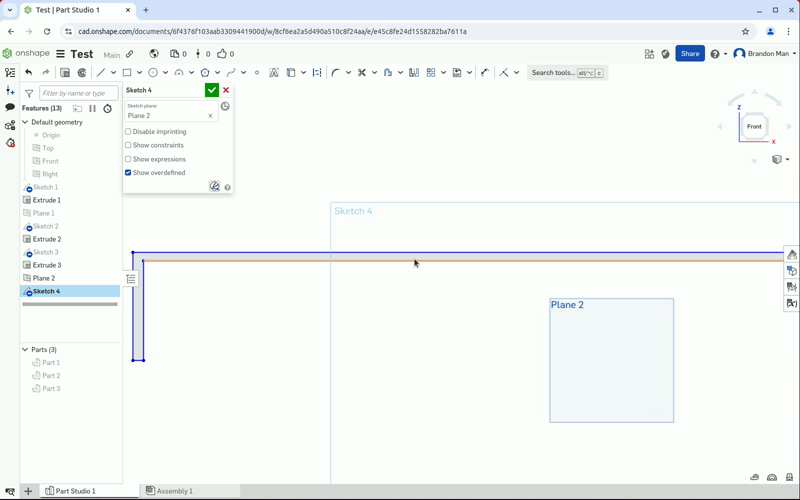
scroll(6)
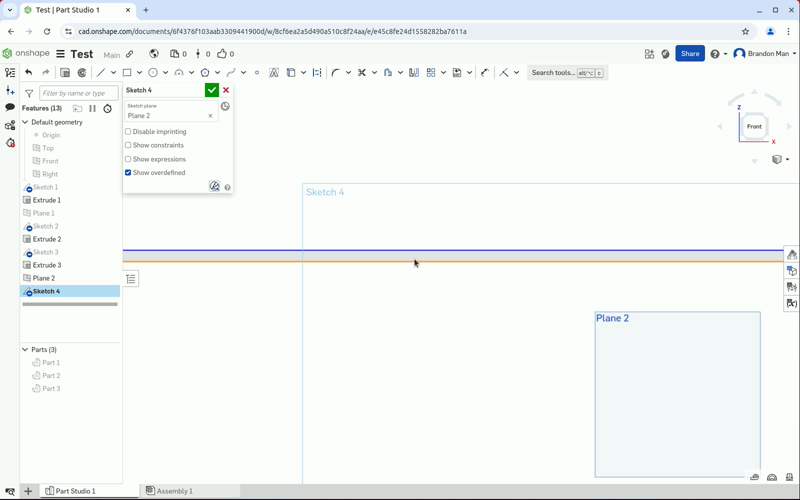
scroll(6)
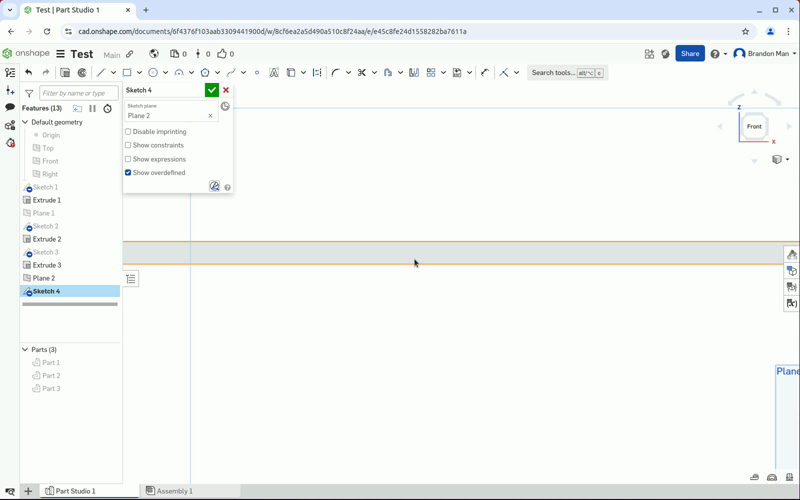
click(414, 258)
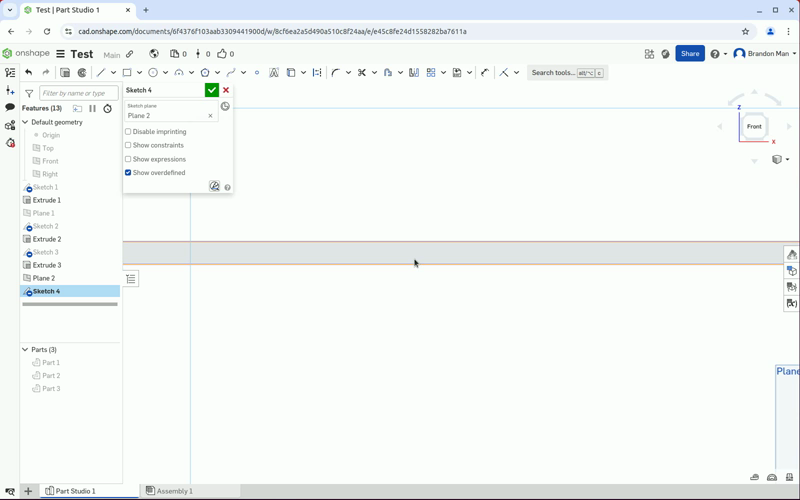
scroll(-6)
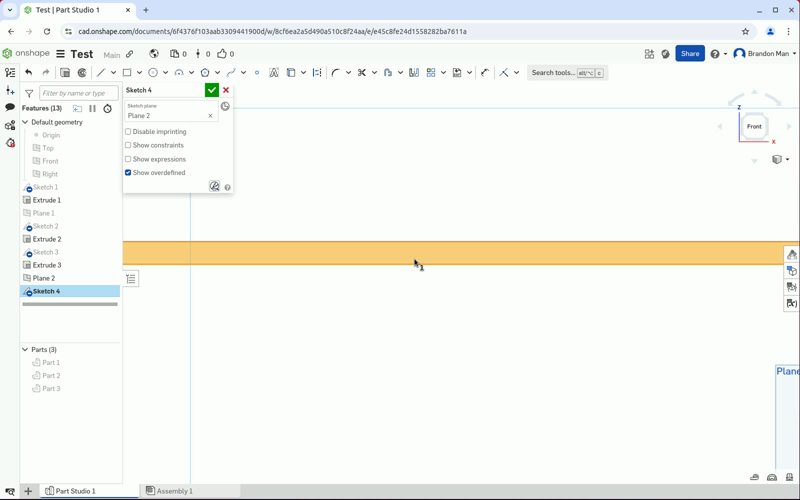
scroll(-6)
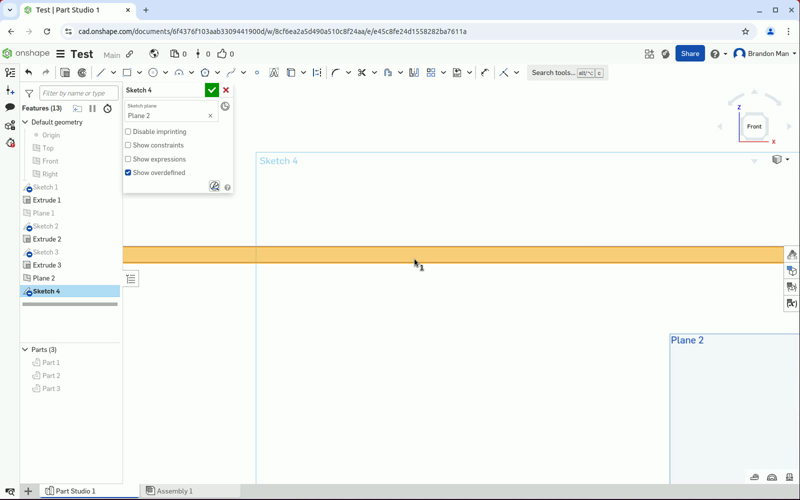
scroll(-6)
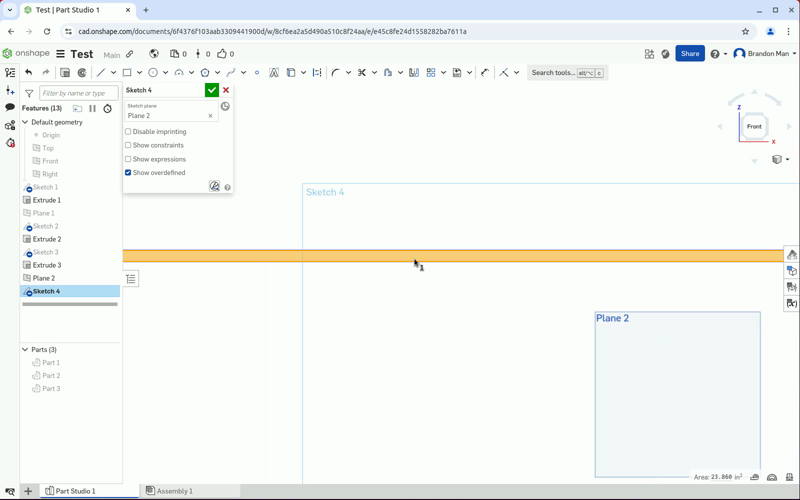
scroll(-6)
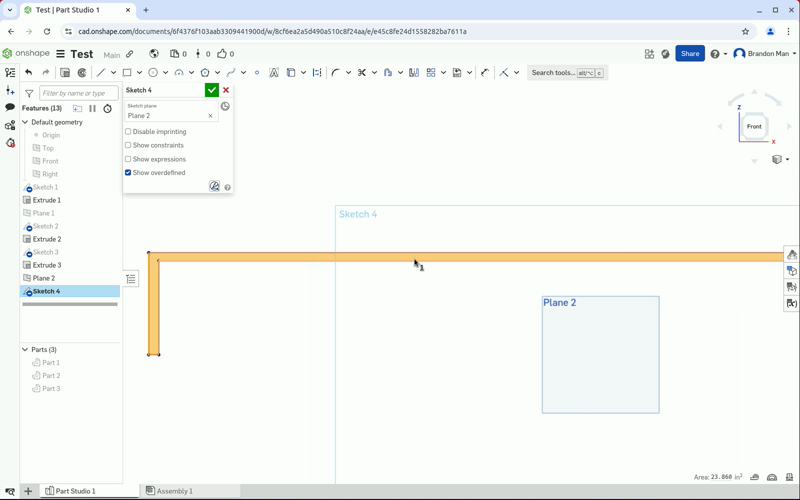
scroll(-6)
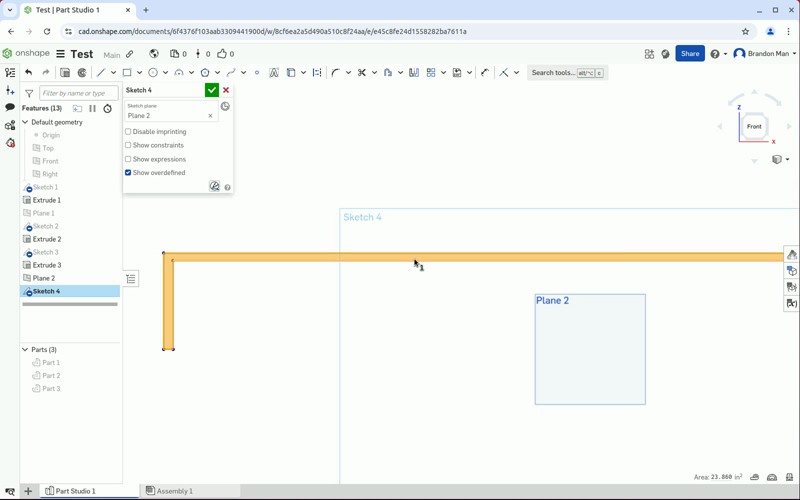
scroll(-6)
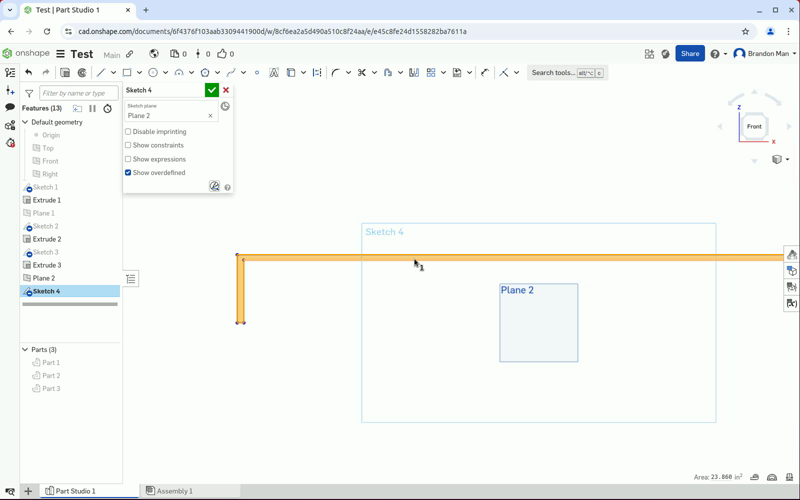
scroll(-6)
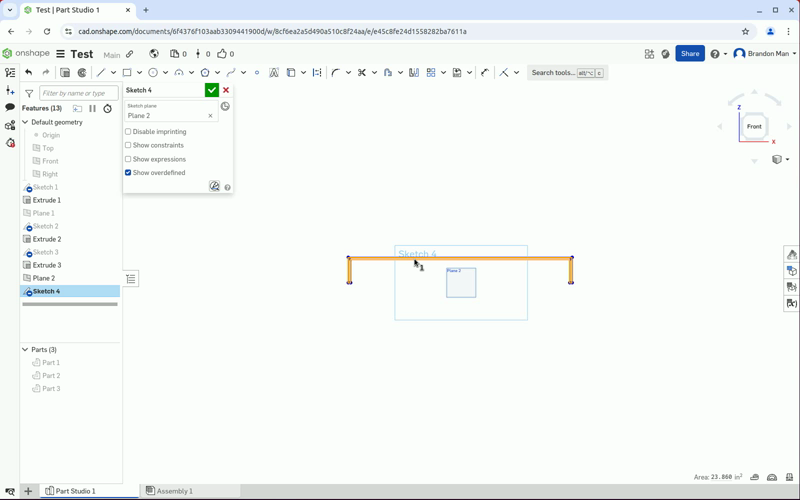
mouse_move(73, 352)
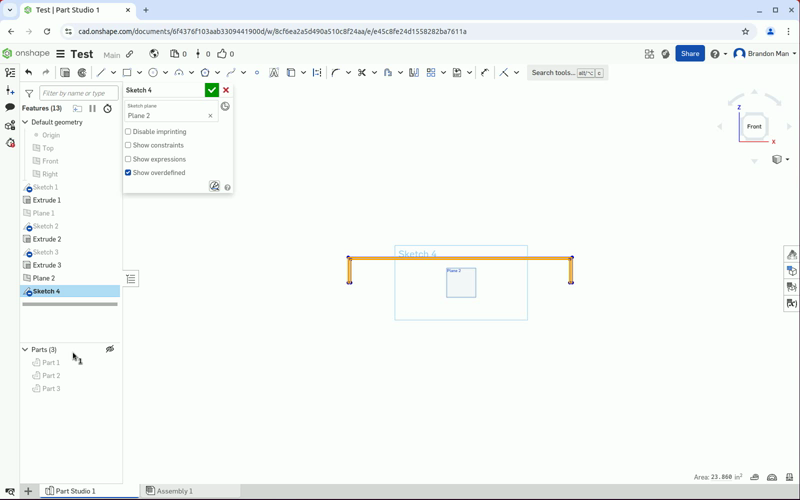
key(shift+y)
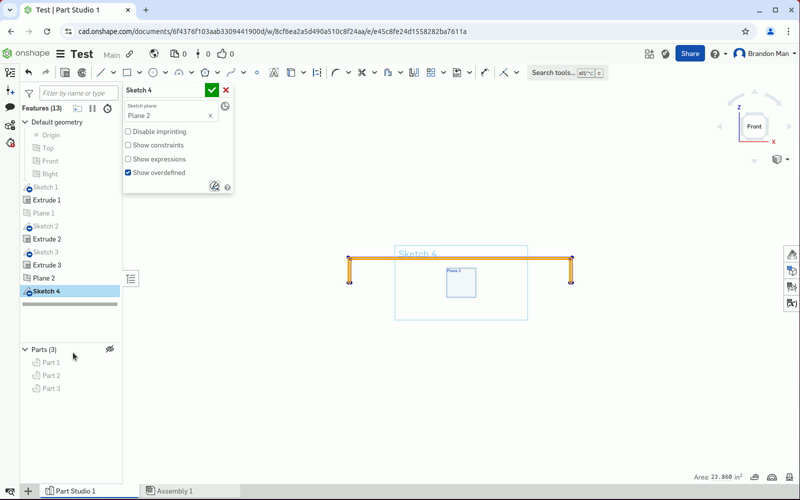
key(shift+e)
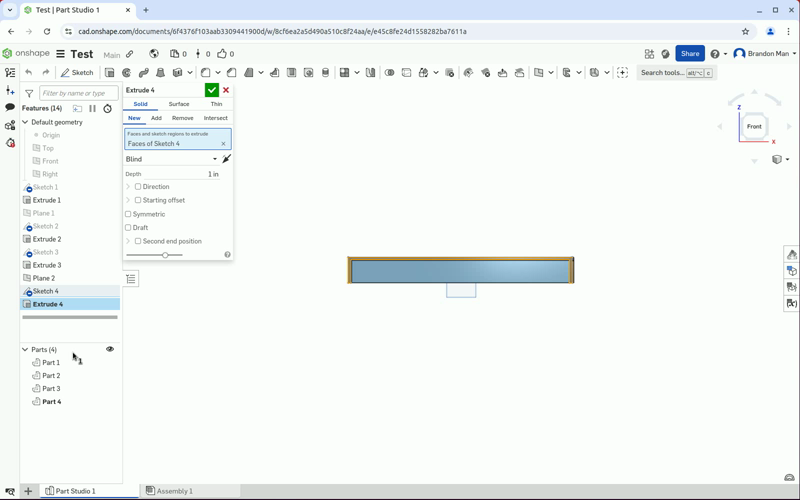
mouse_move(143, 106)
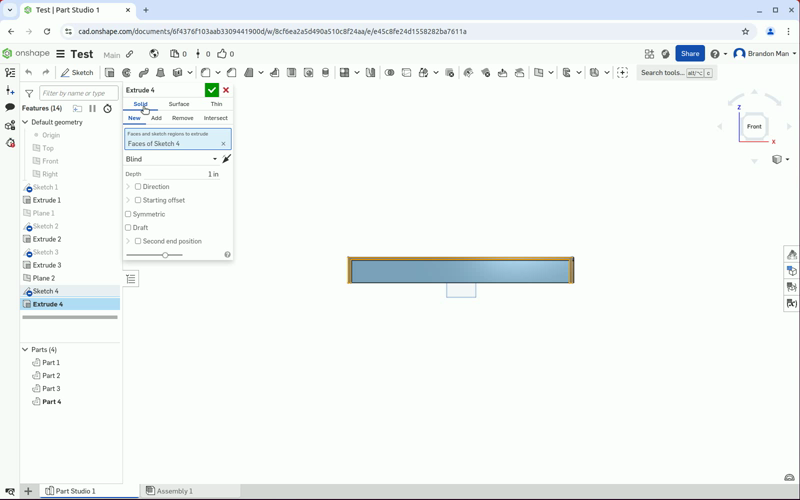
click(143, 106)
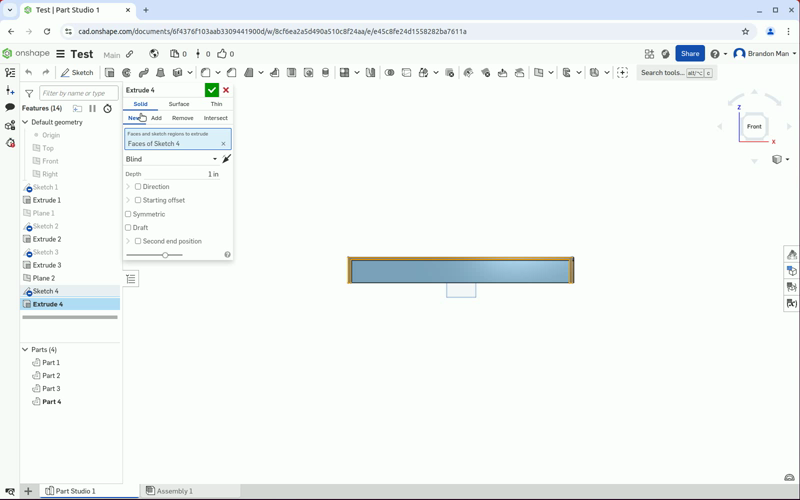
mouse_move(137, 120)
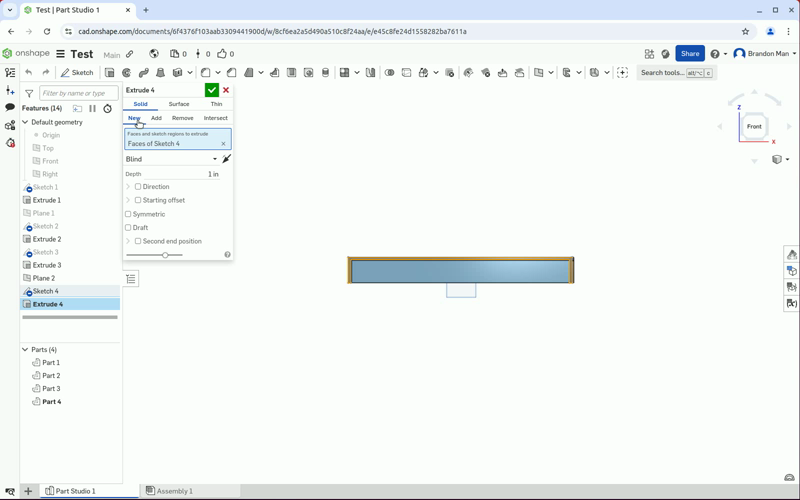
click(137, 120)
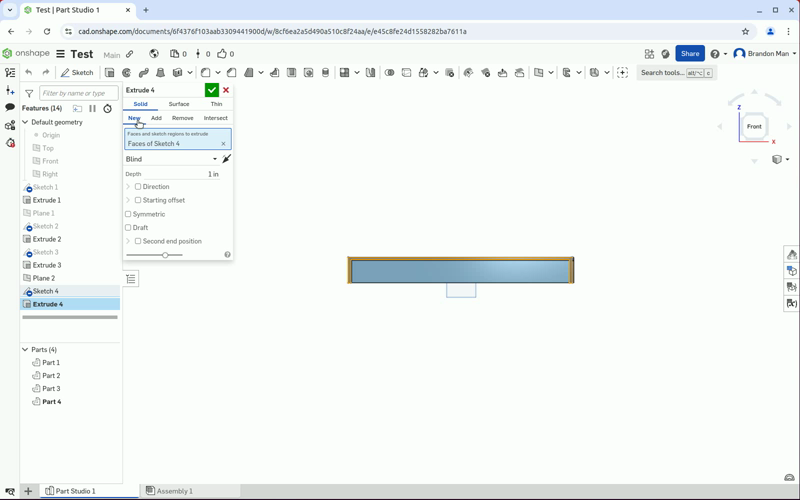
key(tab, 4)
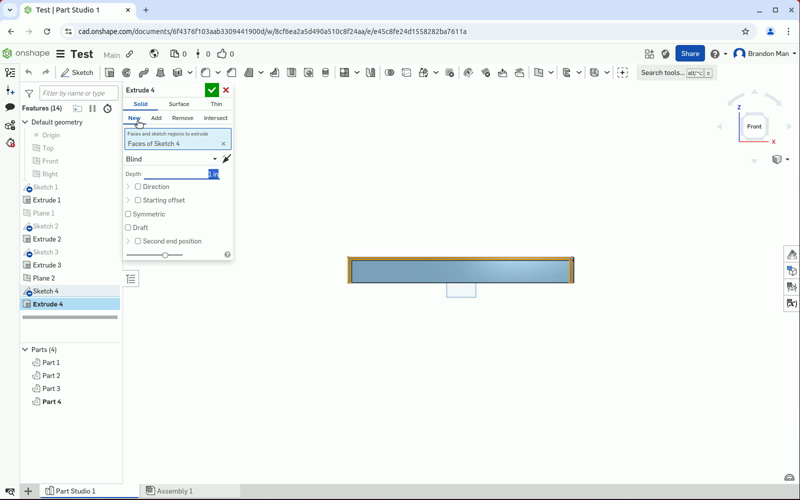
text(0.722)
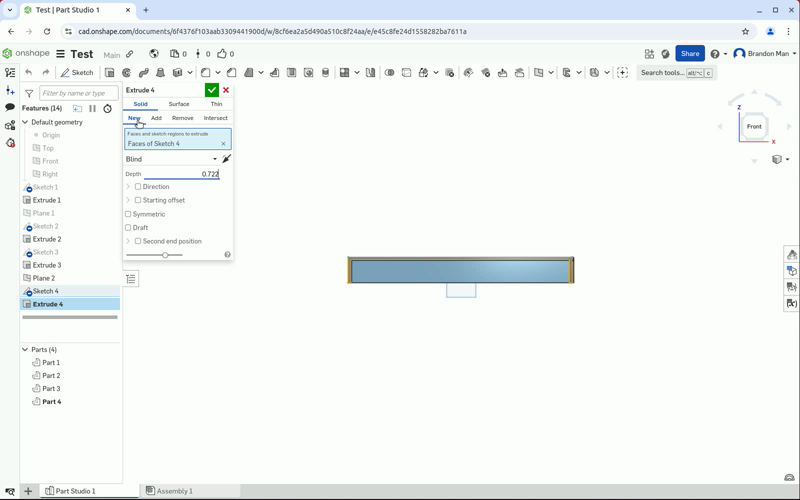
key(enter)
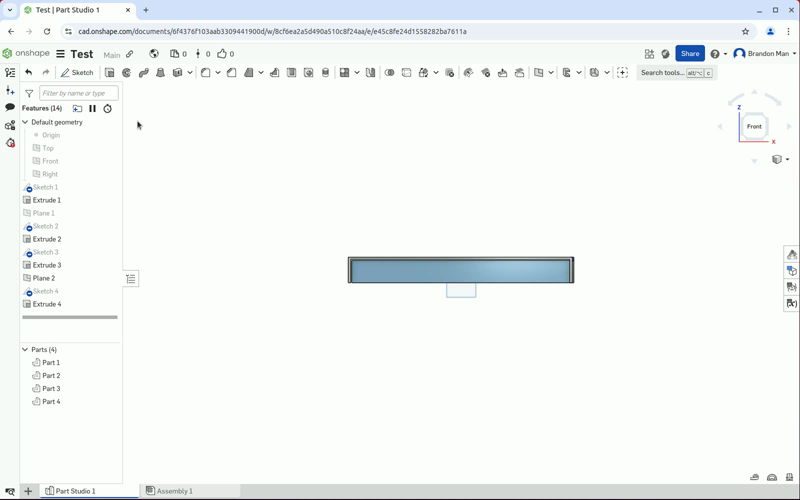
key(shift+h)
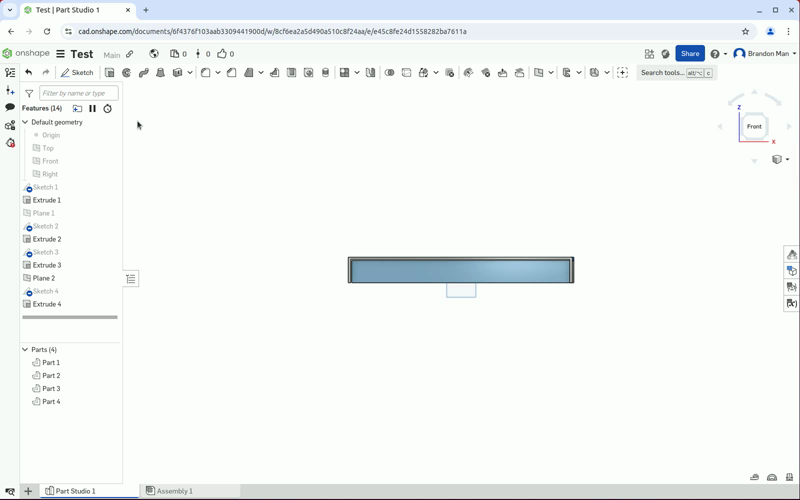
key(shift+h)
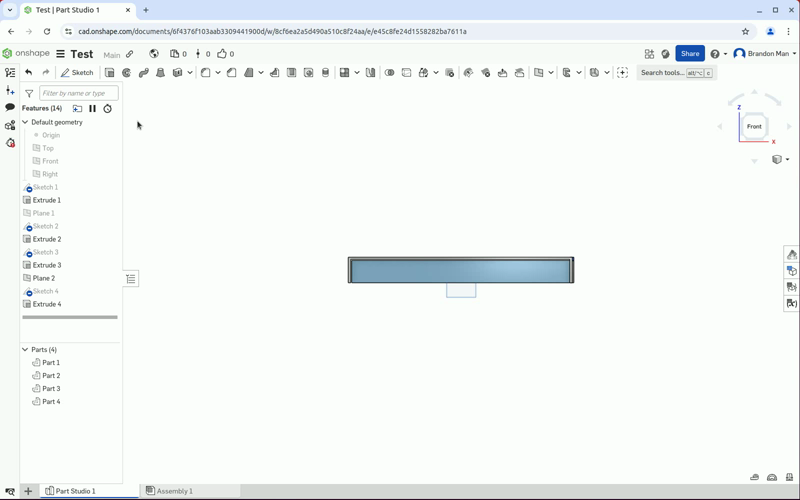
mouse_move(73, 189)
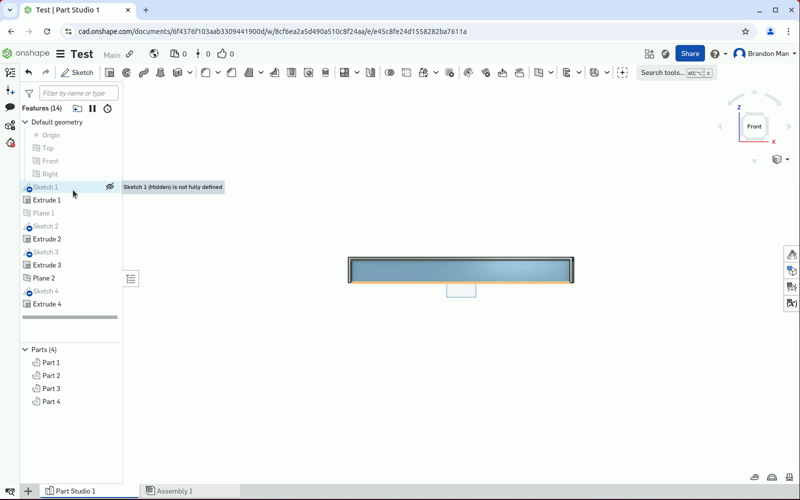
click(73, 189)
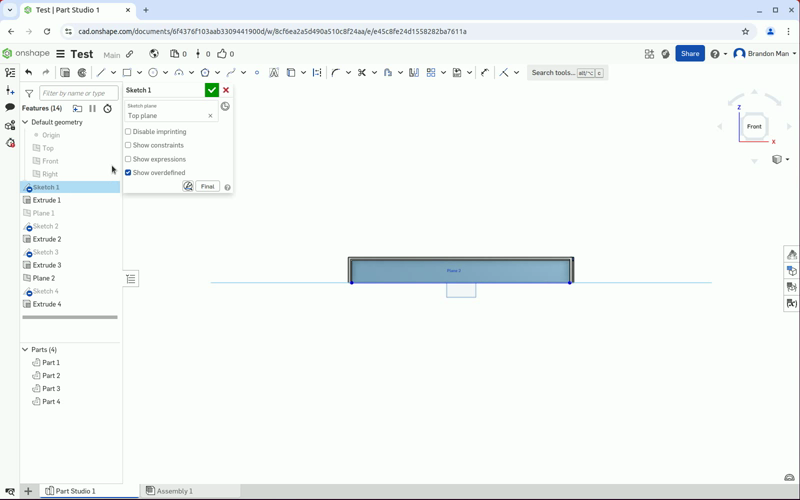
mouse_move(229, 92)
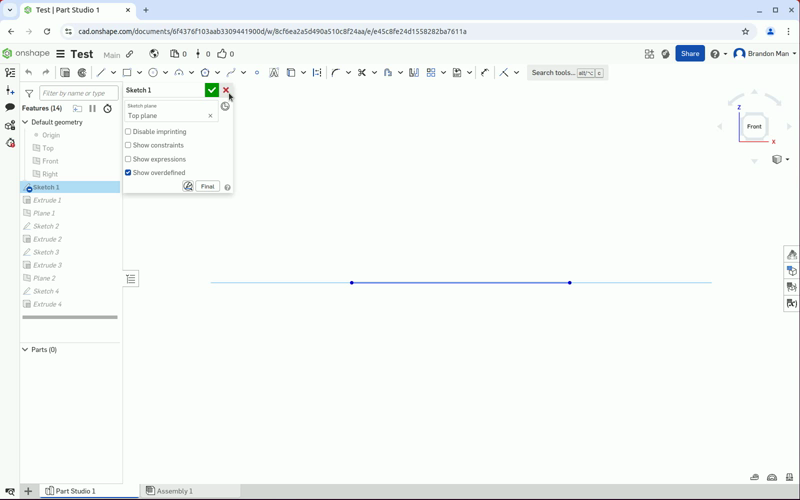
click(229, 92)
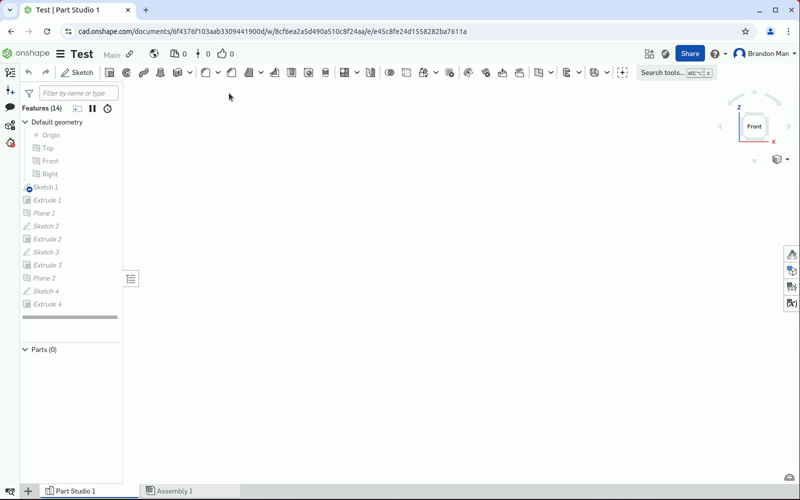
key(shift+s)
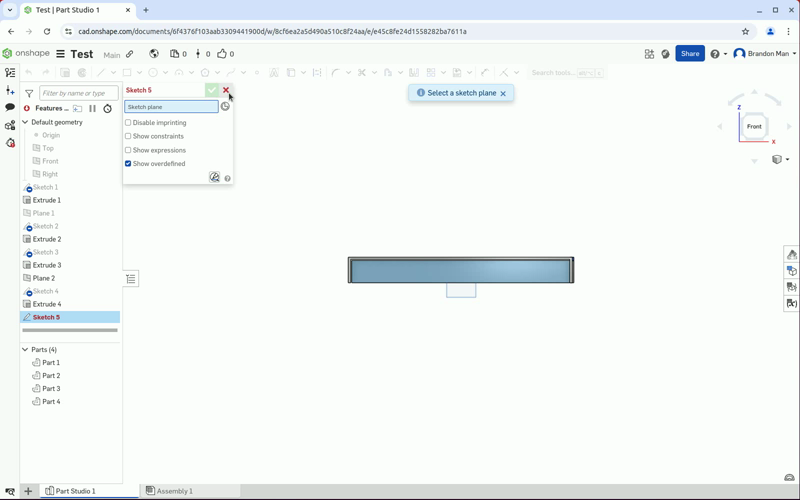
mouse_move(73, 280)
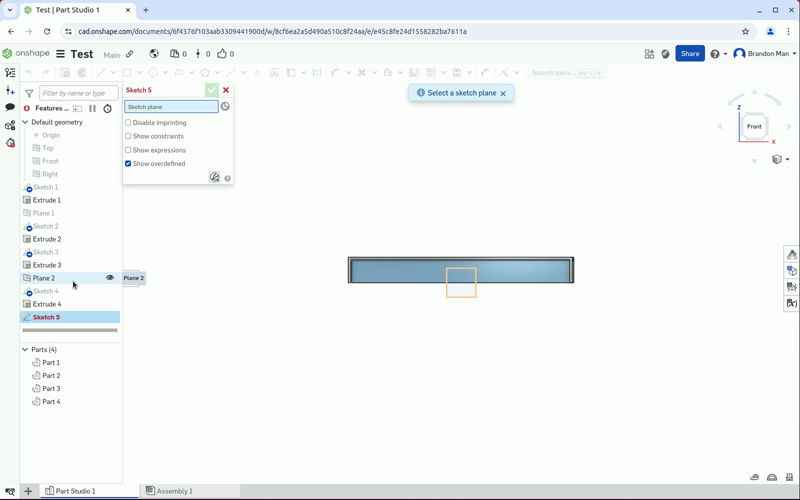
click(73, 280)
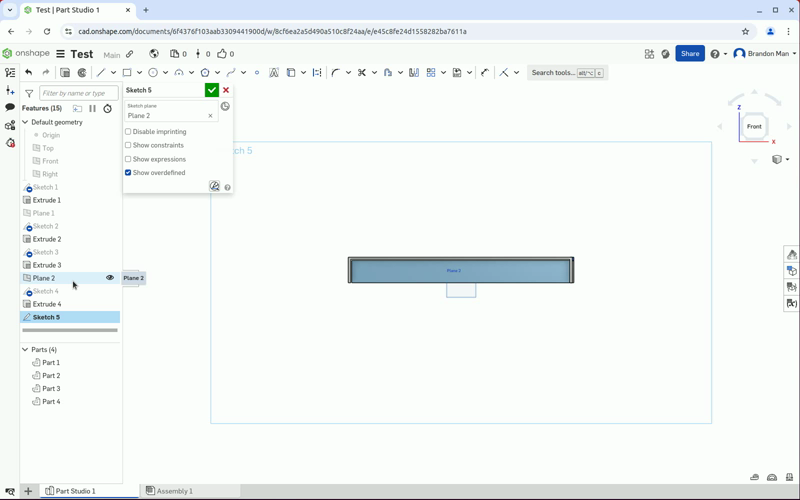
mouse_move(73, 352)
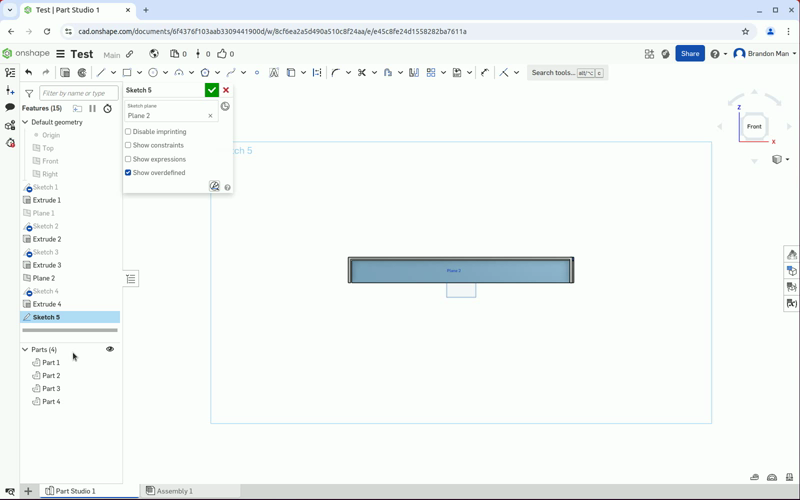
key(y)
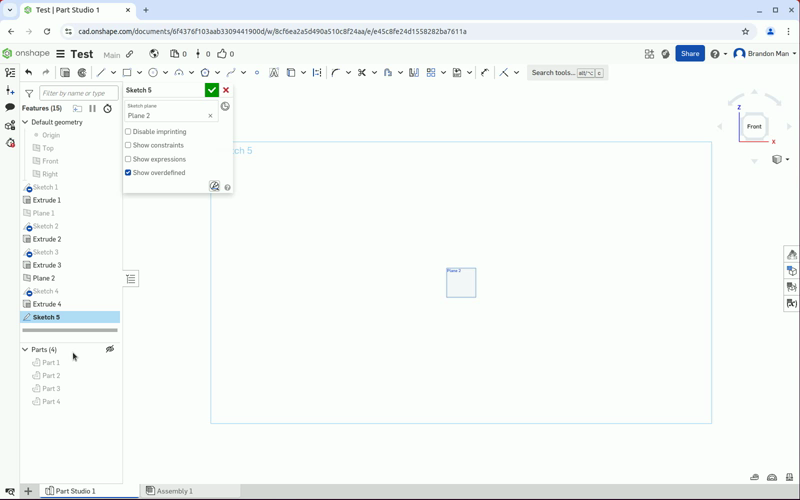
key(l)
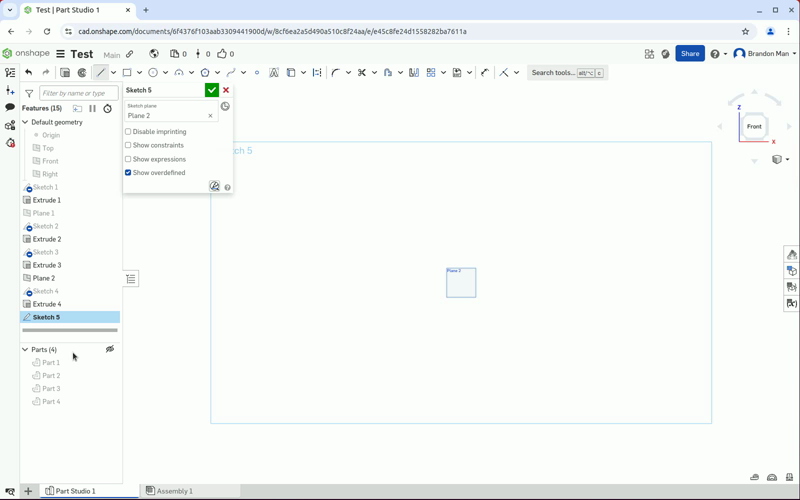
key_down(shift)
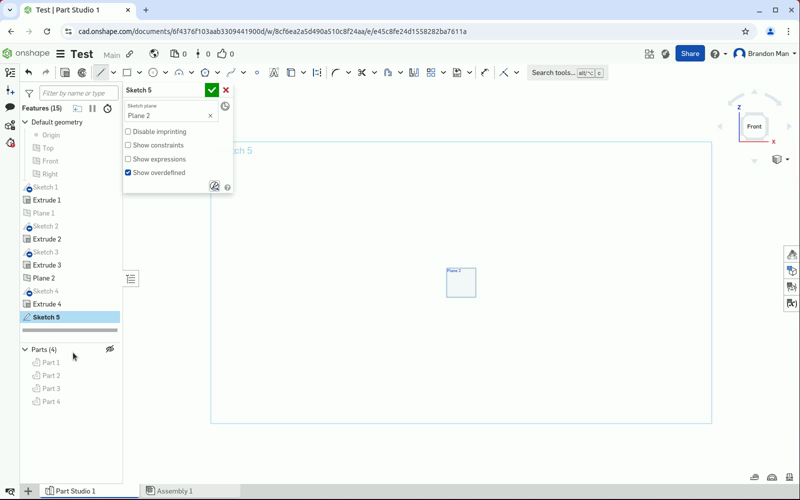
mouse_move(351, 282)
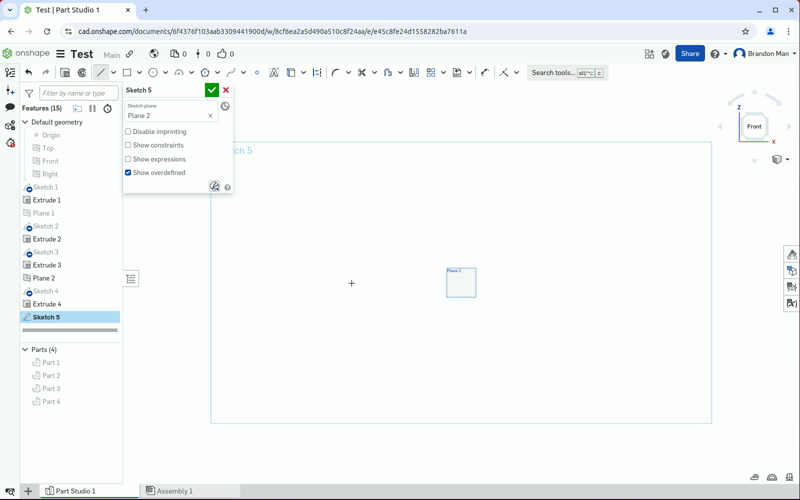
click(351, 282)
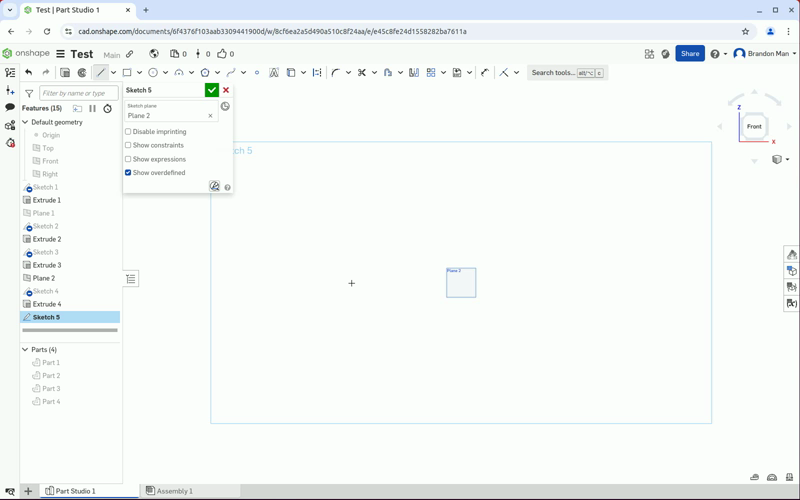
key_up(shift)
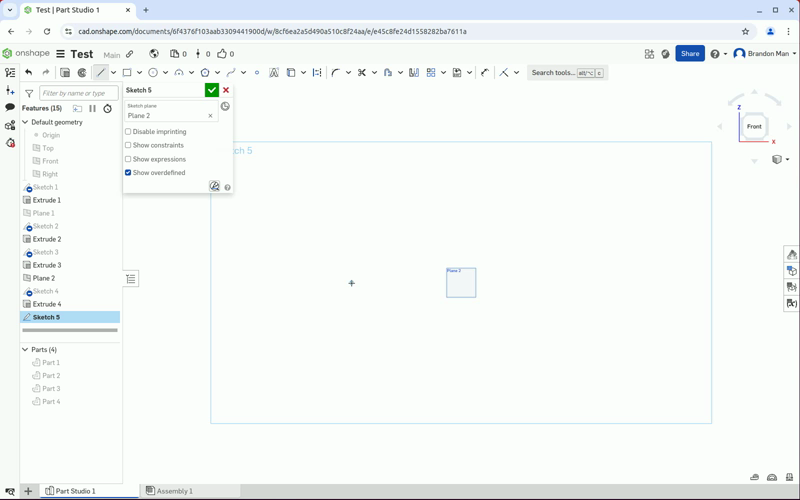
key_down(shift)
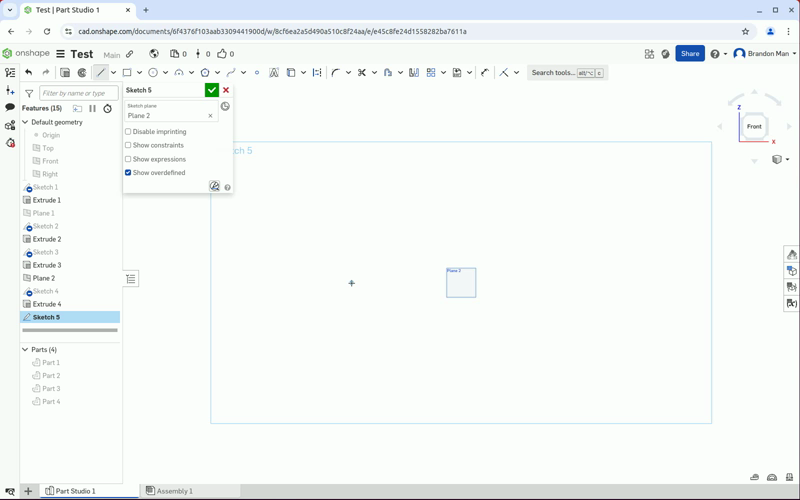
mouse_move(569, 282)
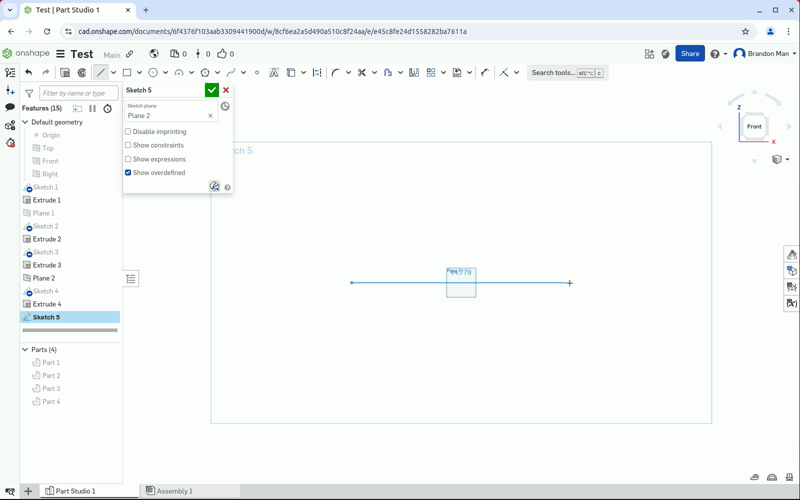
click(569, 282)
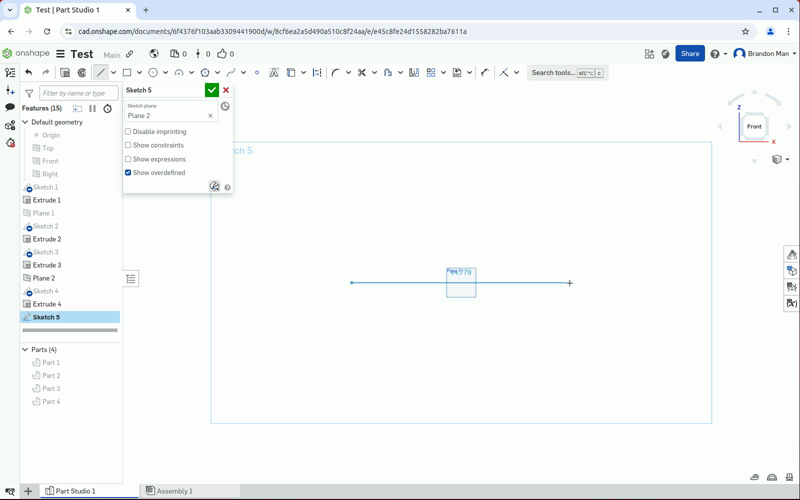
key_up(shift)
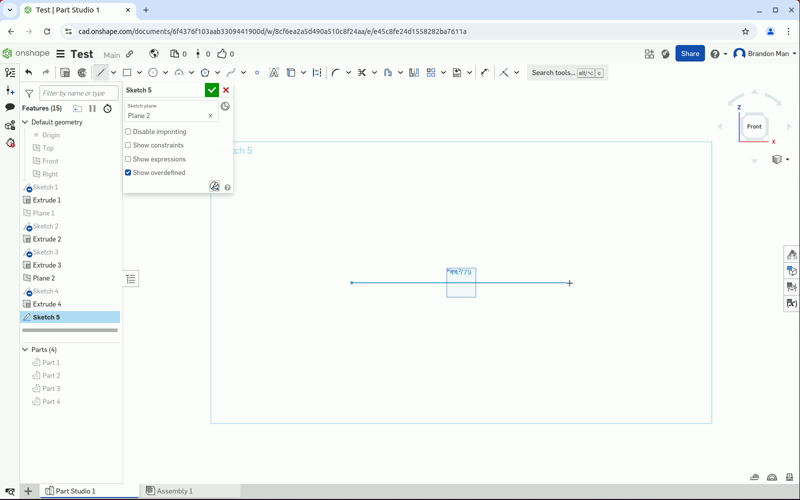
key_down(shift)
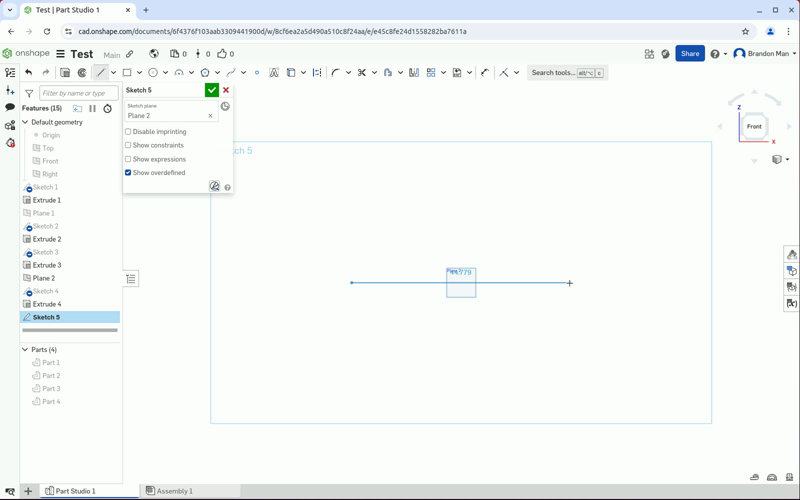
mouse_move(589, 282)
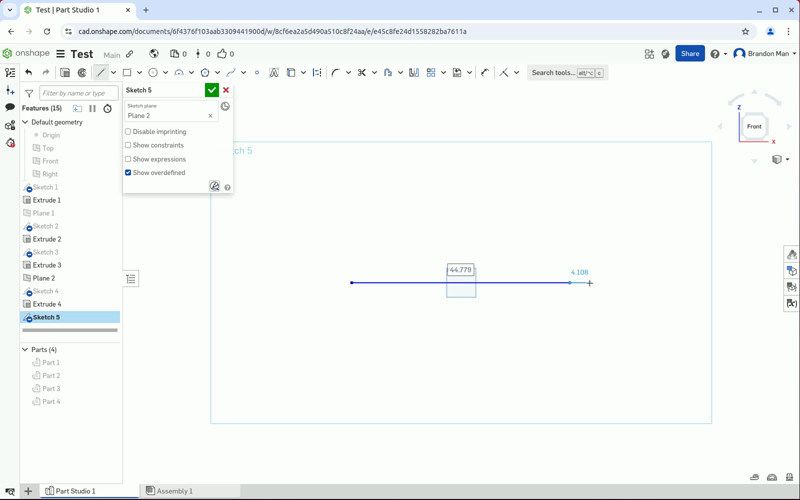
mouse_move(569, 260)
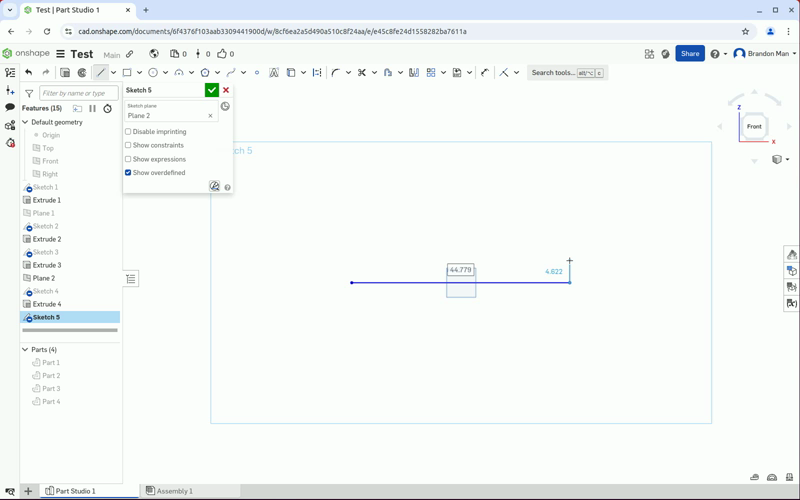
click(569, 260)
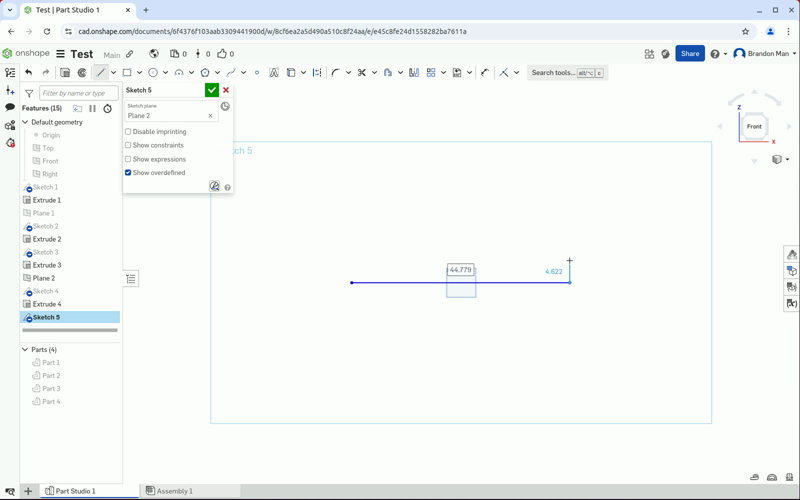
key_up(shift)
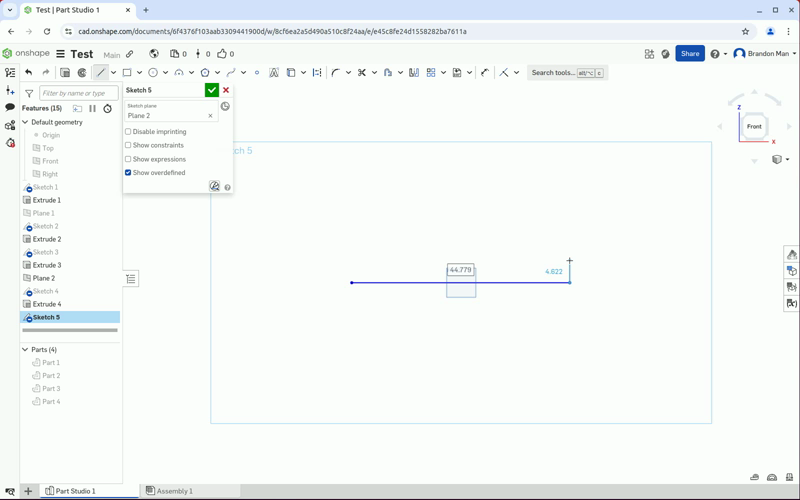
key_down(shift)
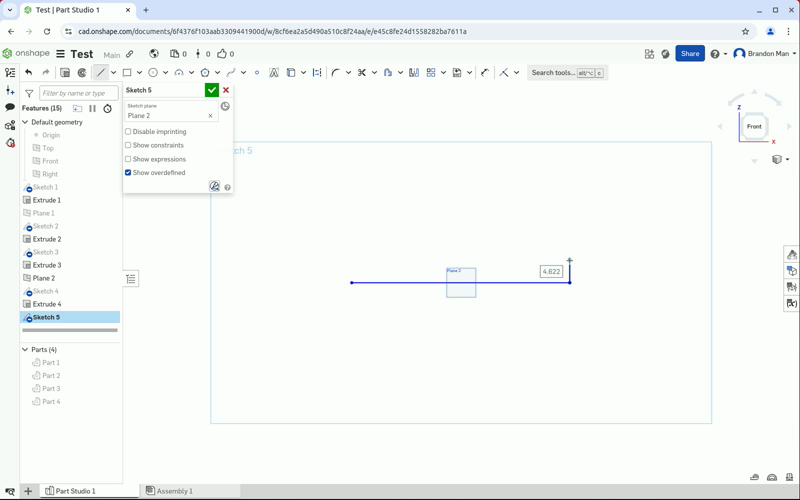
mouse_move(351, 260)
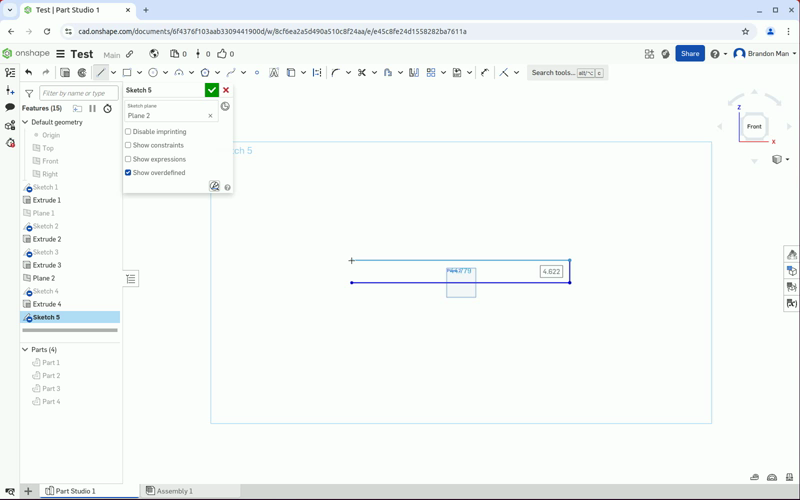
click(351, 260)
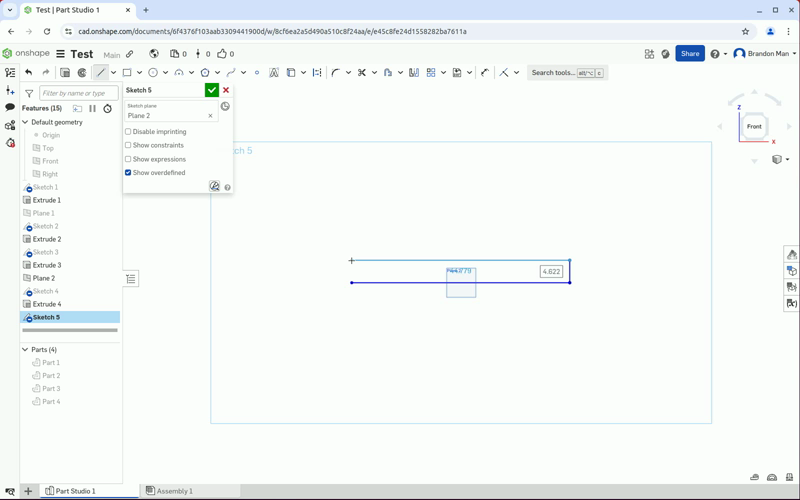
key_up(shift)
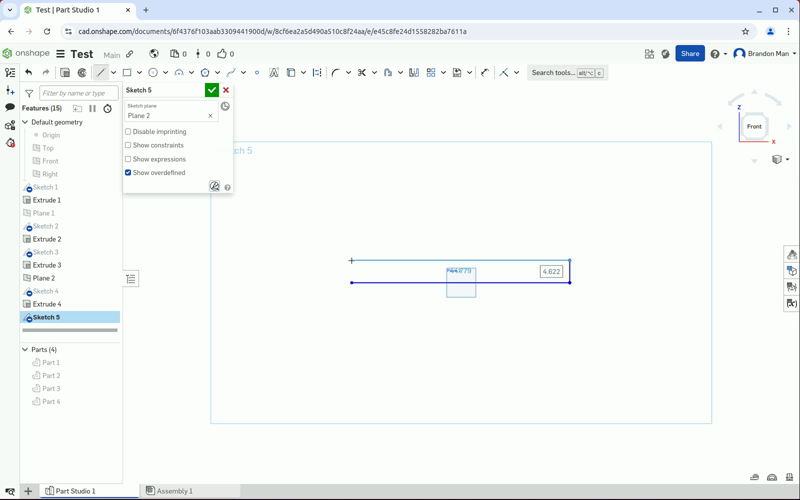
mouse_move(381, 260)
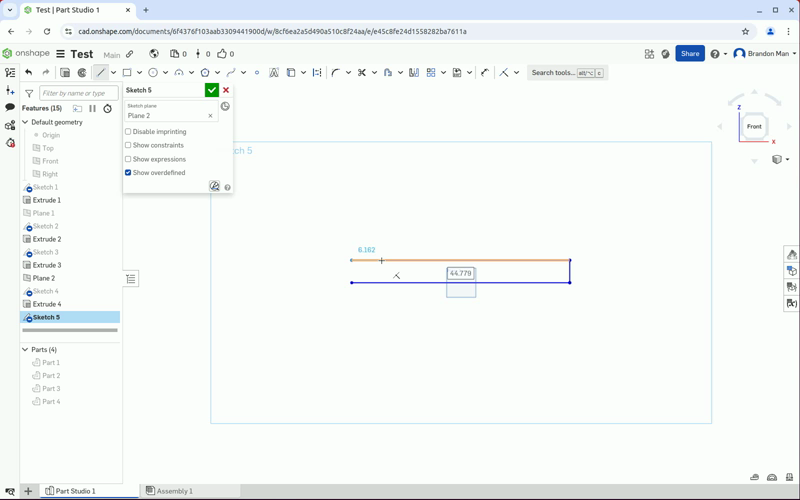
key_down(shift)
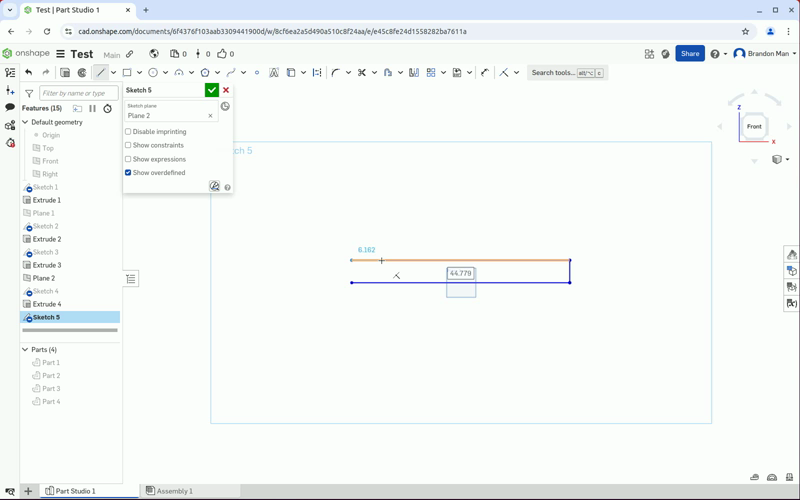
mouse_move(351, 282)
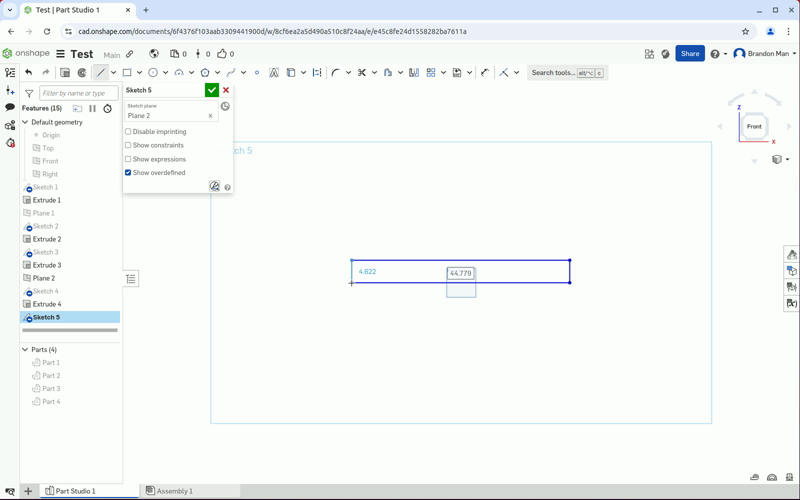
key_up(shift)
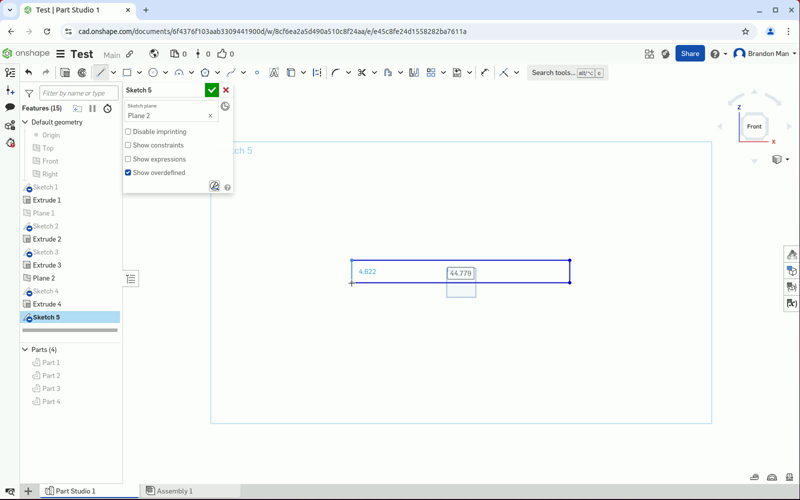
click(351, 282)
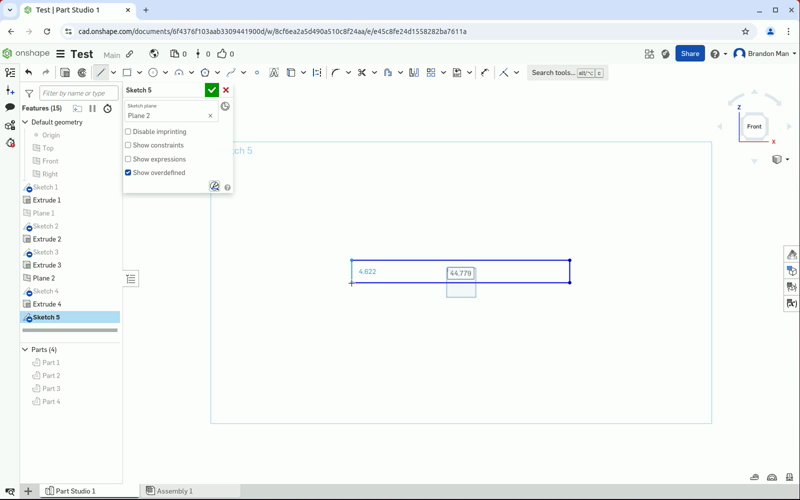
key(esc)
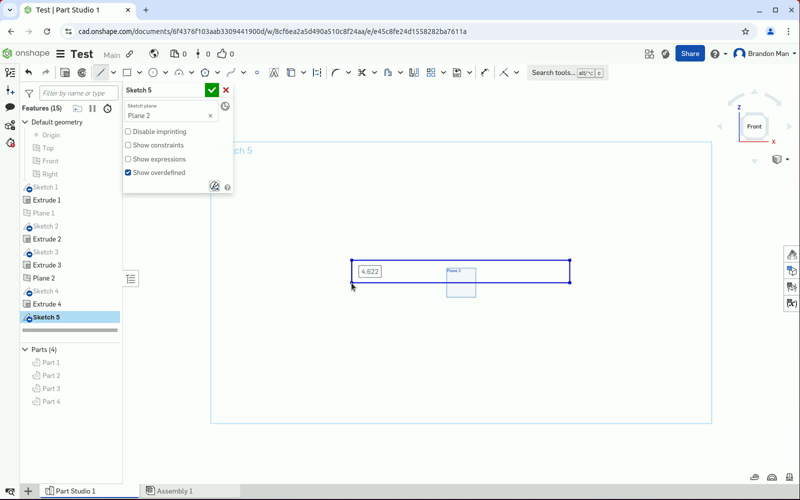
mouse_move(526, 275)
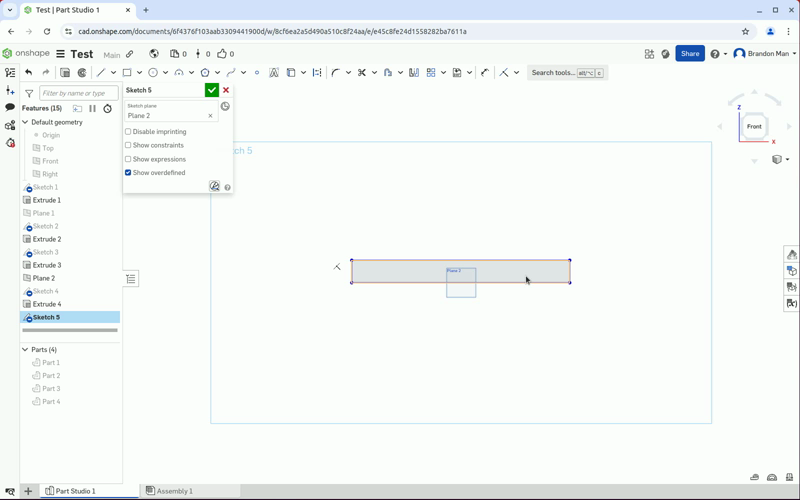
click(526, 275)
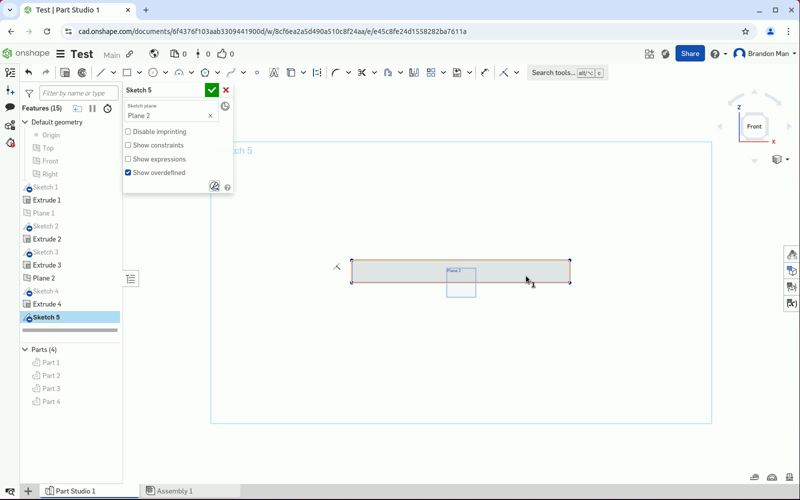
mouse_move(73, 352)
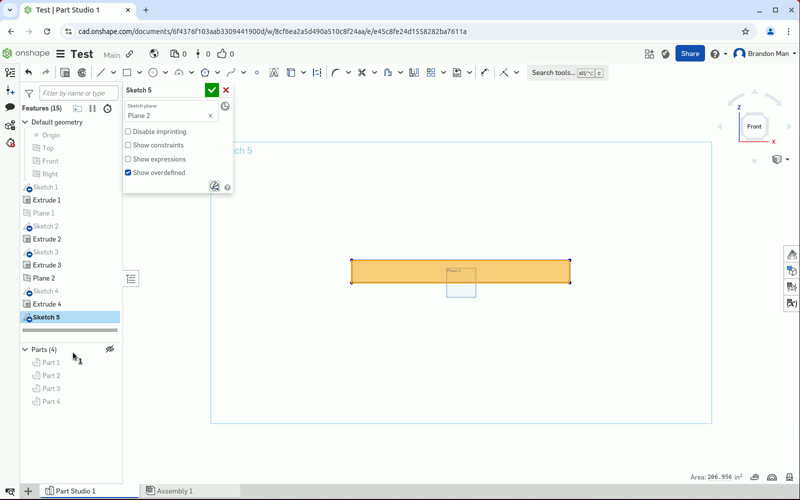
key(shift+y)
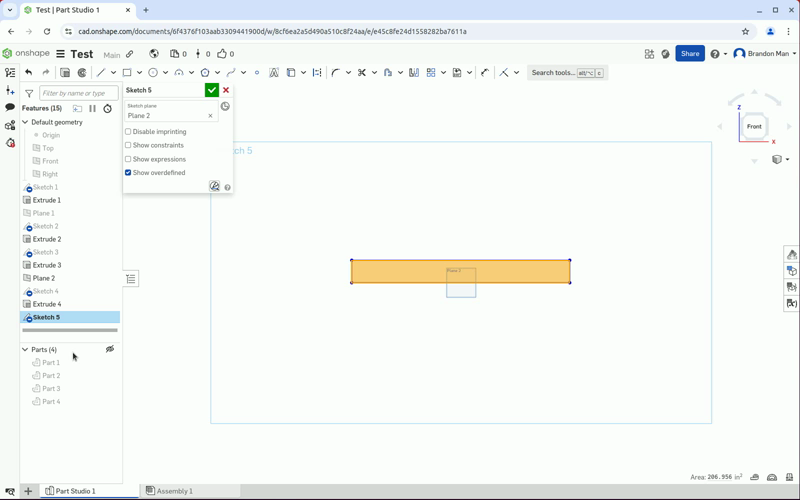
key(shift+e)
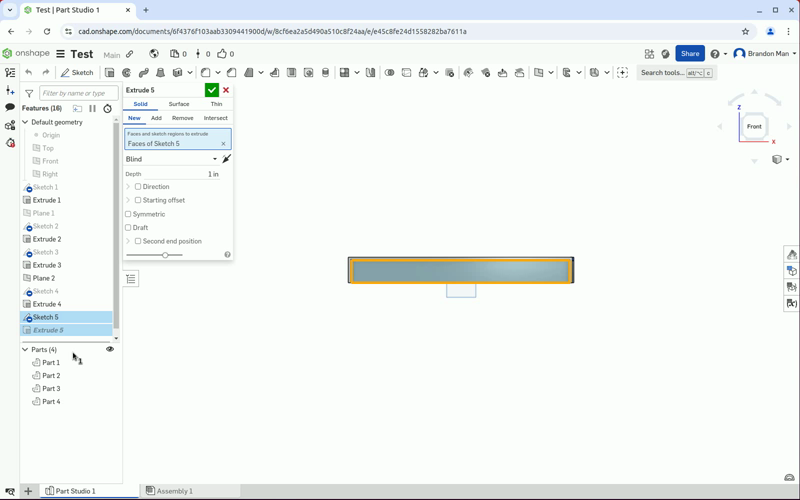
mouse_move(143, 106)
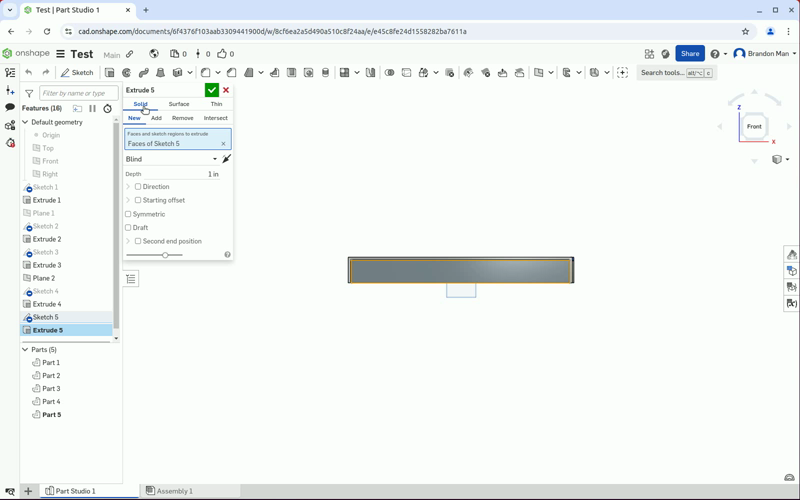
click(143, 106)
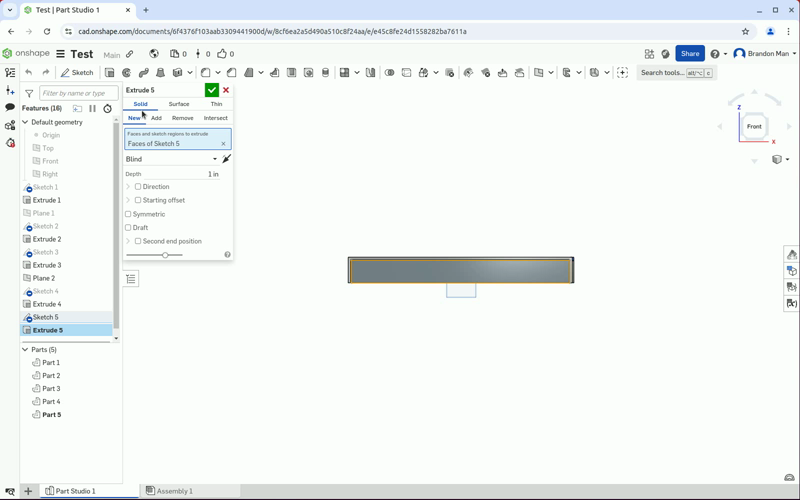
mouse_move(137, 120)
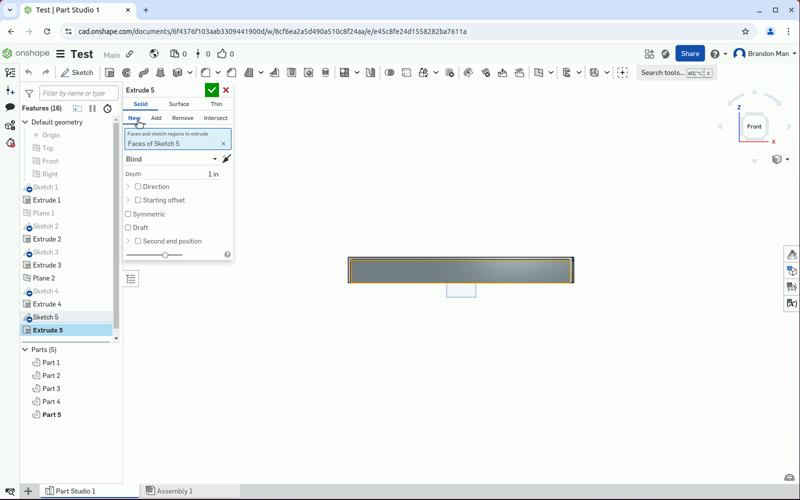
click(137, 120)
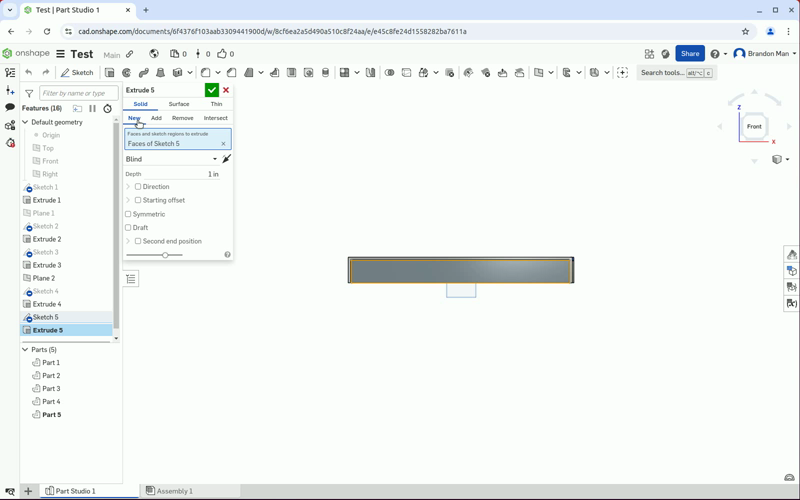
key(tab, 4)
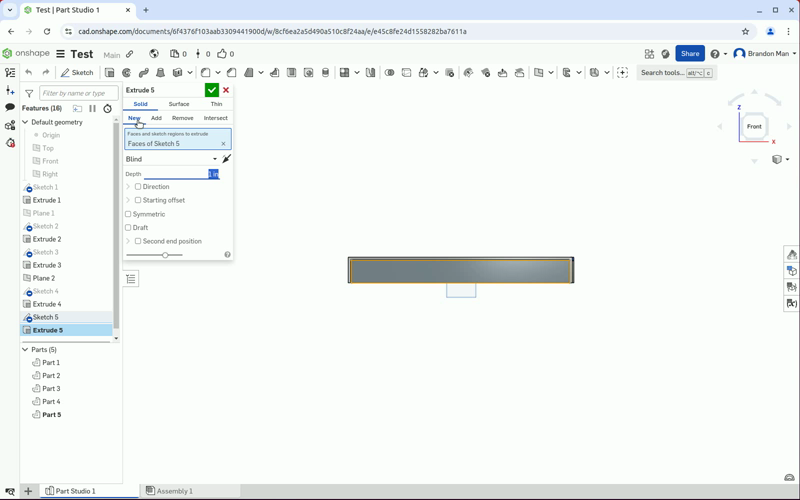
text(0.722)
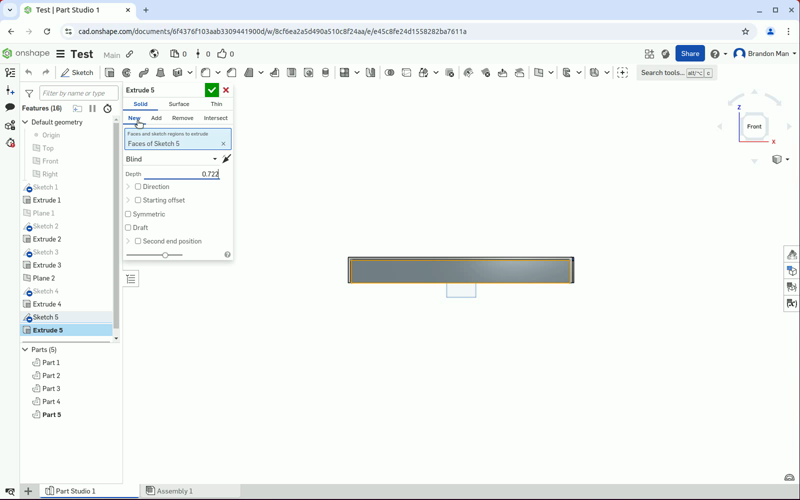
key(enter)
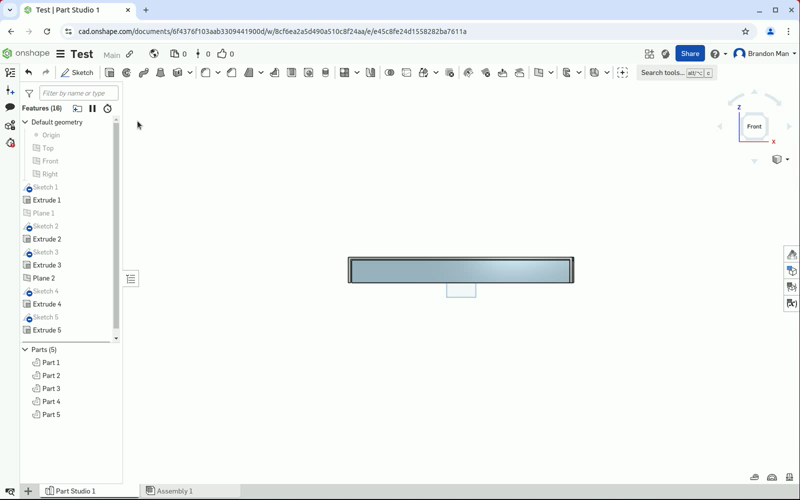
key(shift+h)
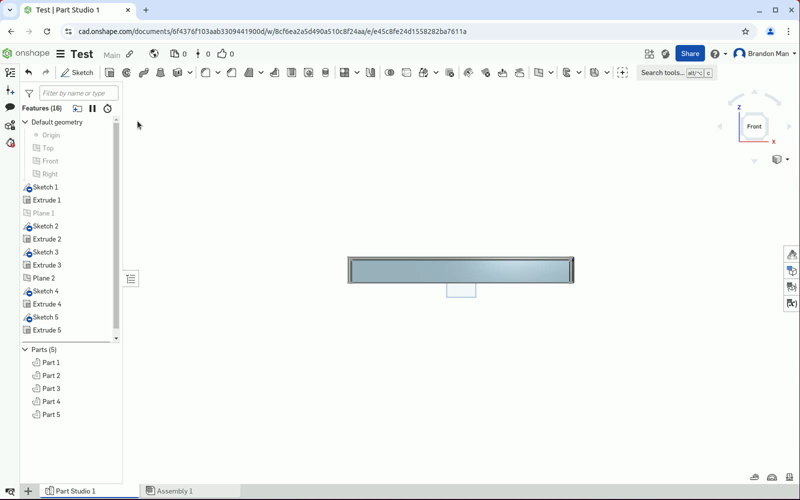
key(shift+h)
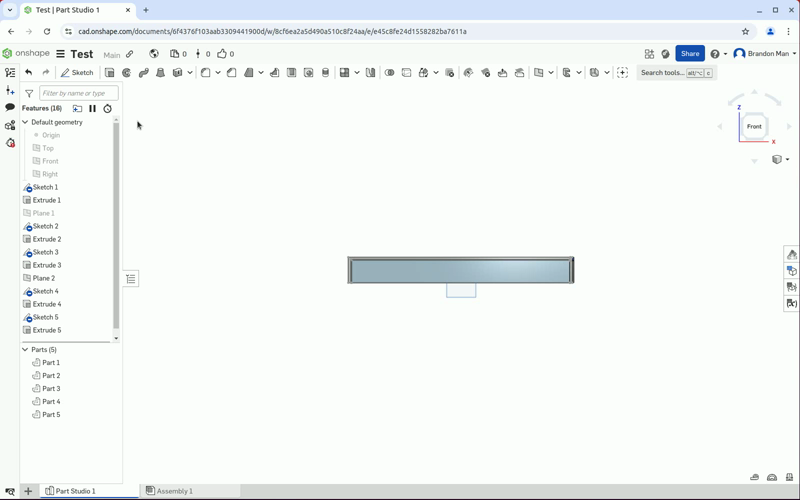
key(shift+7)
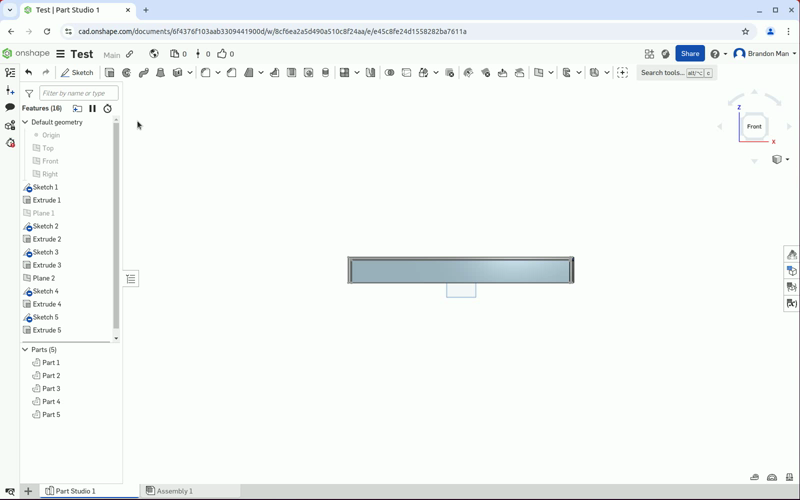
key(left, 2)
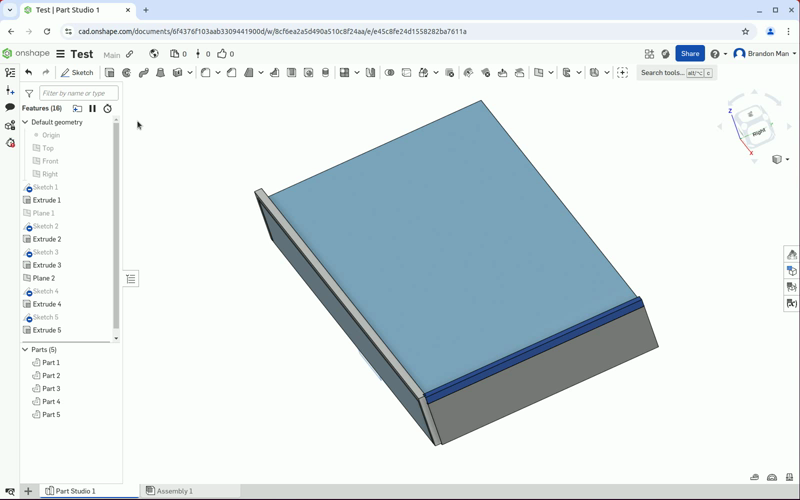
key(down, 2)
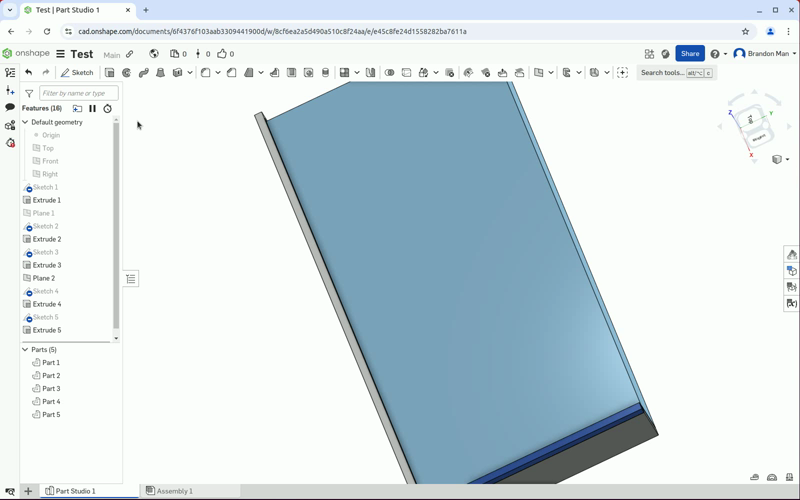
key(up, 2)
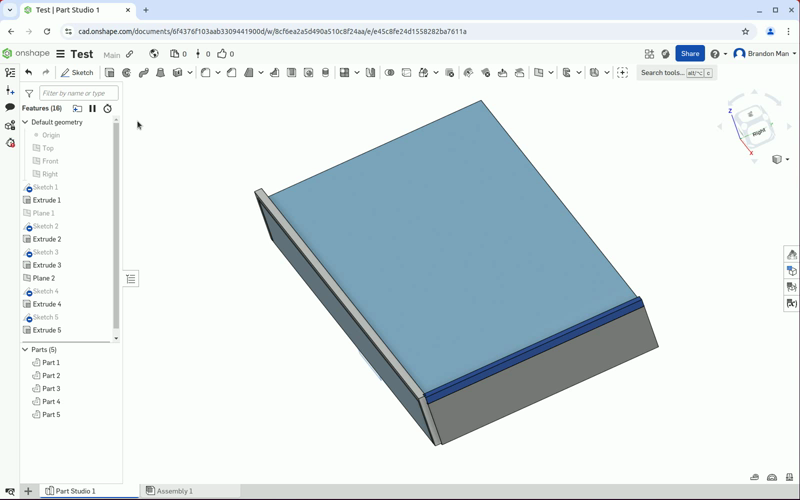
key(right, 2)
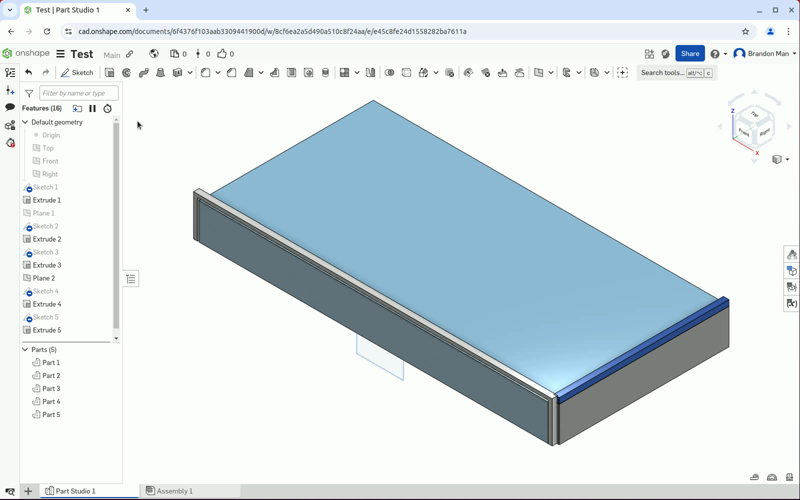
mouse_move(69, 189)
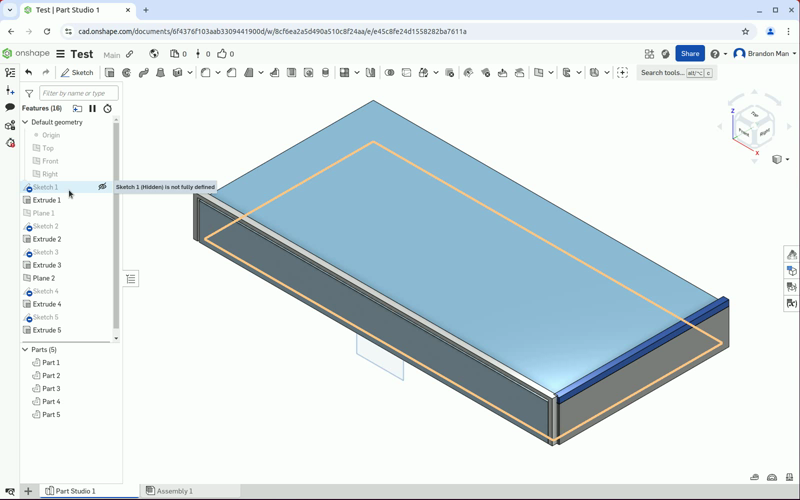
click(69, 189)